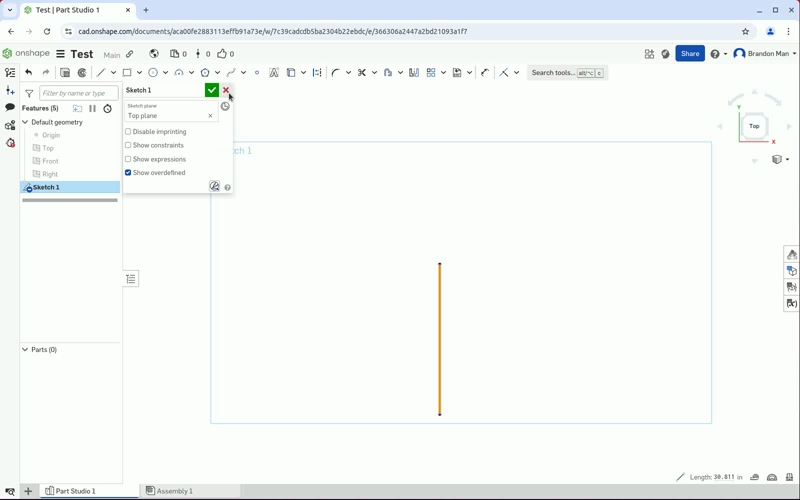
key(shift+h)
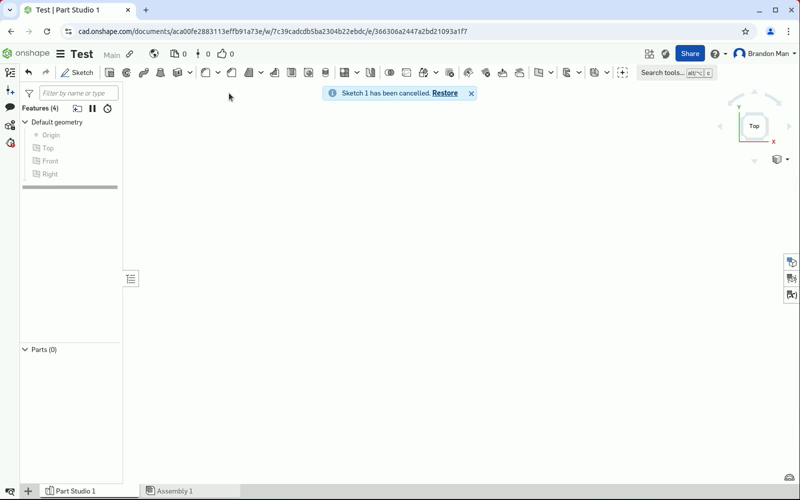
mouse_move(73, 352)
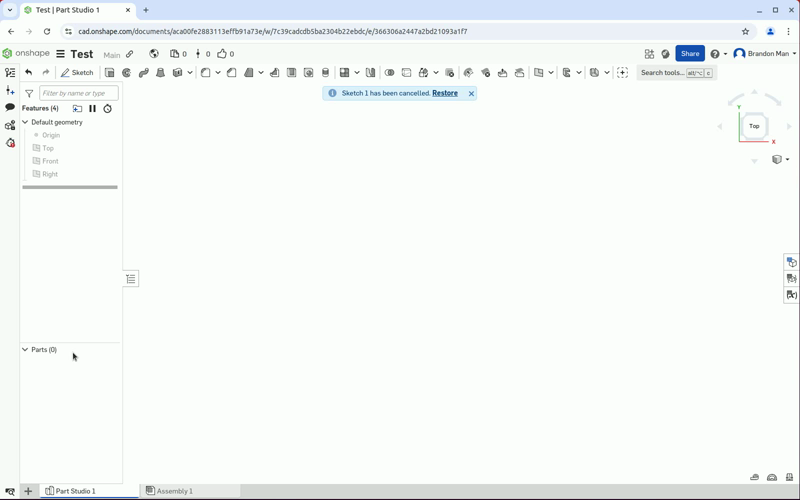
key(y)
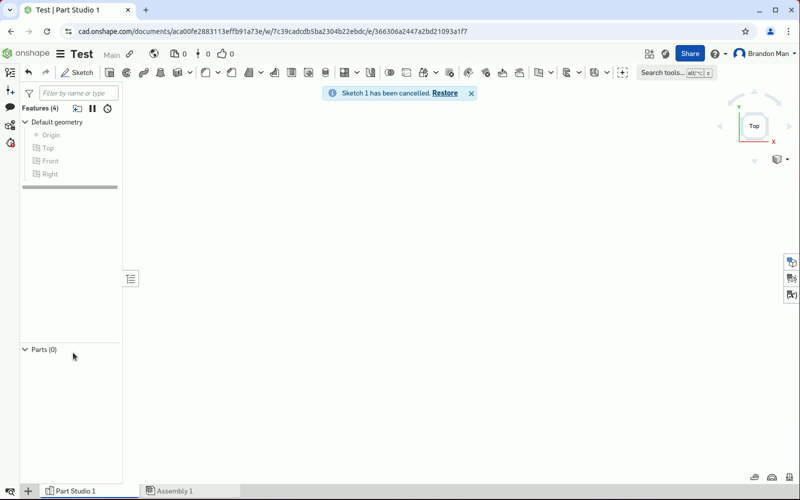
key(shift+p)
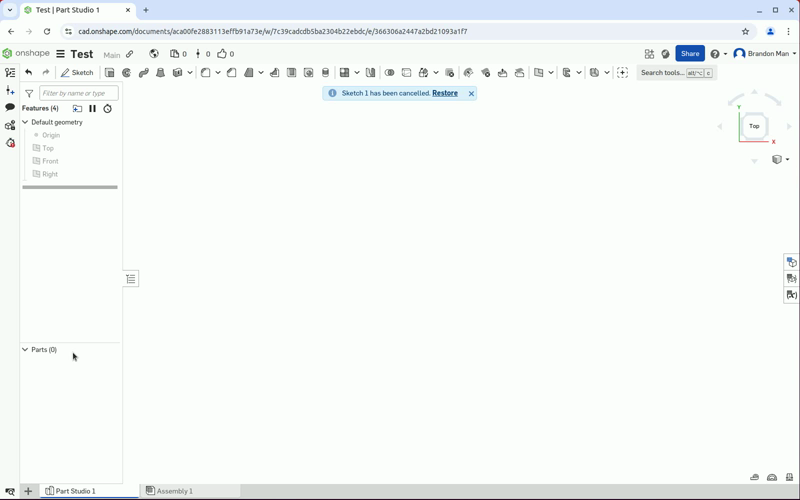
key(space)
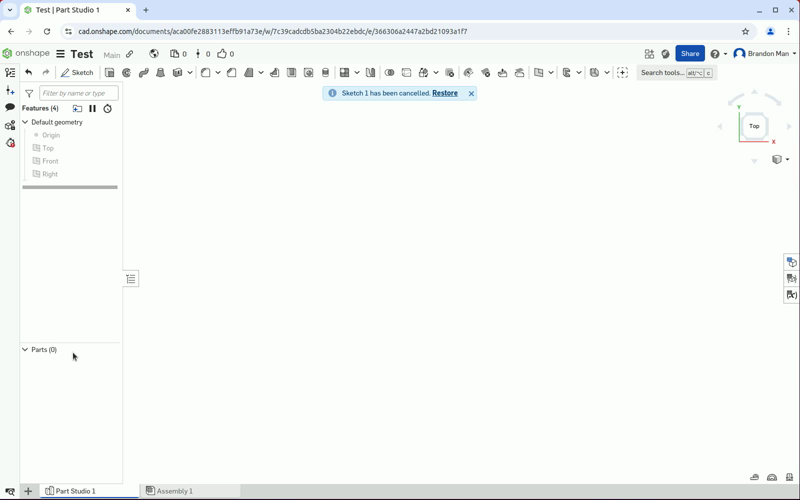
key_down(shift)
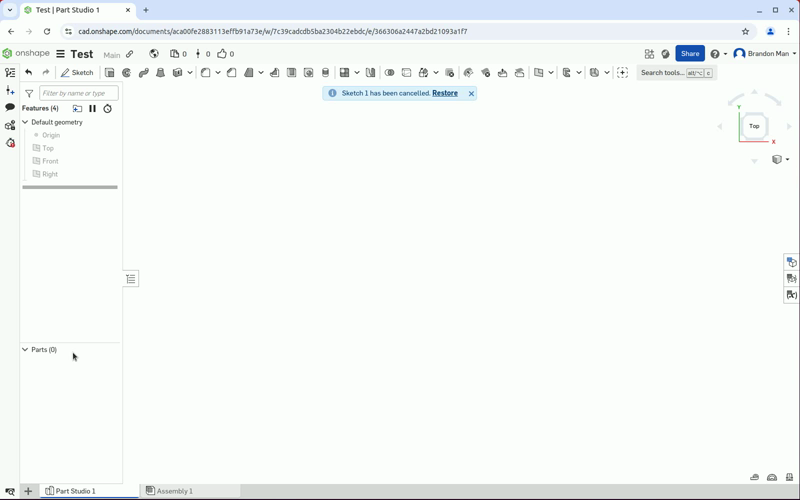
key(up)
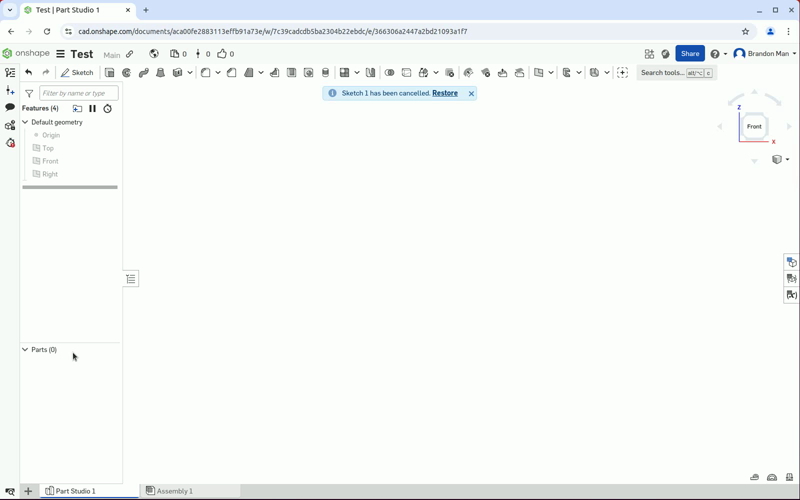
key_up(shift)
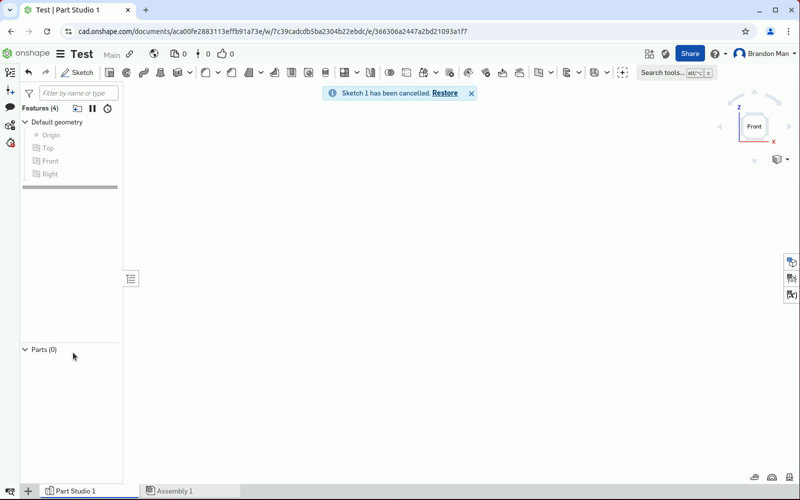
mouse_move(73, 352)
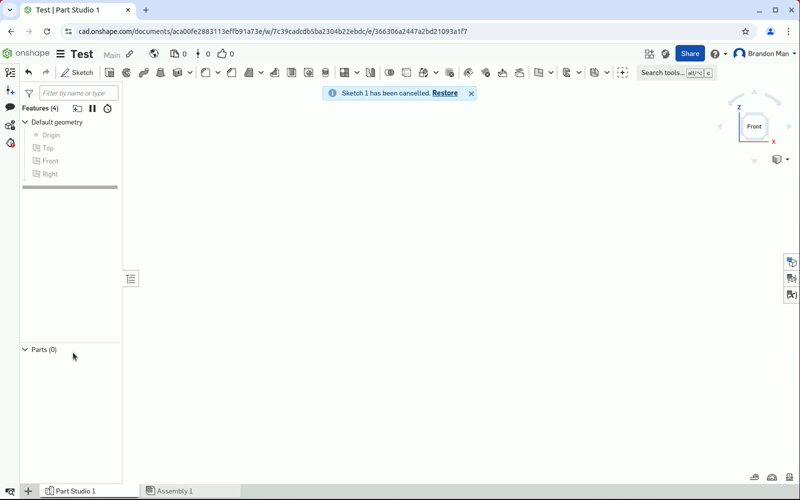
key(shift+y)
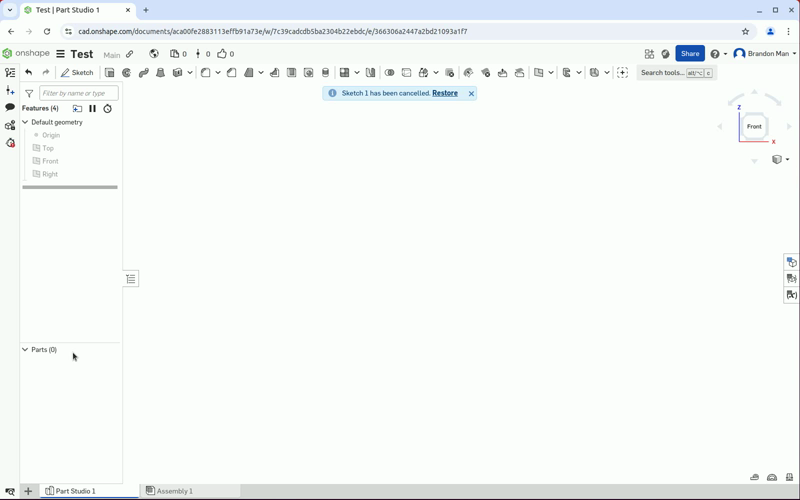
key(shift+s)
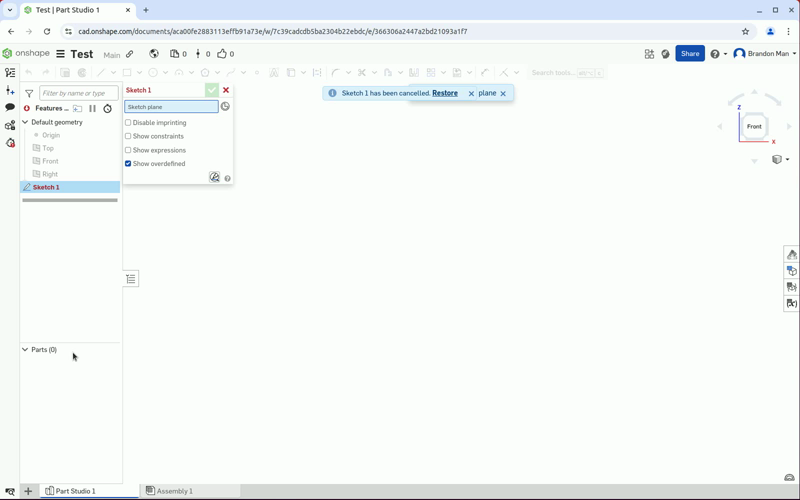
mouse_move(73, 163)
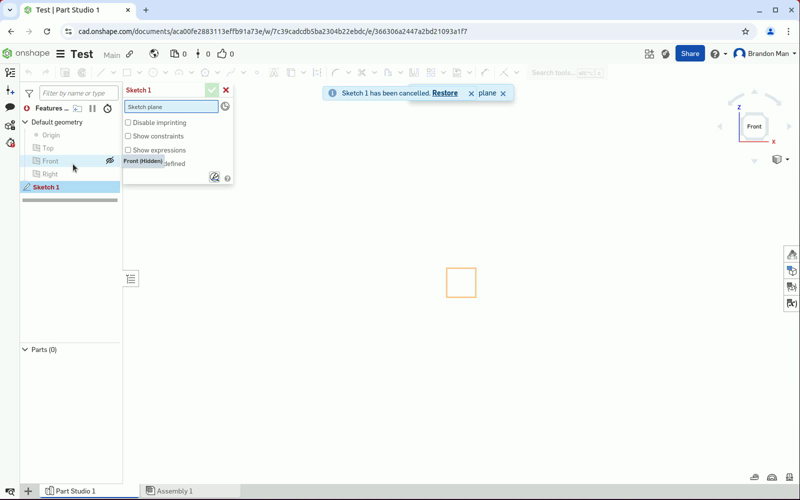
click(73, 163)
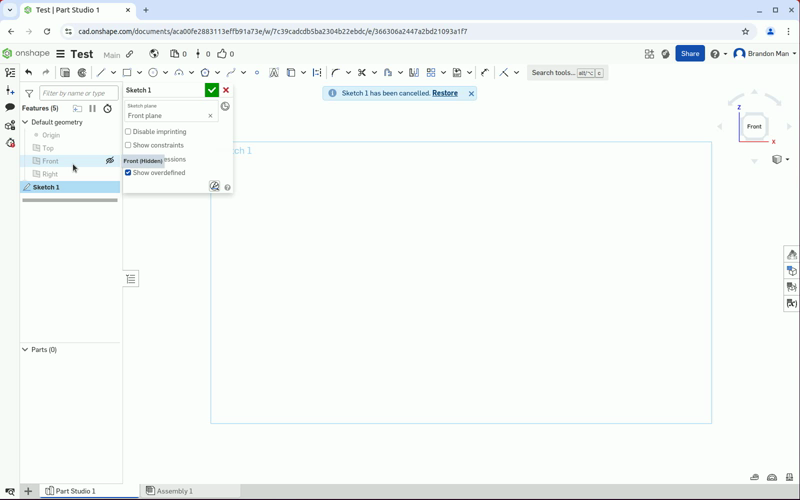
mouse_move(73, 352)
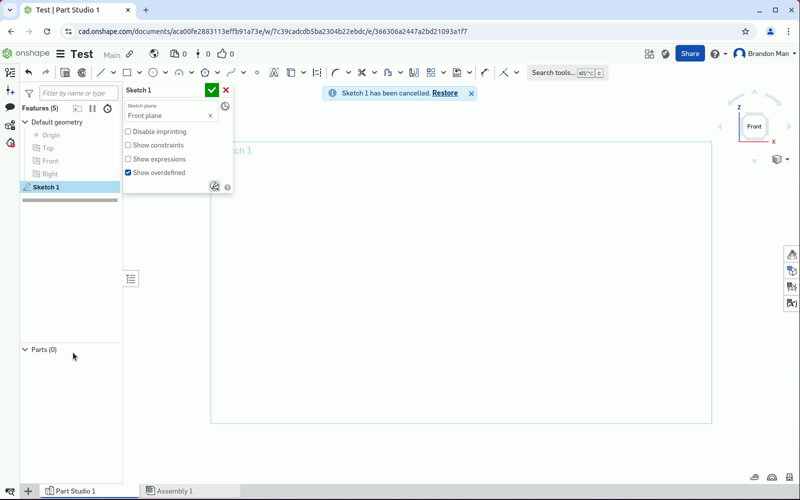
key(y)
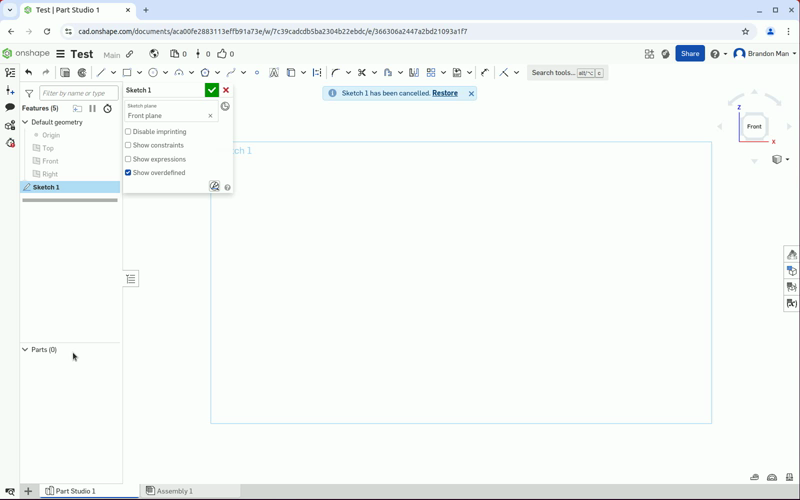
key(l)
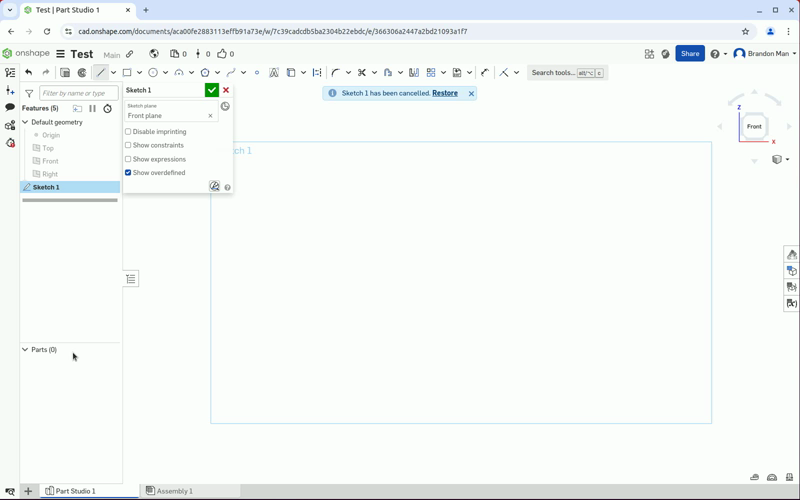
key_down(shift)
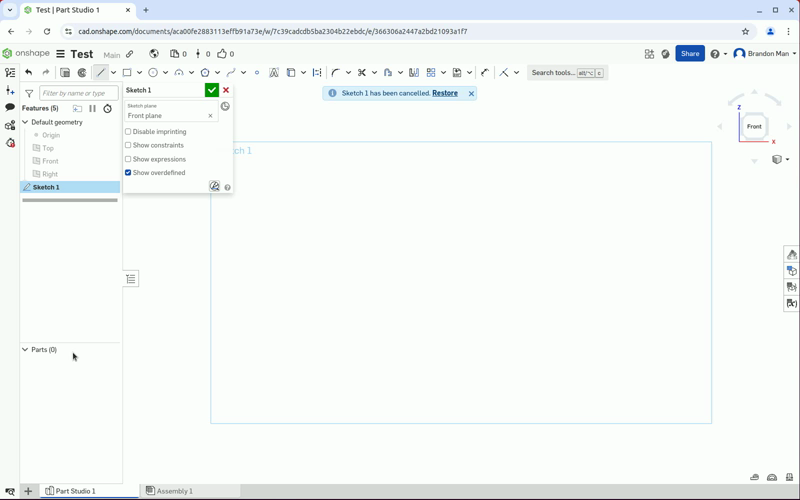
mouse_move(413, 345)
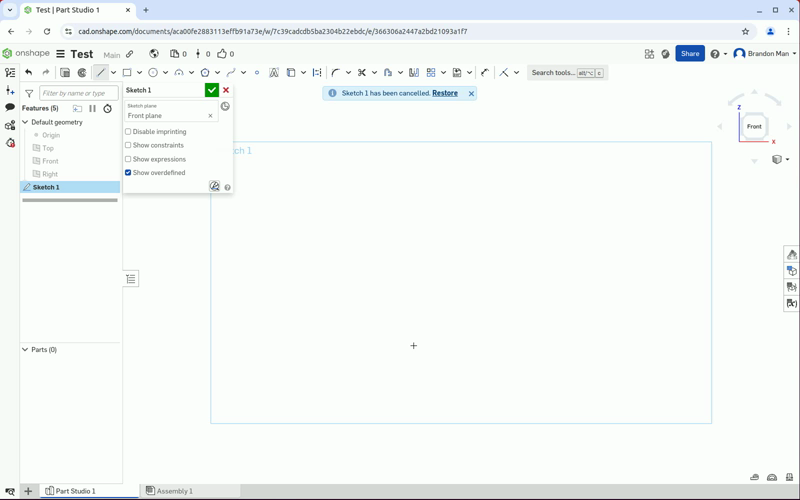
click(413, 345)
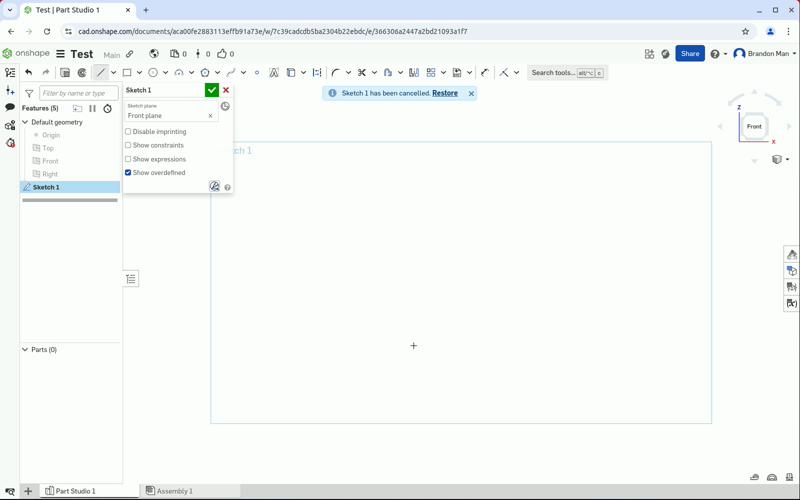
key_up(shift)
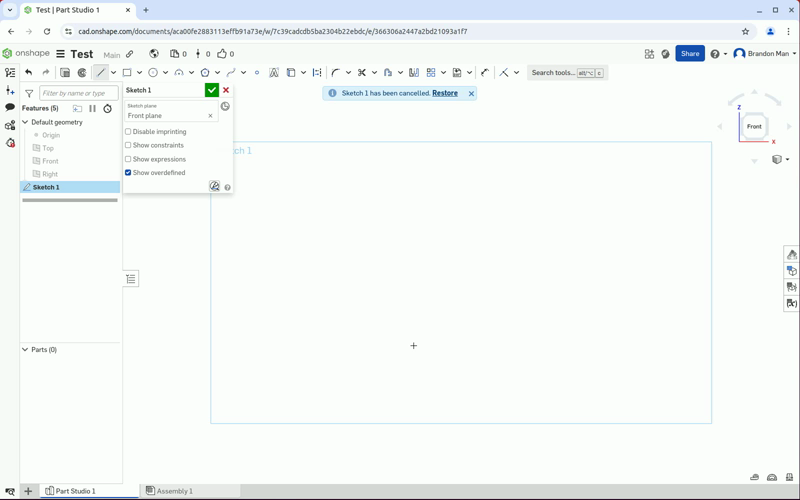
key_down(shift)
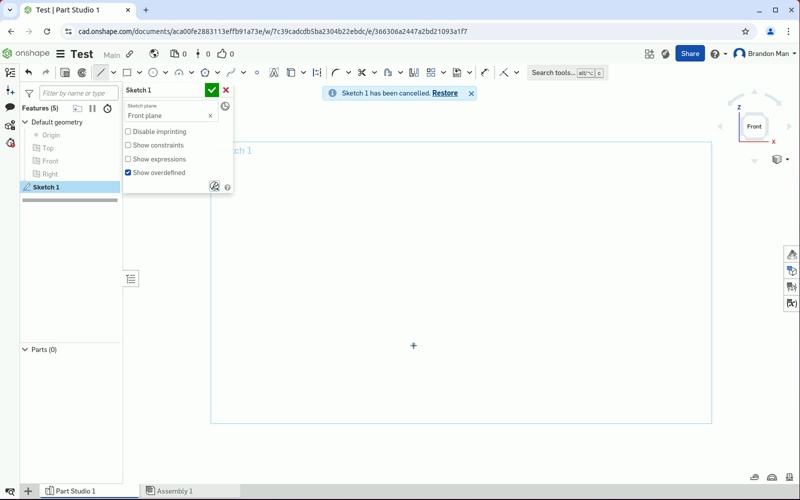
mouse_move(573, 345)
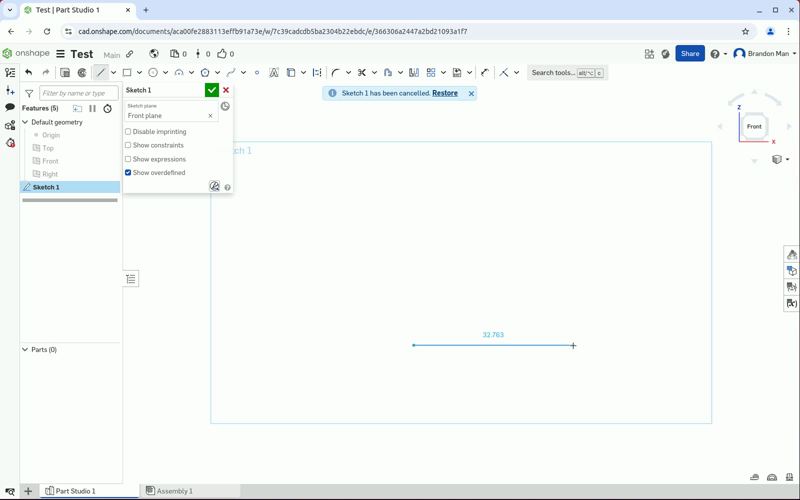
click(573, 345)
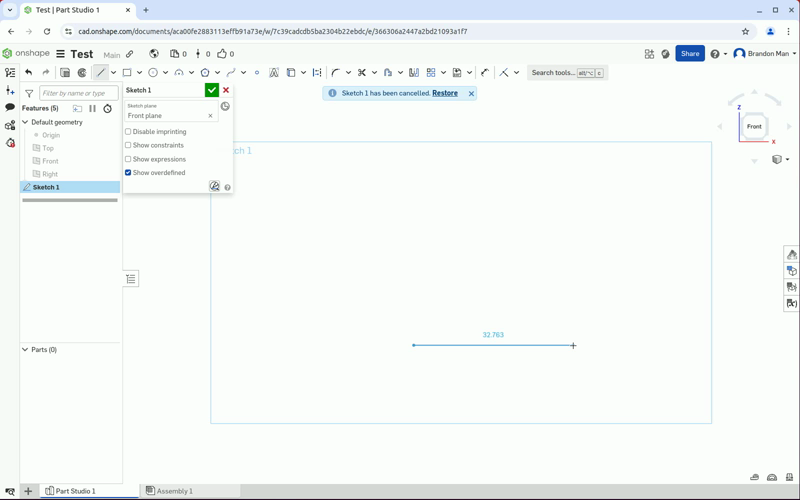
key_up(shift)
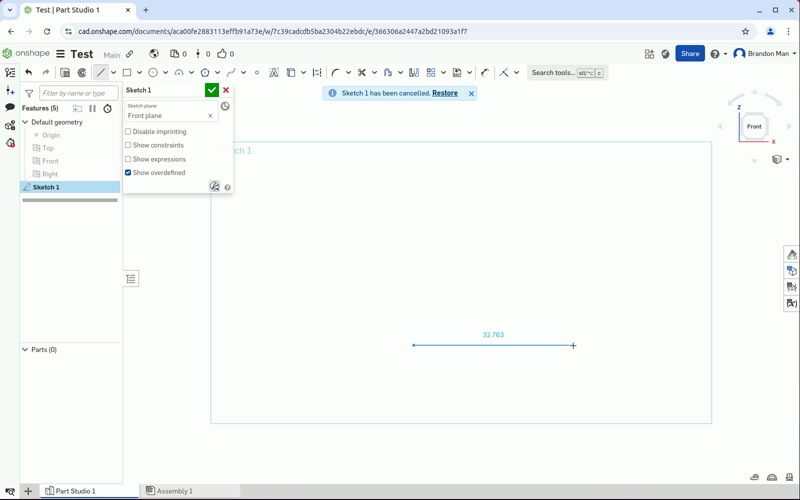
key_down(shift)
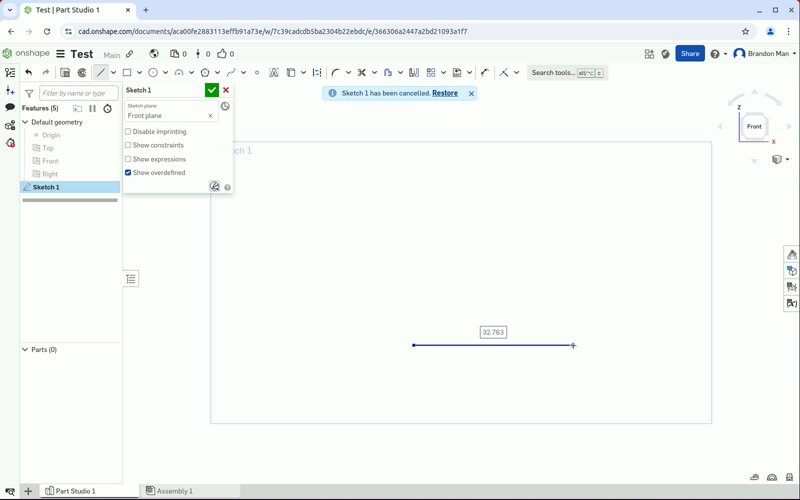
mouse_move(573, 244)
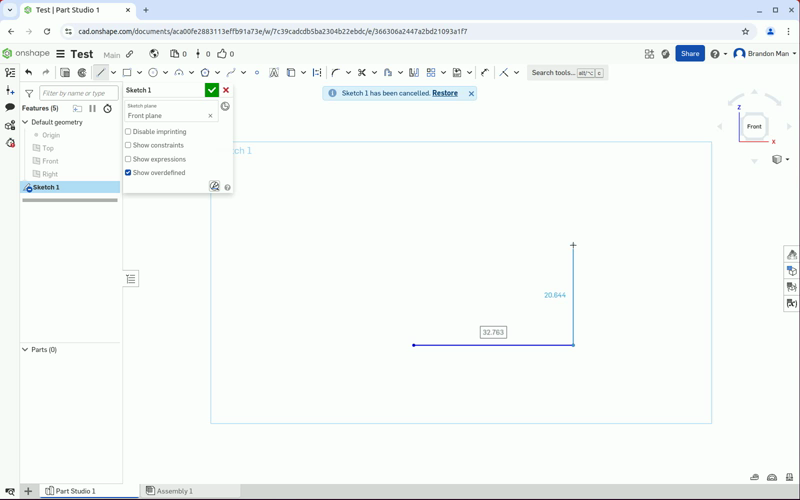
click(573, 244)
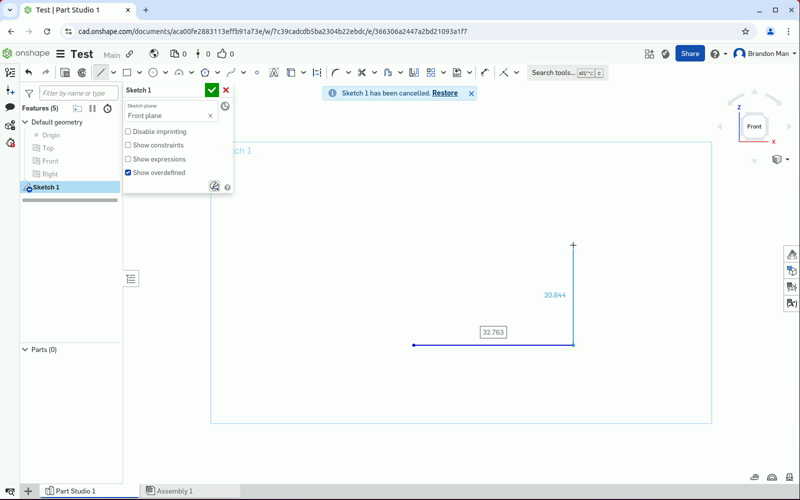
key_up(shift)
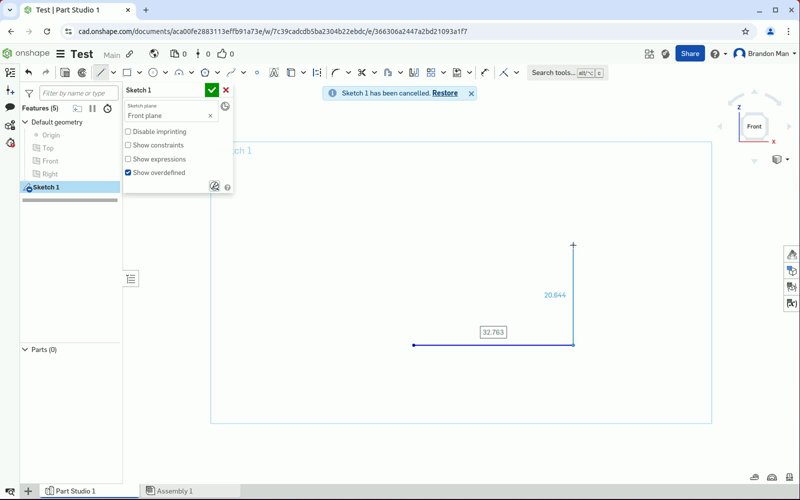
key_down(shift)
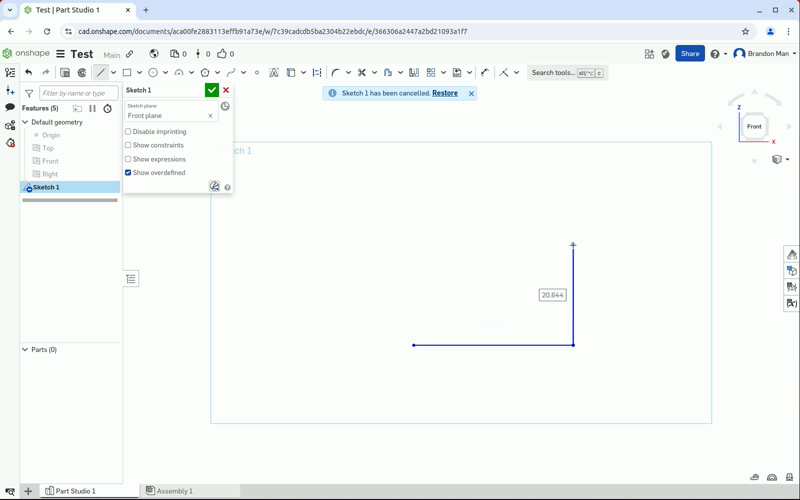
mouse_move(413, 244)
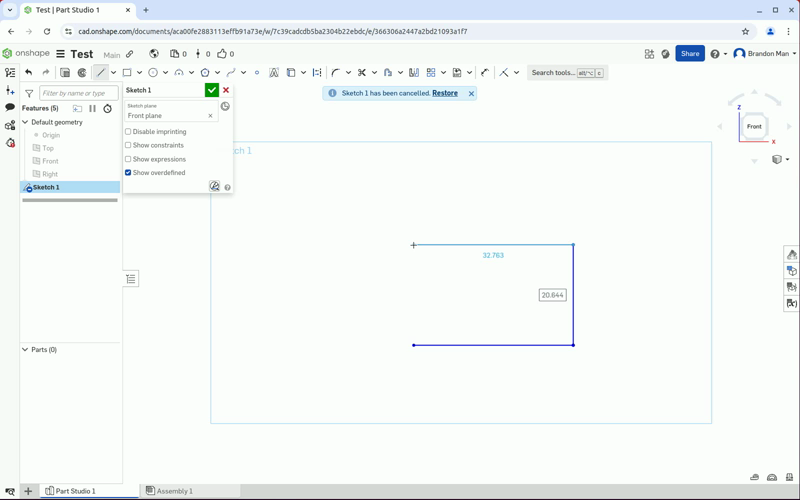
click(413, 244)
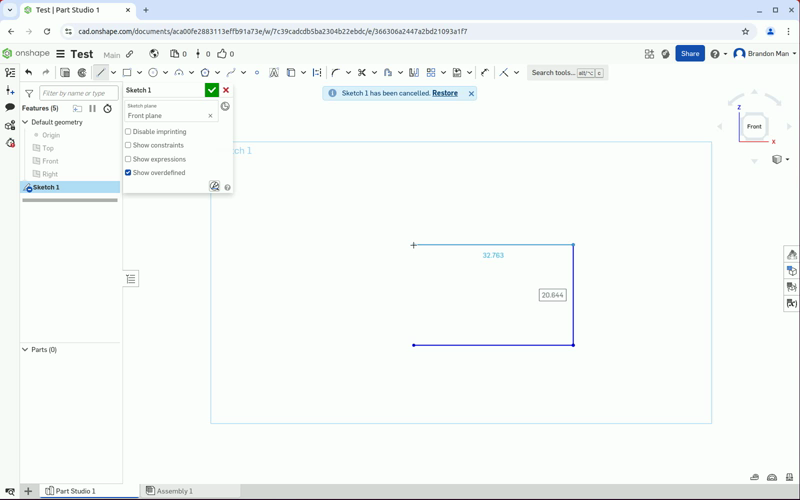
key_up(shift)
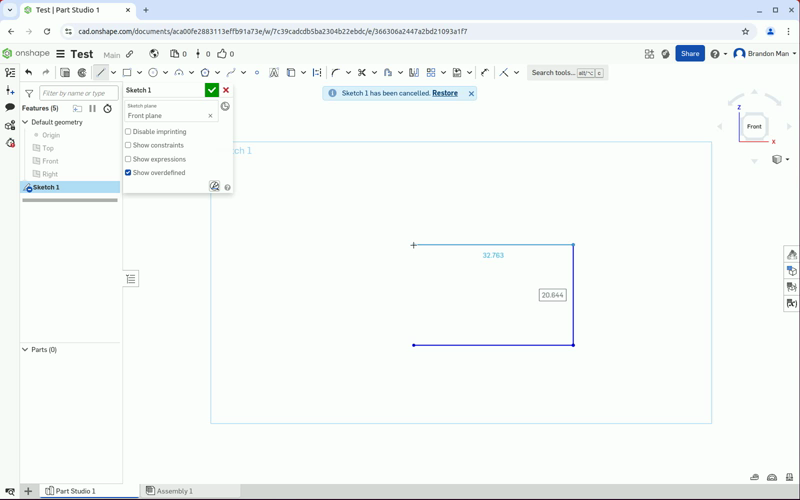
key_down(shift)
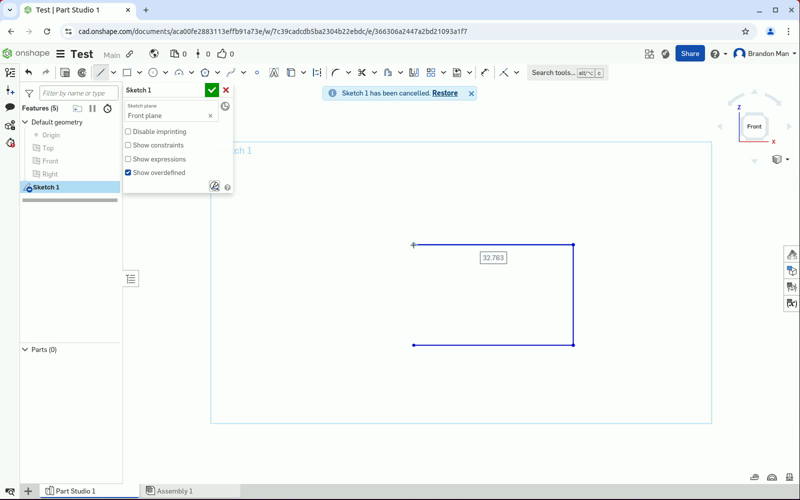
mouse_move(413, 345)
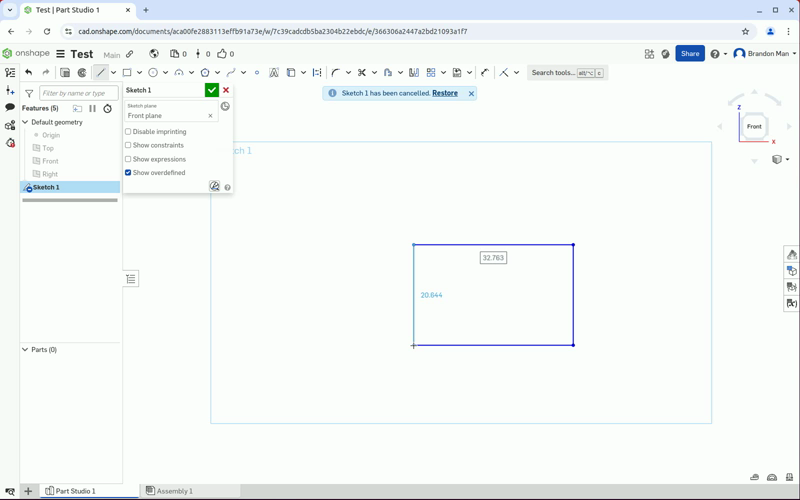
key_up(shift)
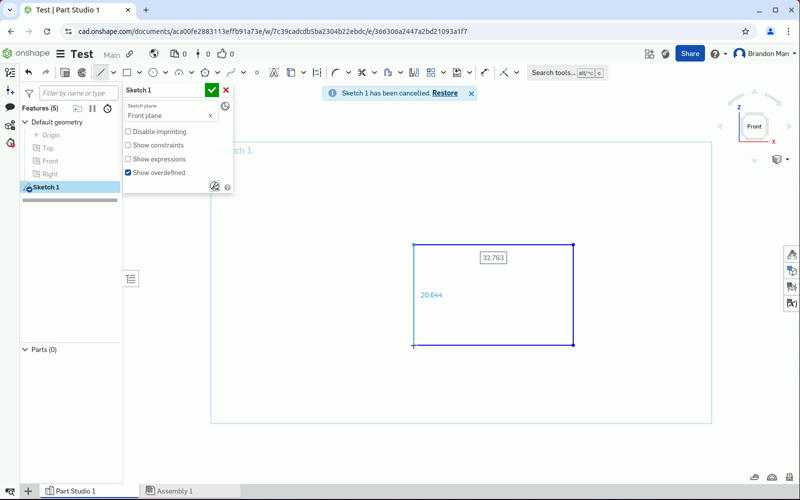
click(413, 345)
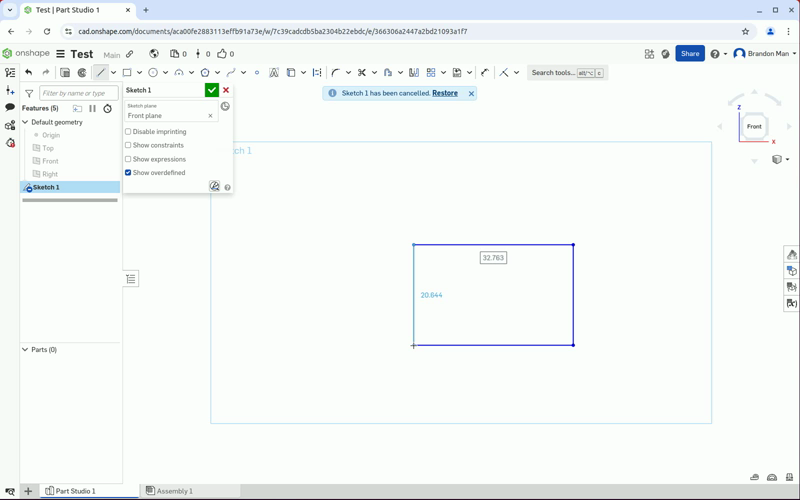
key(esc)
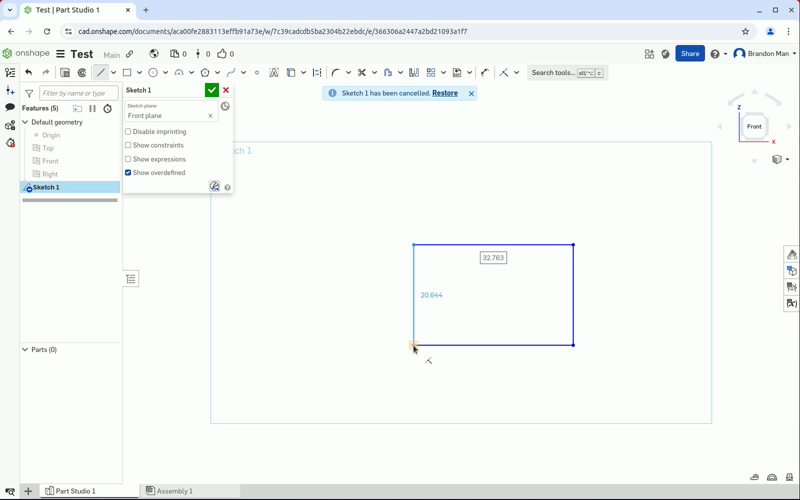
mouse_move(442, 331)
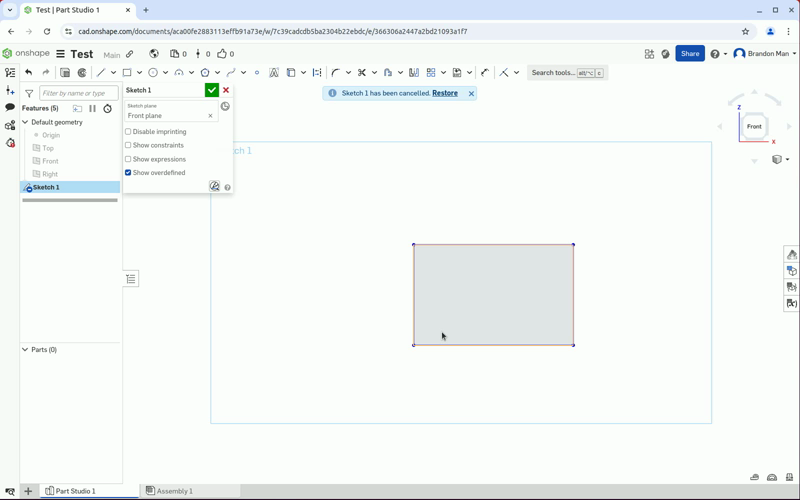
click(442, 331)
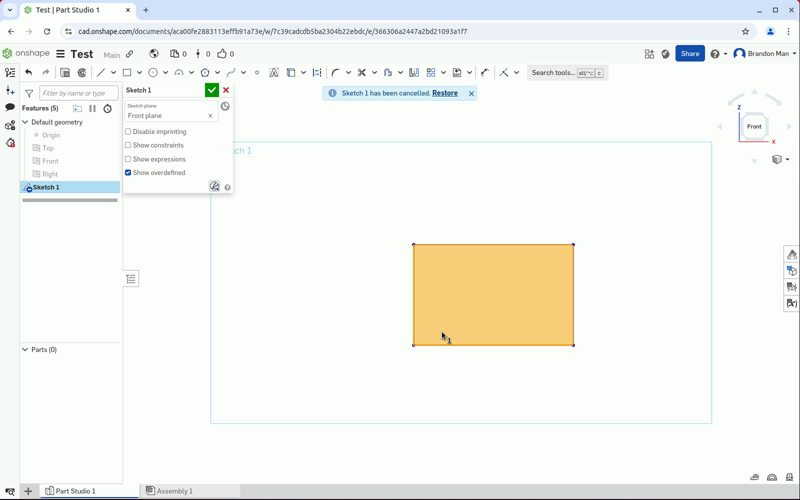
mouse_move(73, 352)
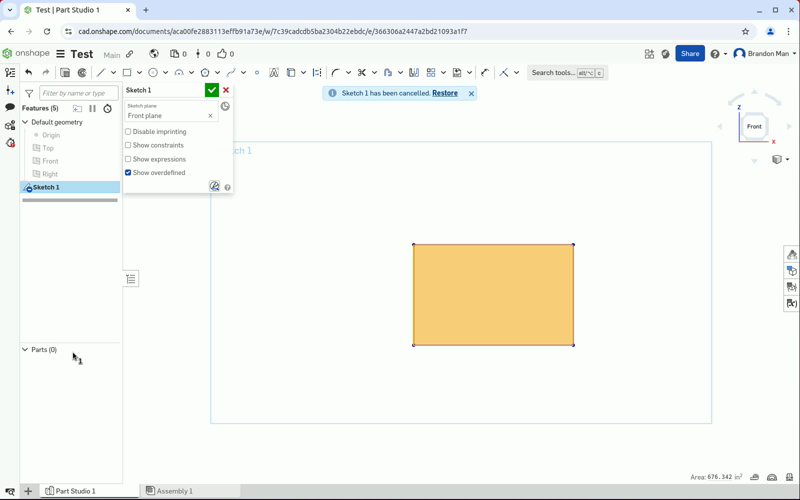
key(shift+y)
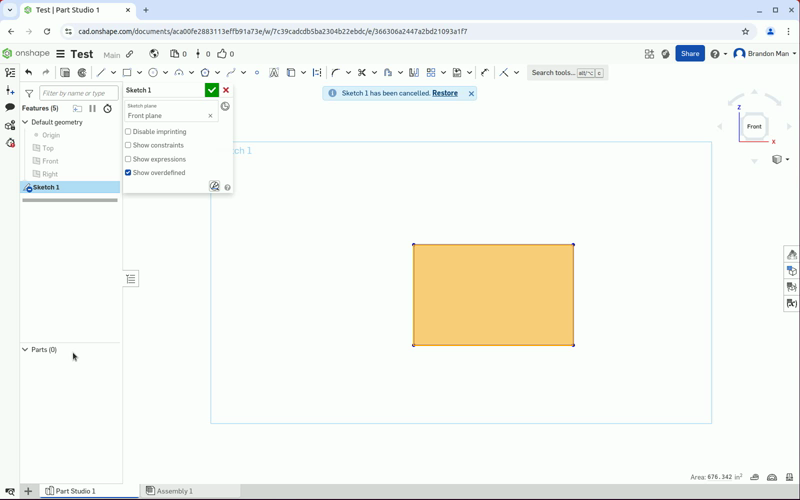
key(shift+e)
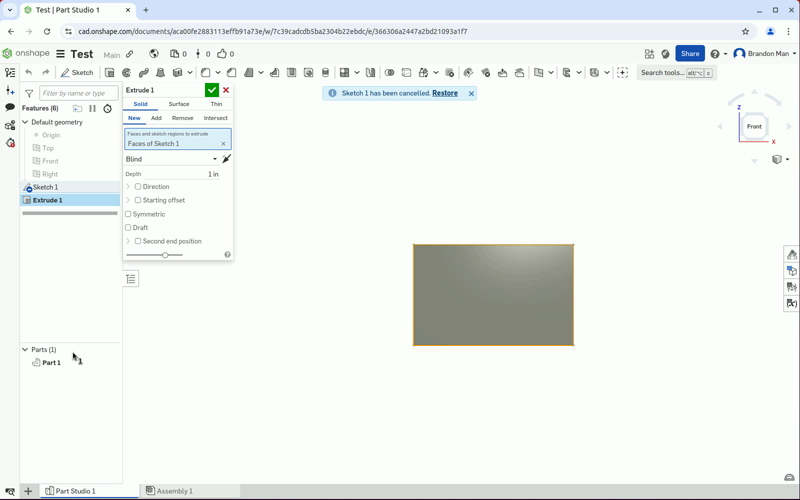
mouse_move(143, 106)
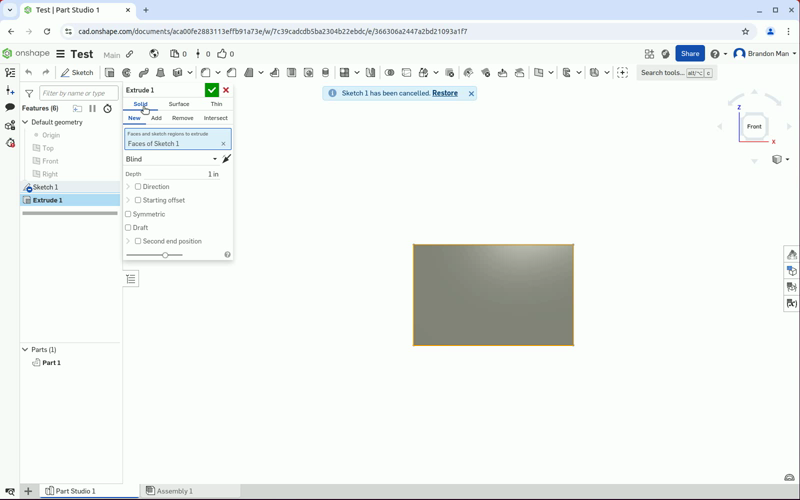
click(143, 106)
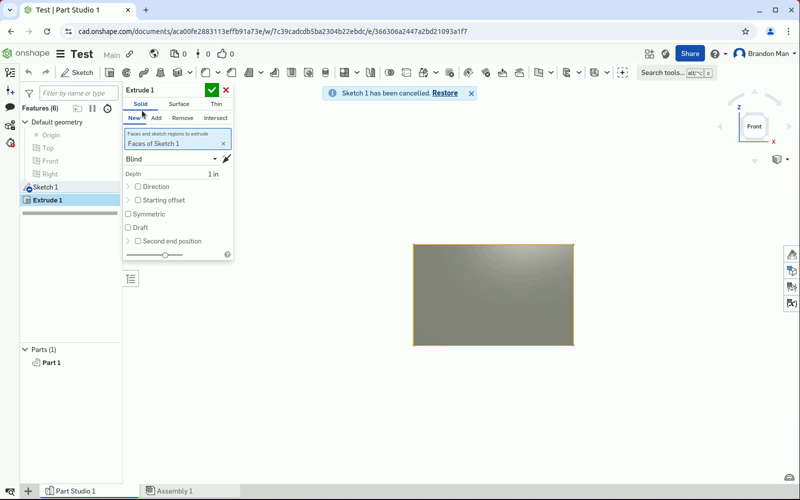
mouse_move(137, 120)
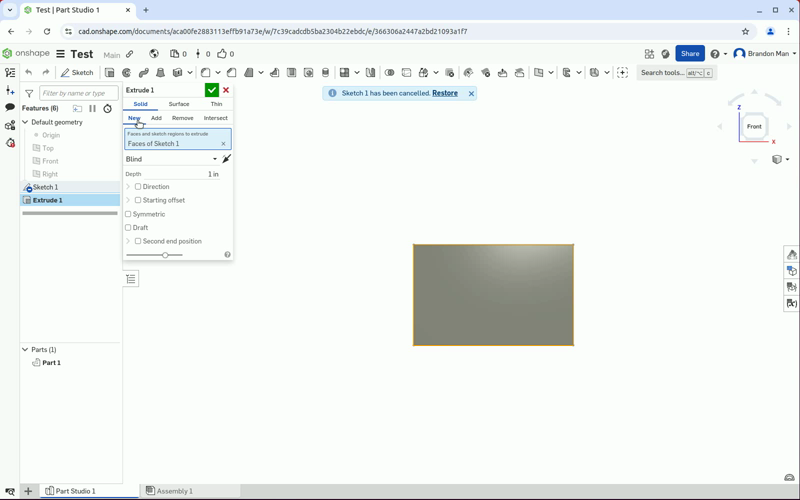
click(137, 120)
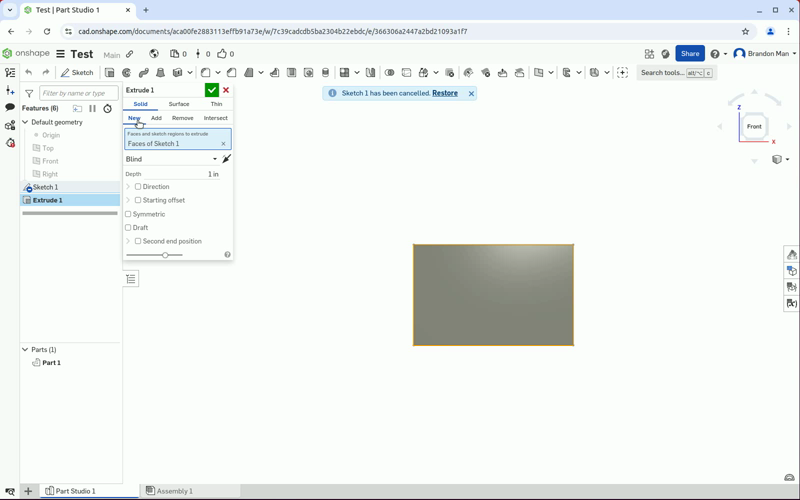
key(tab, 4)
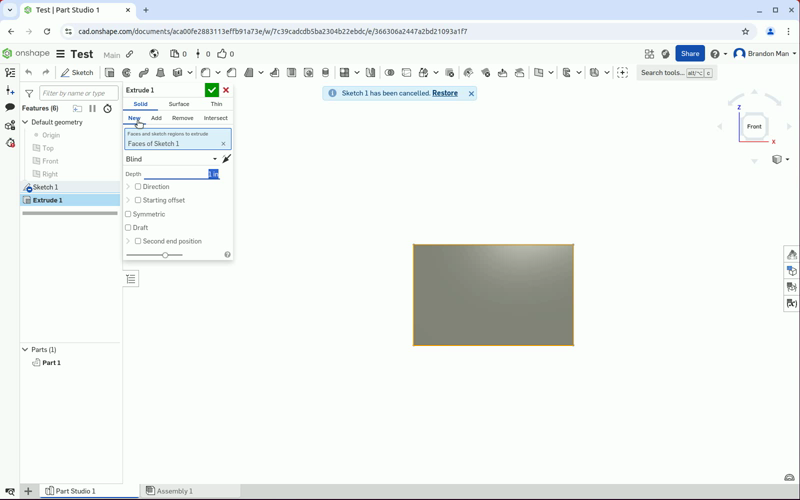
text(1.204)
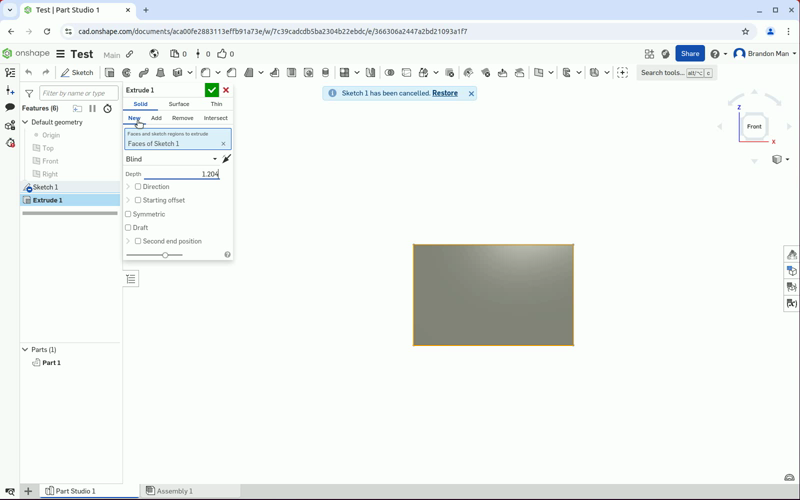
key(enter)
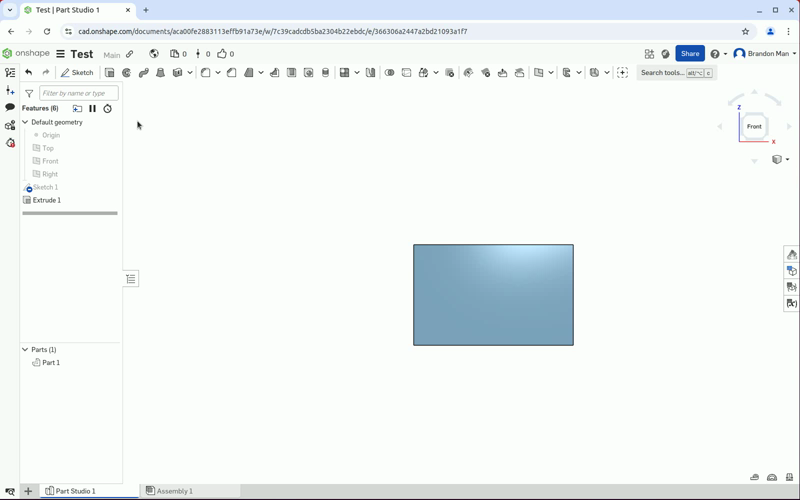
key(shift+h)
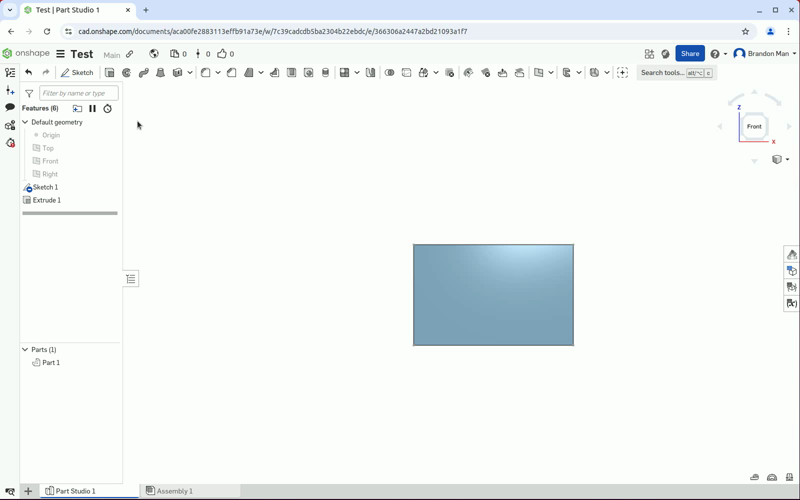
key(shift+h)
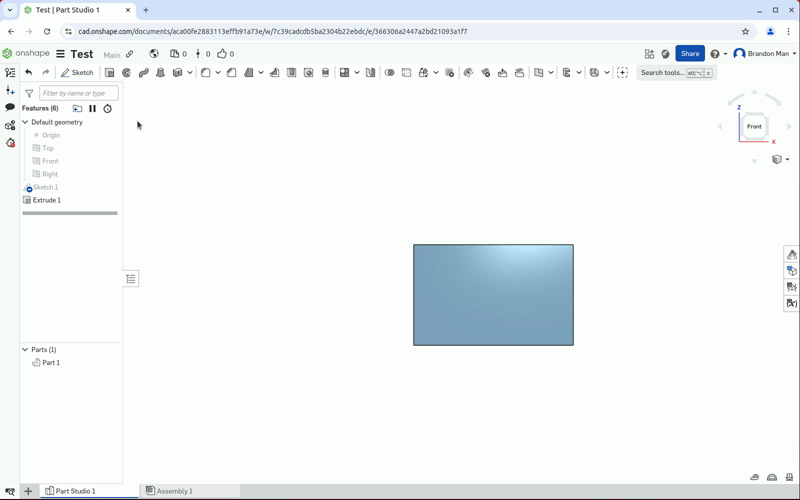
mouse_move(73, 189)
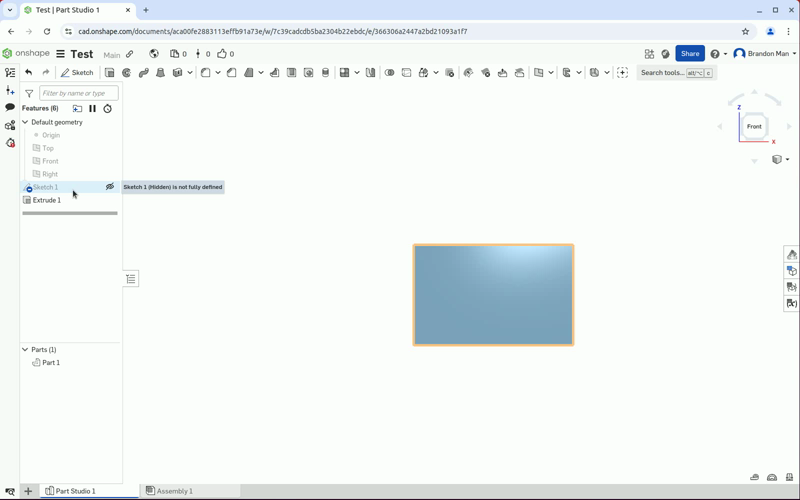
click(73, 189)
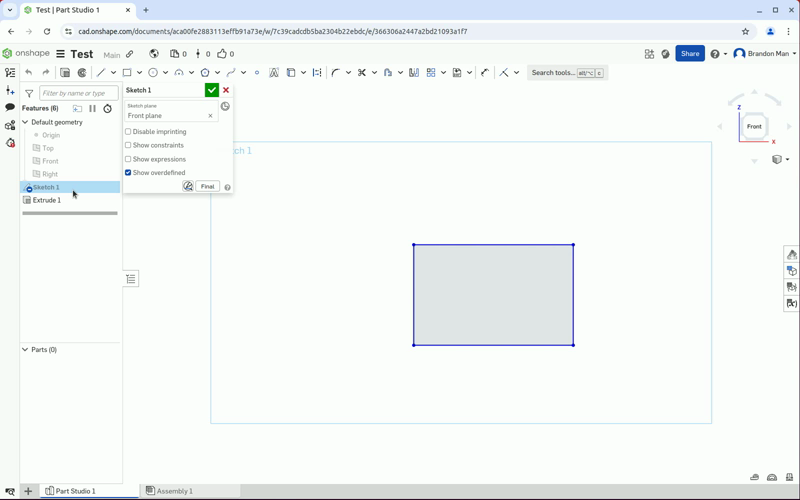
mouse_move(229, 92)
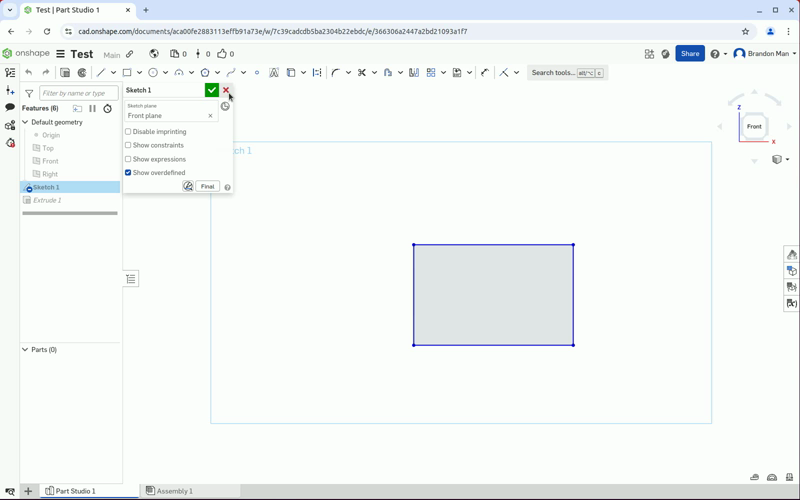
click(229, 92)
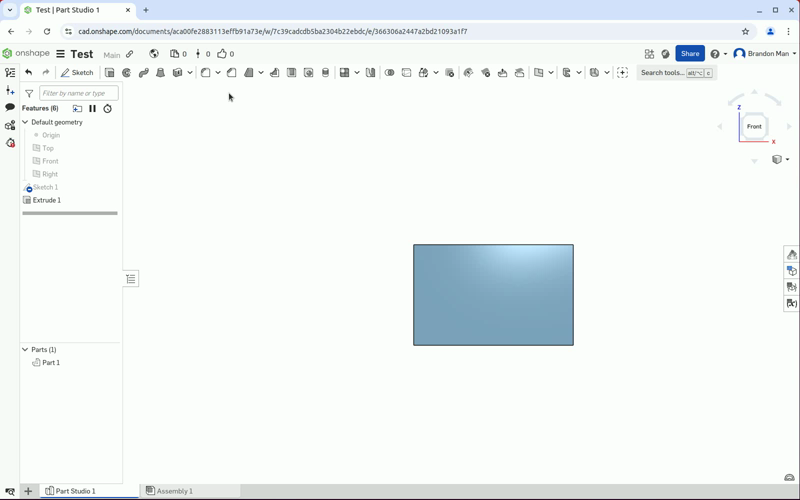
mouse_move(541, 75)
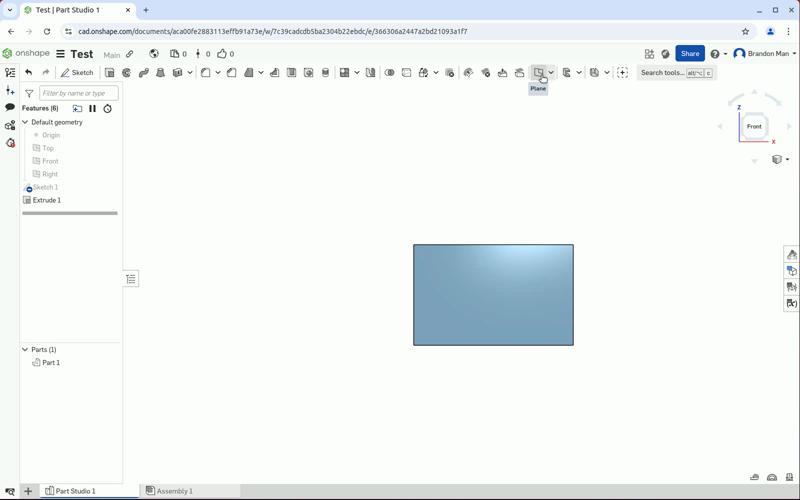
click(541, 75)
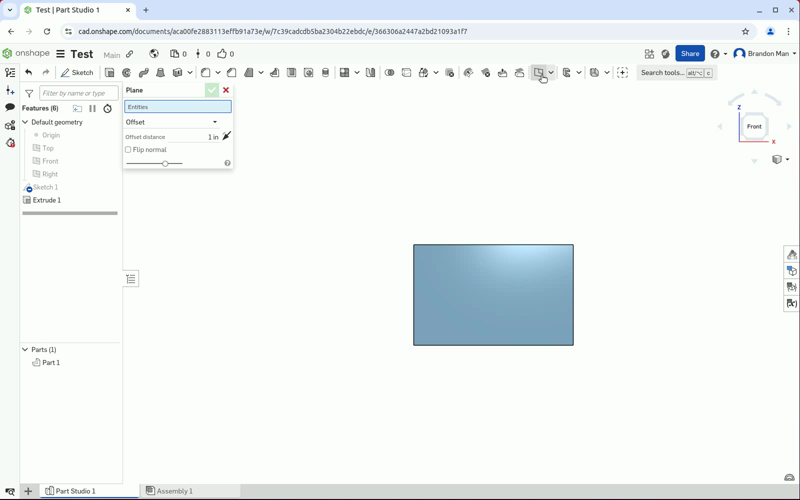
mouse_move(73, 163)
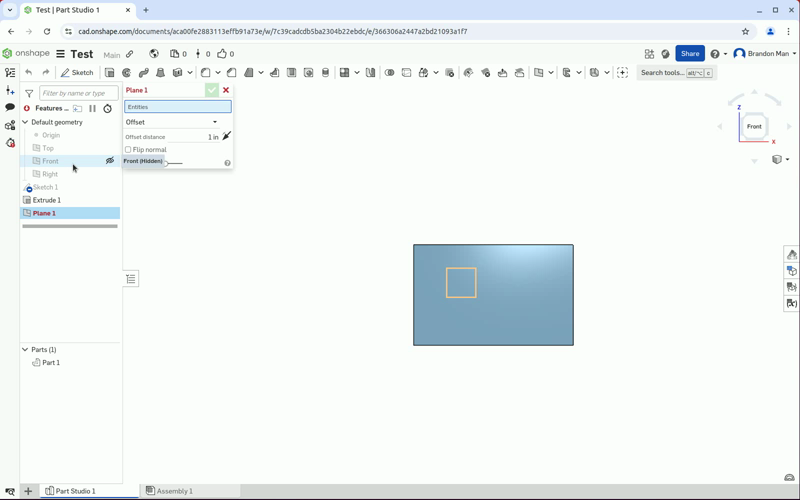
click(73, 163)
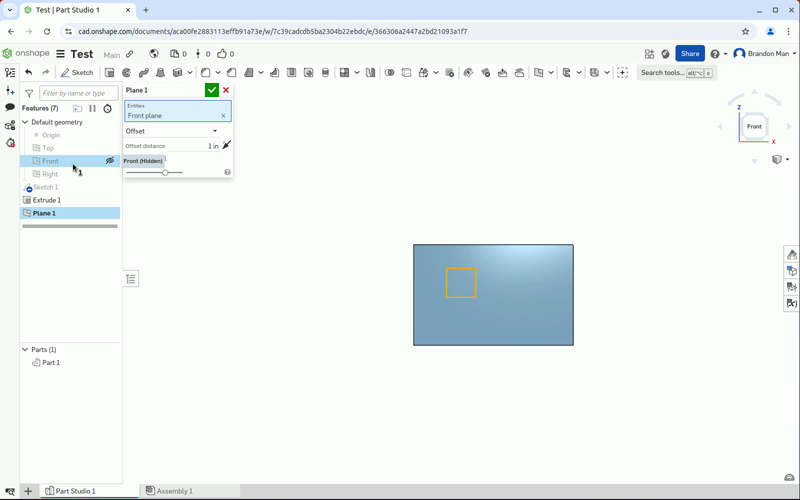
key(tab, 2)
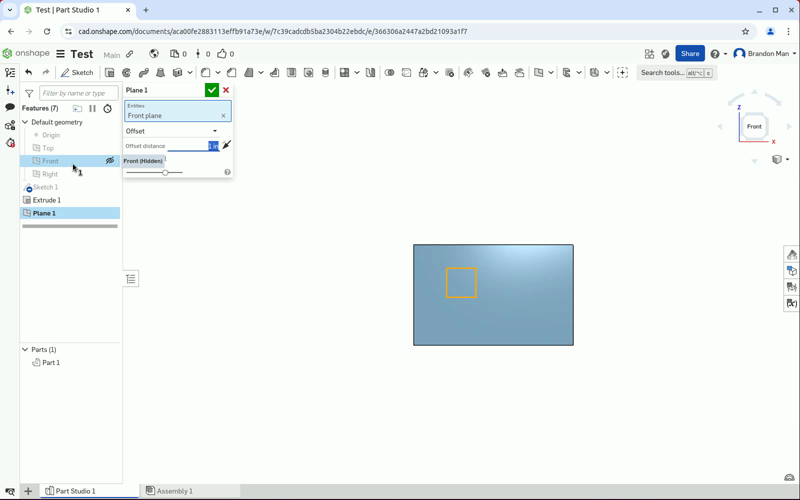
text(1.202)
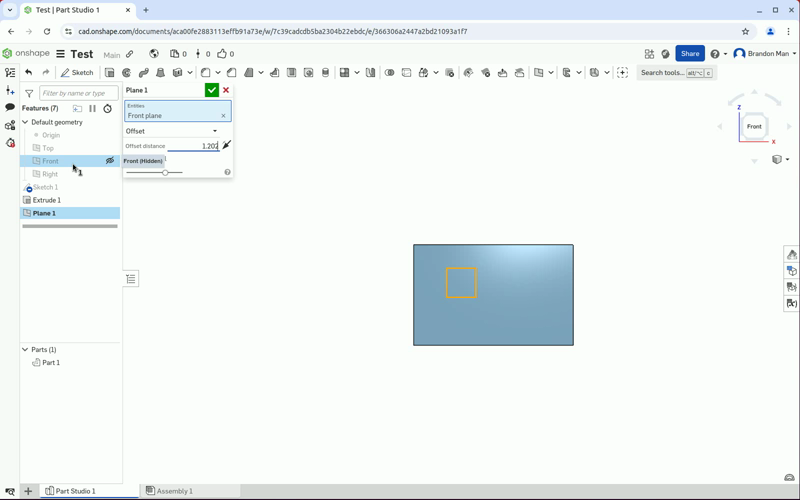
key(enter, 2)
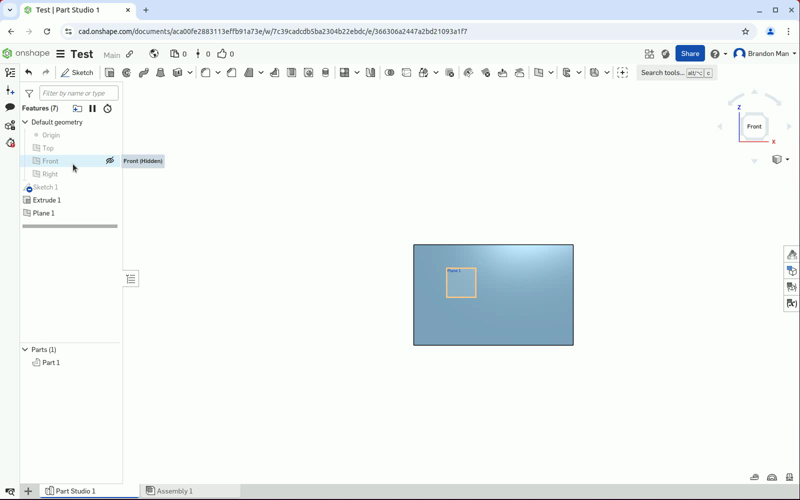
key(shift+s)
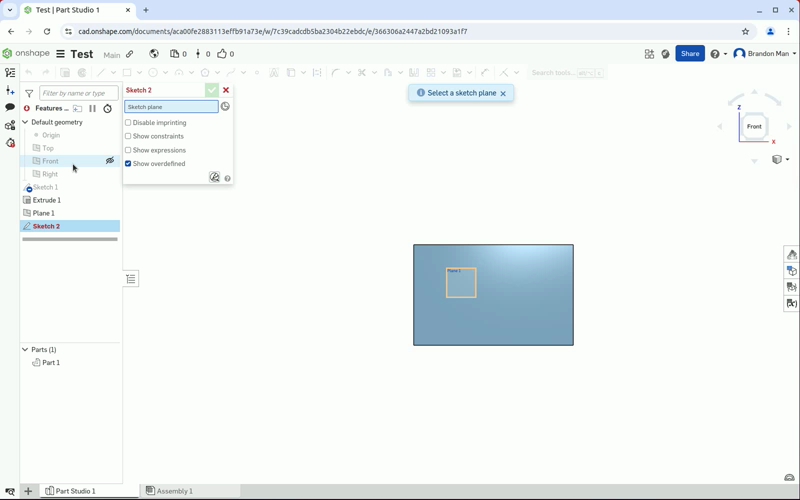
mouse_move(73, 215)
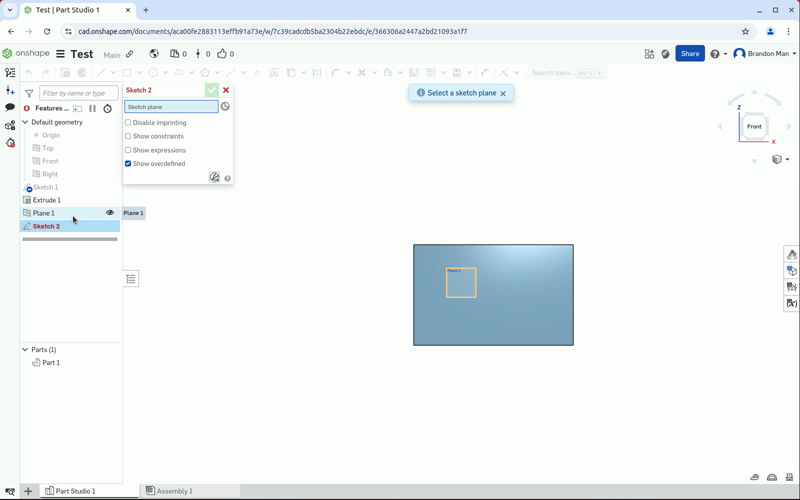
click(73, 215)
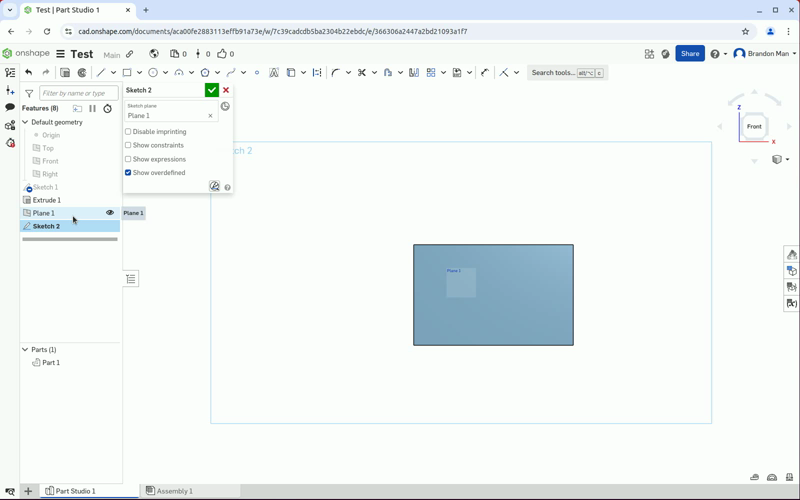
mouse_move(73, 352)
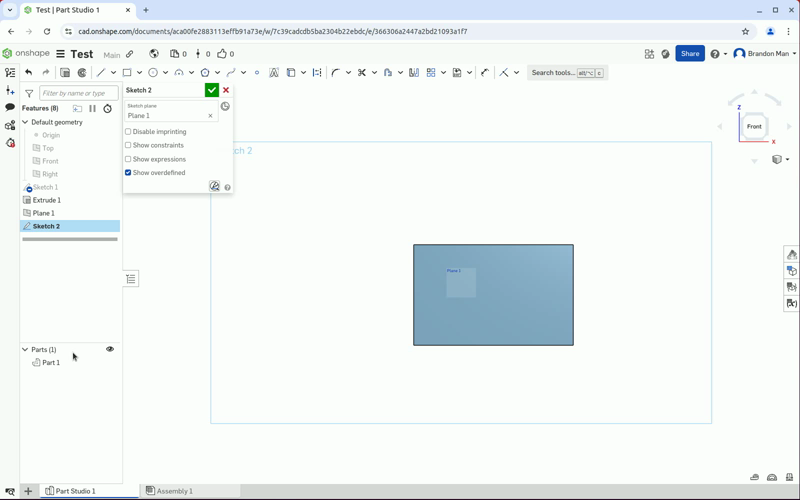
key(y)
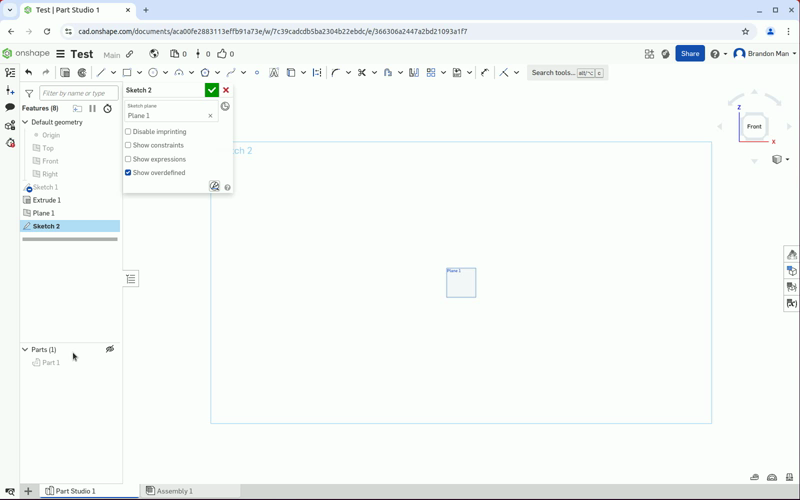
key(l)
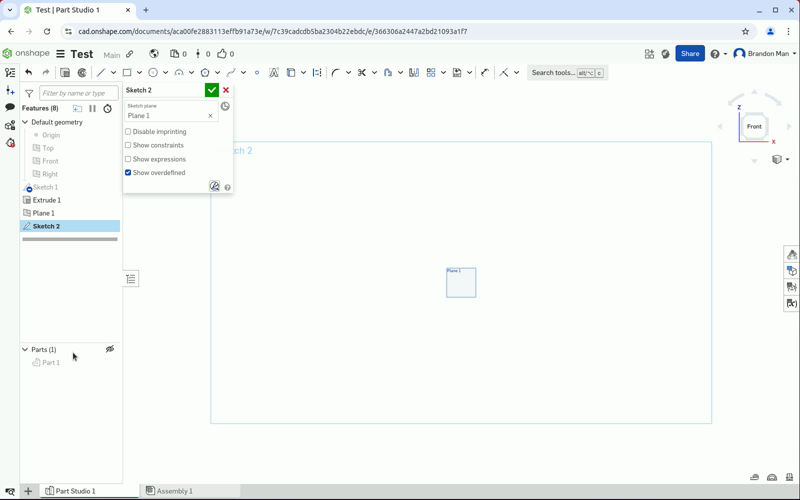
key_down(shift)
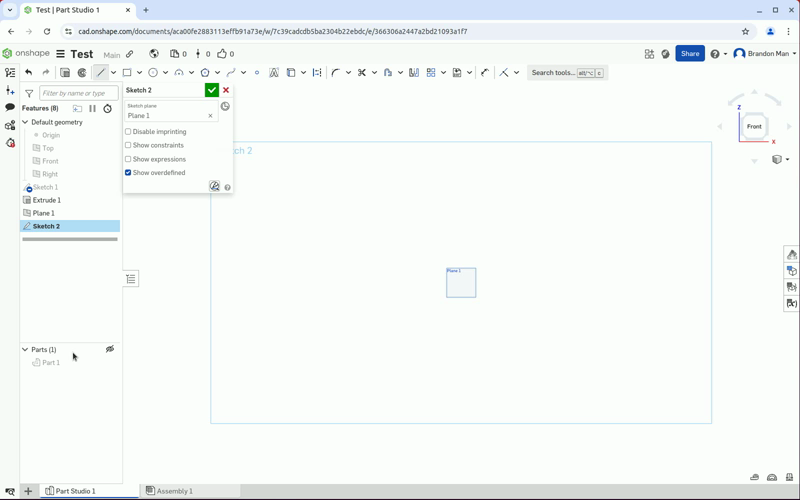
mouse_move(545, 345)
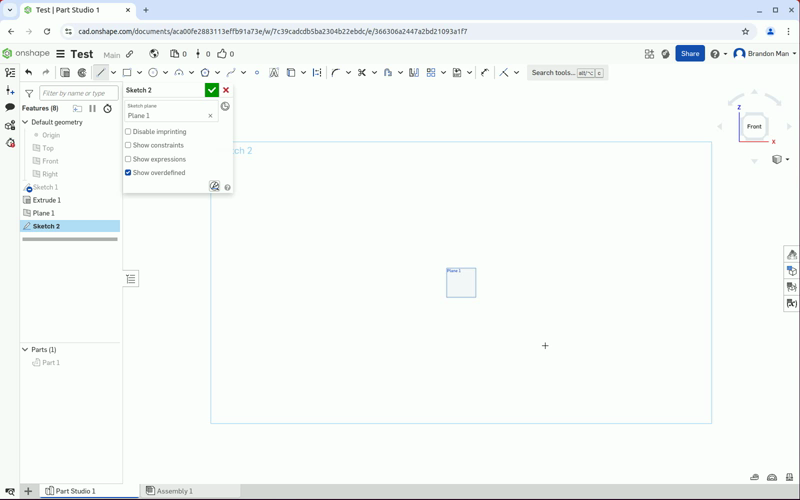
click(545, 345)
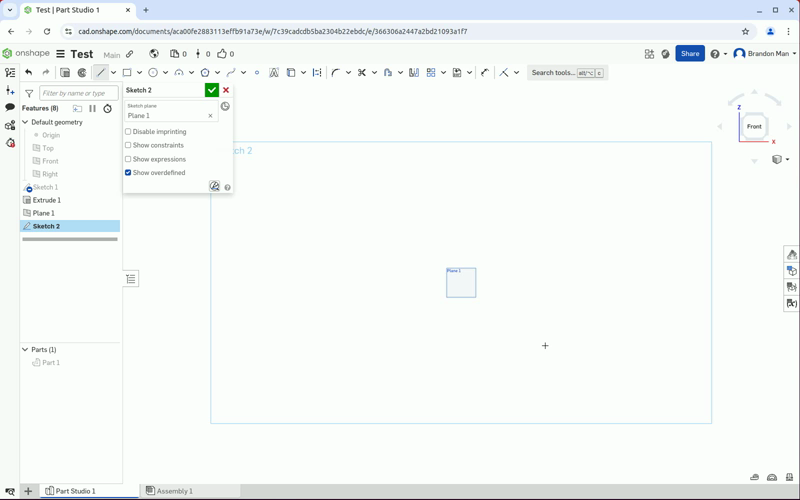
key_up(shift)
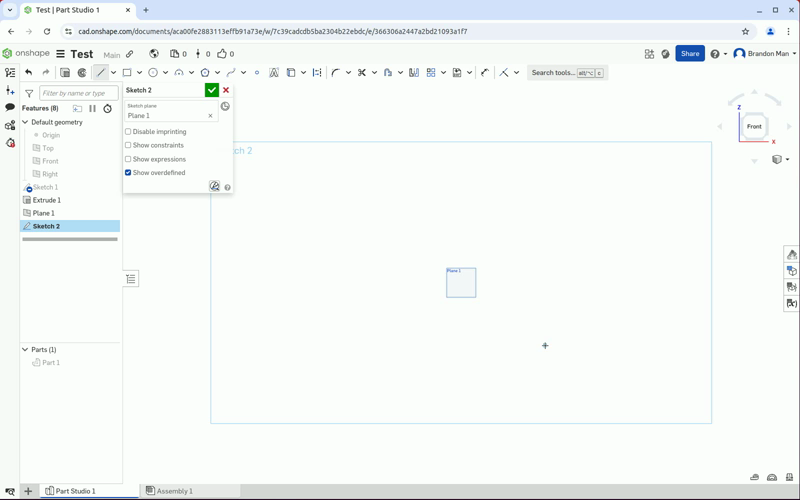
key_down(shift)
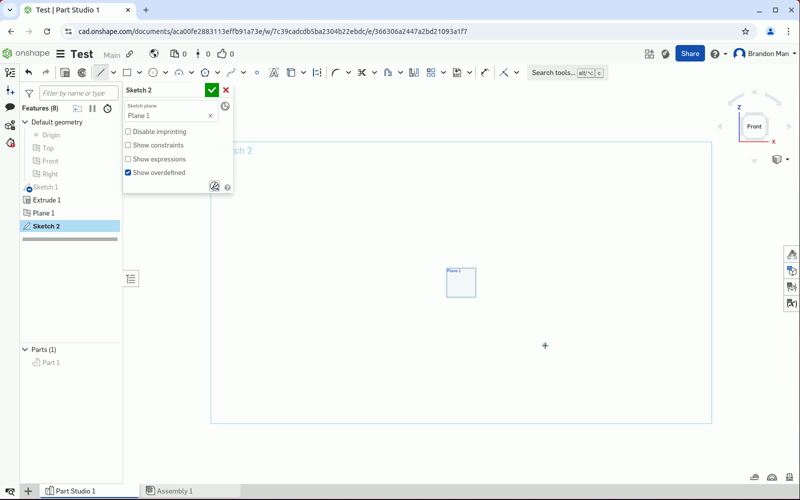
mouse_move(575, 345)
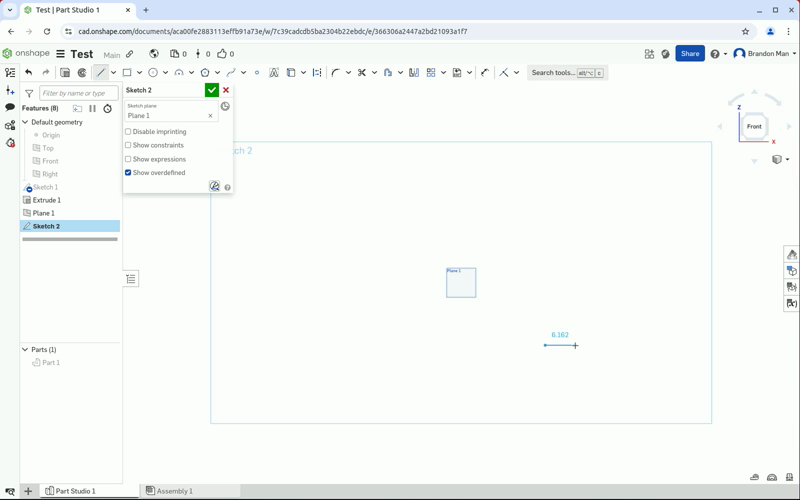
mouse_move(573, 345)
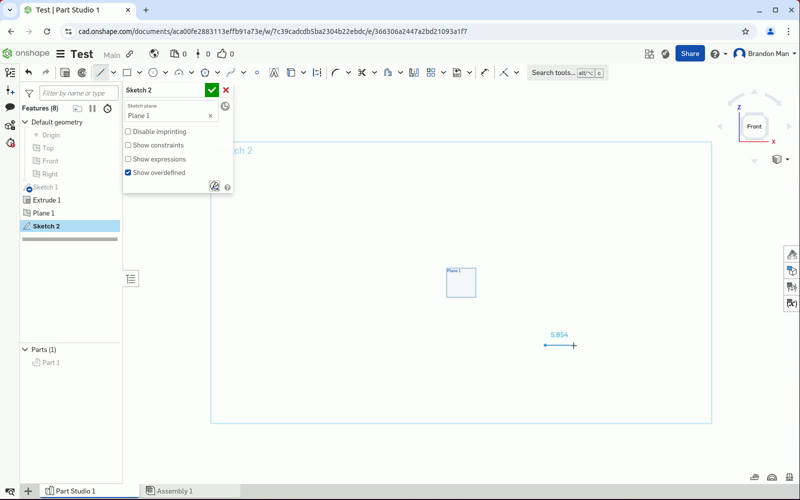
click(573, 345)
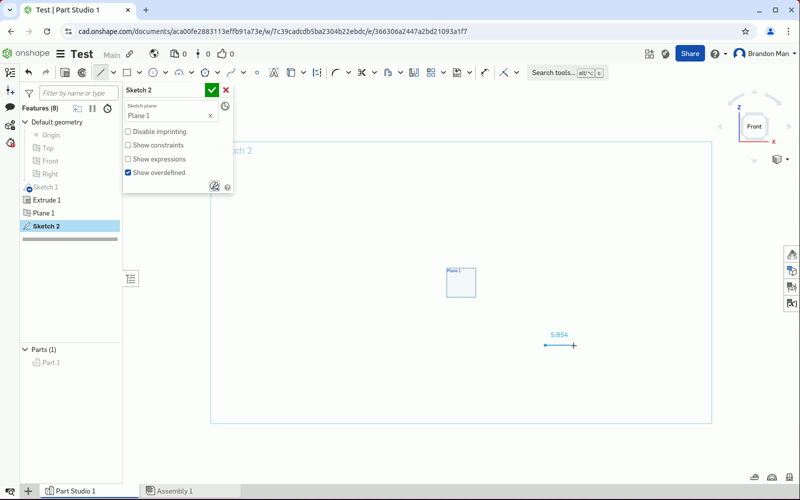
key_up(shift)
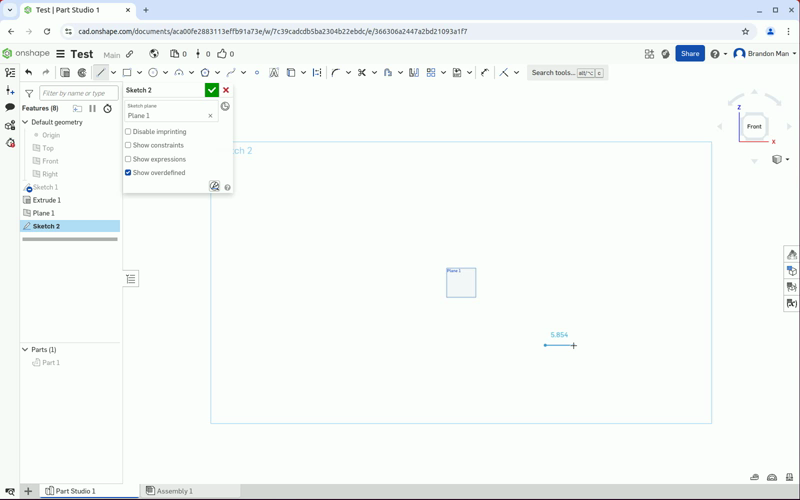
key_down(shift)
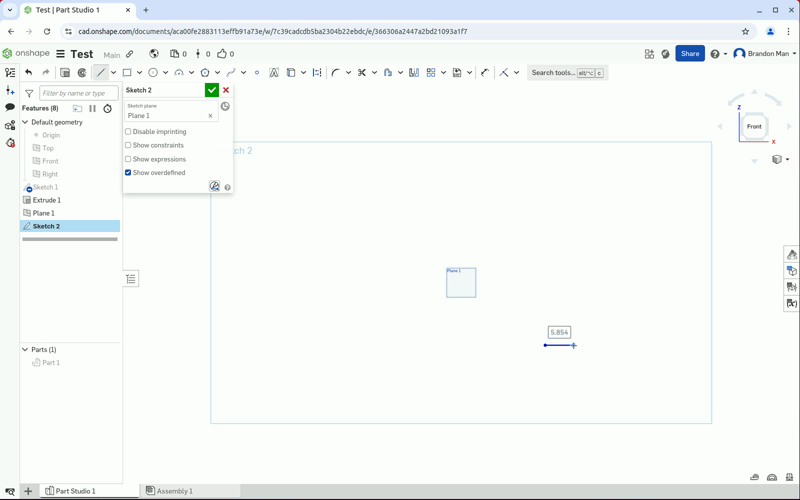
mouse_move(573, 280)
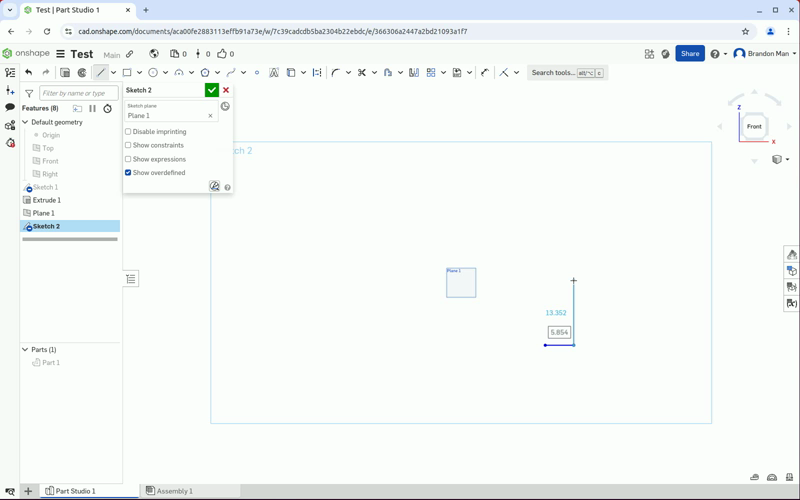
click(573, 280)
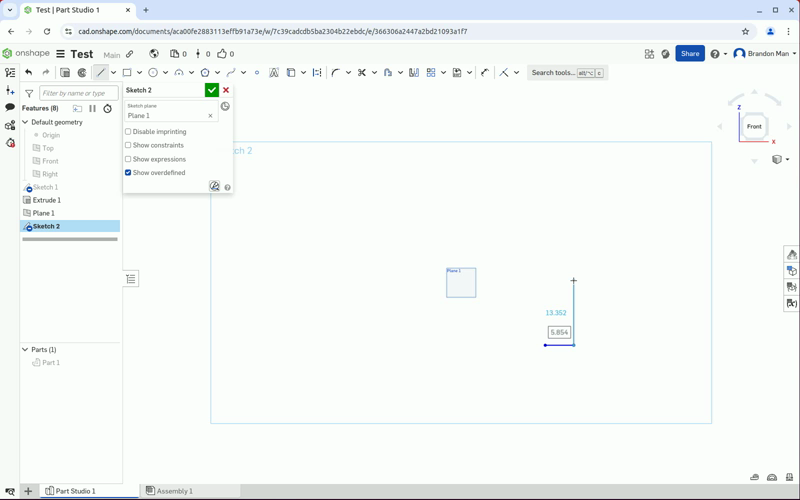
key_up(shift)
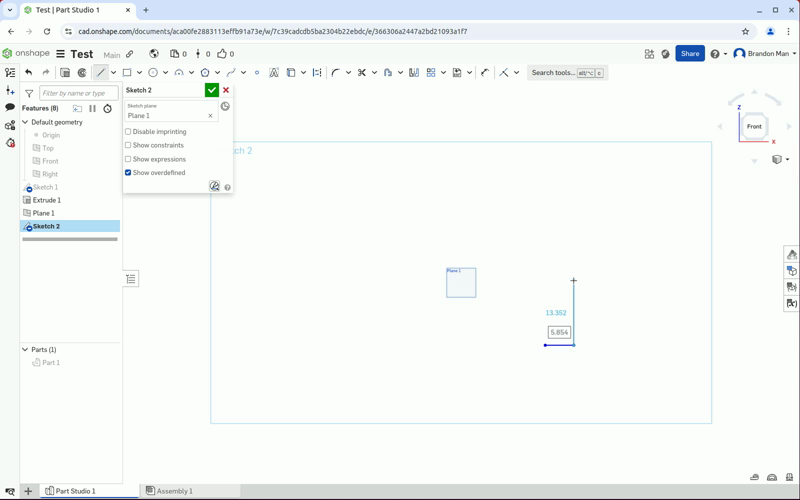
key_down(shift)
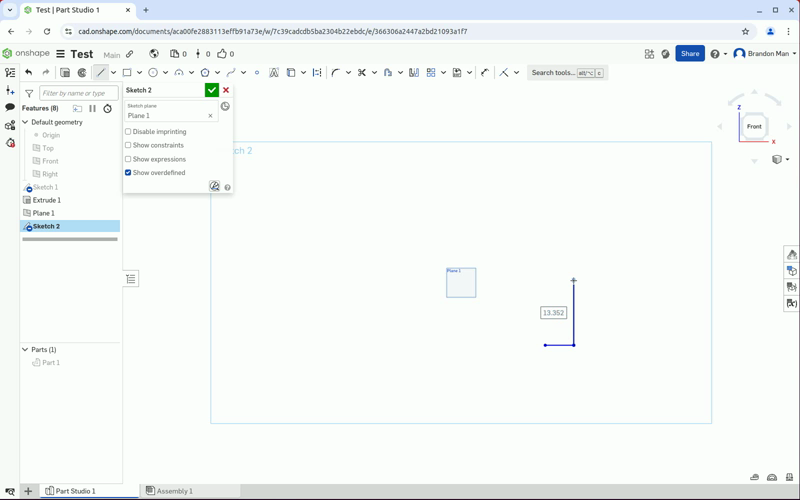
mouse_move(589, 280)
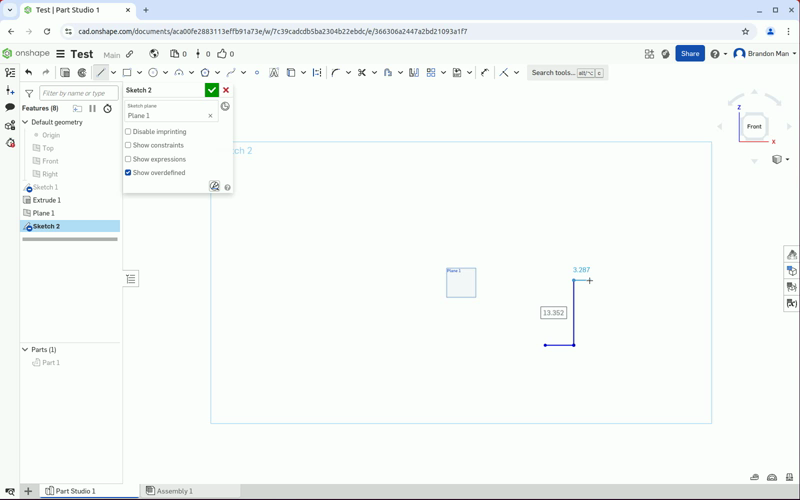
mouse_move(545, 280)
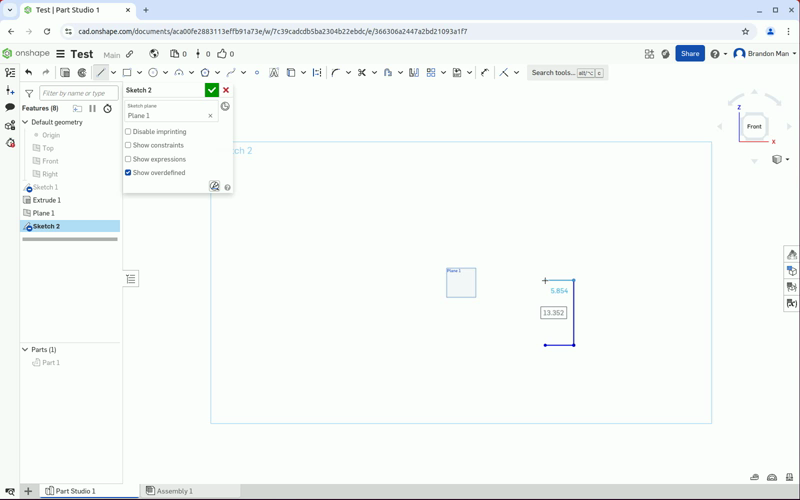
click(545, 280)
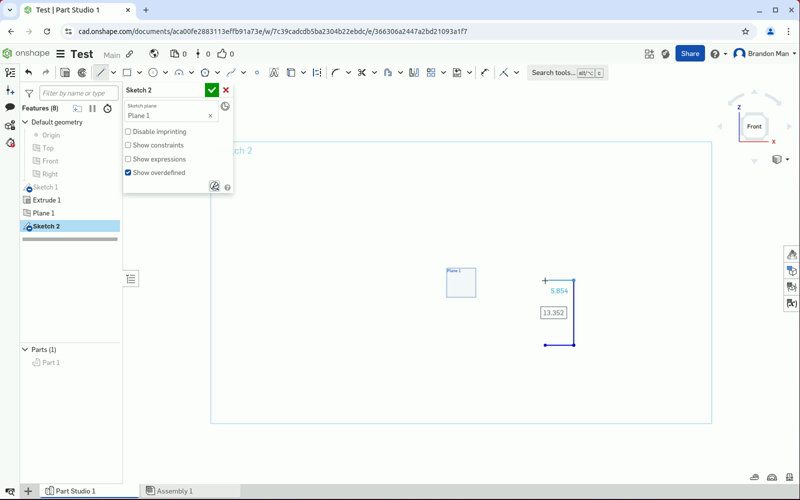
key_up(shift)
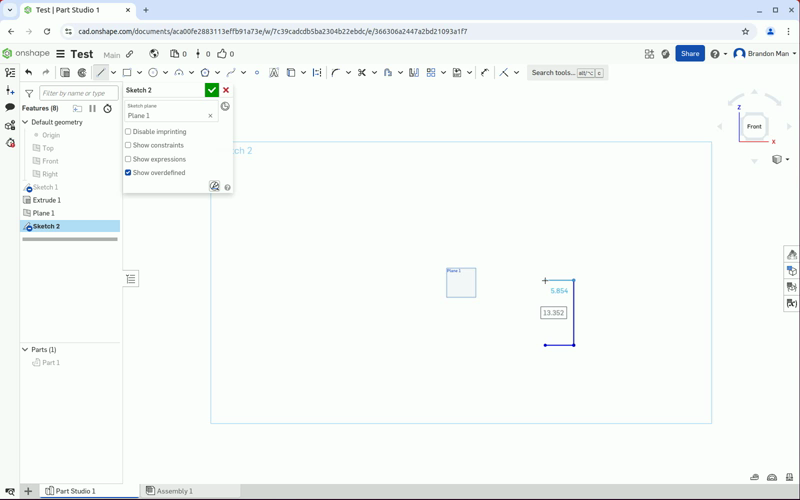
key_down(shift)
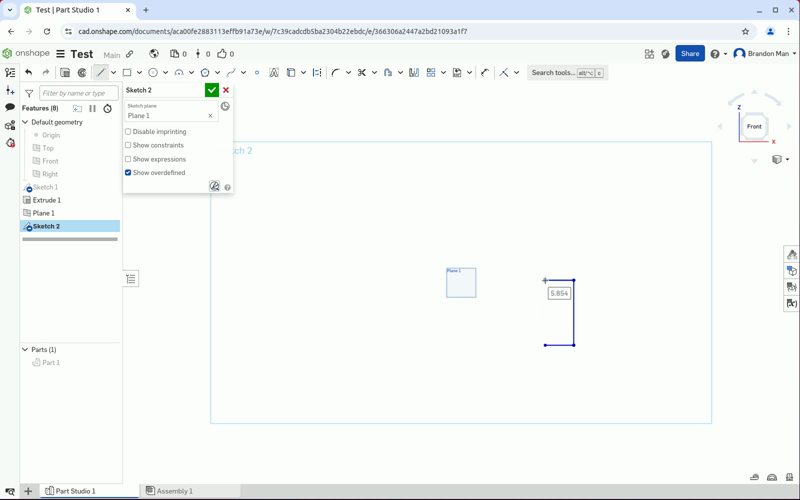
mouse_move(545, 345)
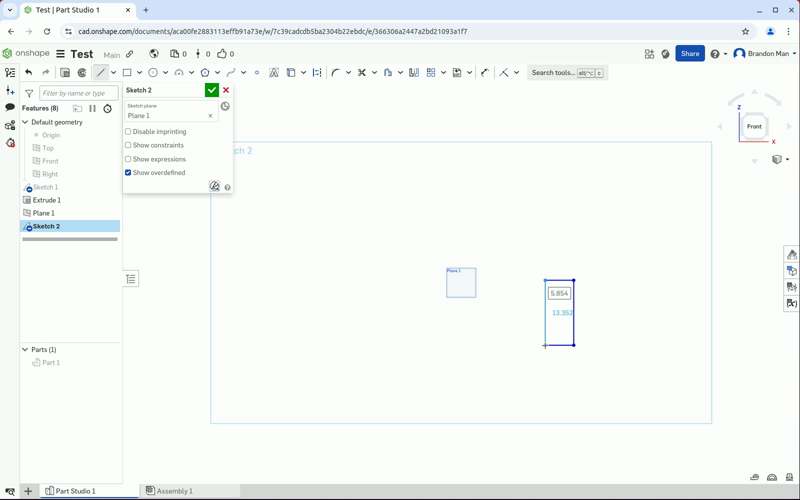
key_up(shift)
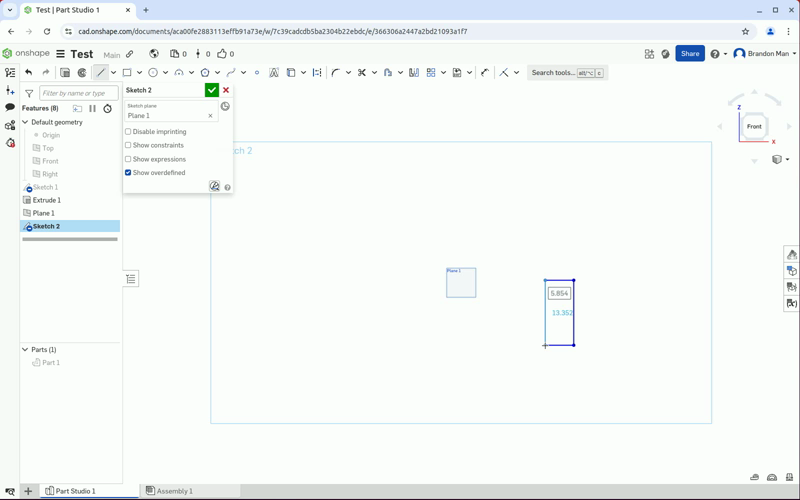
click(545, 345)
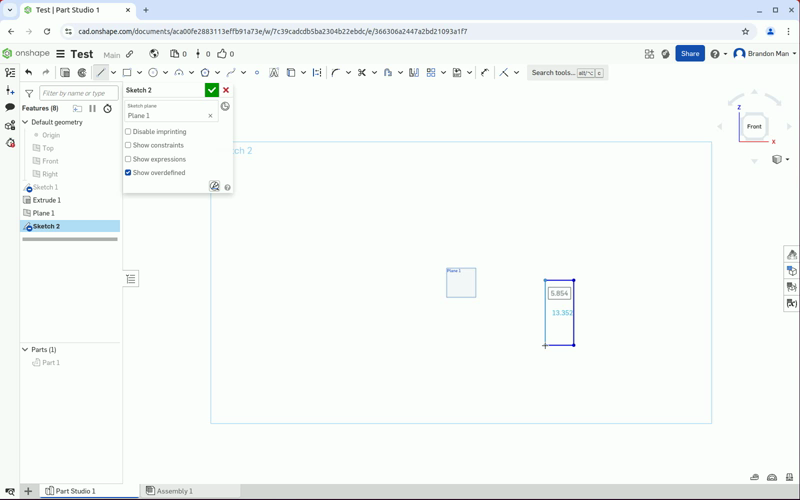
key(esc)
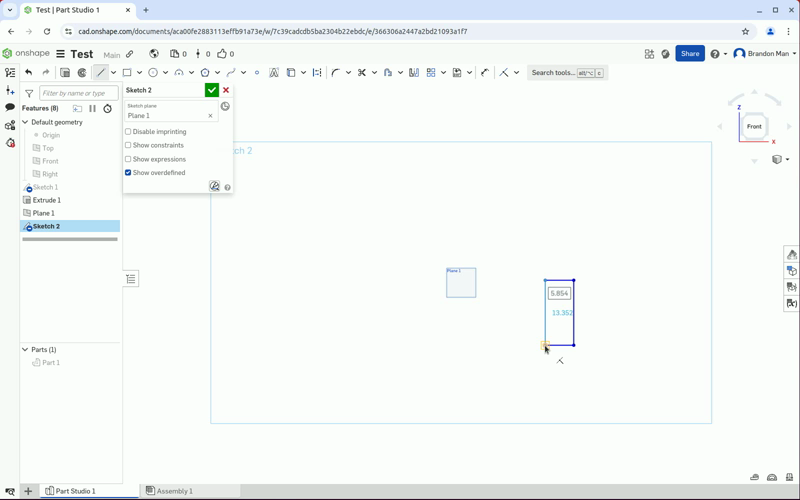
mouse_move(559, 303)
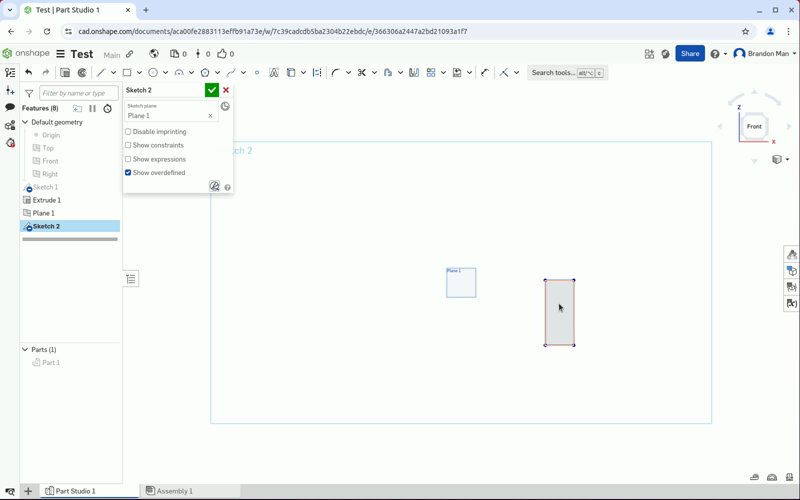
click(559, 303)
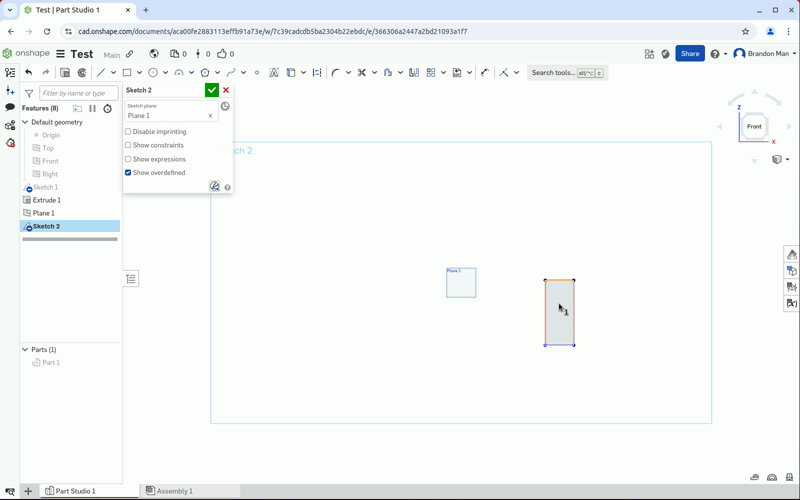
mouse_move(73, 352)
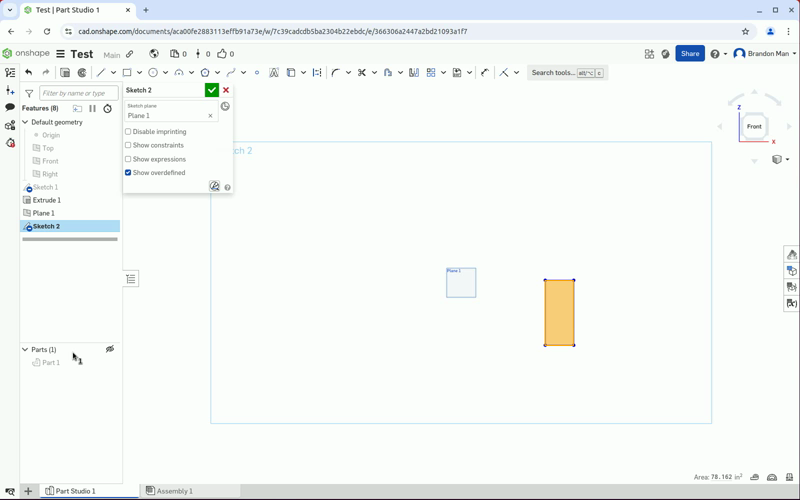
key(shift+y)
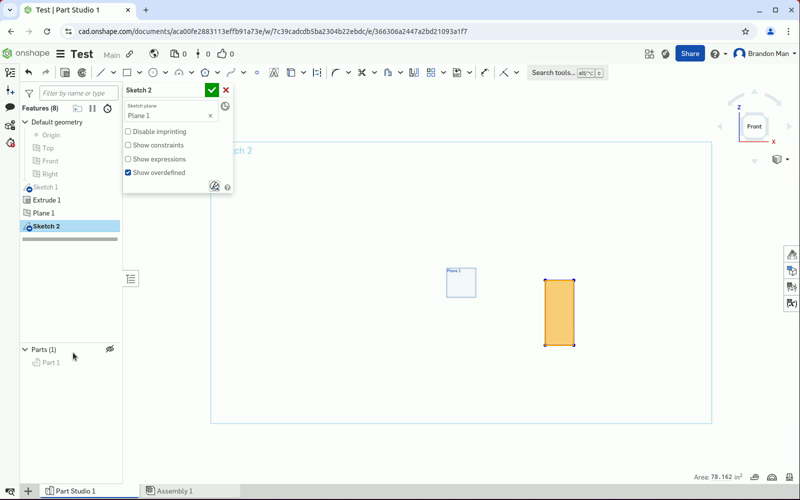
key(shift+e)
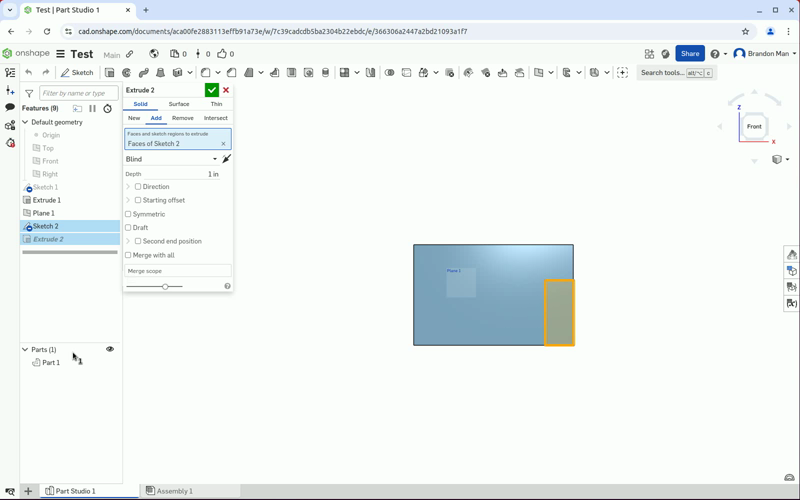
mouse_move(143, 106)
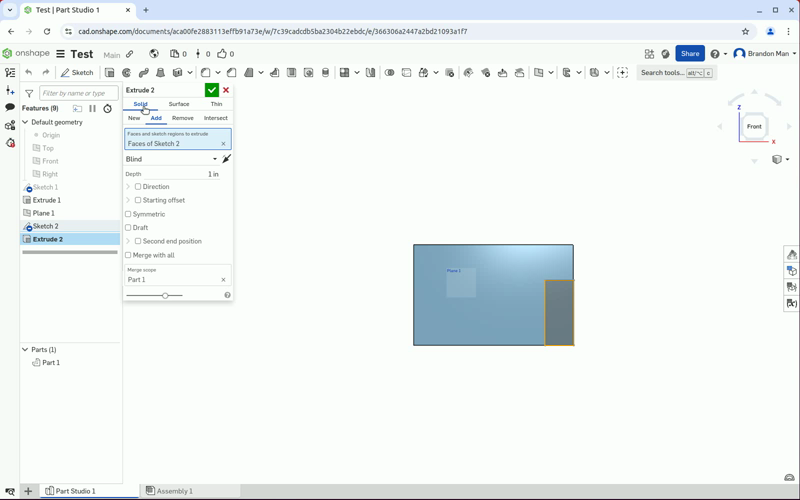
click(143, 106)
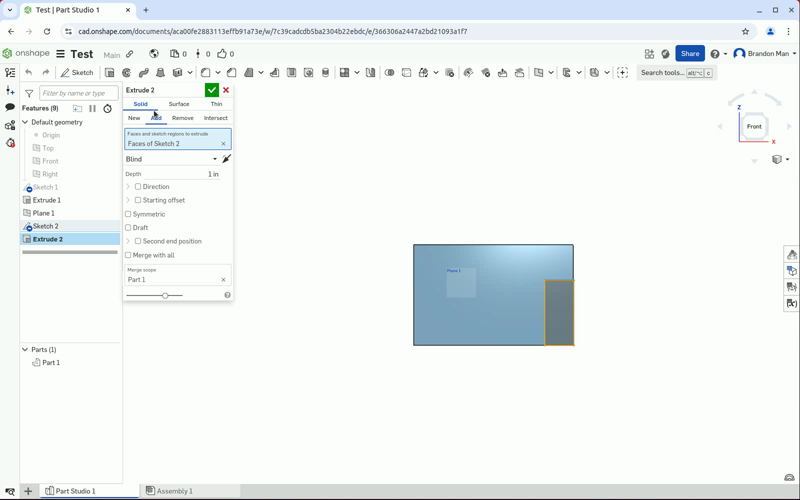
mouse_move(186, 120)
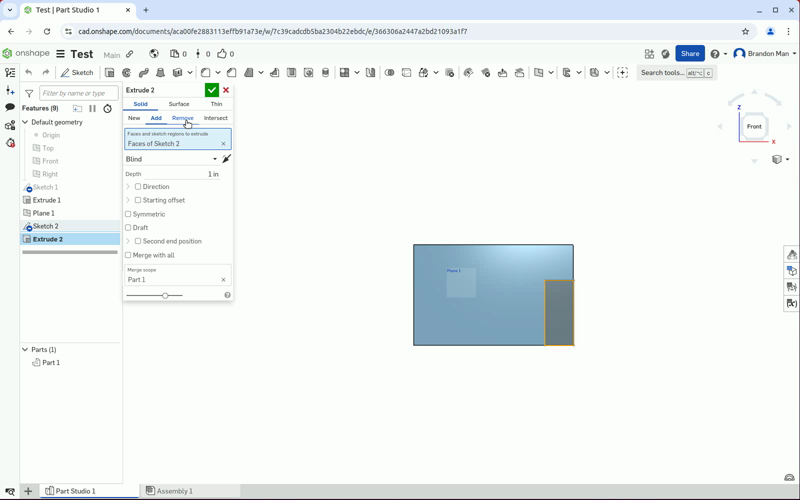
click(186, 120)
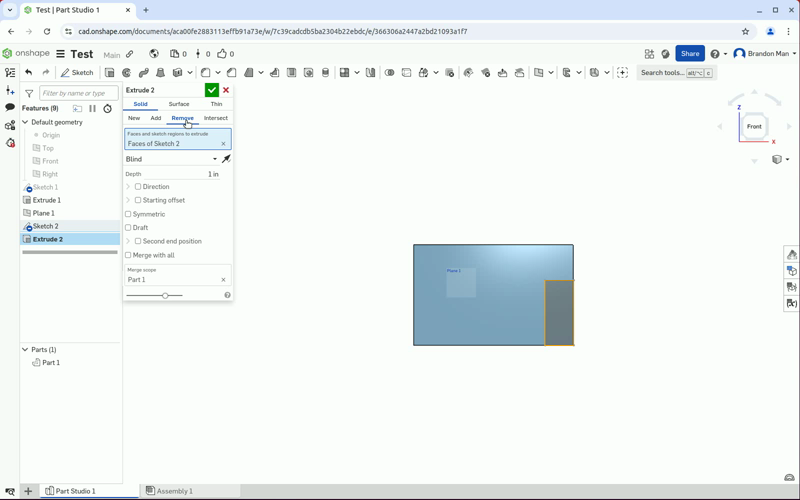
key(tab, 4)
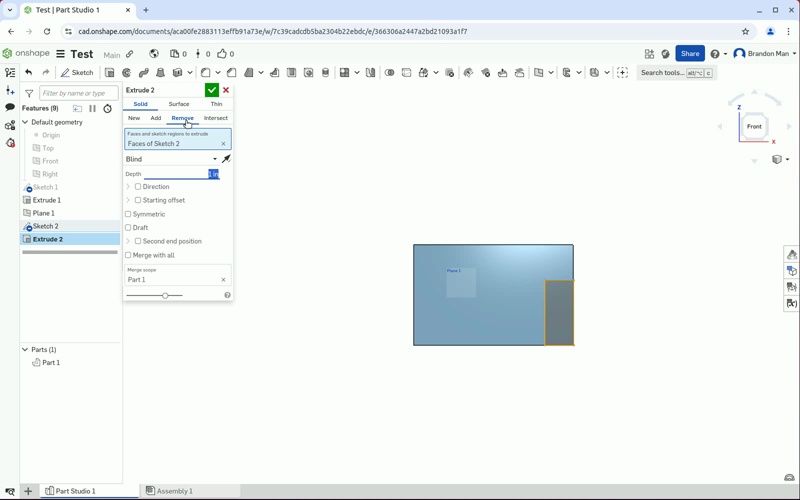
text(9.628)
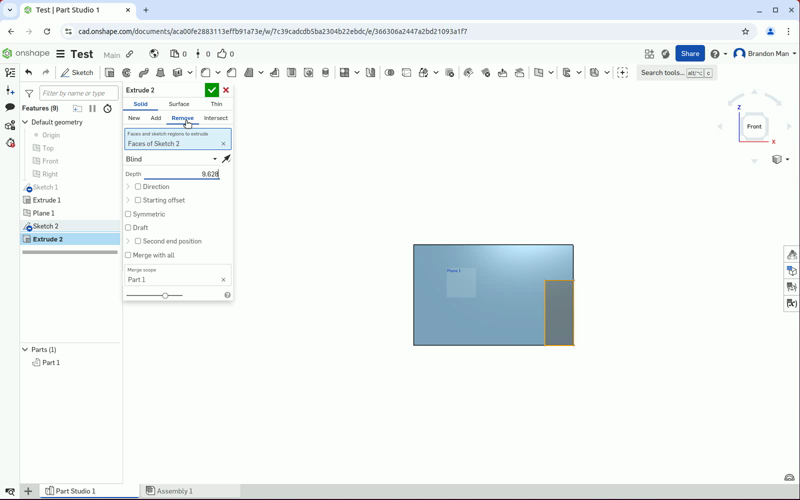
key(tab, 6)
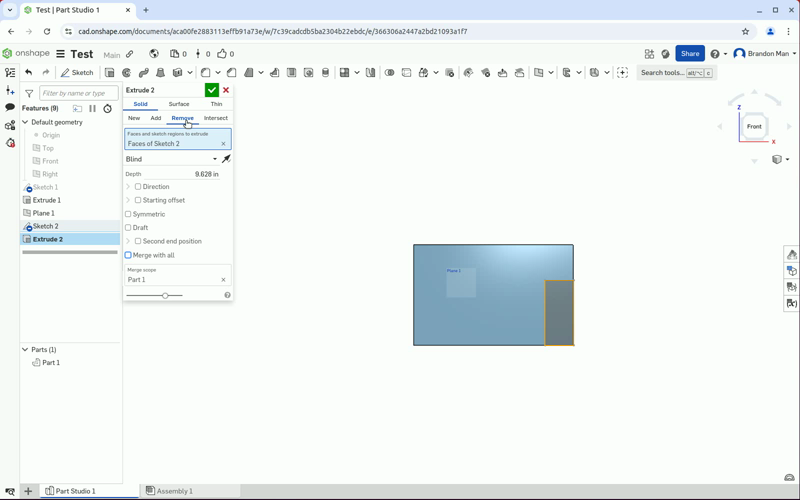
key(space)
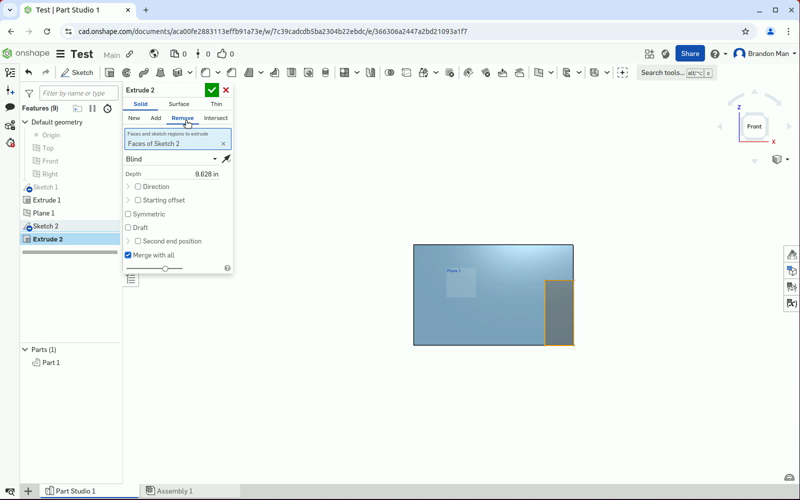
key(enter)
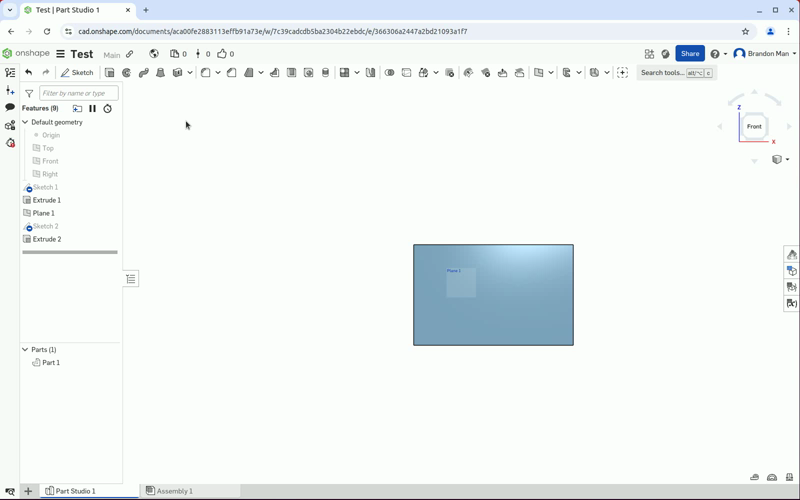
key(shift+h)
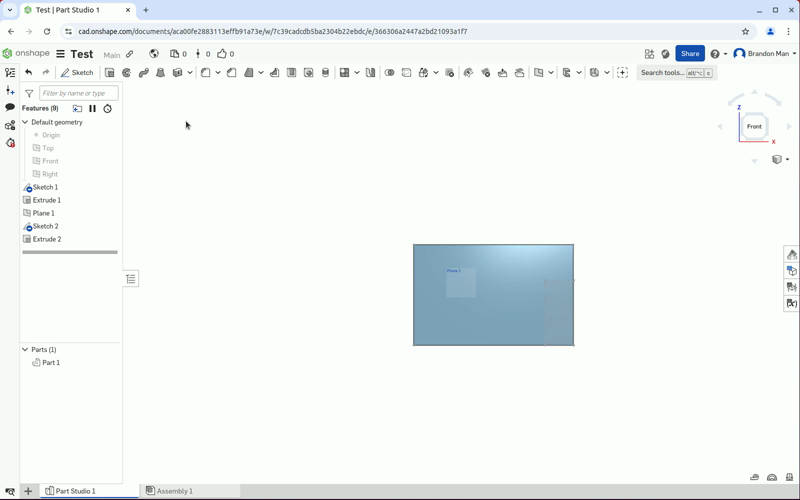
key(shift+h)
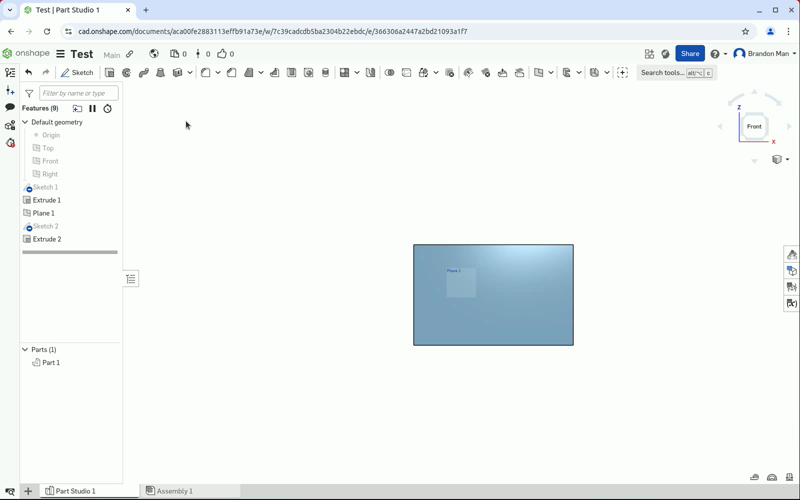
mouse_move(73, 189)
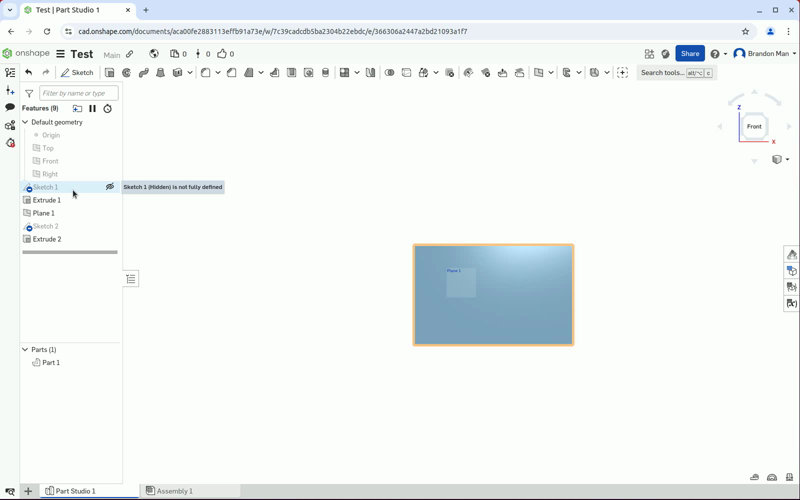
click(73, 189)
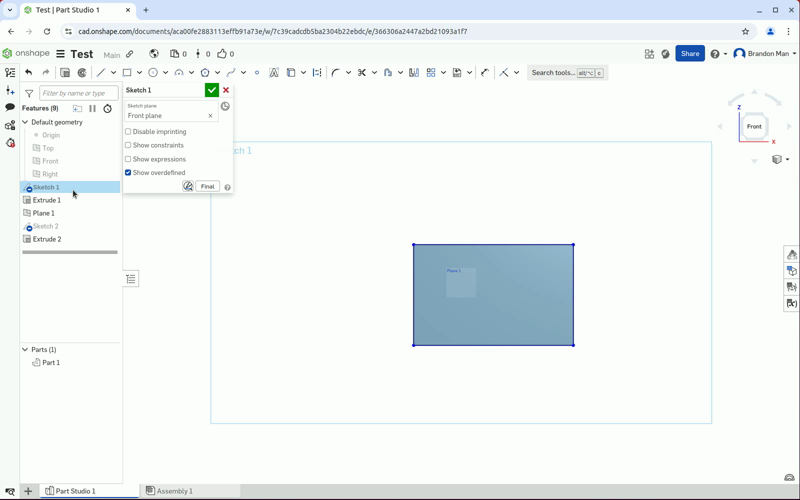
mouse_move(229, 92)
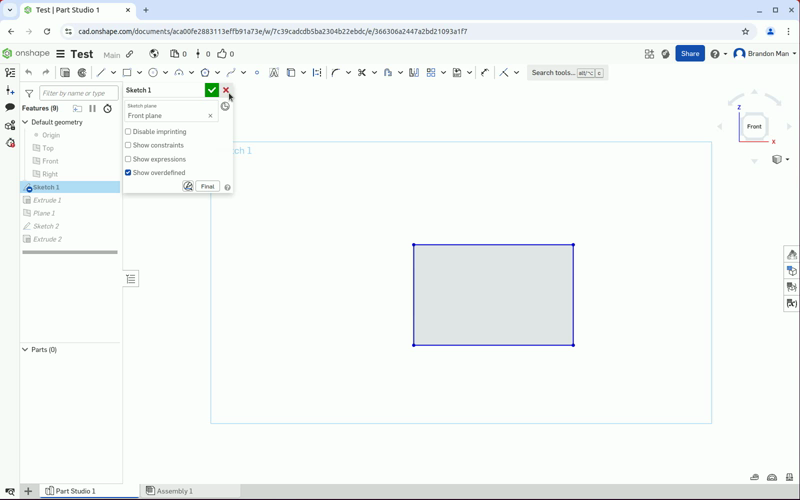
click(229, 92)
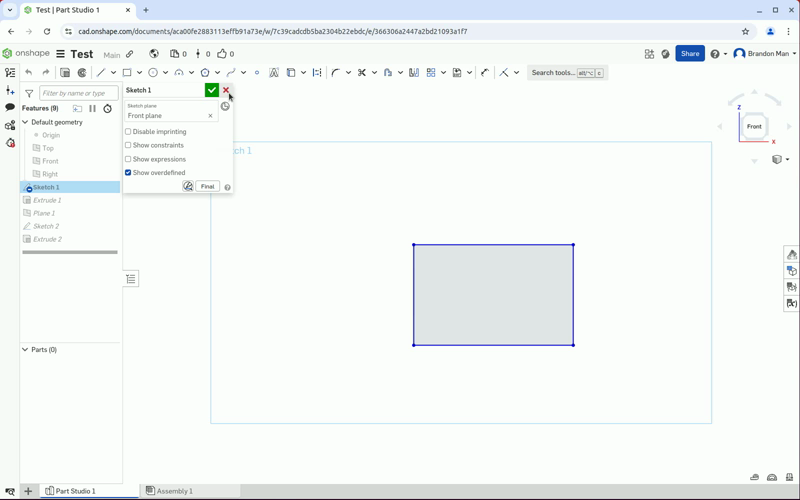
key(shift+s)
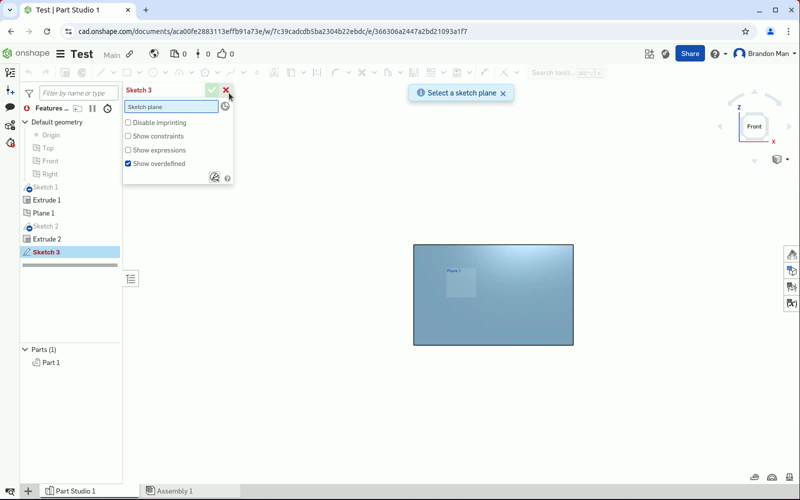
mouse_move(73, 215)
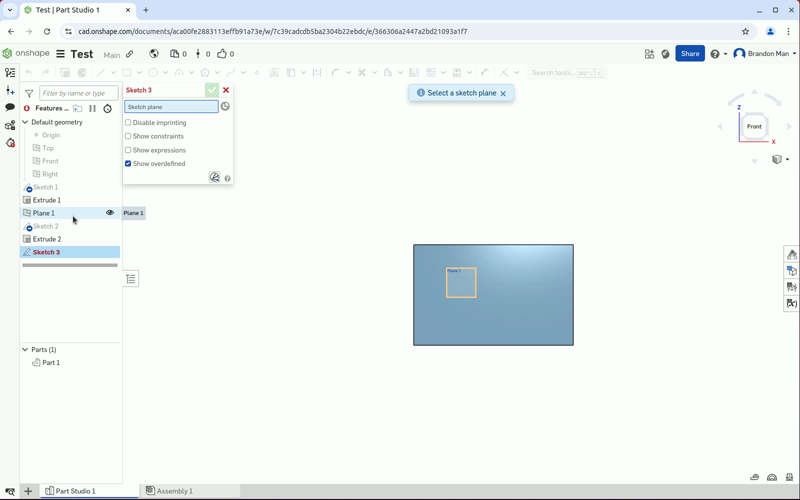
click(73, 215)
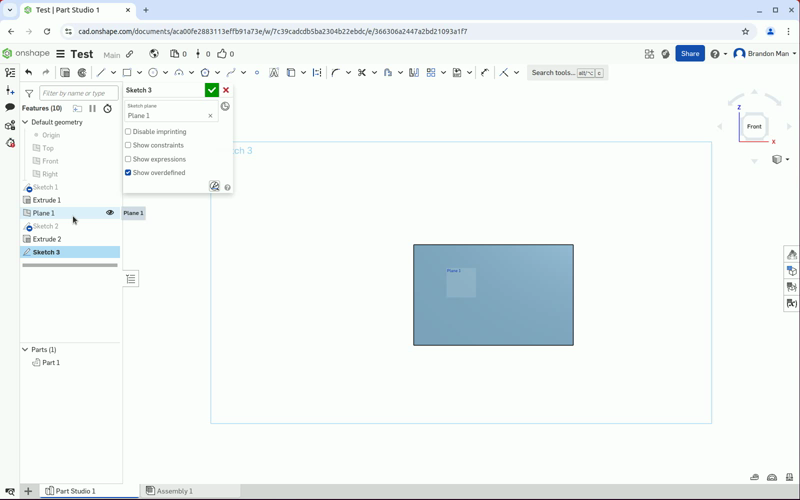
mouse_move(73, 352)
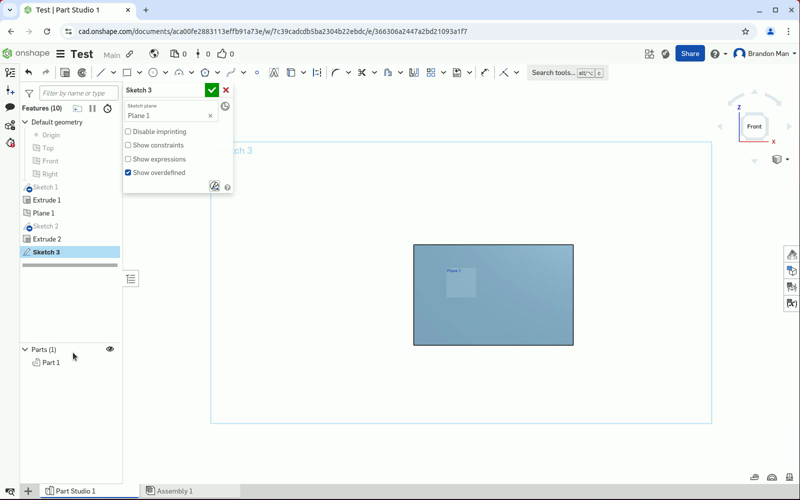
key(y)
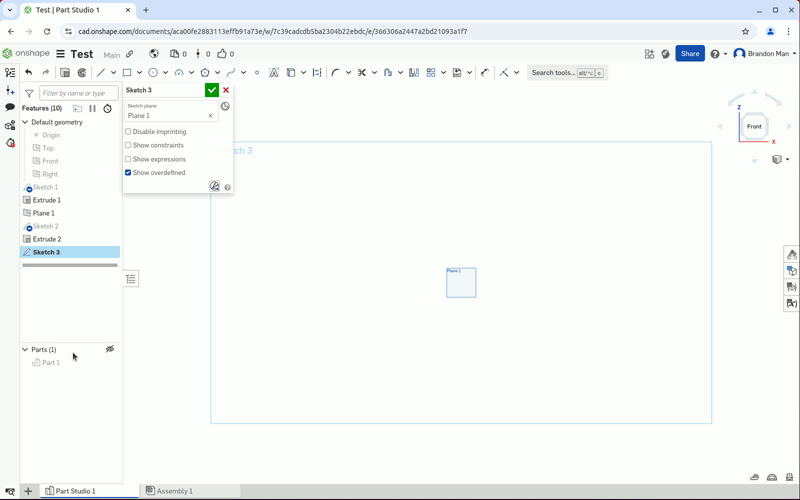
key(l)
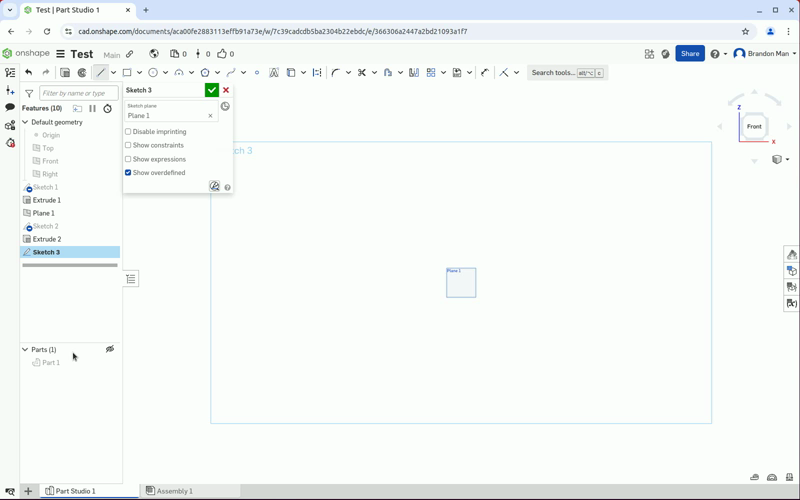
key_down(shift)
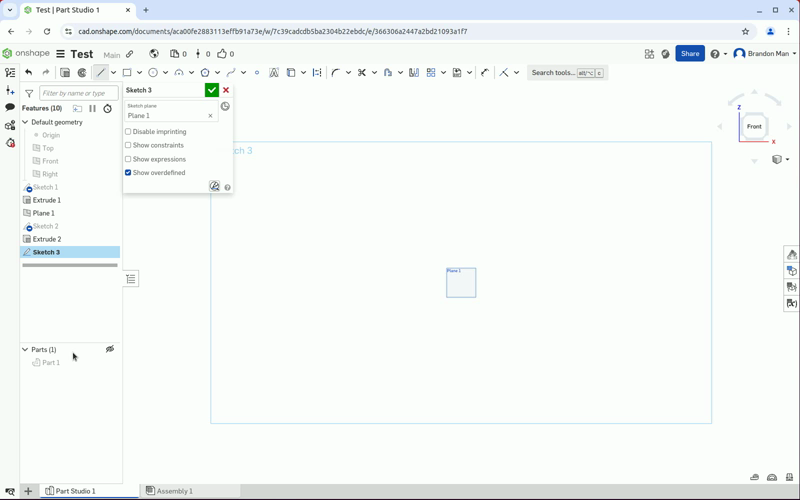
mouse_move(537, 250)
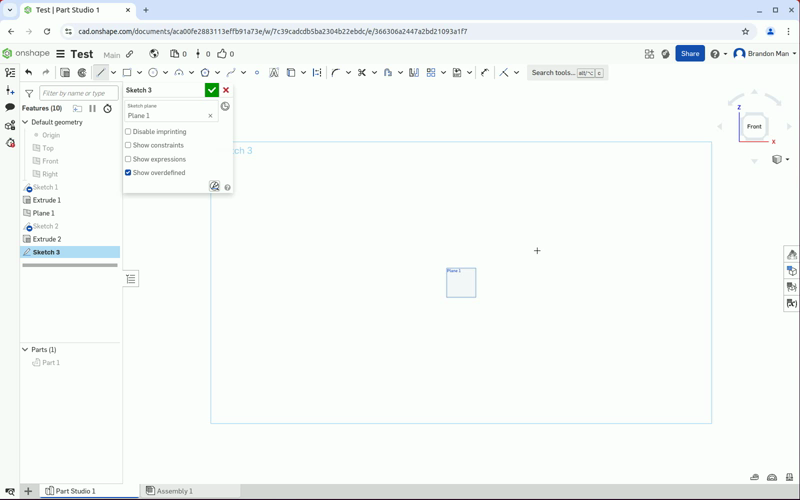
click(537, 250)
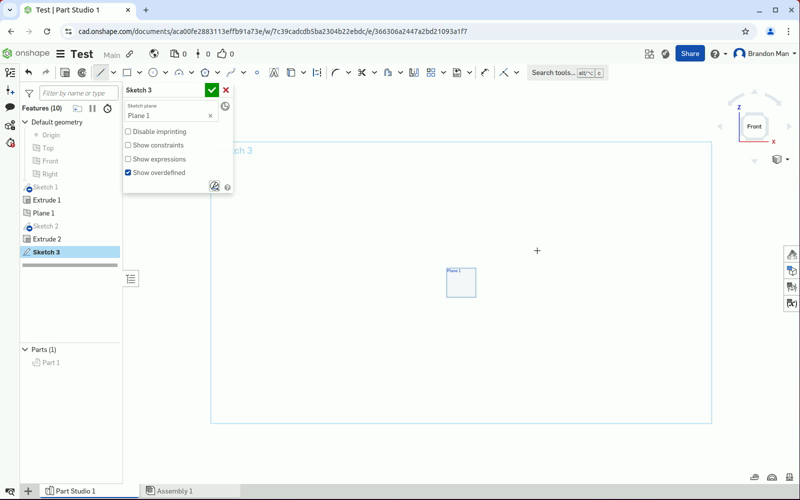
key_up(shift)
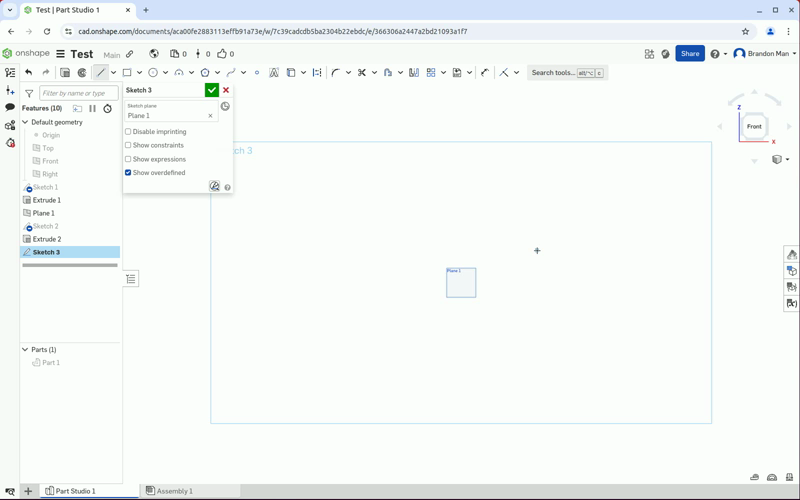
key_down(shift)
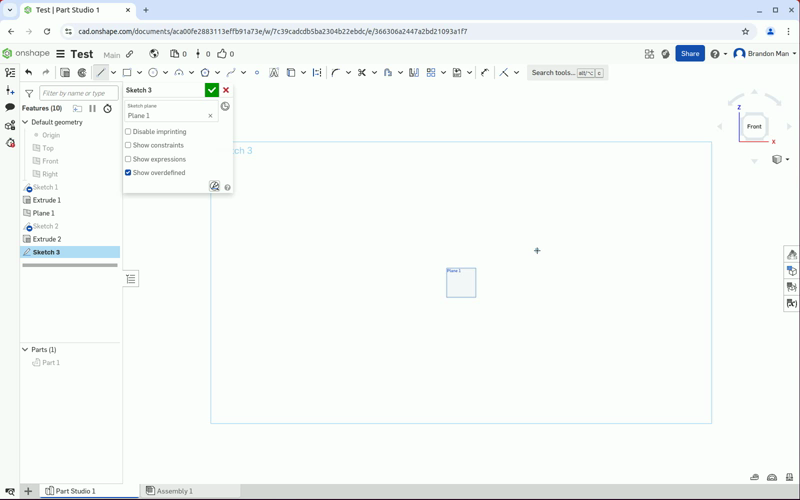
mouse_move(567, 250)
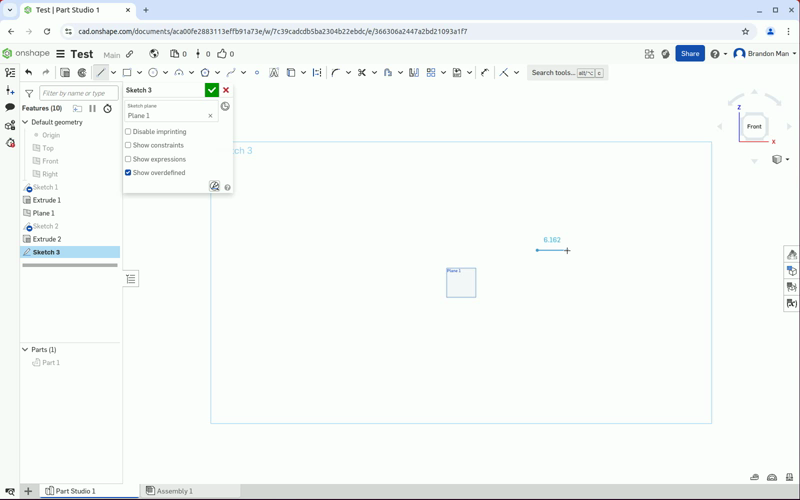
mouse_move(545, 250)
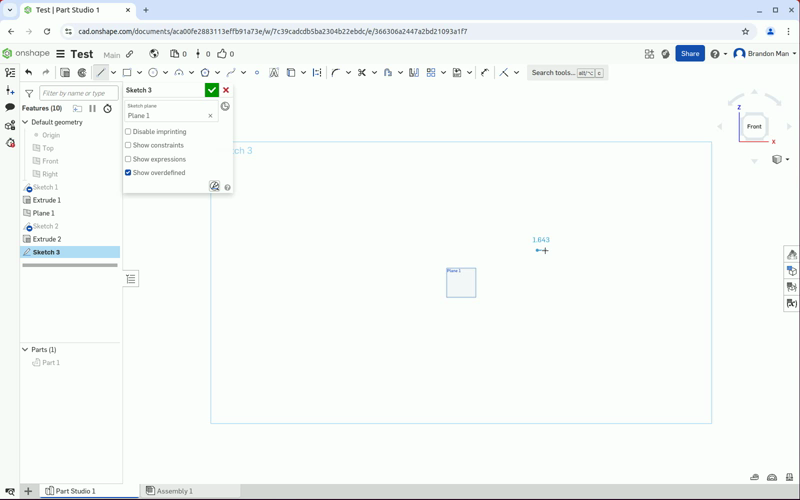
click(545, 250)
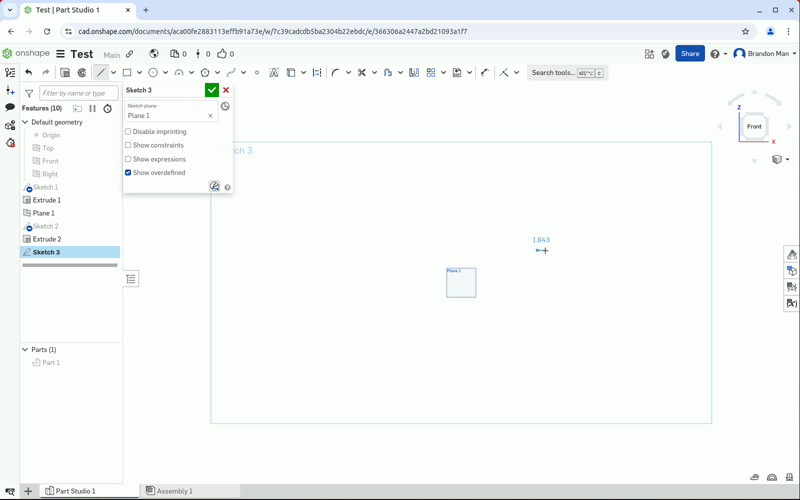
key_up(shift)
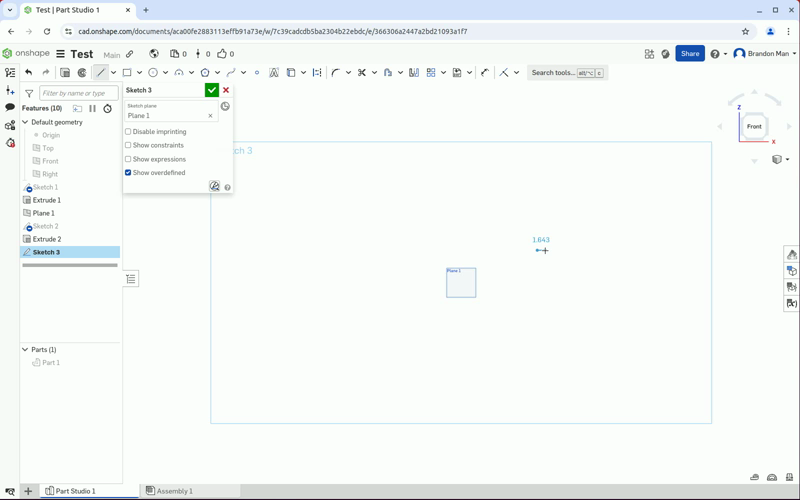
key_down(shift)
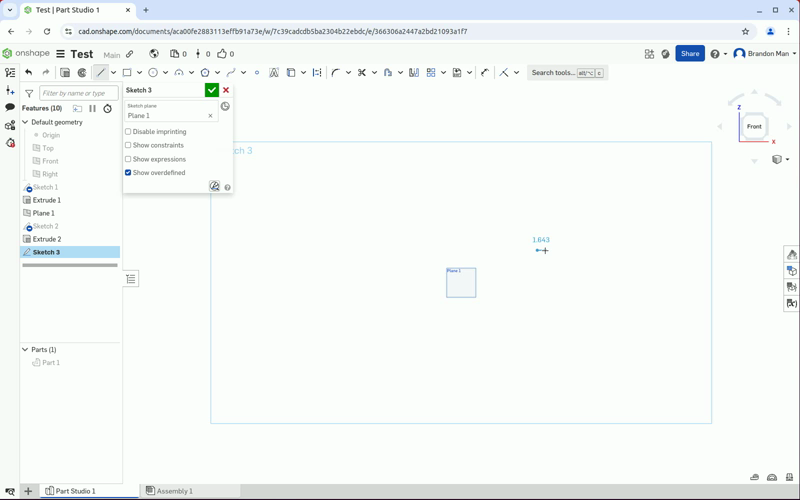
mouse_move(575, 250)
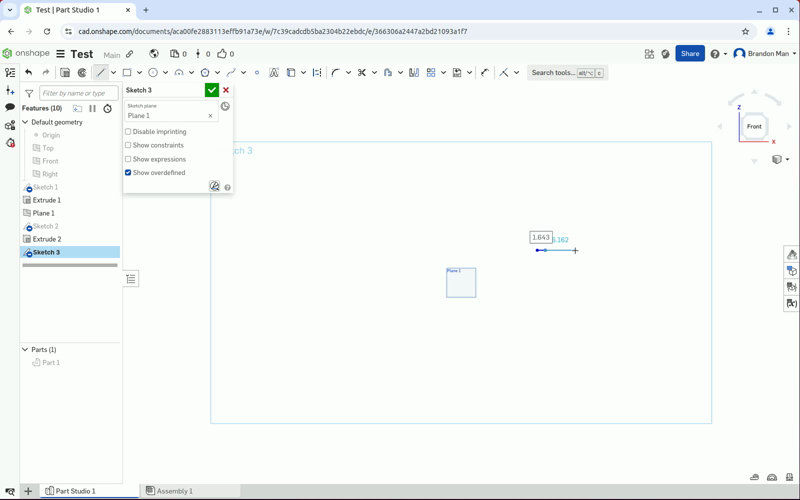
mouse_move(545, 243)
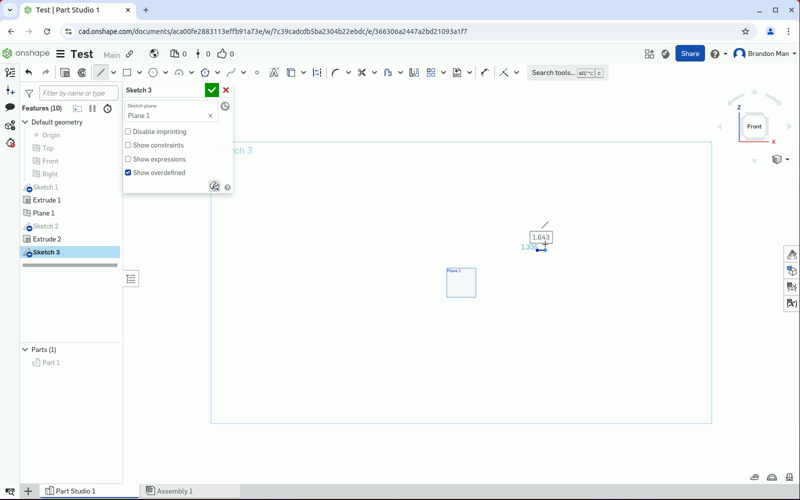
scroll(6)
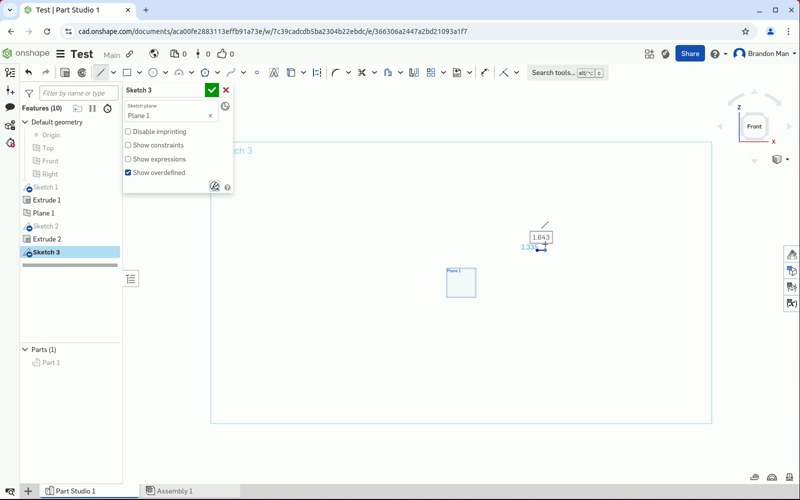
scroll(6)
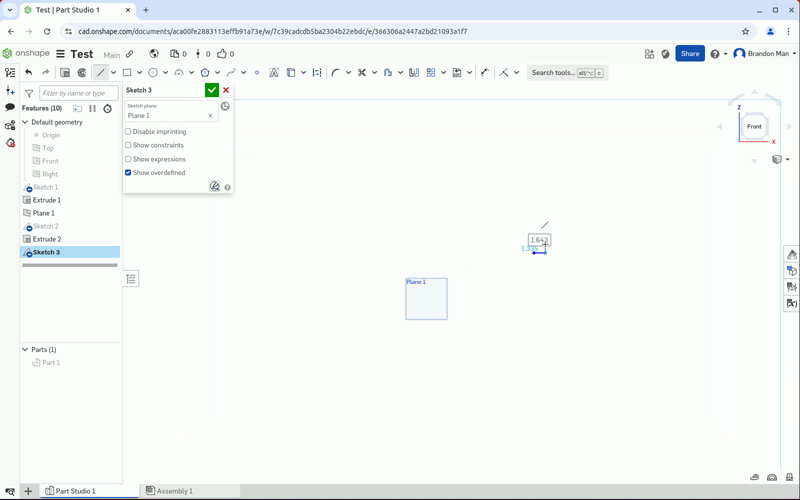
scroll(6)
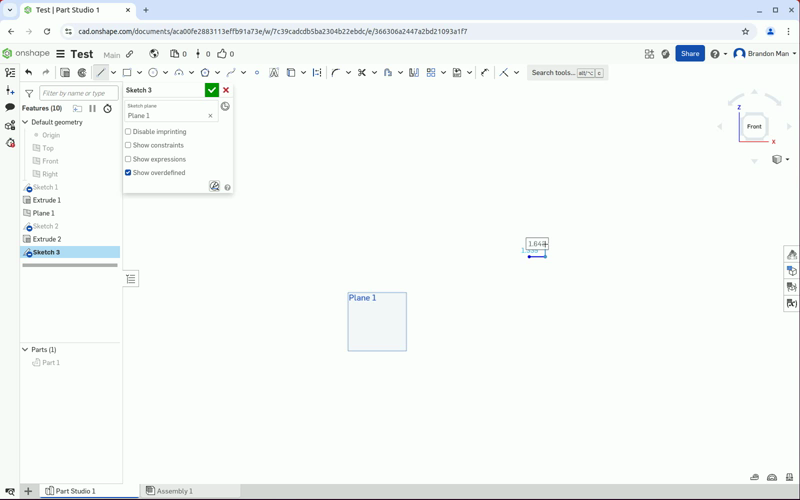
scroll(6)
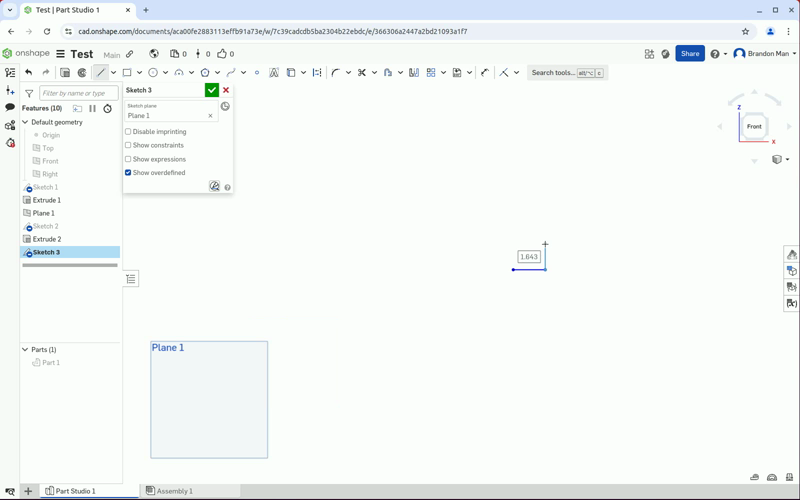
scroll(6)
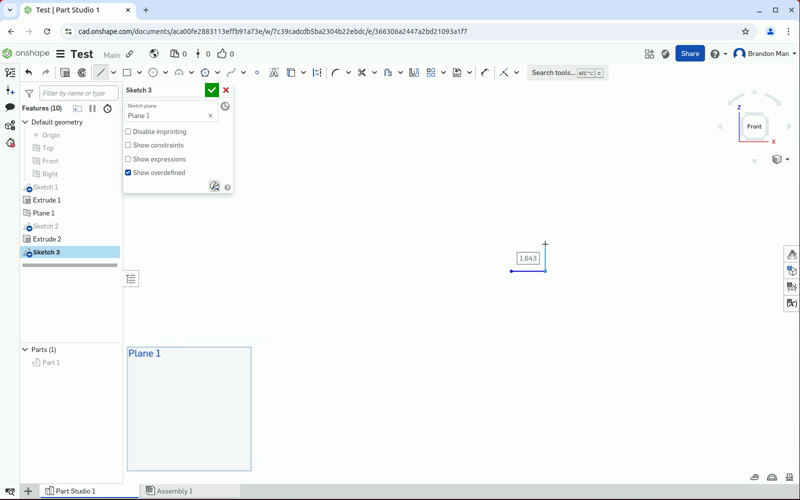
scroll(6)
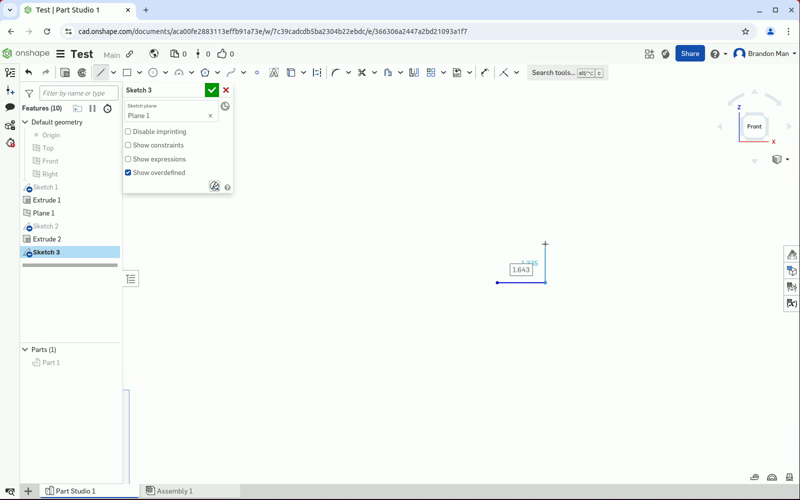
scroll(6)
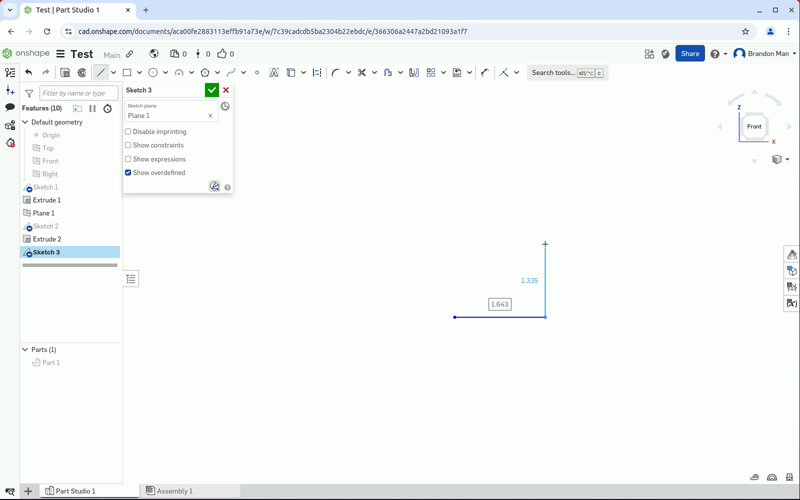
click(545, 243)
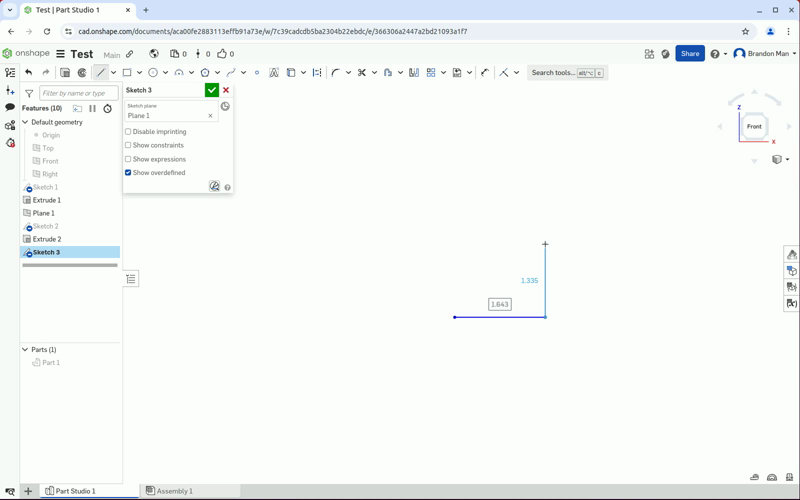
scroll(-6)
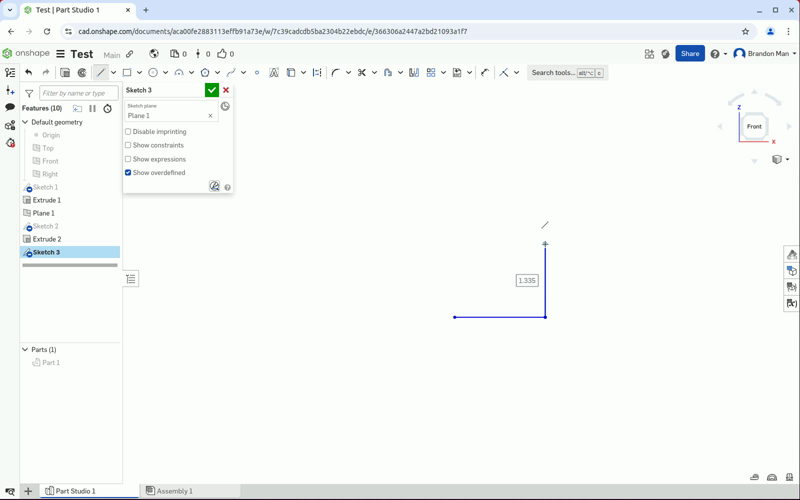
scroll(-6)
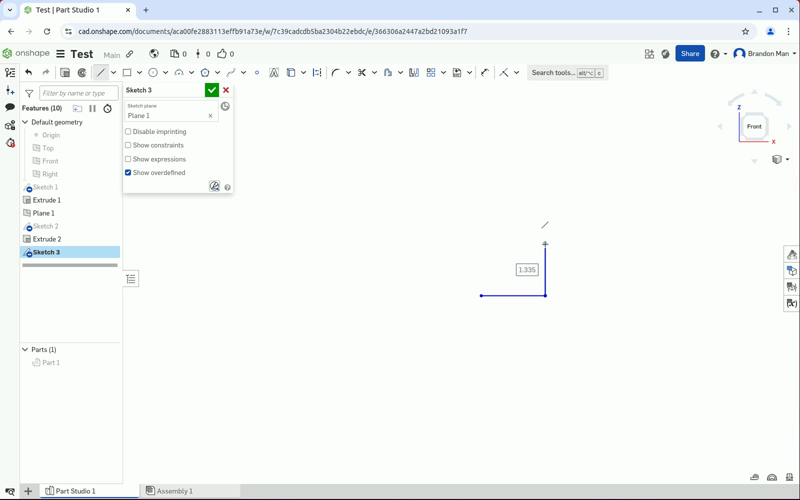
scroll(-6)
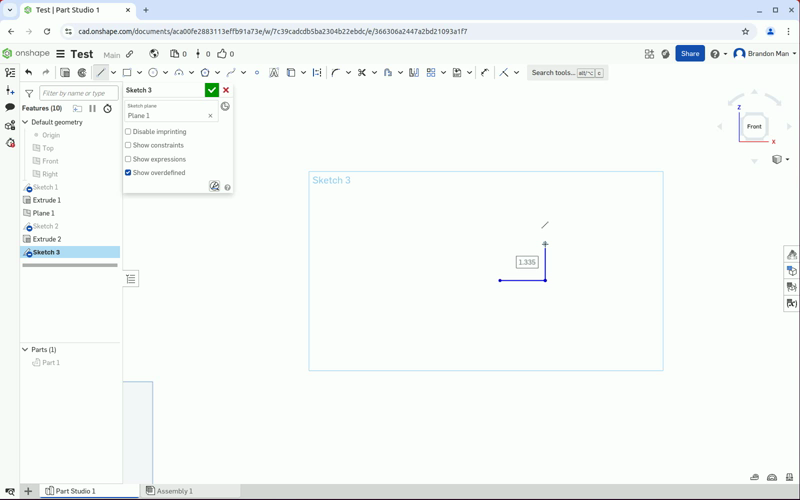
scroll(-6)
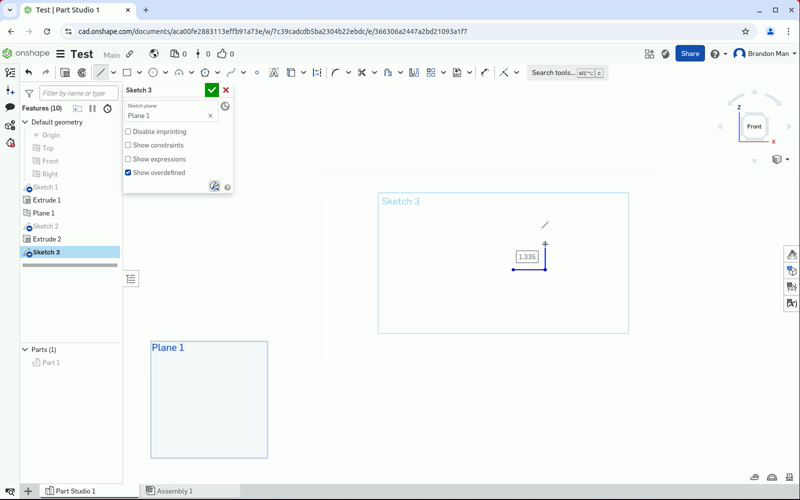
scroll(-6)
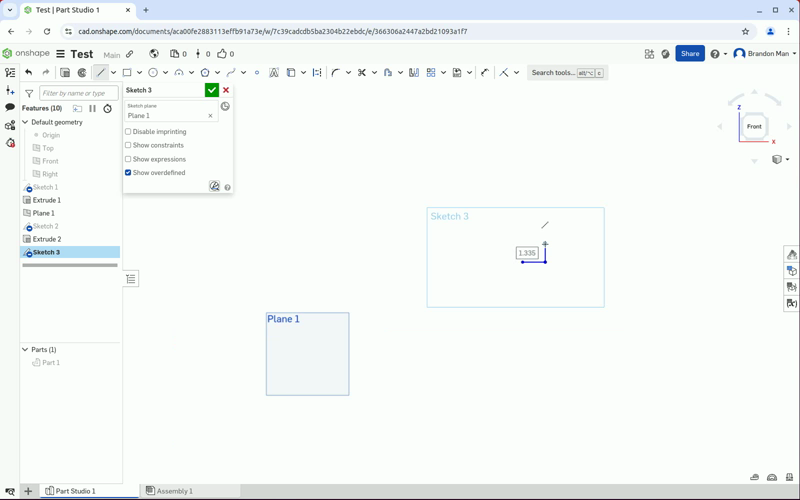
scroll(-6)
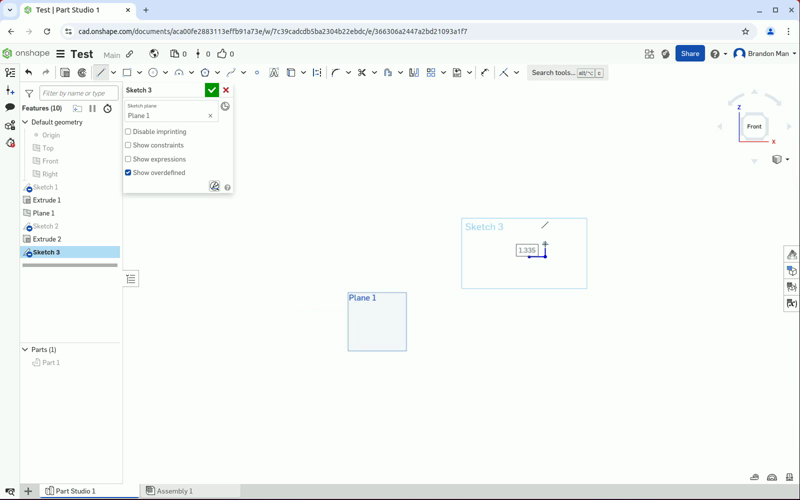
scroll(-6)
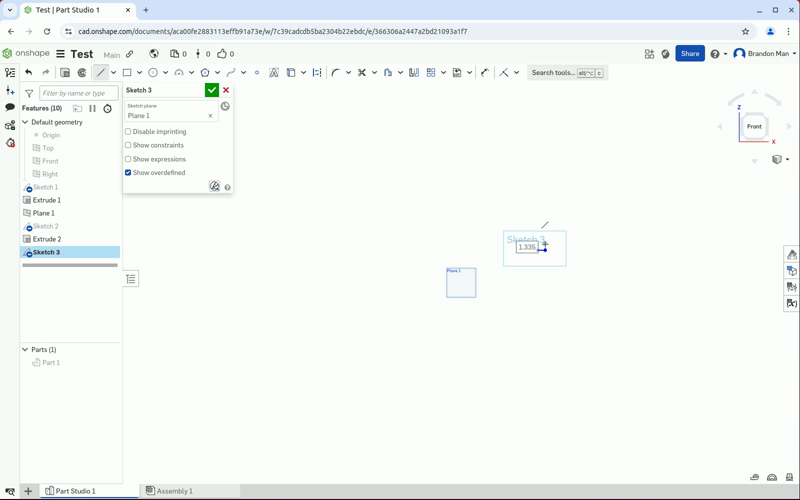
key_up(shift)
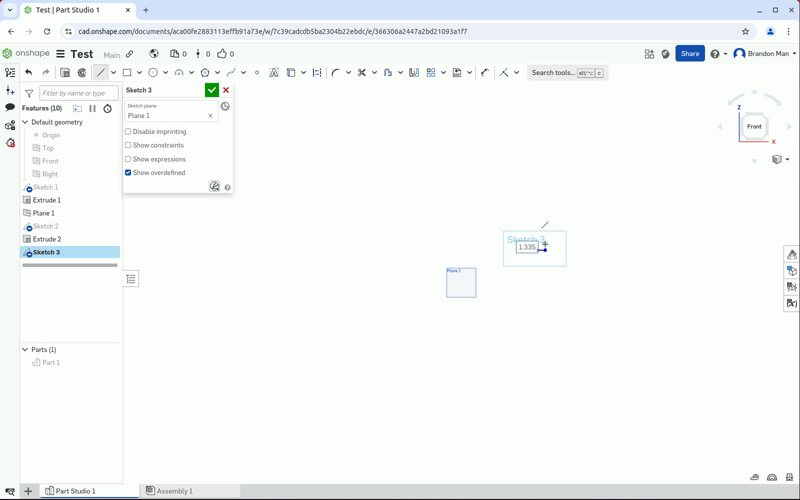
key_down(shift)
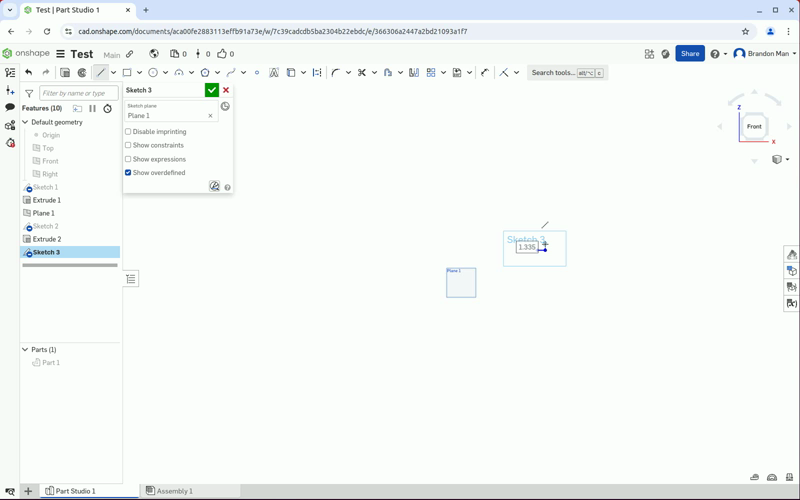
mouse_move(575, 243)
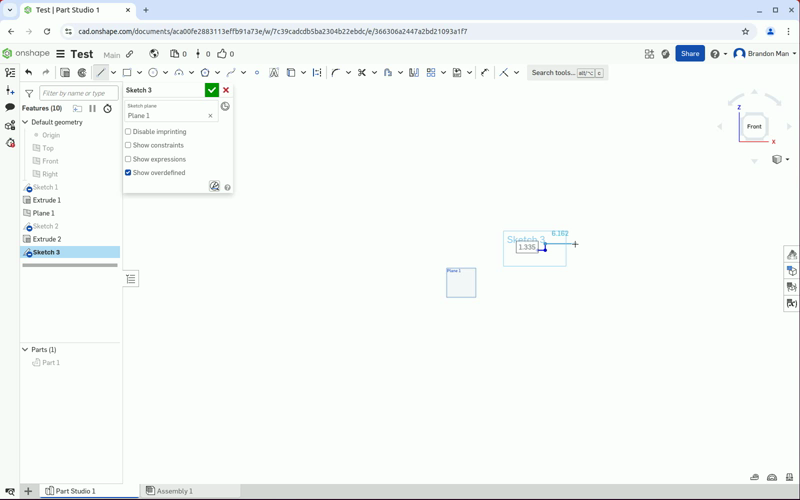
mouse_move(537, 243)
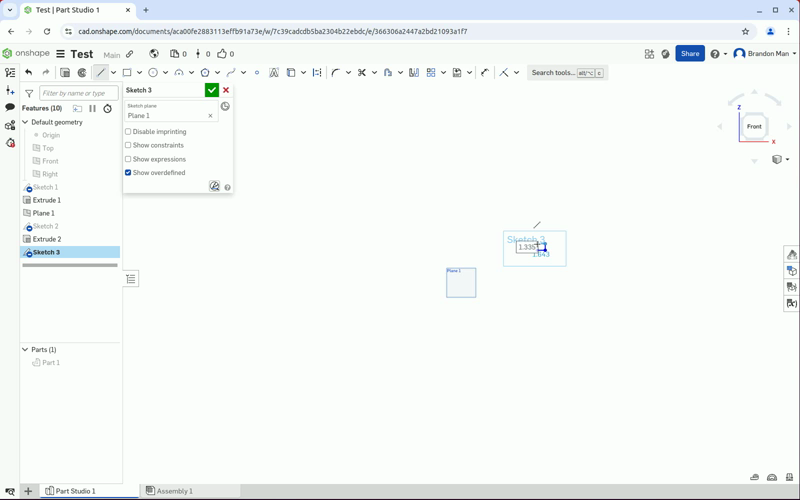
click(537, 243)
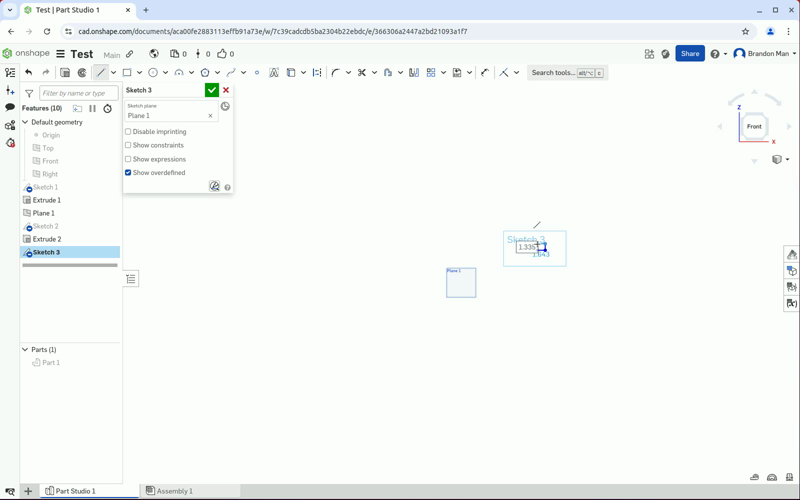
key_up(shift)
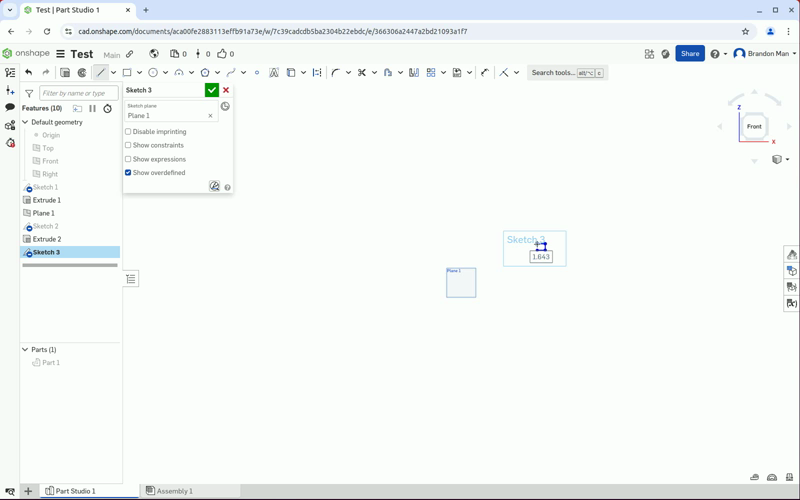
mouse_move(567, 243)
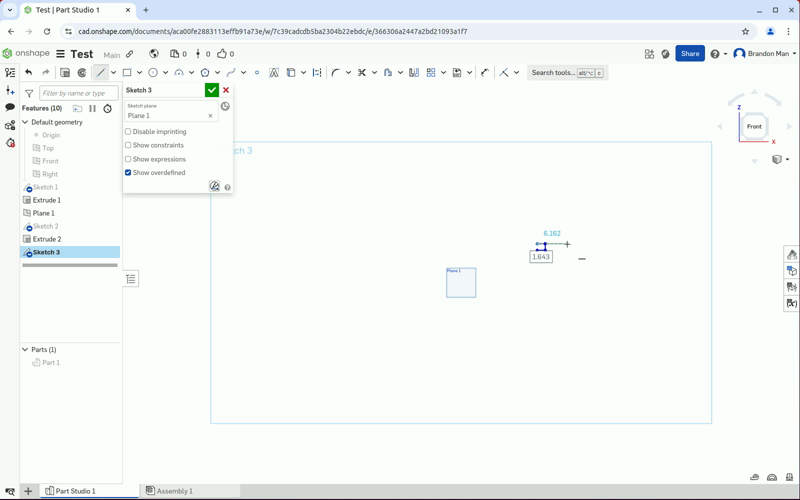
key_down(shift)
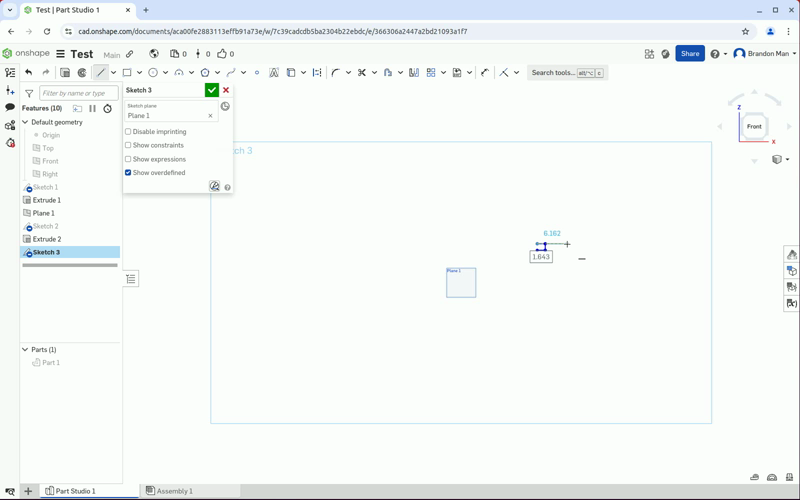
mouse_move(537, 250)
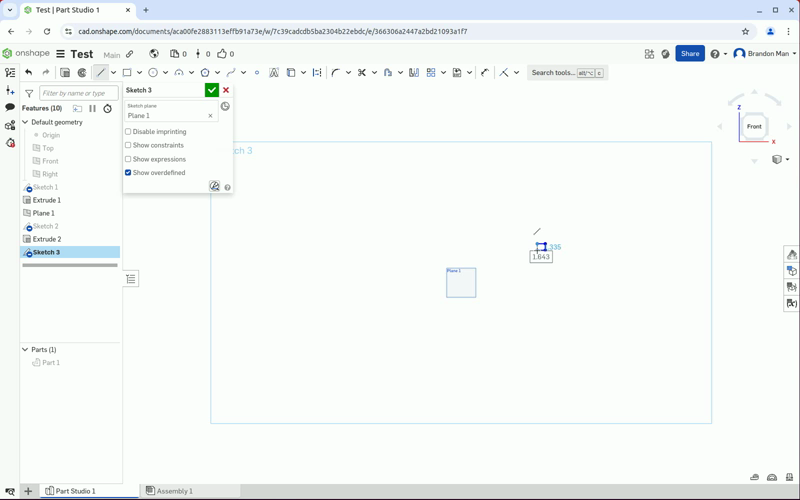
scroll(6)
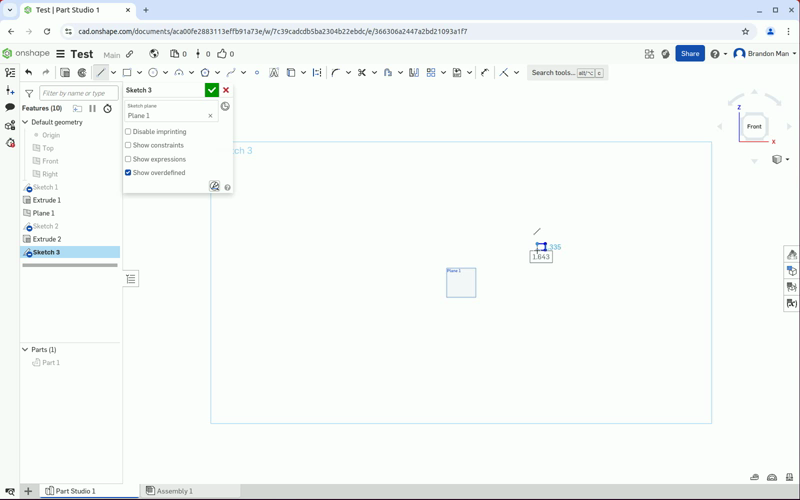
scroll(6)
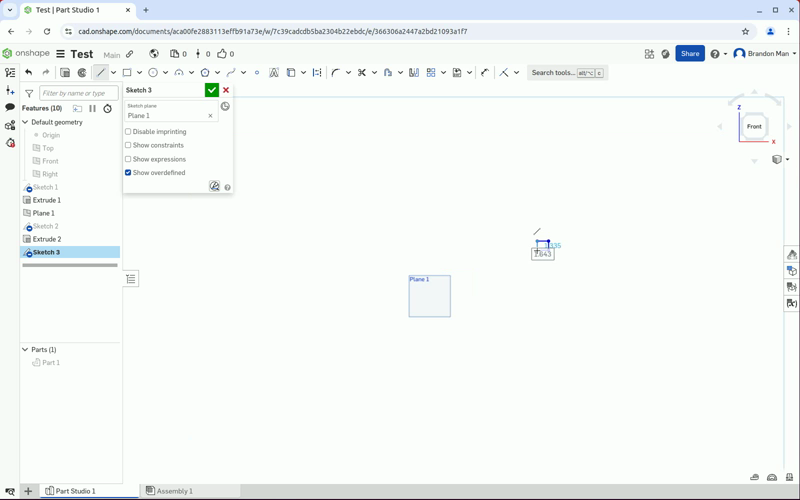
scroll(6)
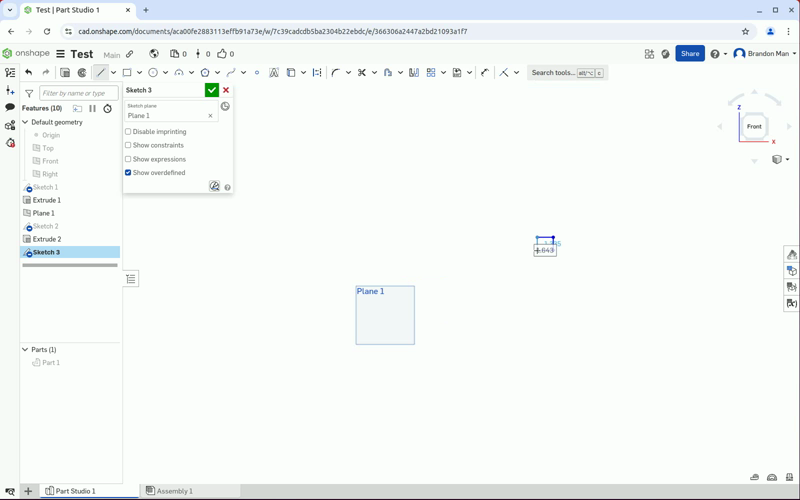
scroll(6)
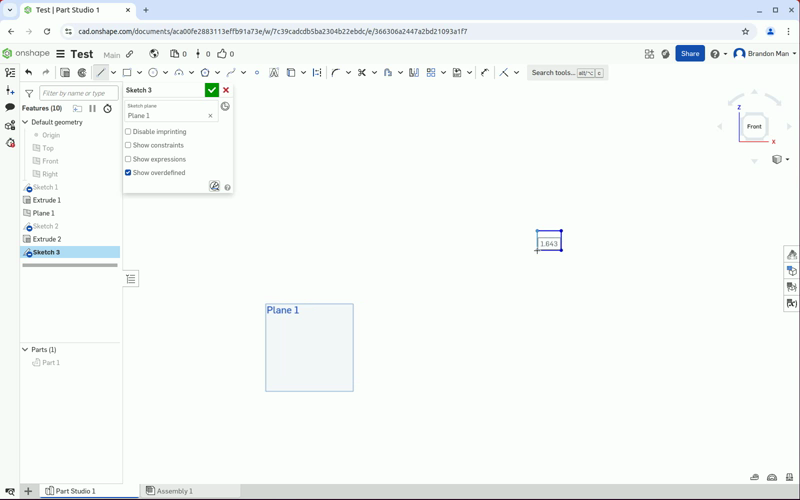
scroll(6)
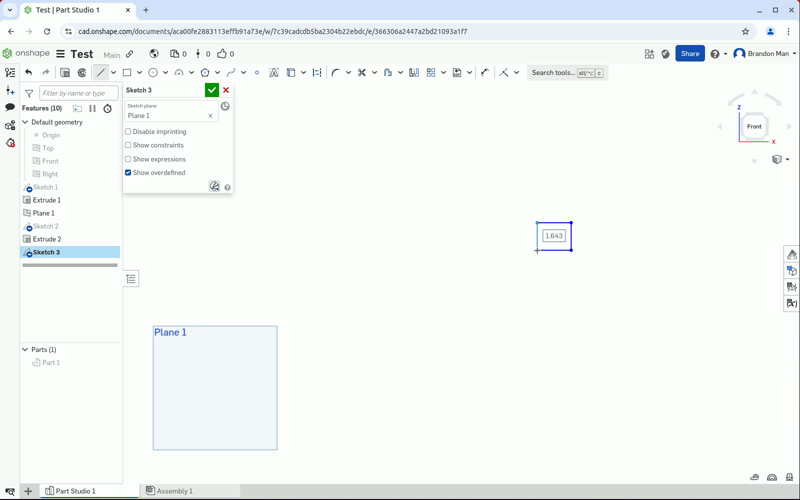
scroll(6)
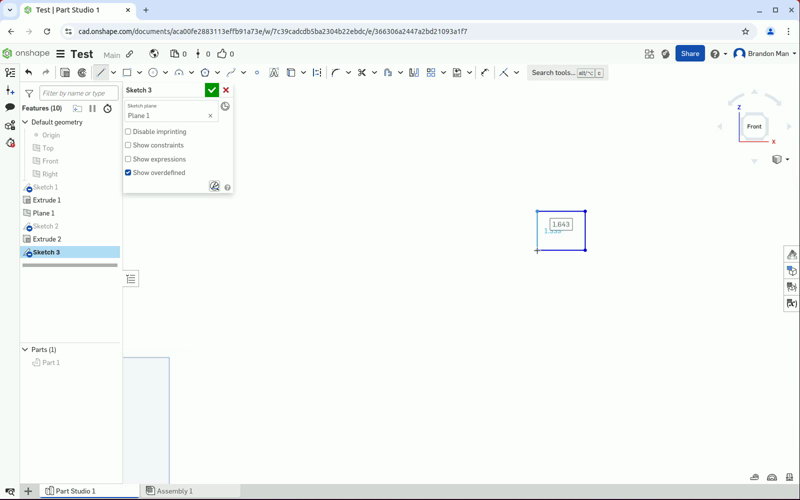
scroll(6)
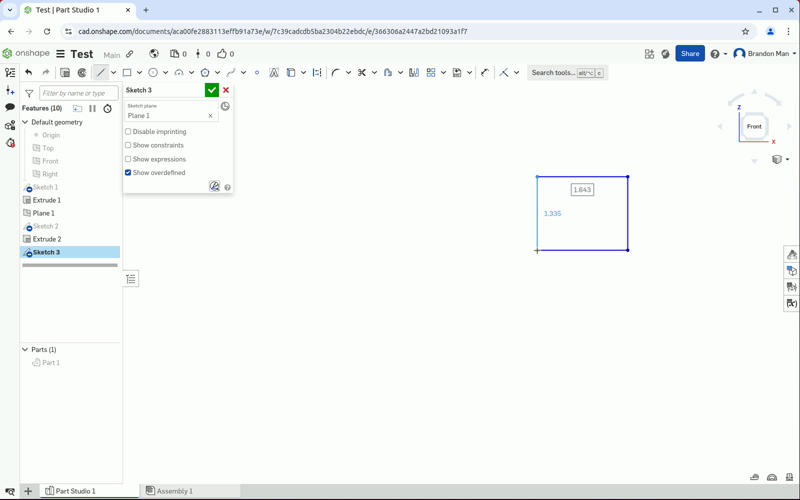
key_up(shift)
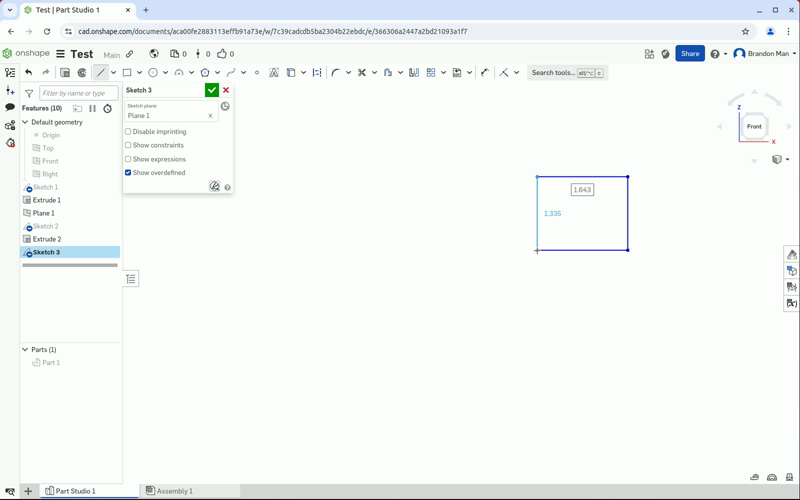
click(537, 250)
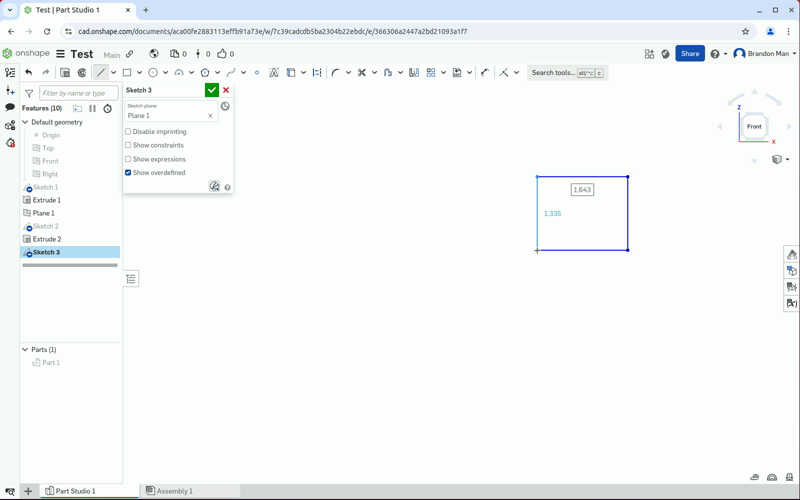
scroll(-6)
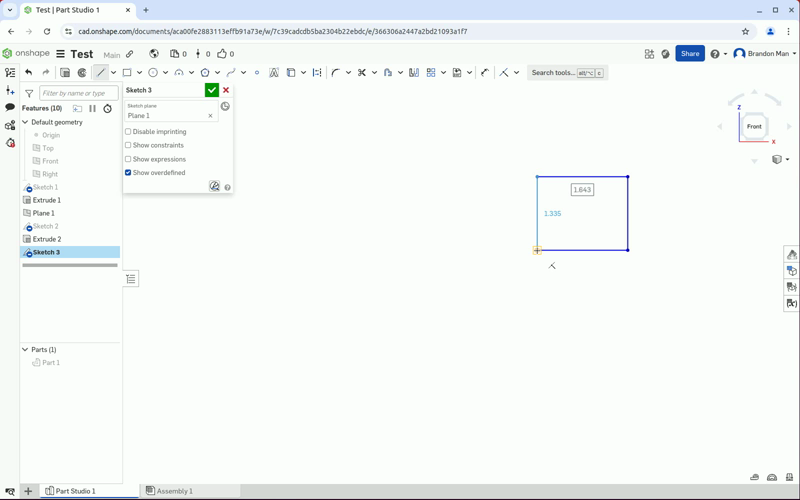
scroll(-6)
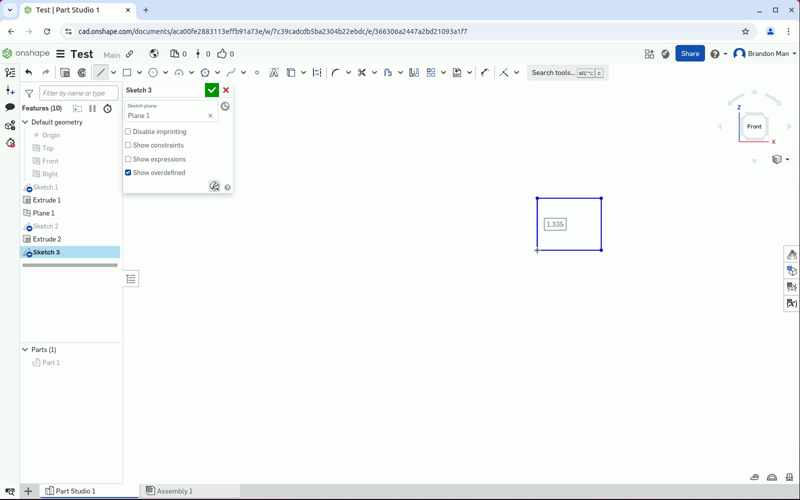
scroll(-6)
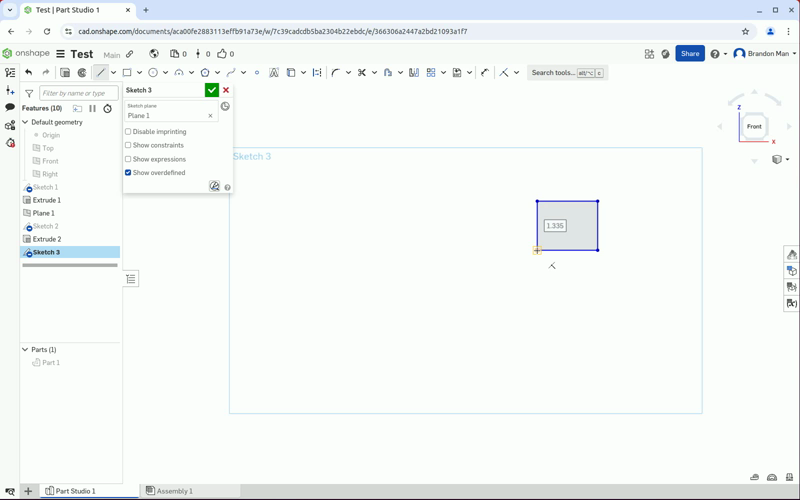
scroll(-6)
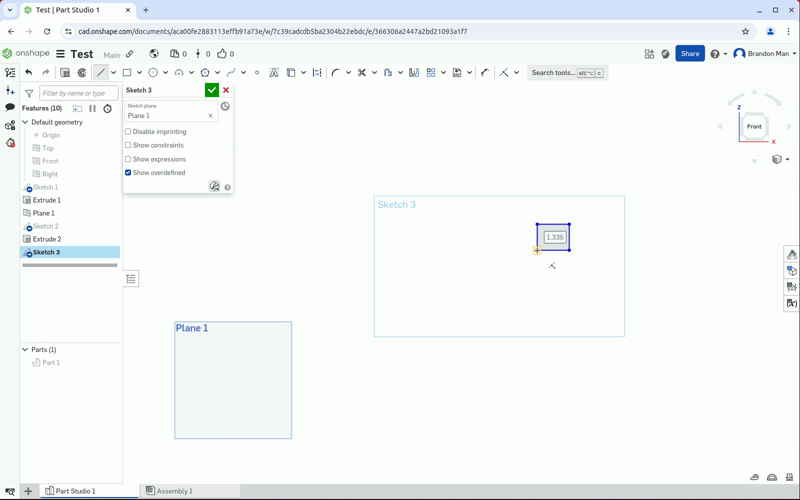
scroll(-6)
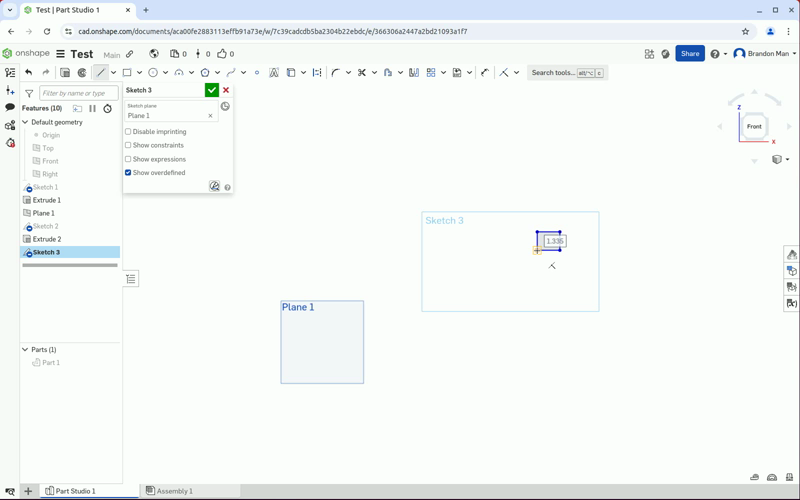
scroll(-6)
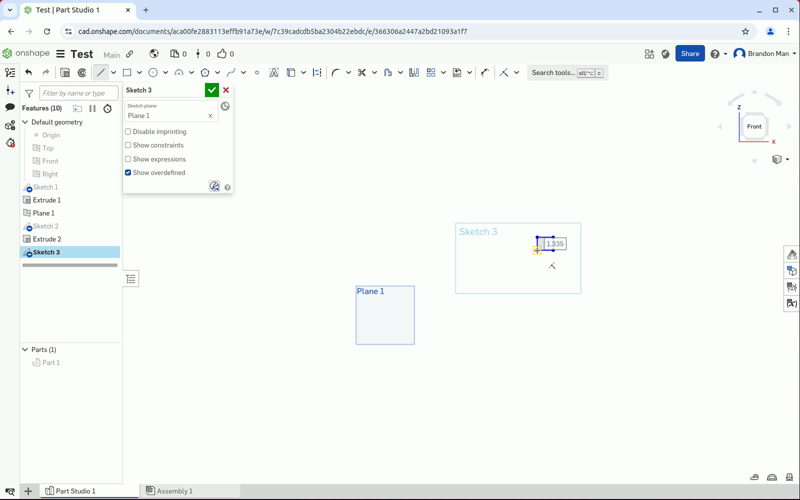
scroll(-6)
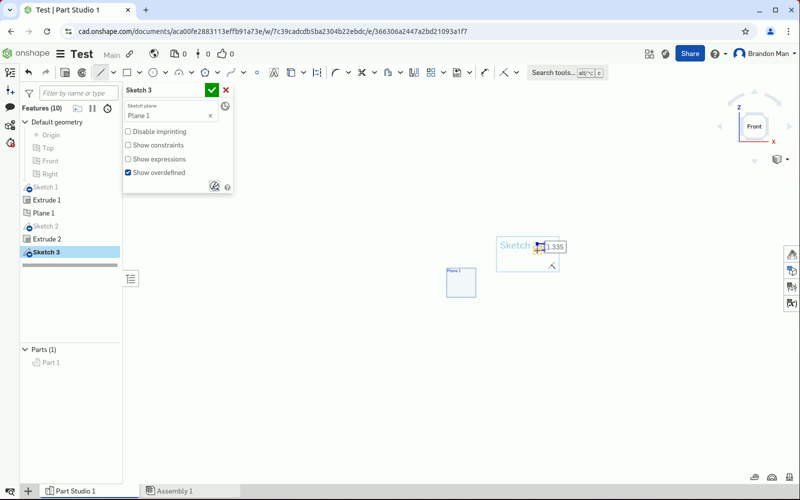
key(esc)
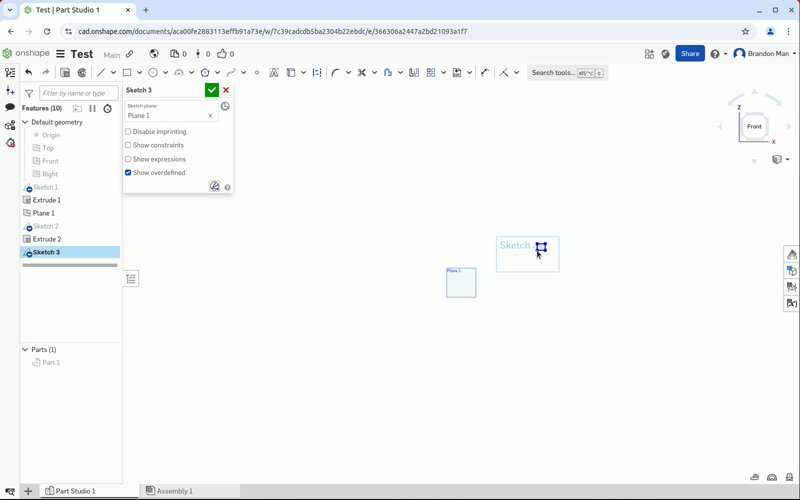
mouse_move(541, 246)
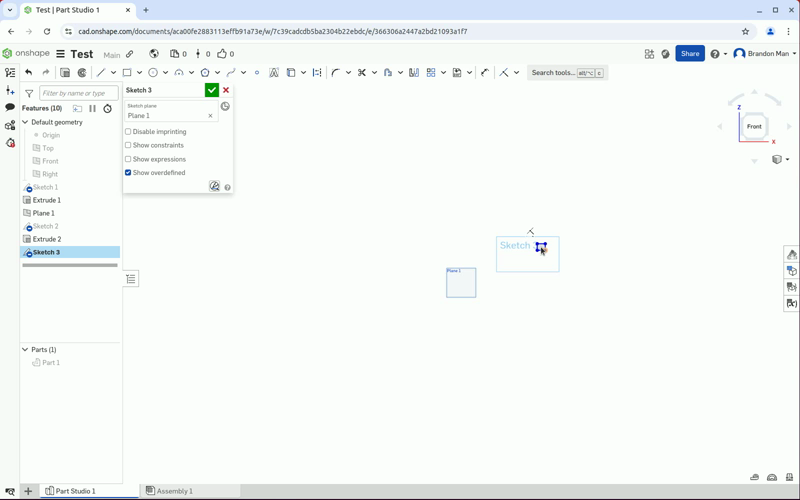
scroll(6)
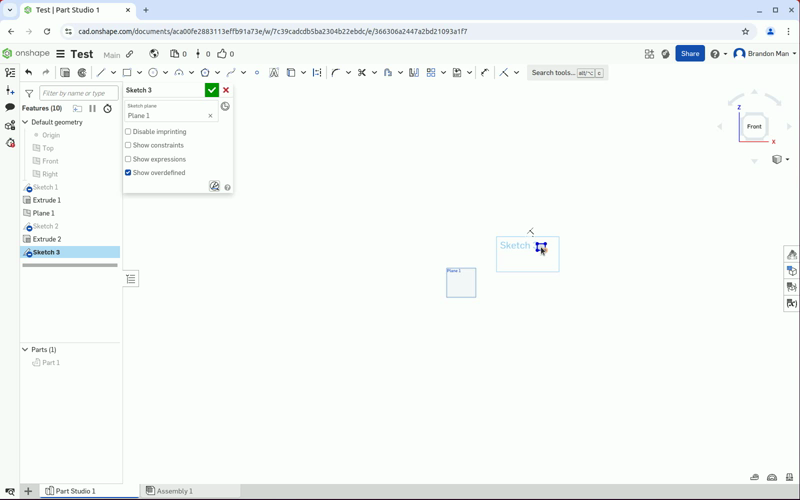
scroll(6)
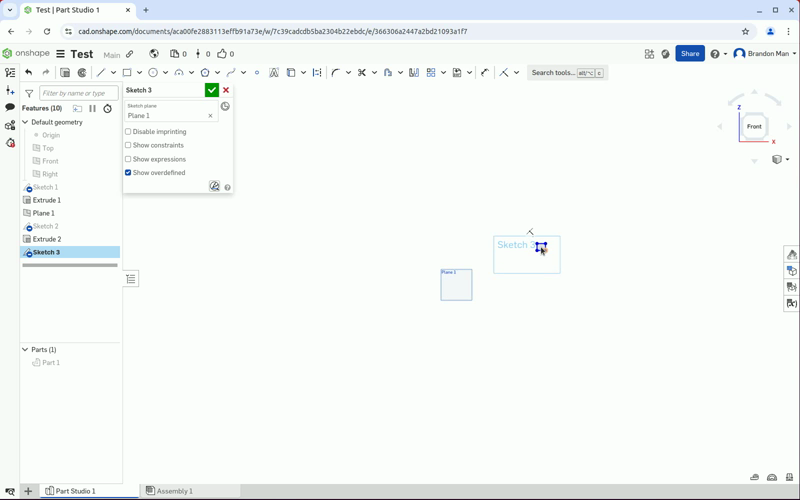
scroll(6)
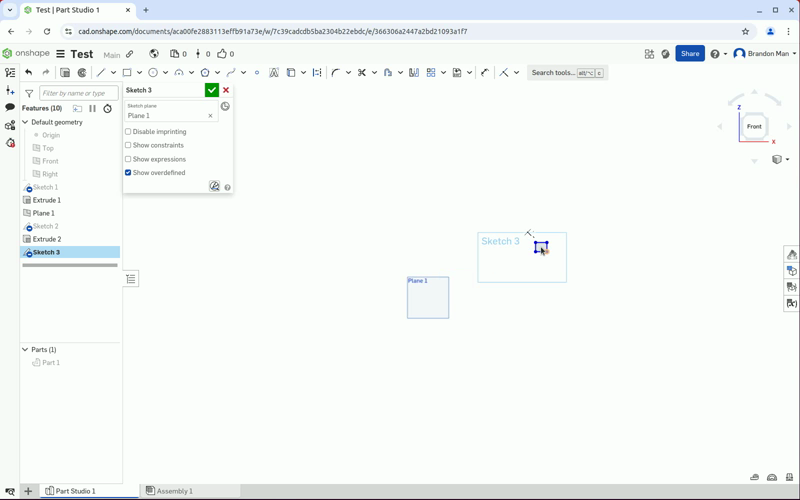
scroll(6)
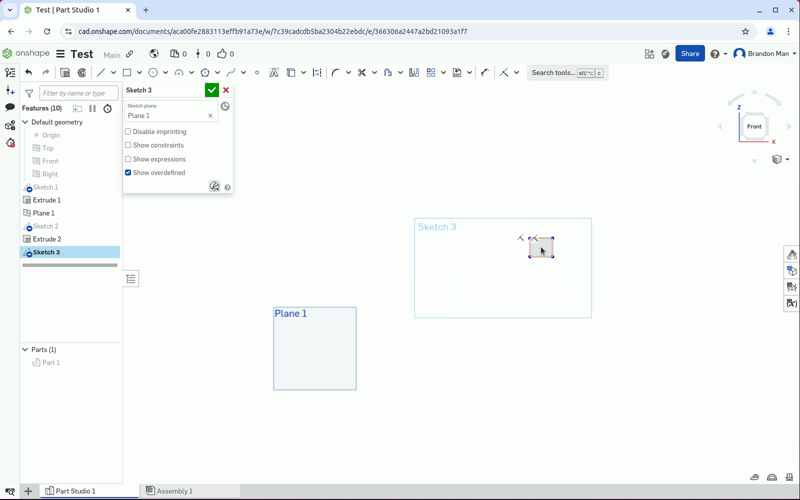
scroll(6)
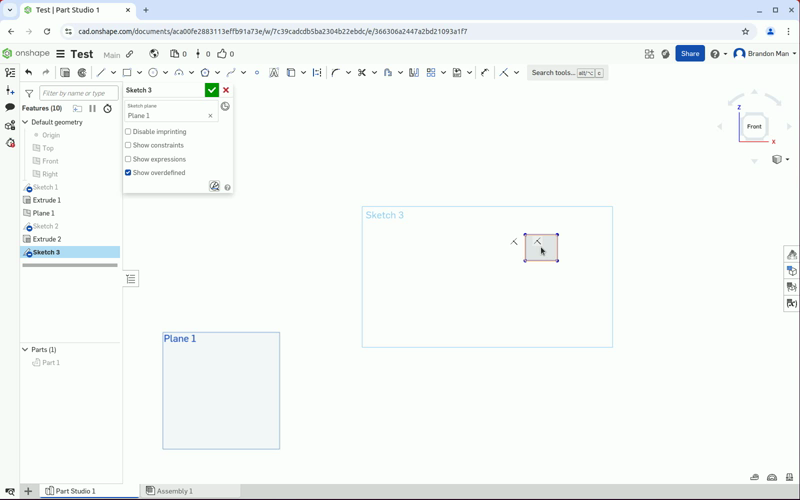
scroll(6)
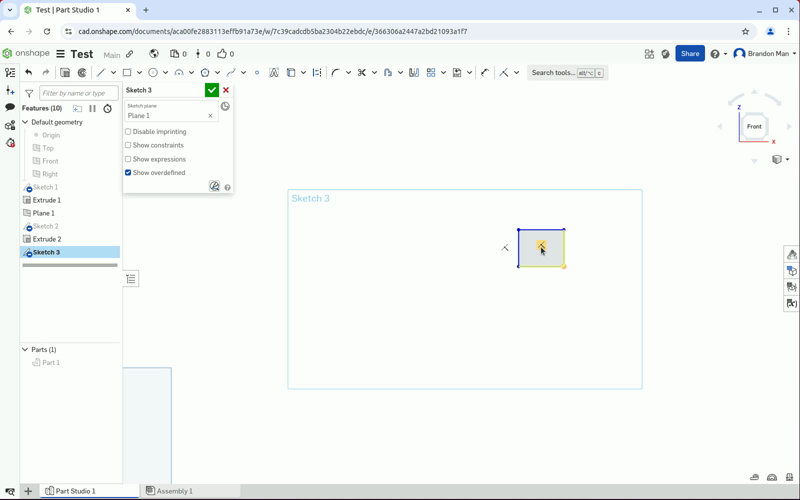
scroll(6)
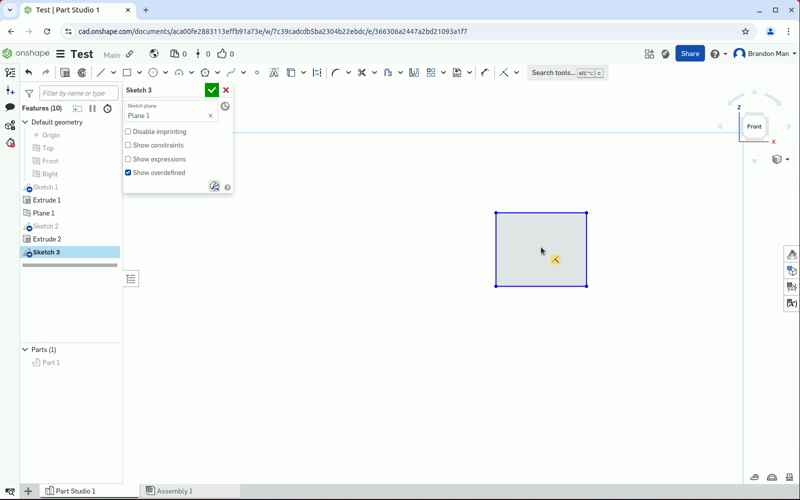
click(541, 246)
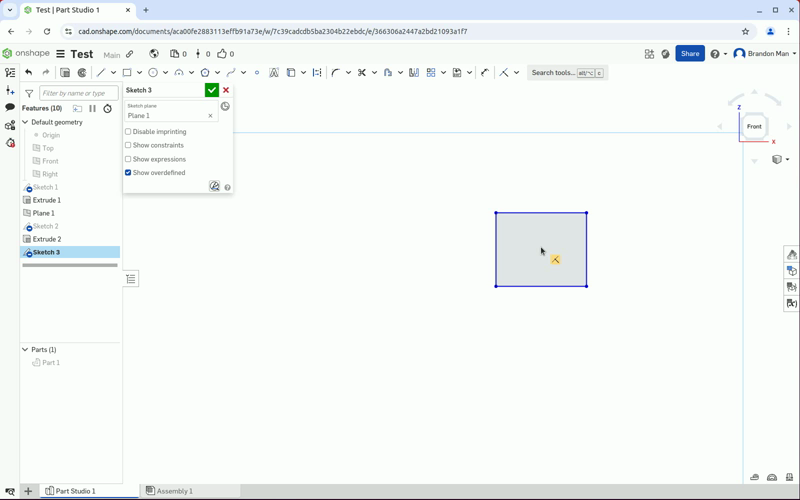
scroll(-6)
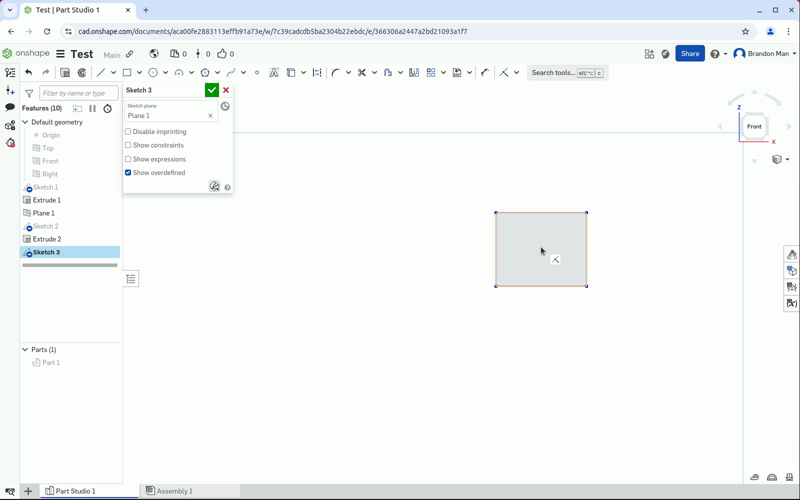
scroll(-6)
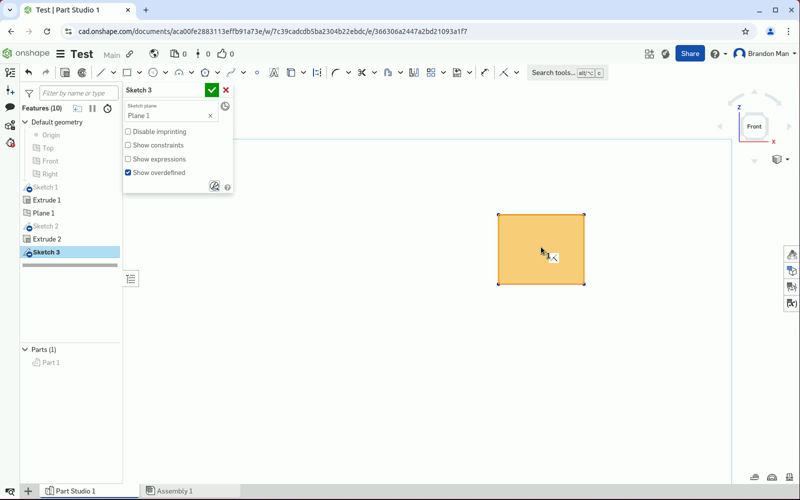
scroll(-6)
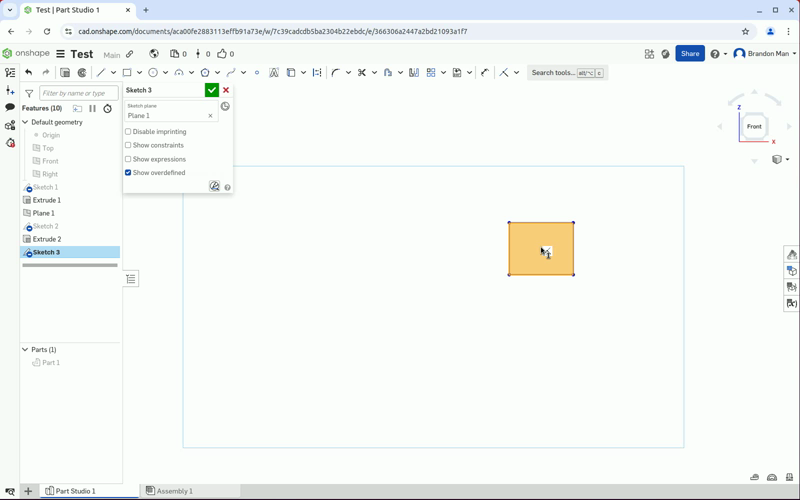
scroll(-6)
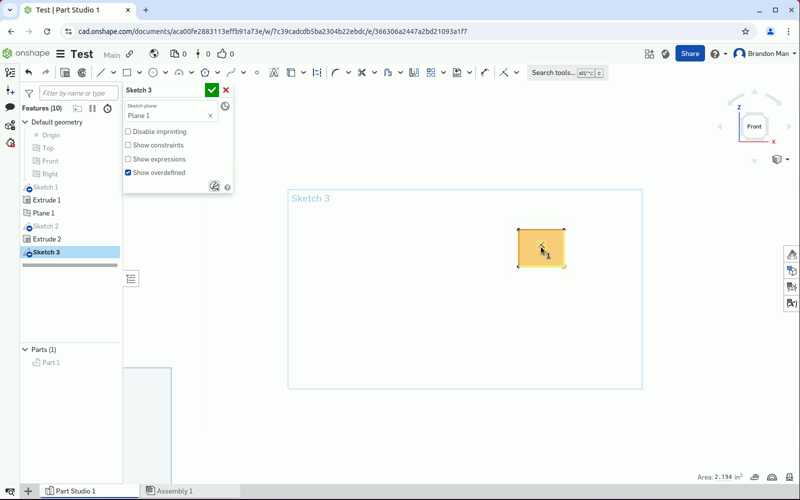
scroll(-6)
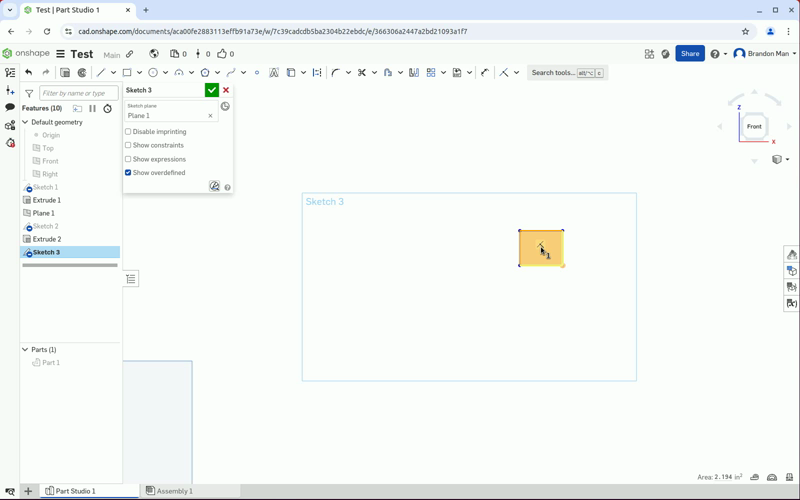
scroll(-6)
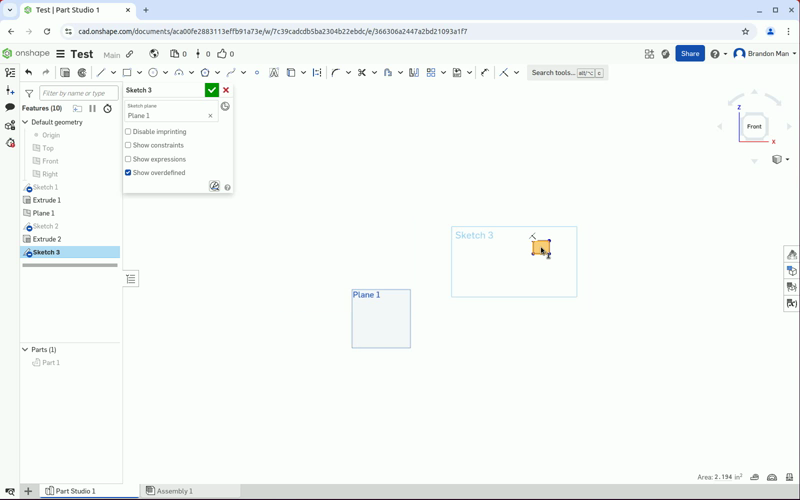
scroll(-6)
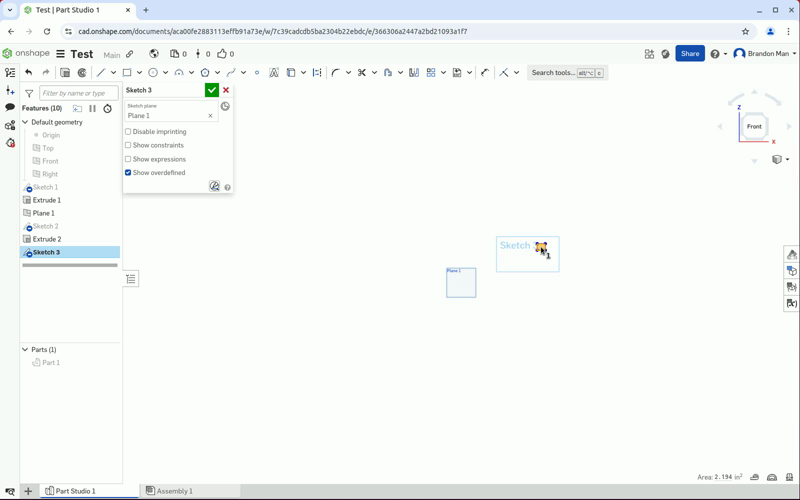
mouse_move(73, 352)
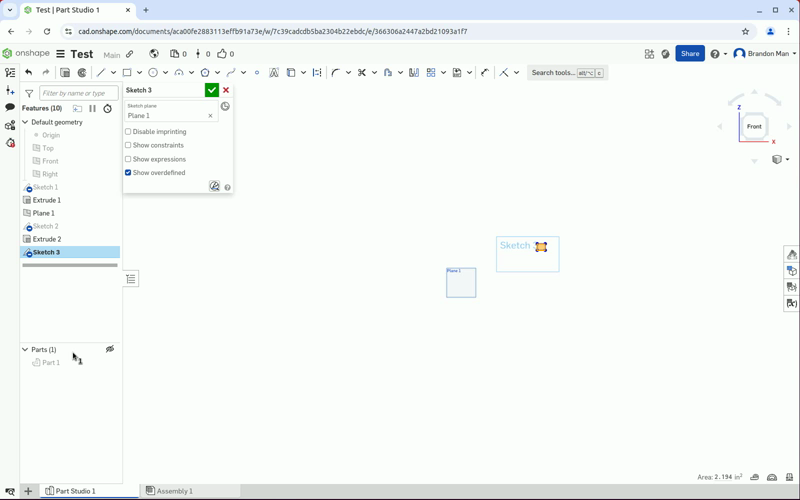
key(shift+y)
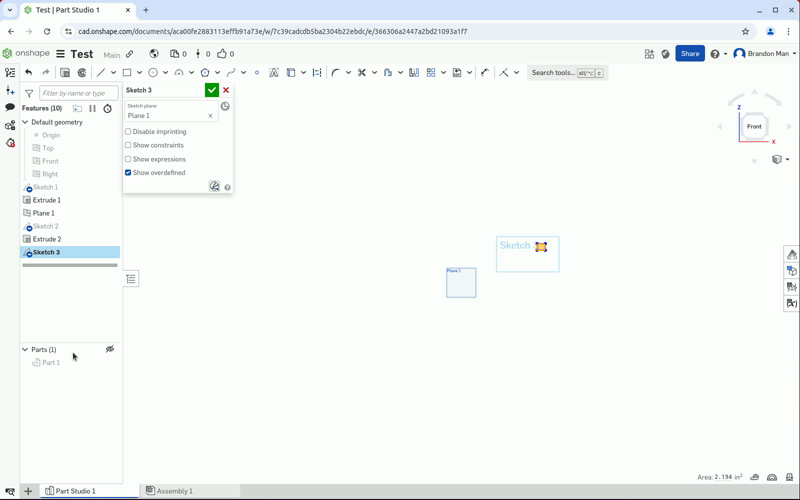
key(shift+e)
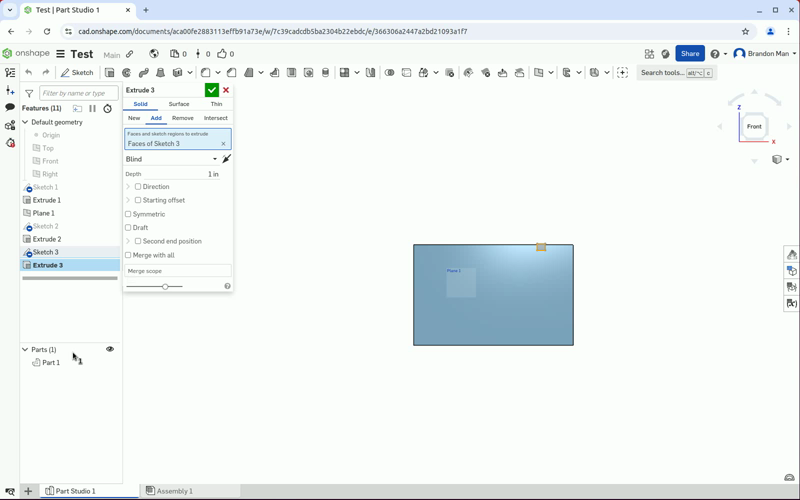
mouse_move(143, 106)
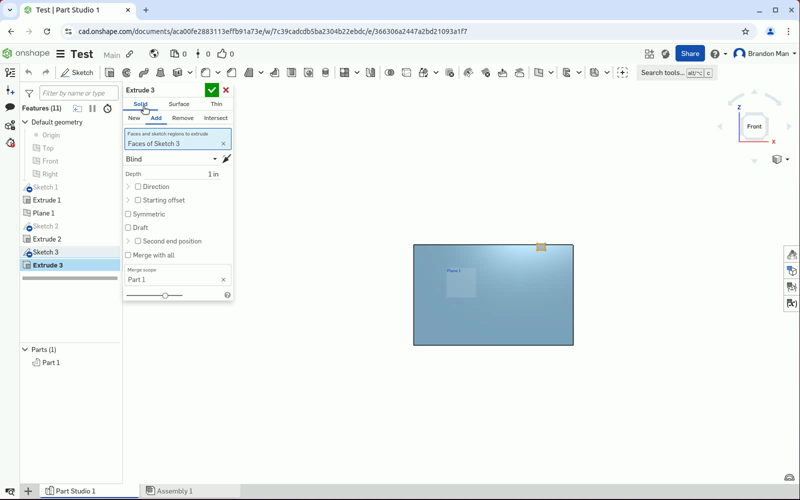
click(143, 106)
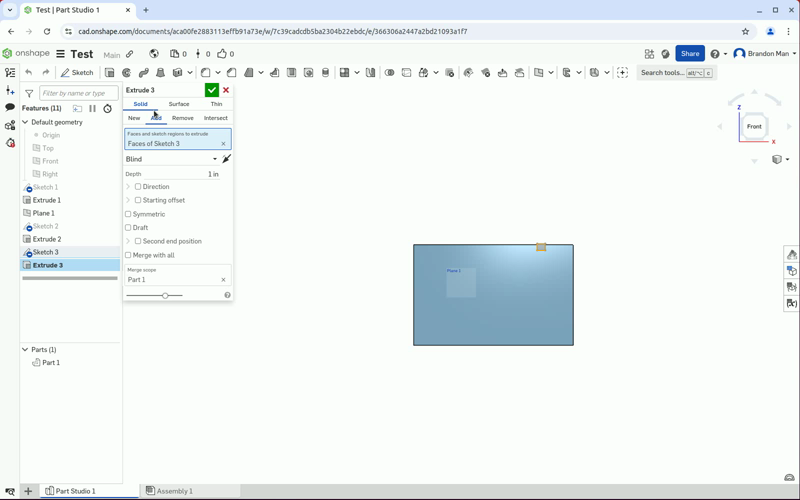
mouse_move(186, 120)
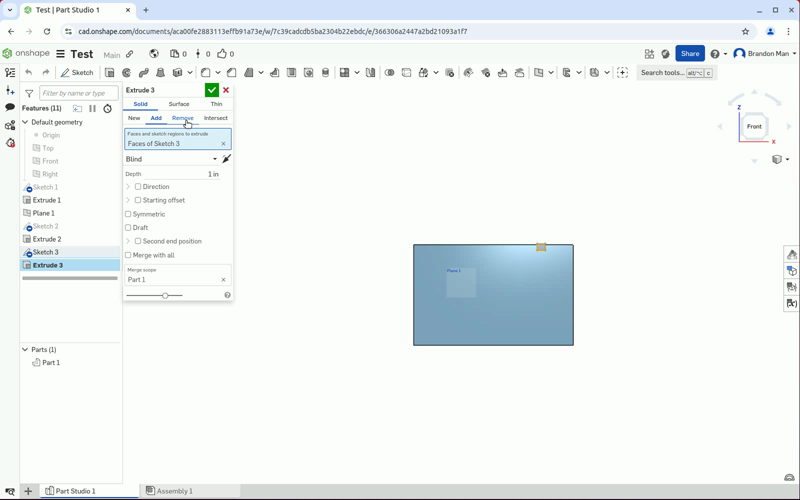
click(186, 120)
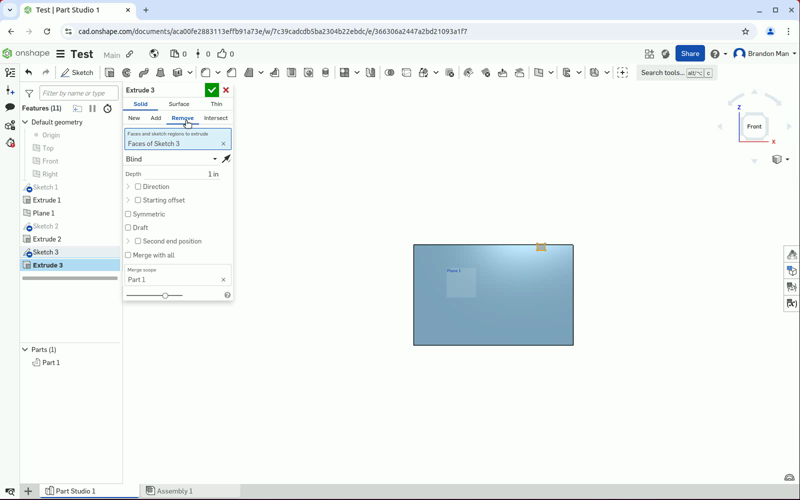
key(tab, 4)
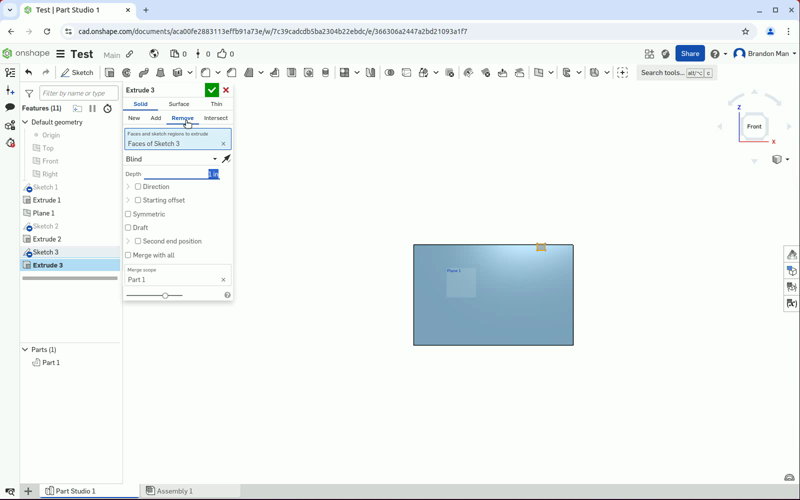
text(9.628)
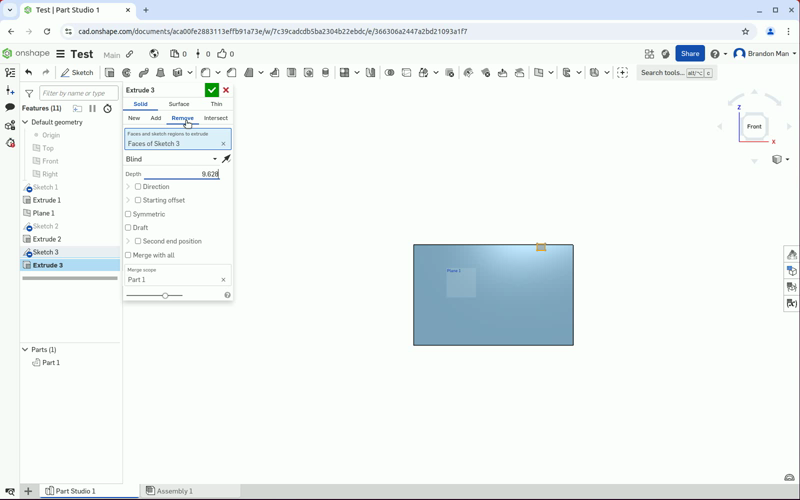
key(tab, 6)
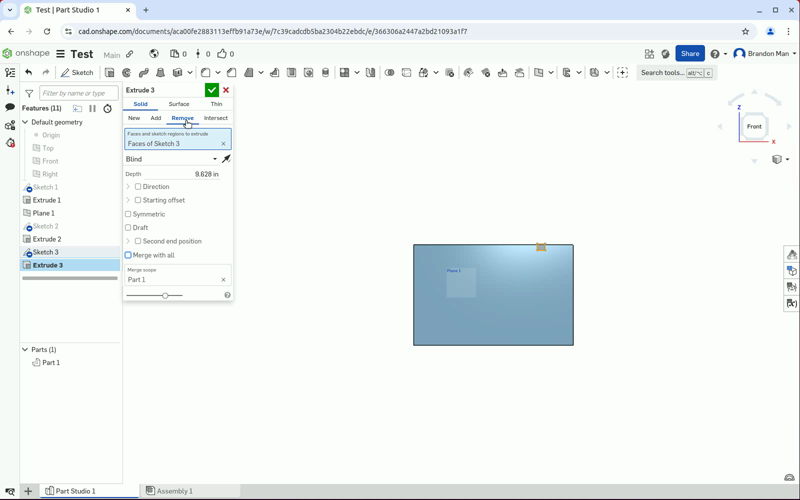
key(space)
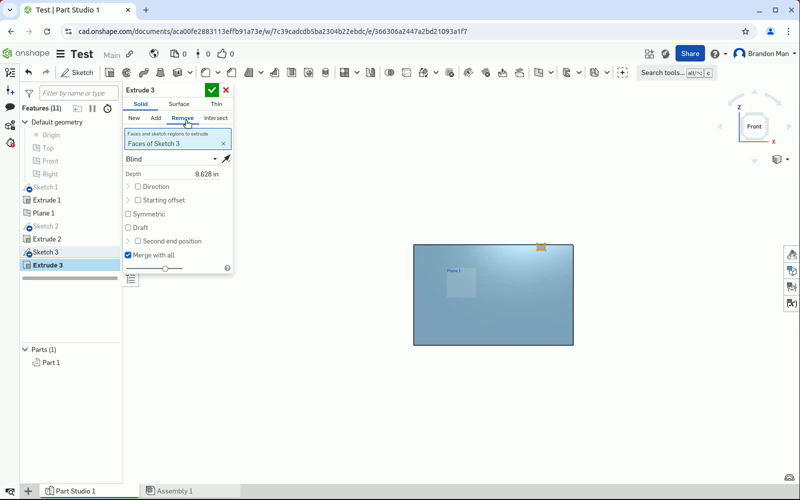
key(enter)
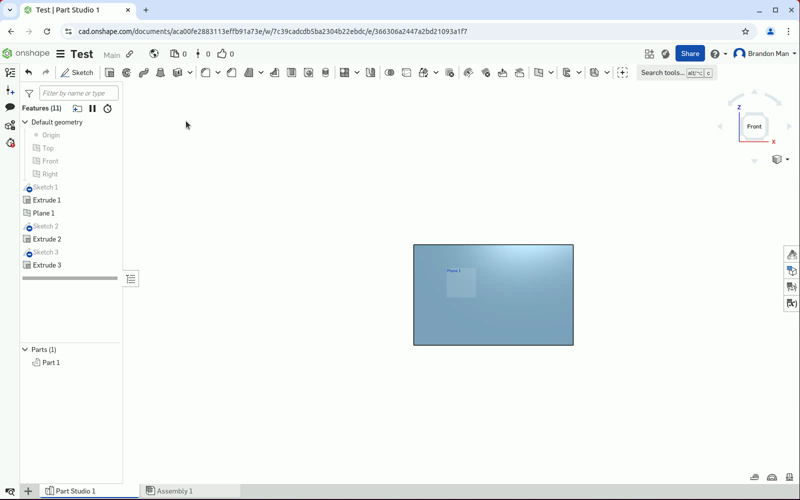
key(shift+h)
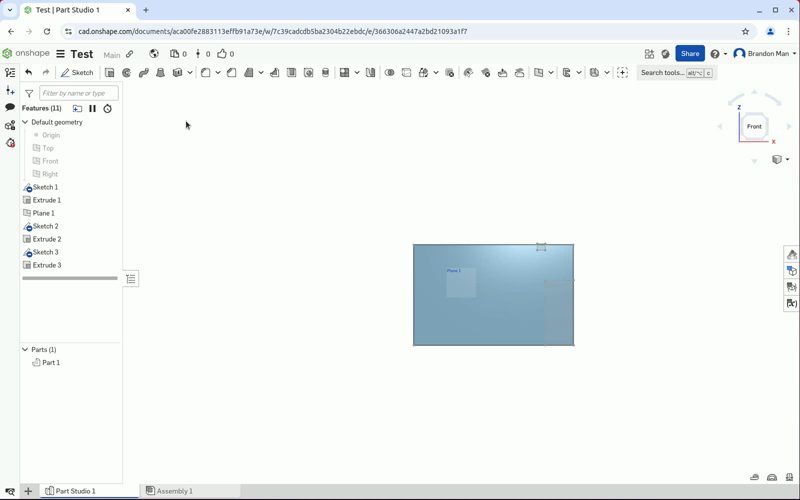
key(shift+h)
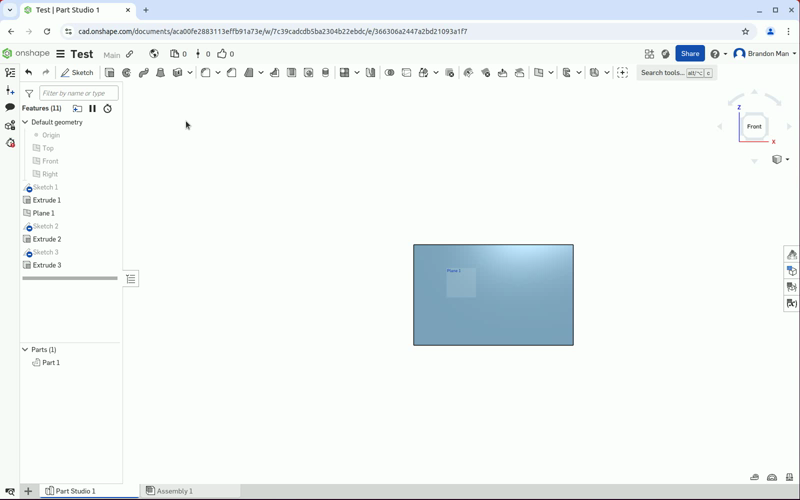
mouse_move(73, 189)
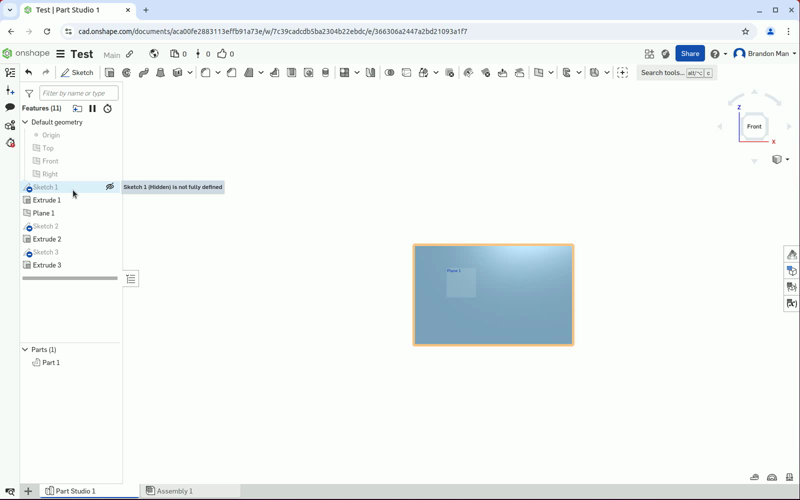
click(73, 189)
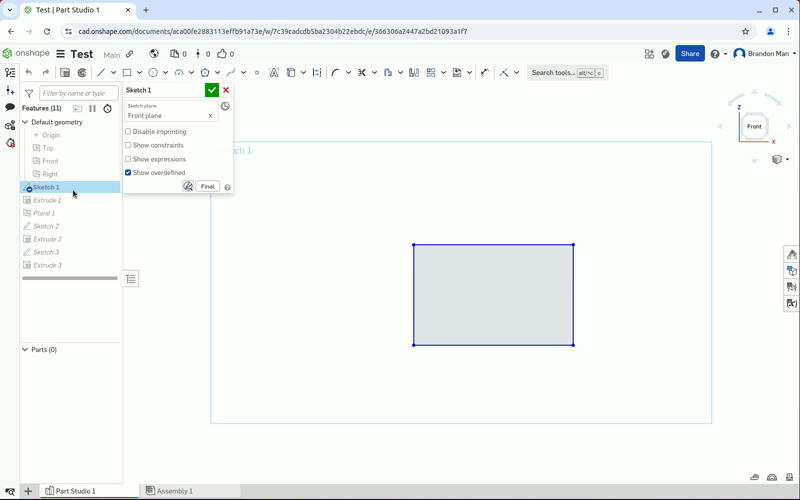
mouse_move(229, 92)
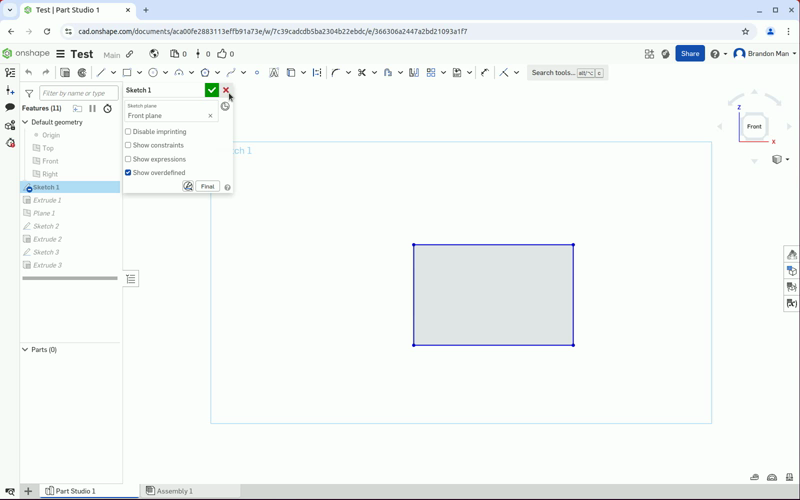
click(229, 92)
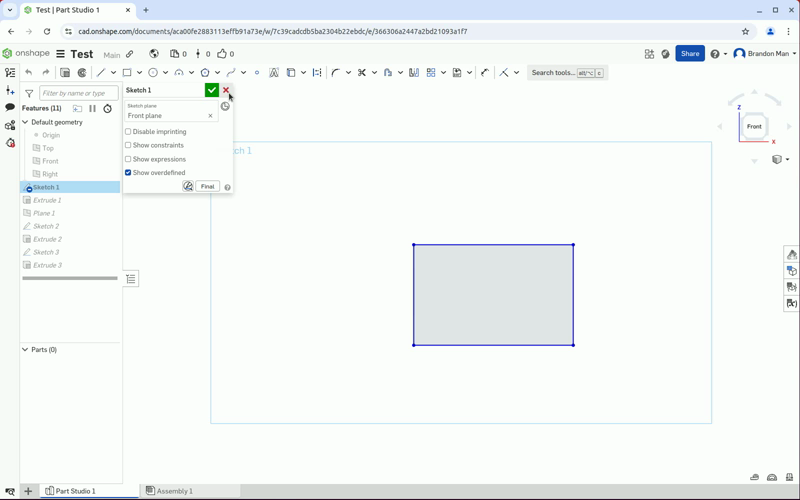
key(shift+s)
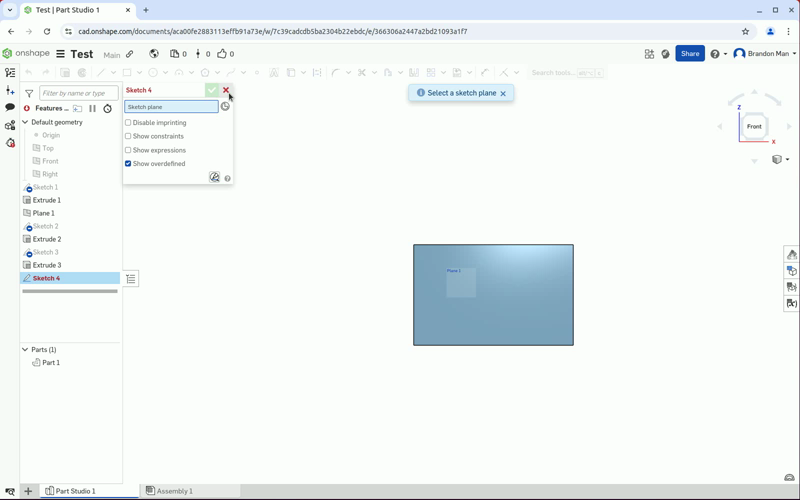
mouse_move(73, 215)
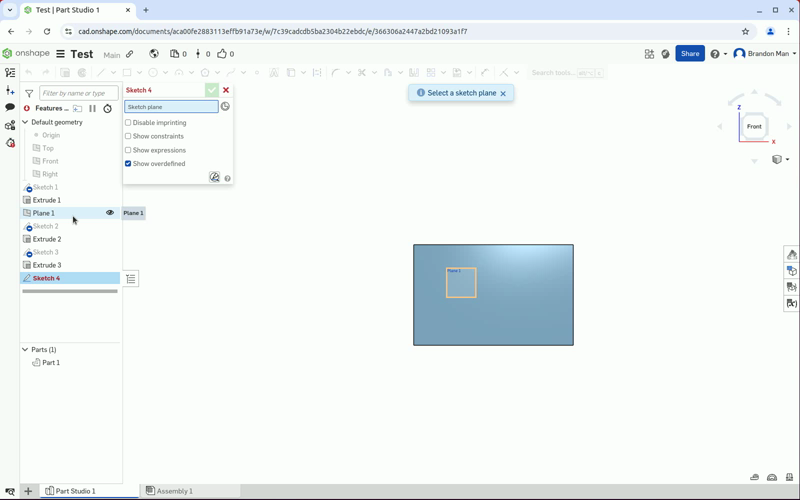
click(73, 215)
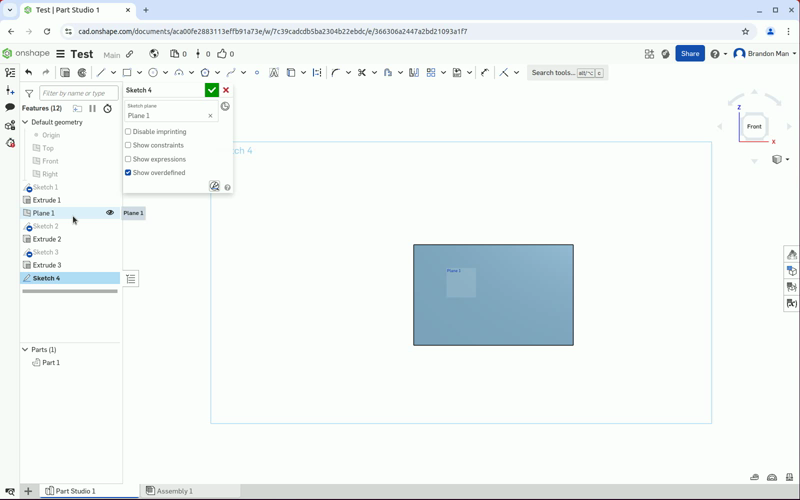
mouse_move(73, 352)
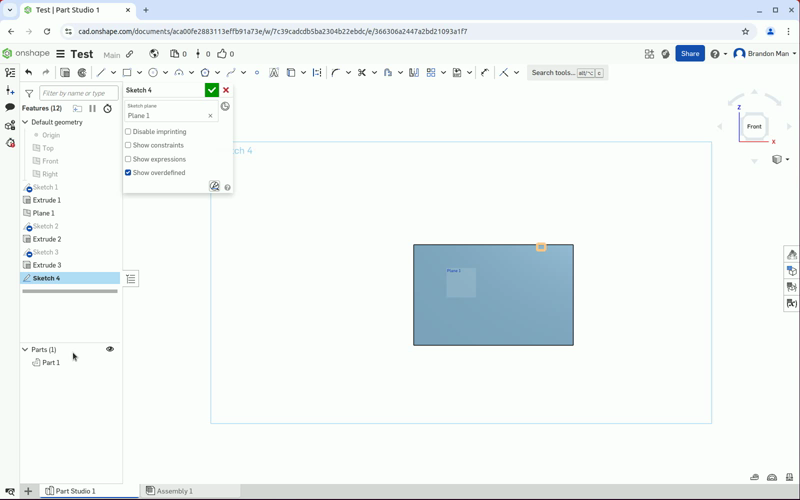
key(y)
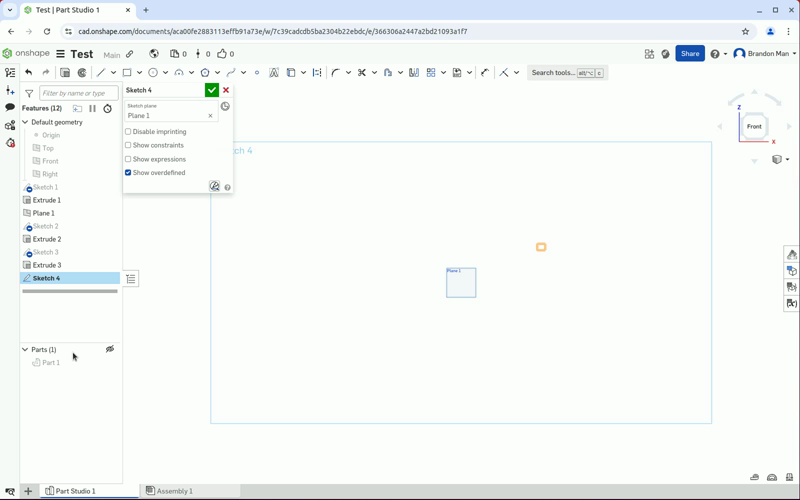
key(l)
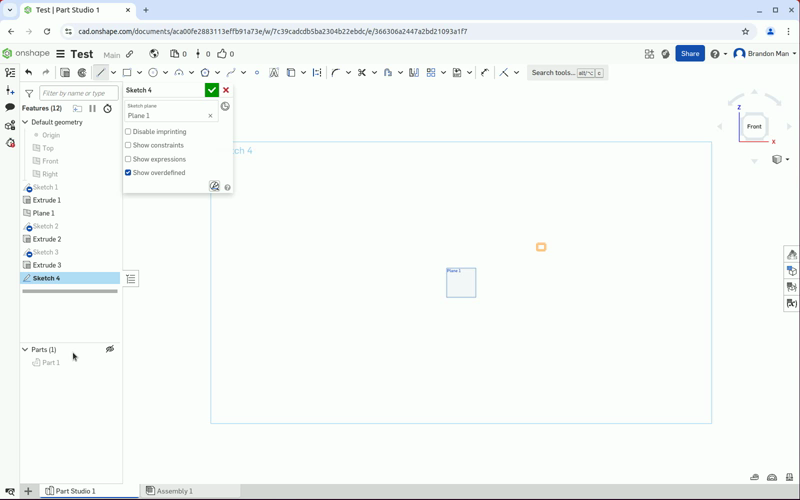
key_down(shift)
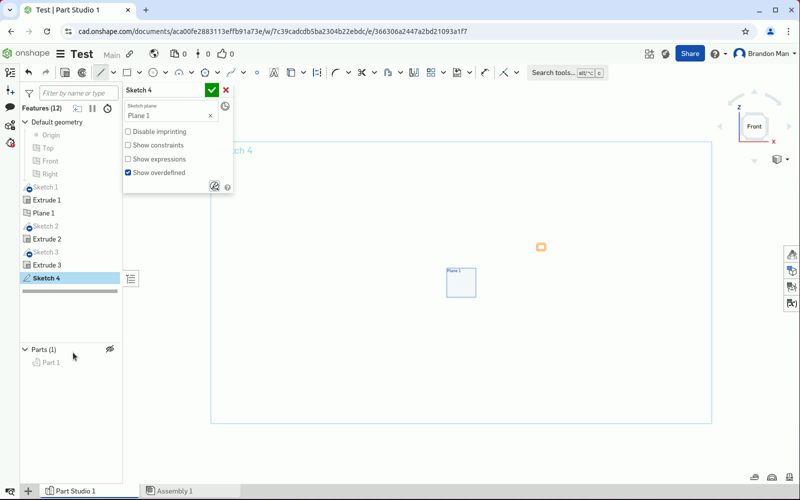
mouse_move(413, 250)
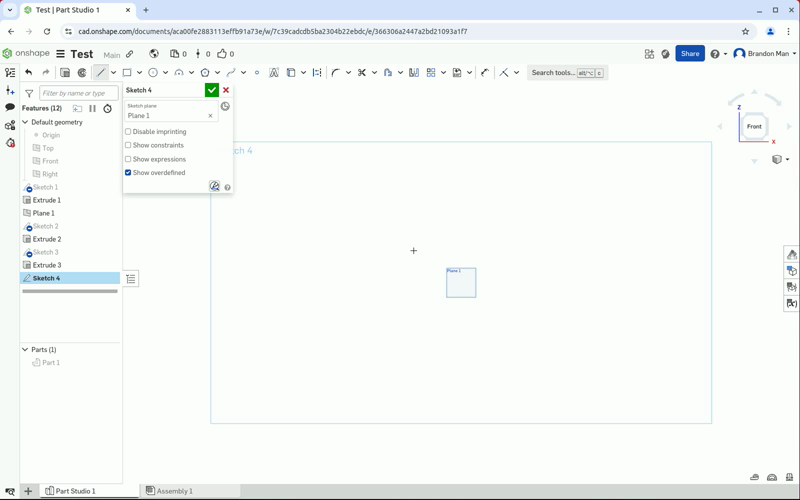
click(413, 250)
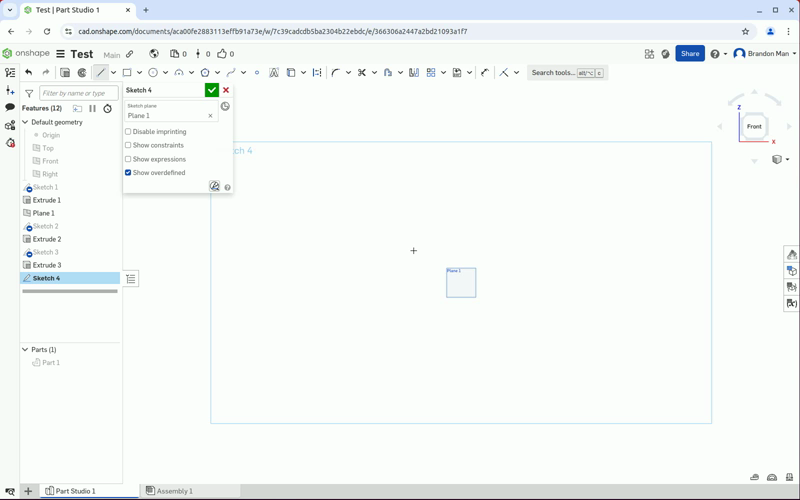
key_up(shift)
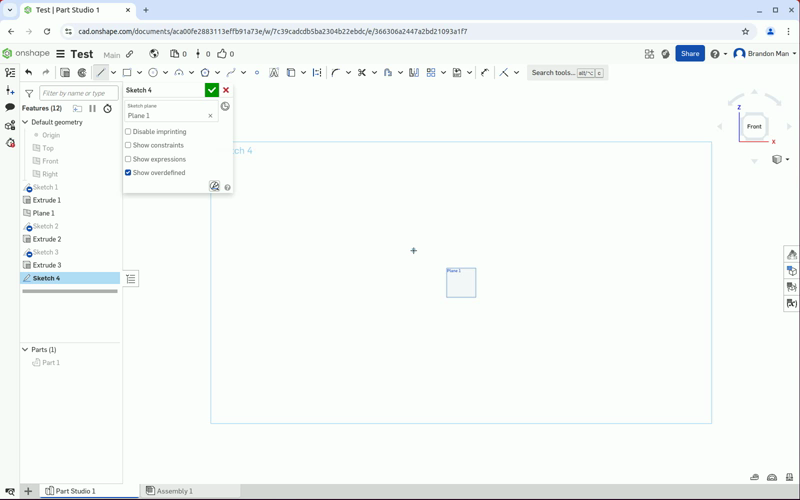
key_down(shift)
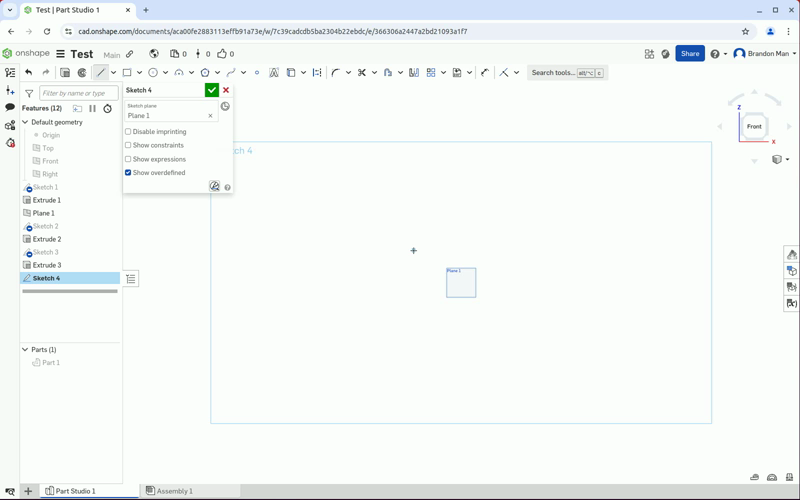
mouse_move(444, 250)
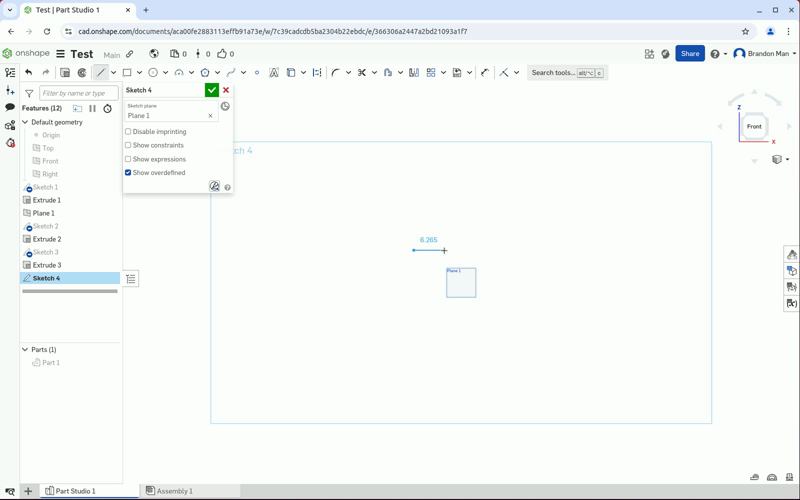
mouse_move(420, 250)
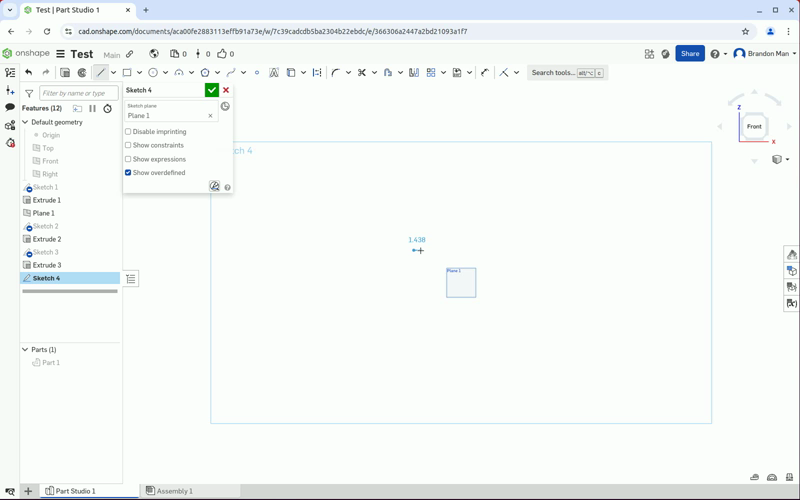
scroll(6)
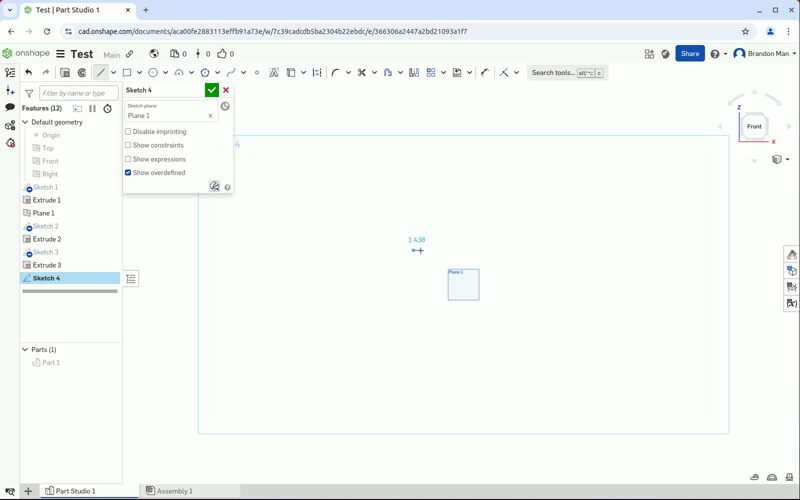
scroll(6)
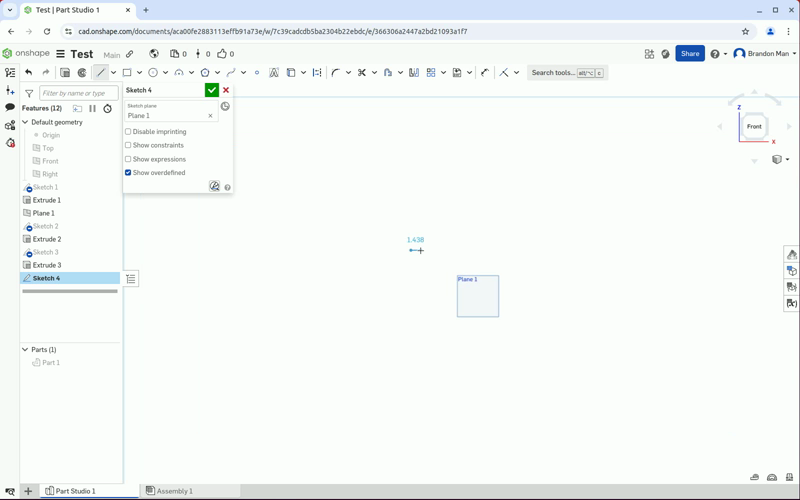
scroll(6)
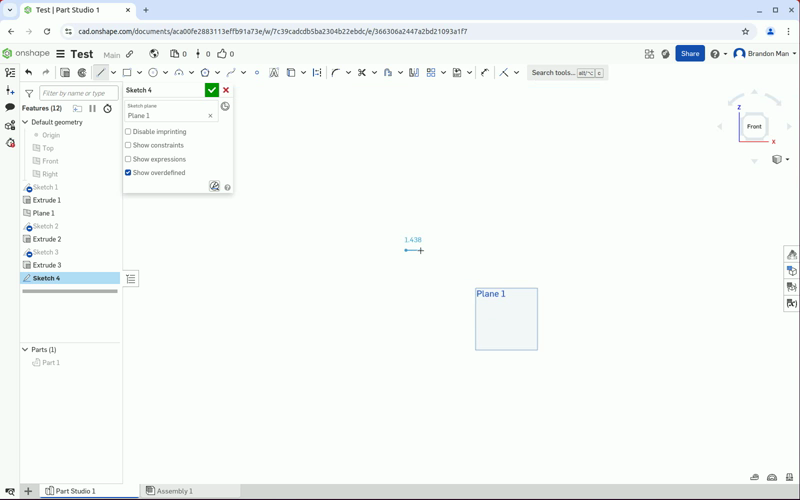
scroll(6)
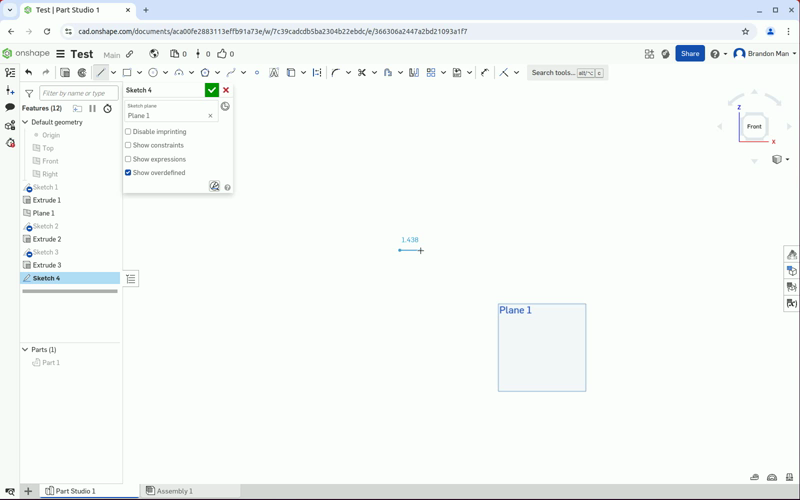
scroll(6)
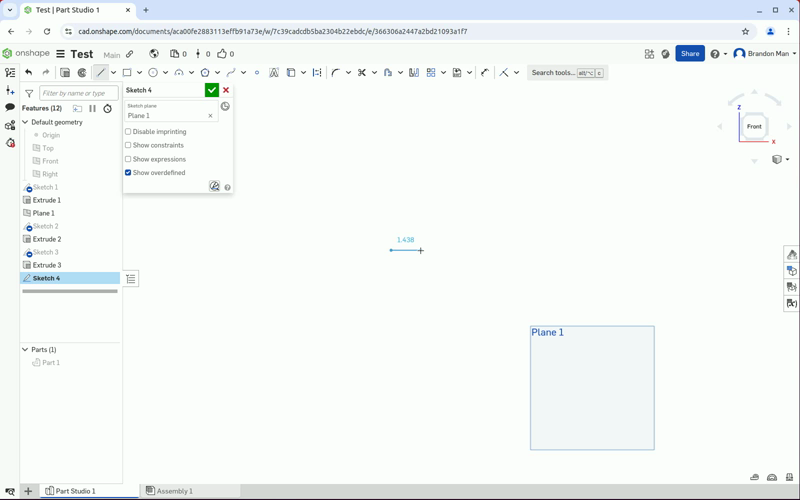
scroll(6)
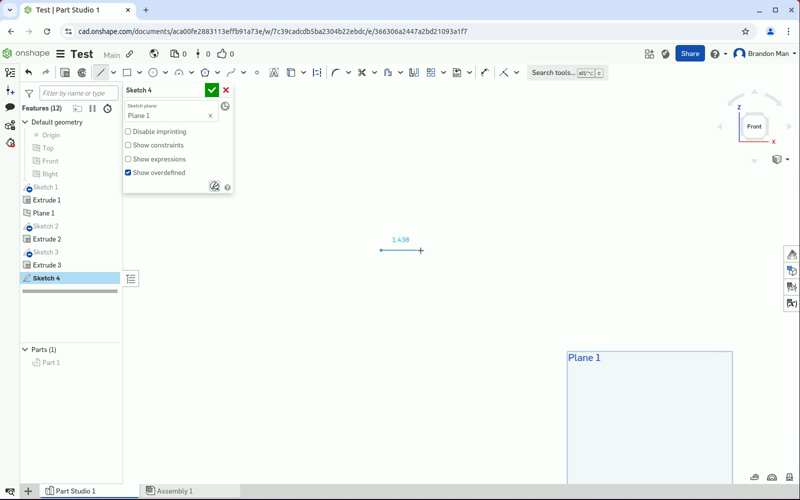
scroll(6)
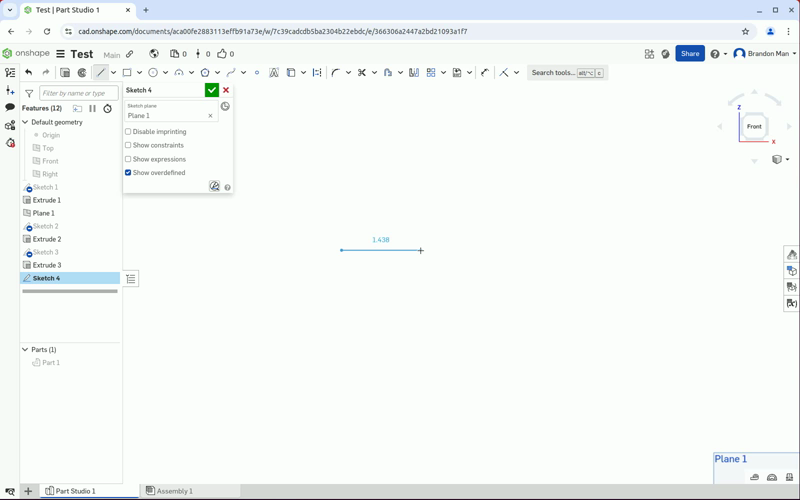
click(420, 250)
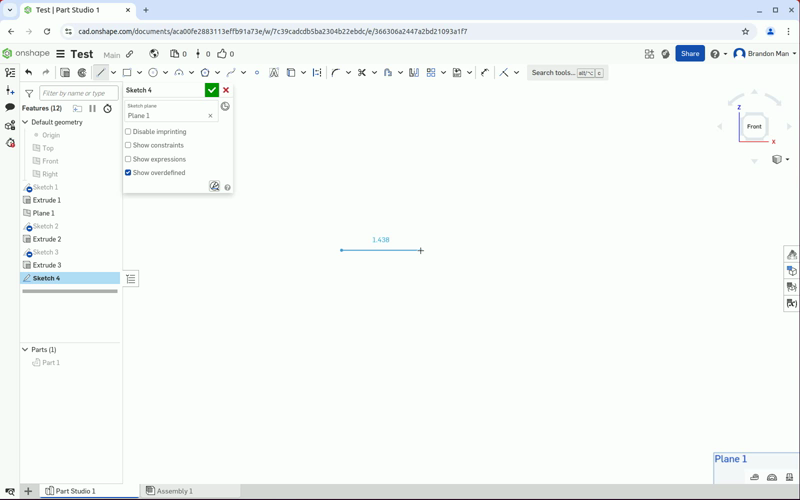
scroll(-6)
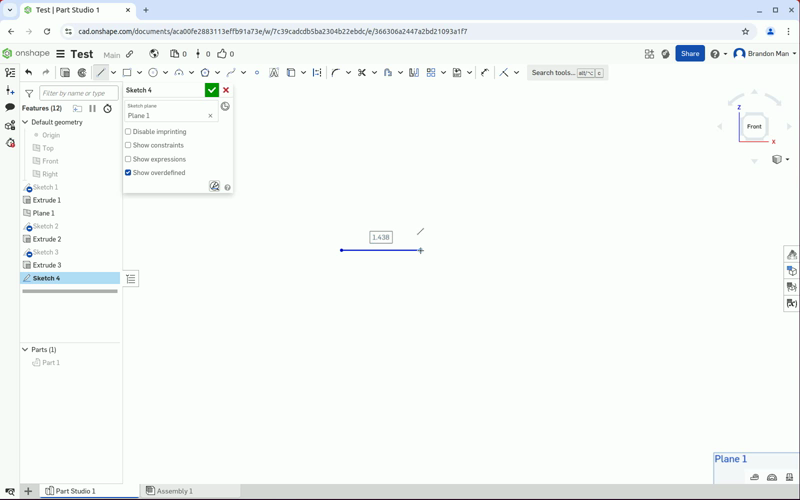
scroll(-6)
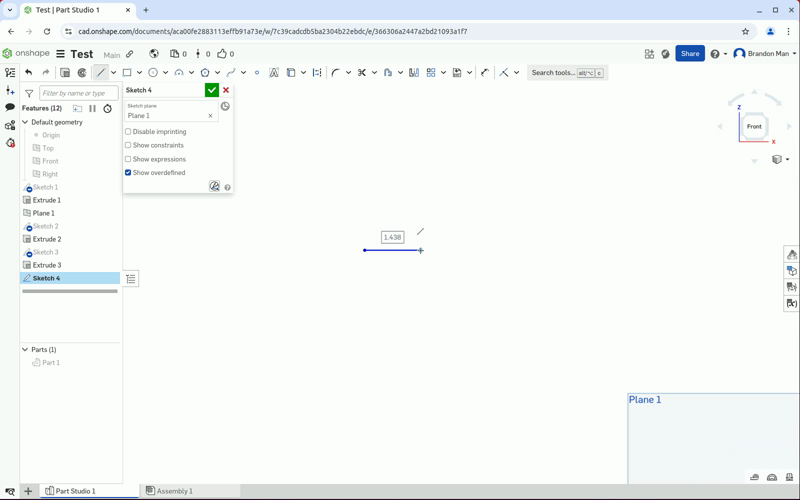
scroll(-6)
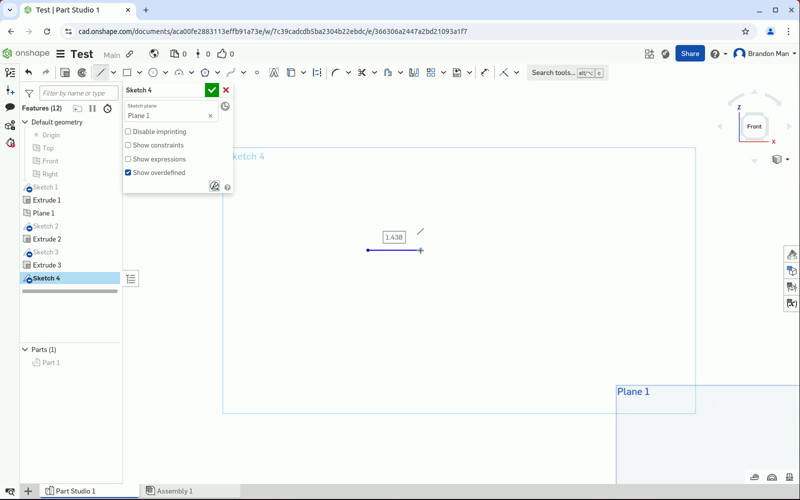
scroll(-6)
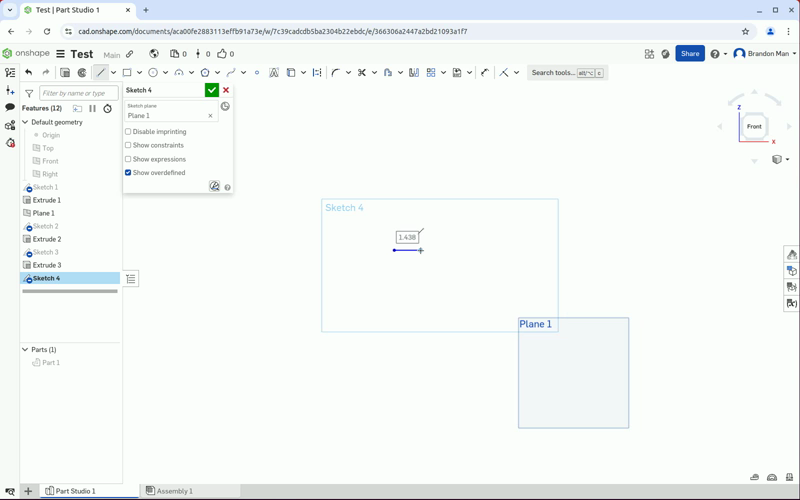
scroll(-6)
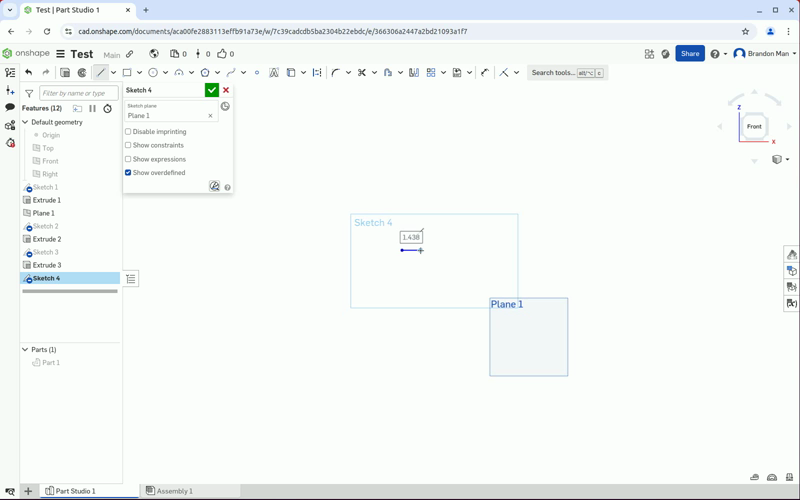
scroll(-6)
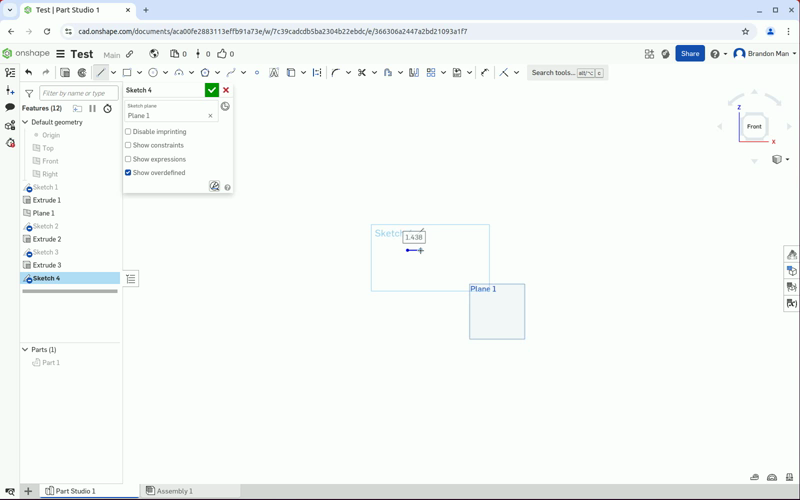
scroll(-6)
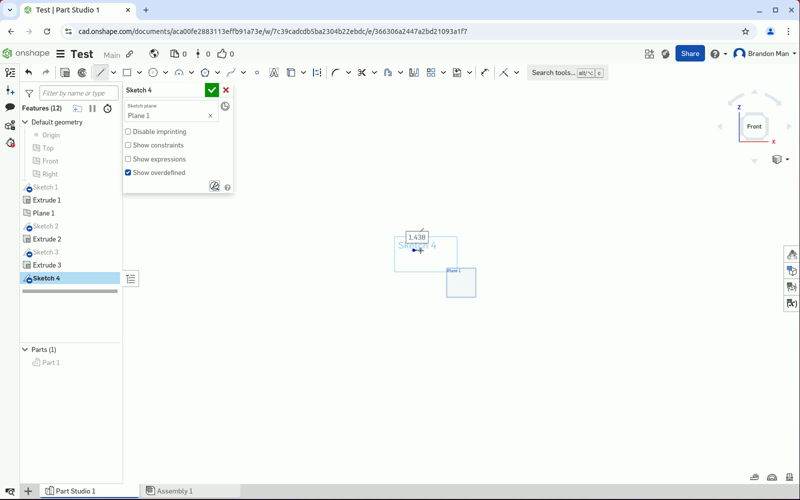
key_up(shift)
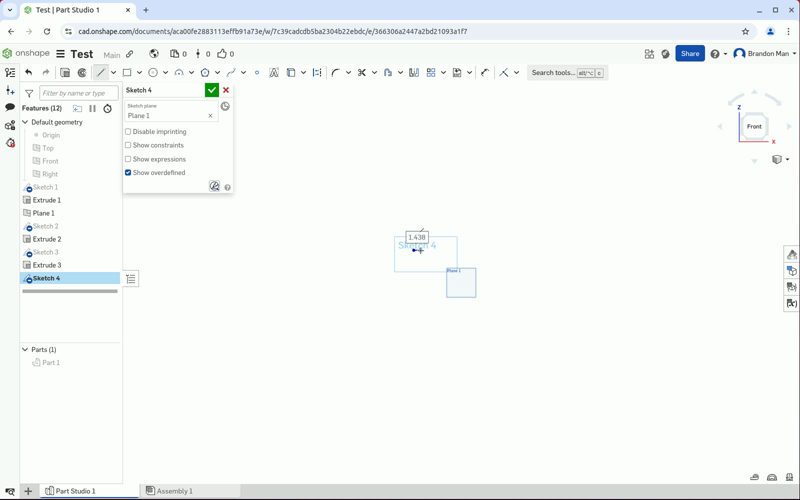
key_down(shift)
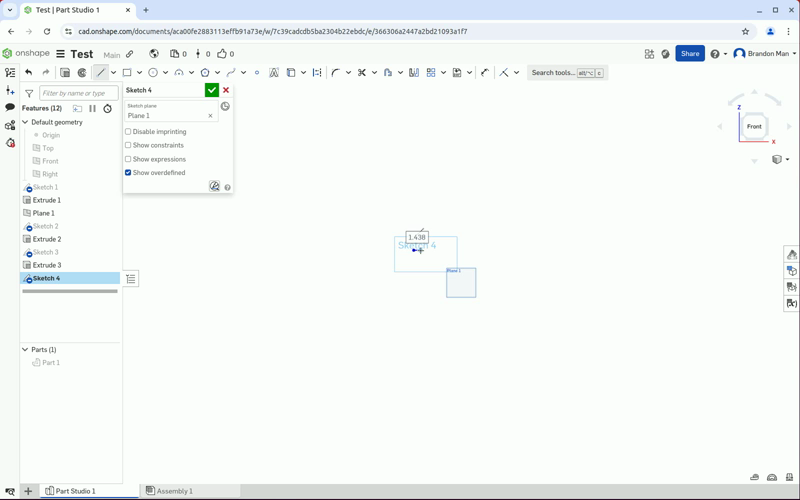
mouse_move(450, 250)
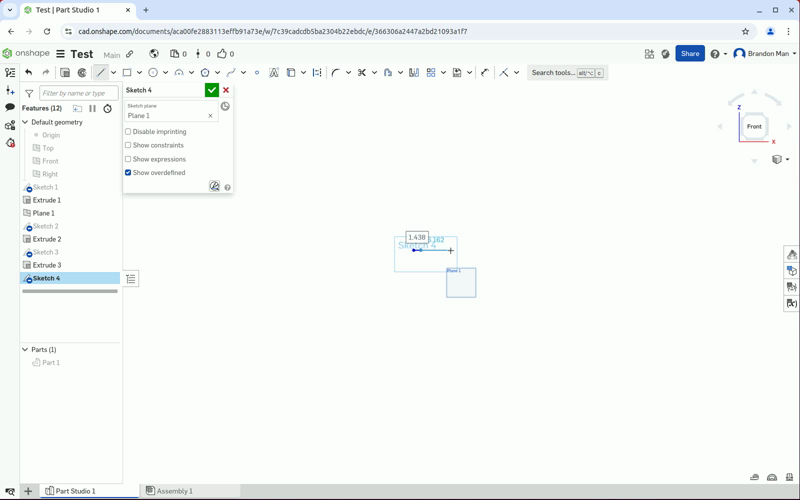
mouse_move(420, 243)
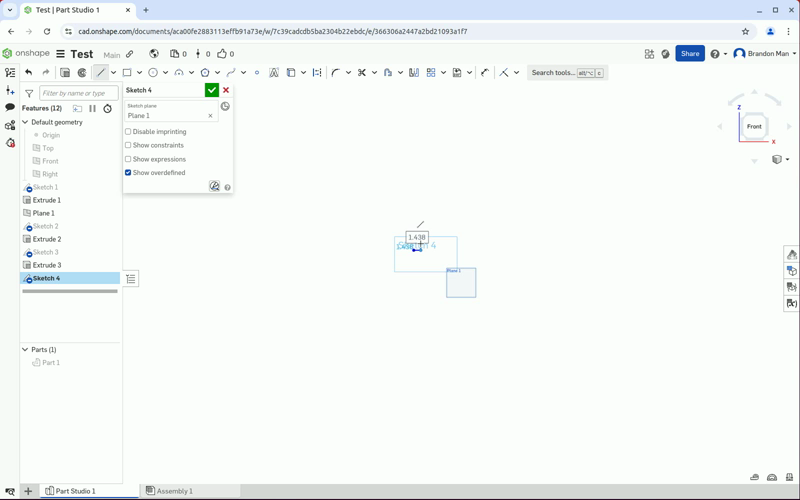
scroll(6)
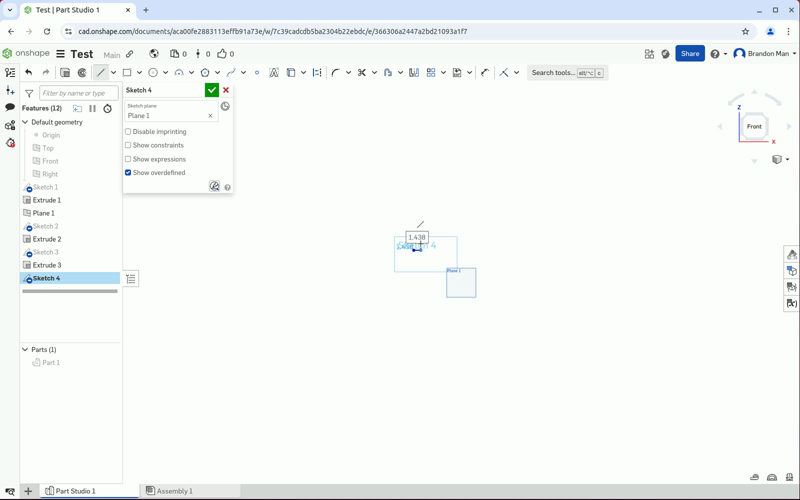
scroll(6)
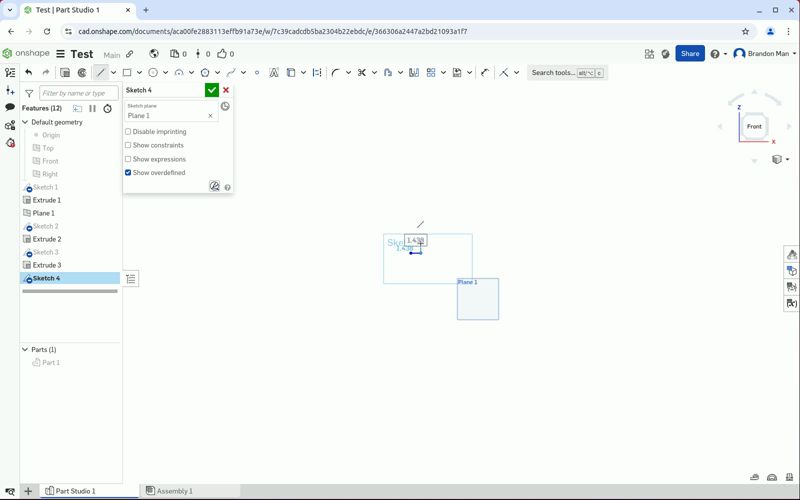
scroll(6)
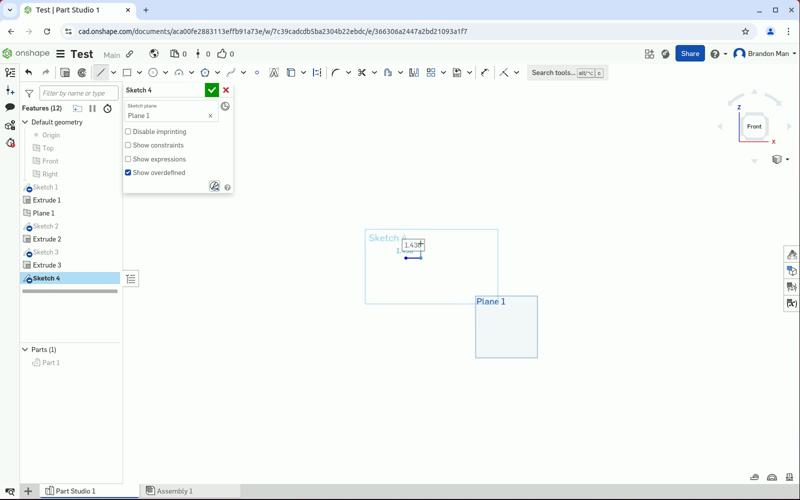
scroll(6)
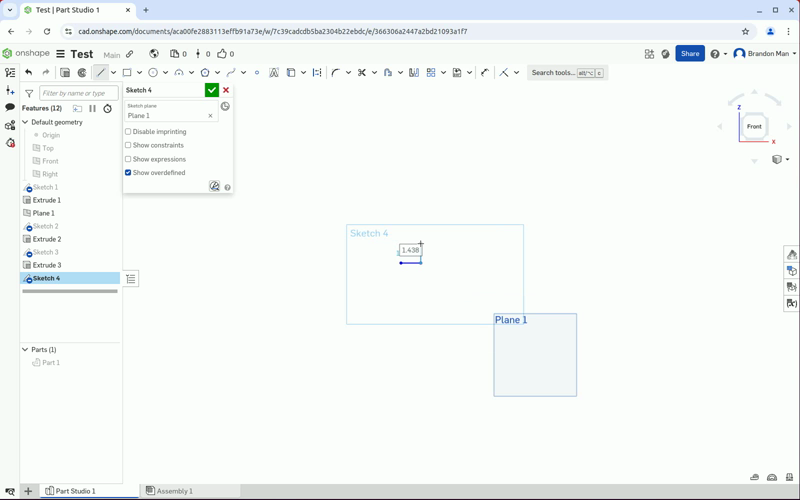
scroll(6)
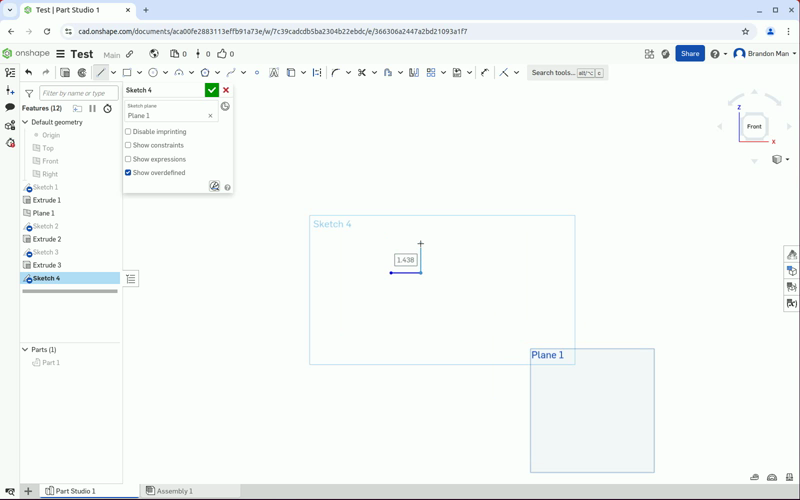
scroll(6)
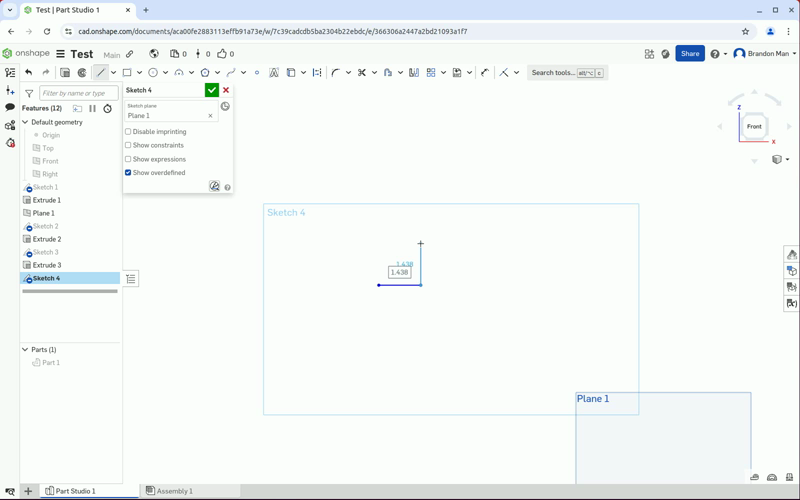
scroll(6)
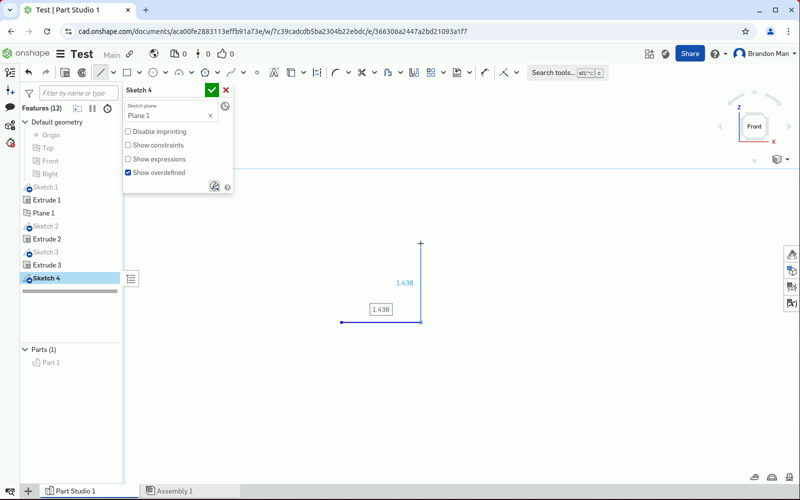
click(420, 243)
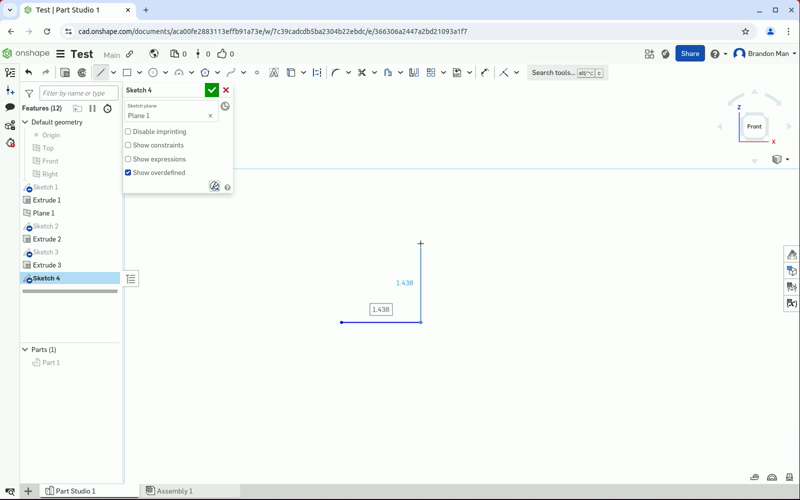
scroll(-6)
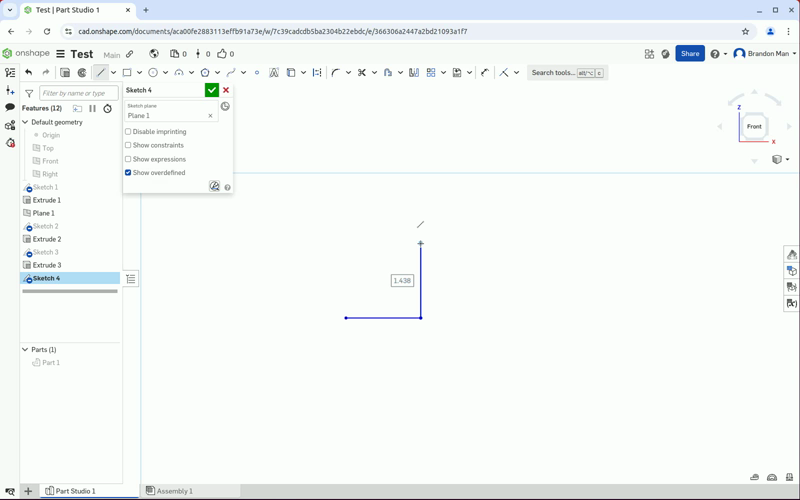
scroll(-6)
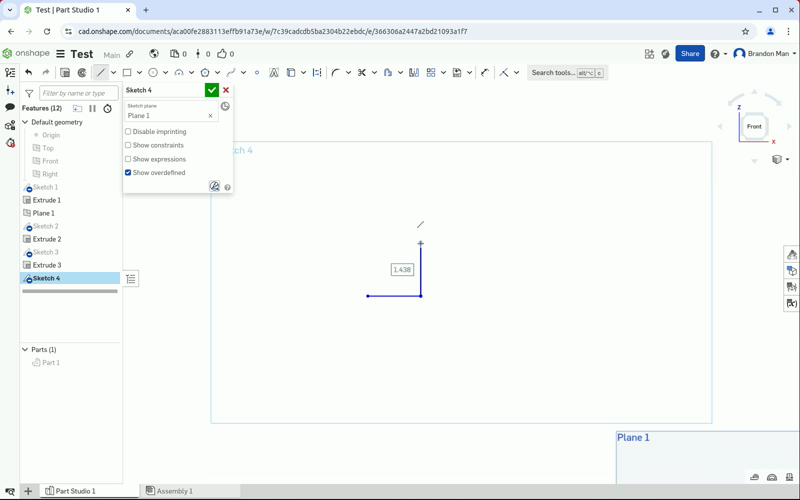
scroll(-6)
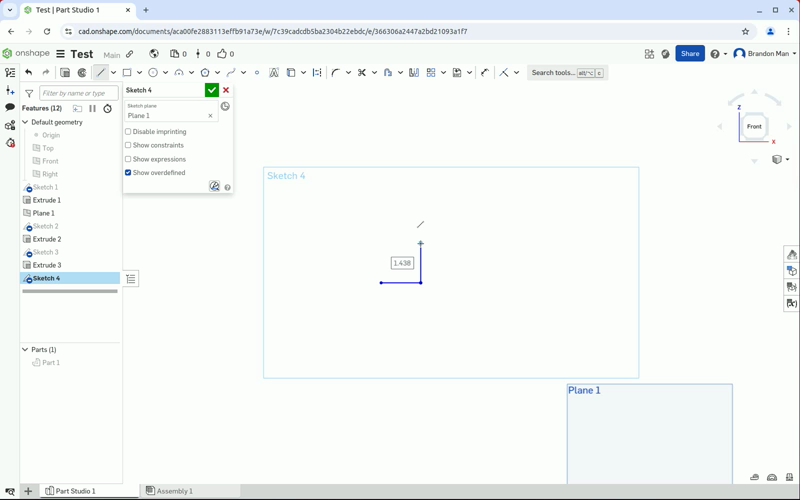
scroll(-6)
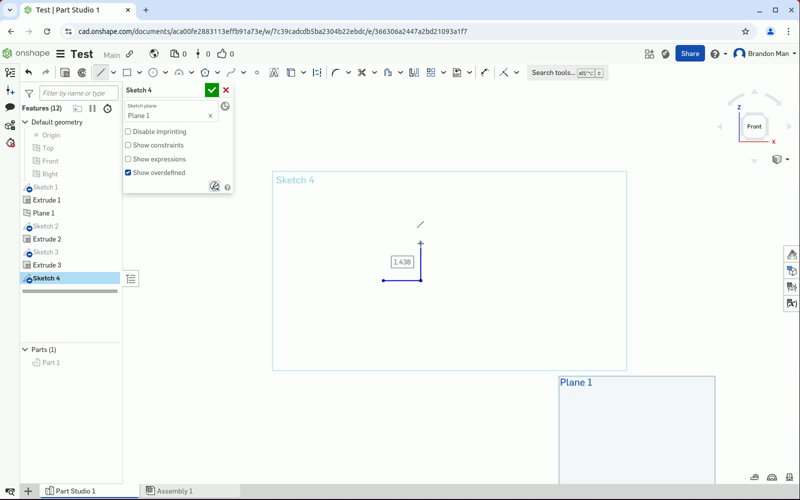
scroll(-6)
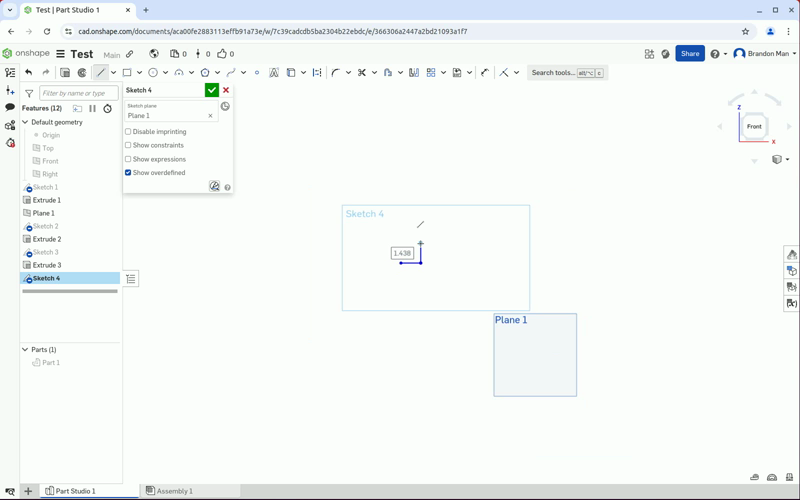
scroll(-6)
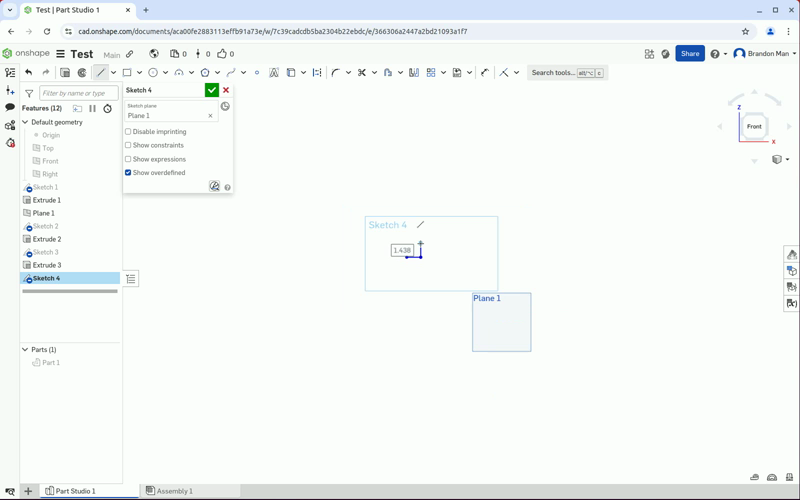
scroll(-6)
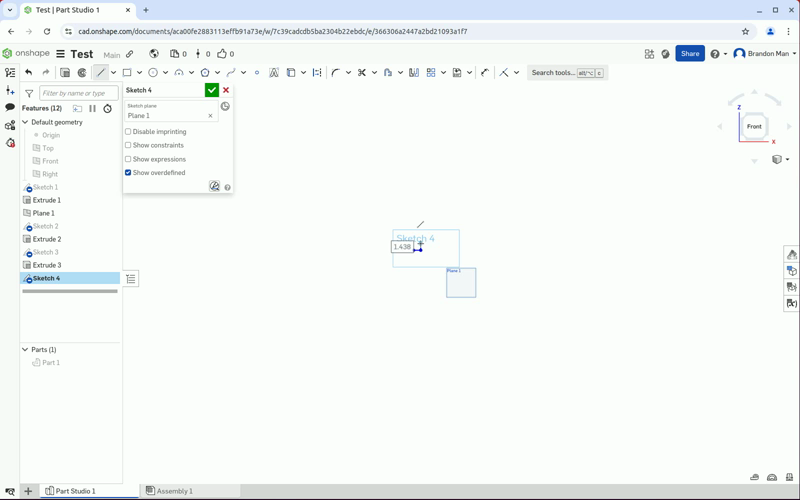
key_up(shift)
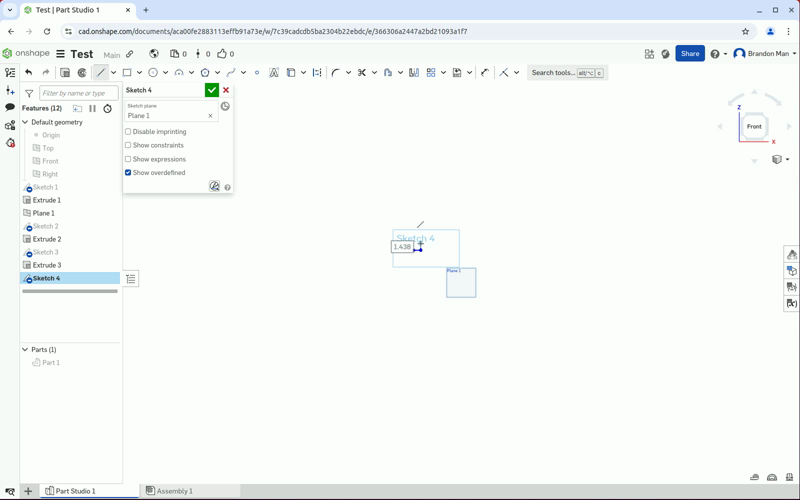
key_down(shift)
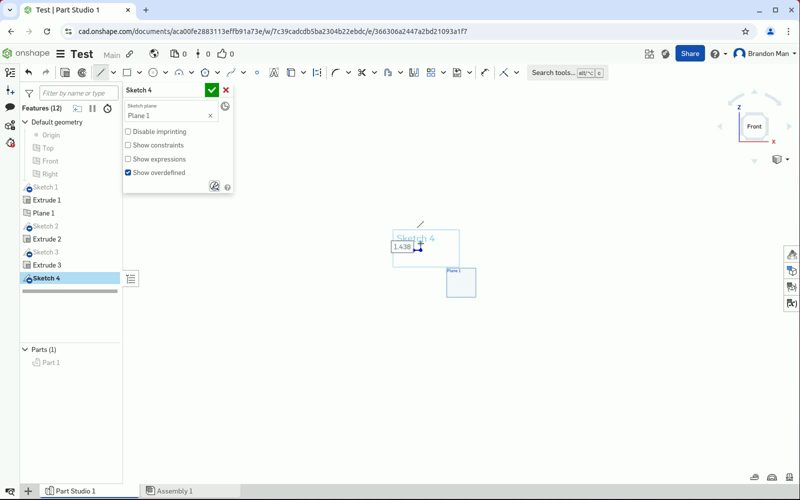
mouse_move(450, 243)
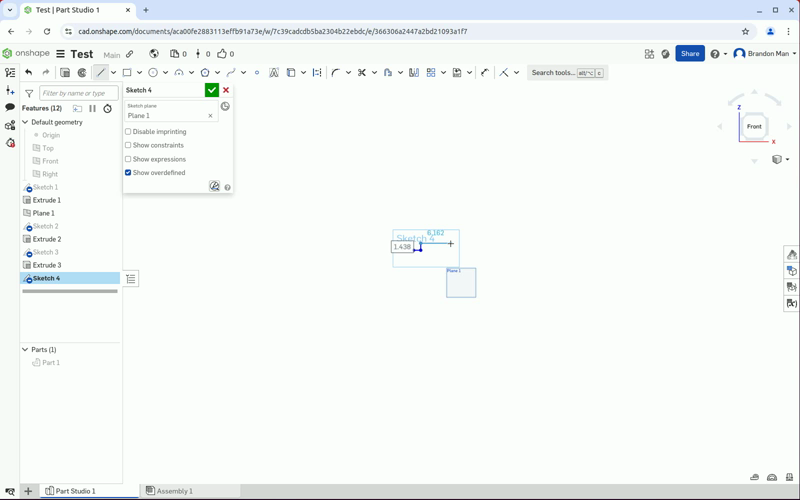
mouse_move(413, 243)
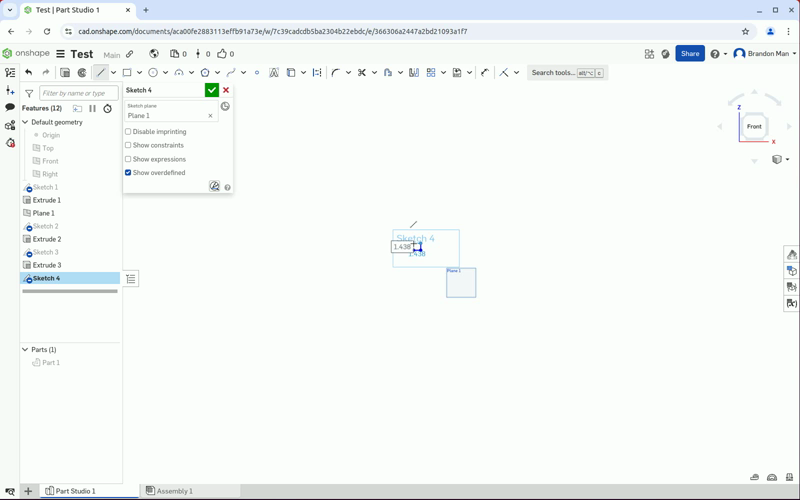
scroll(6)
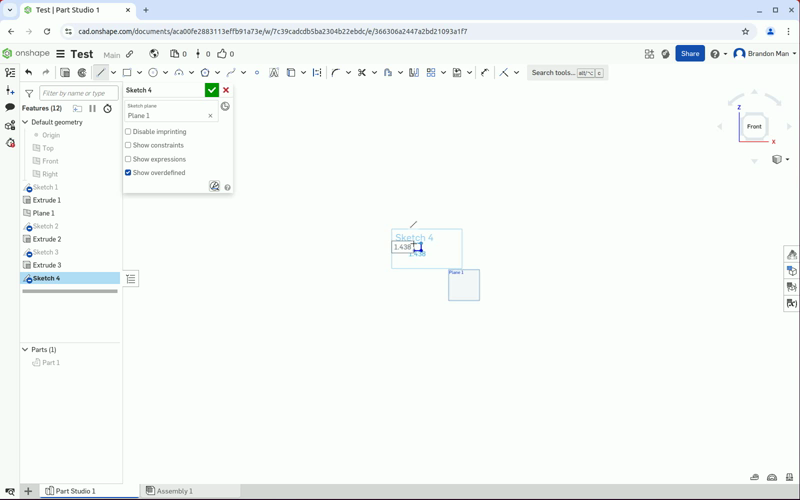
scroll(6)
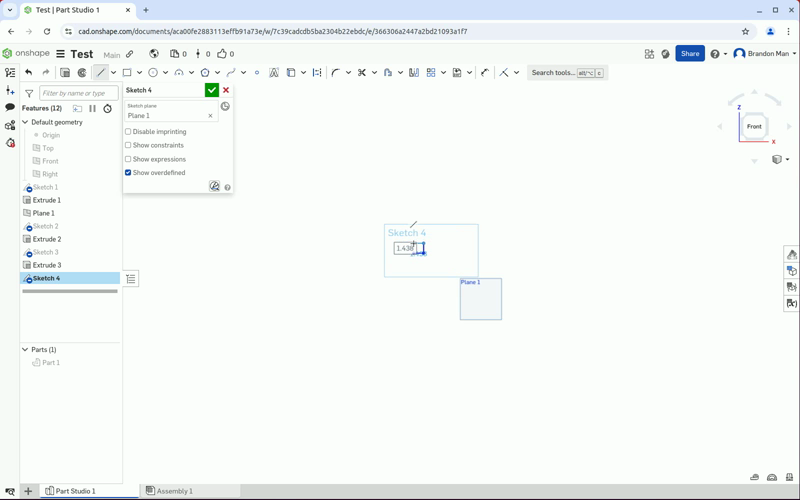
scroll(6)
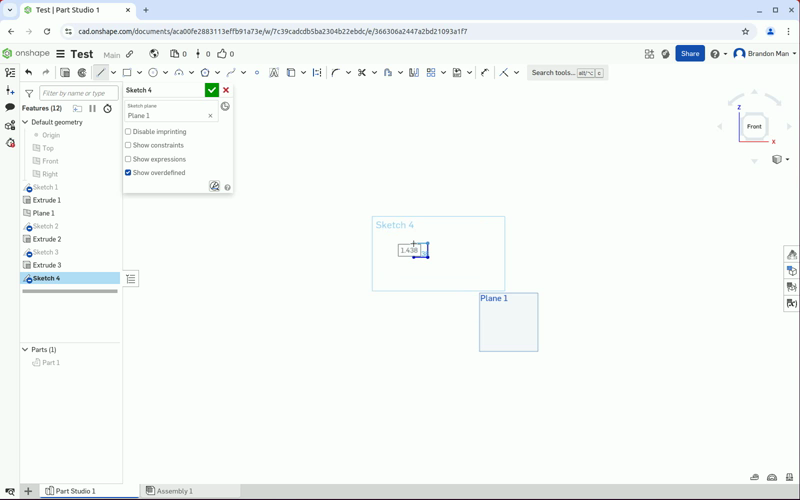
scroll(6)
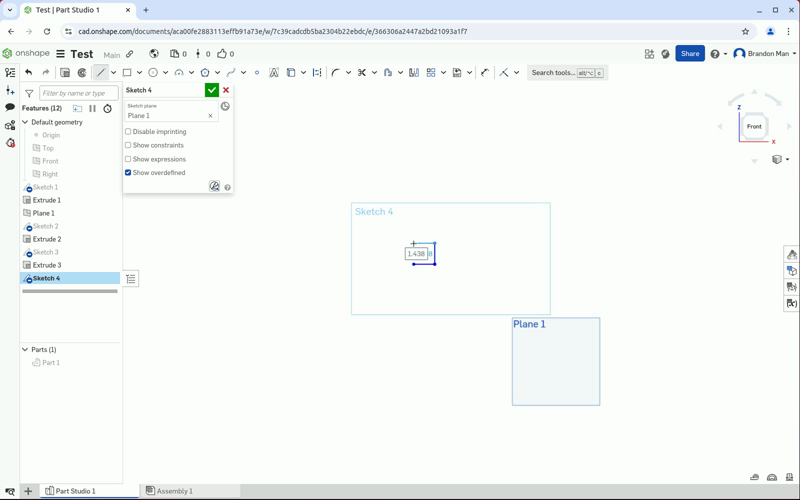
scroll(6)
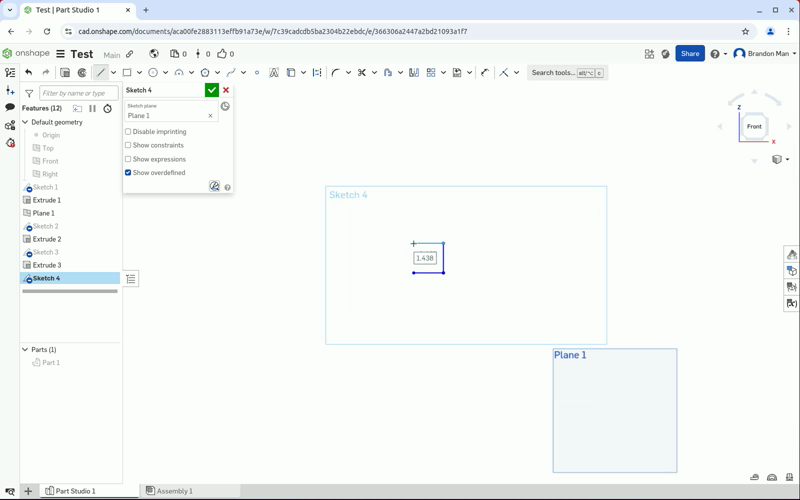
scroll(6)
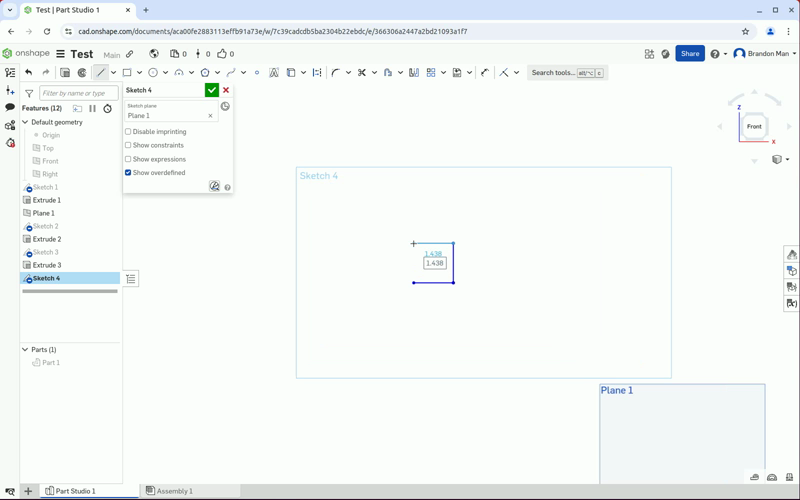
scroll(6)
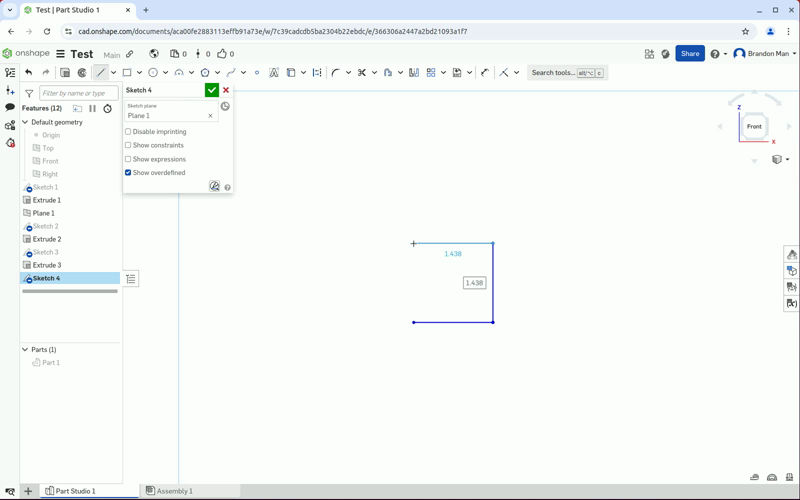
click(413, 243)
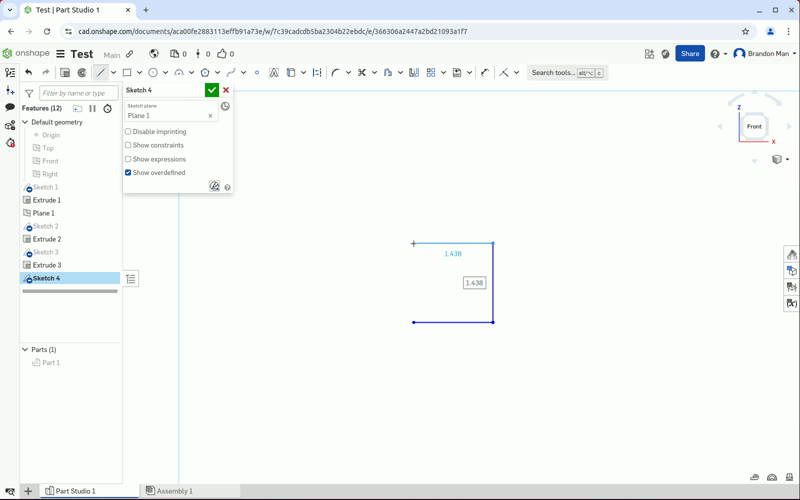
scroll(-6)
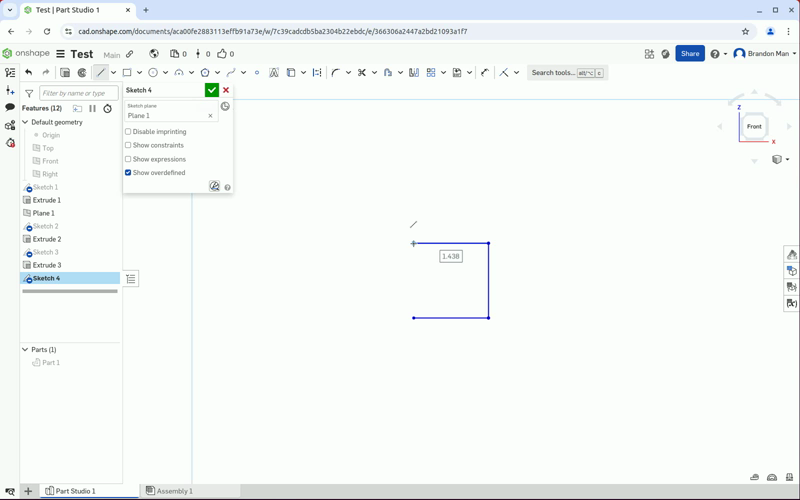
scroll(-6)
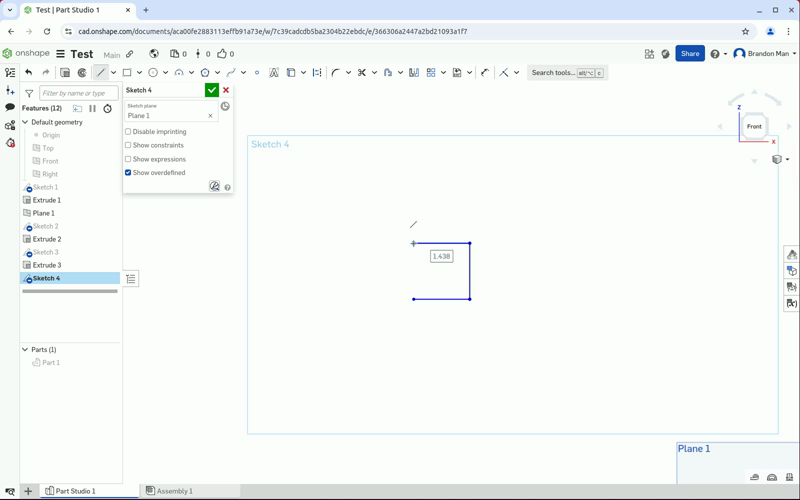
scroll(-6)
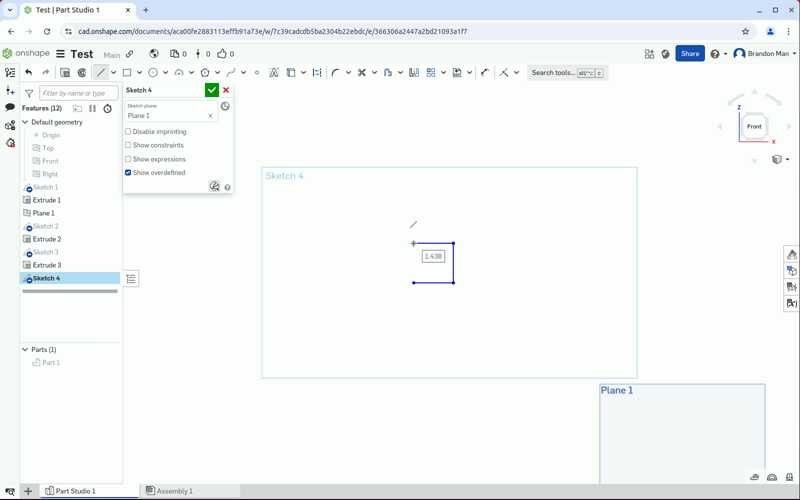
scroll(-6)
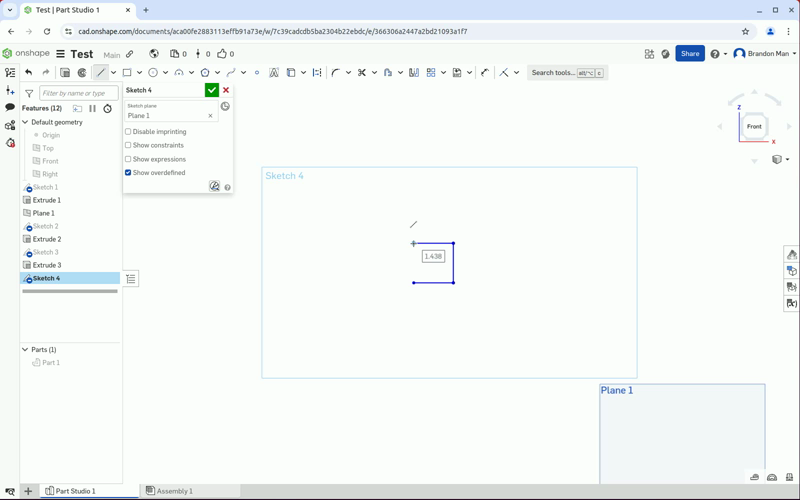
scroll(-6)
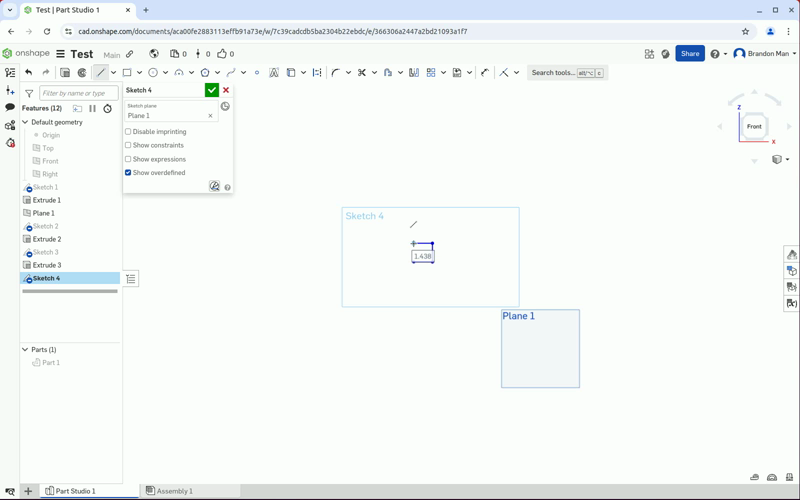
scroll(-6)
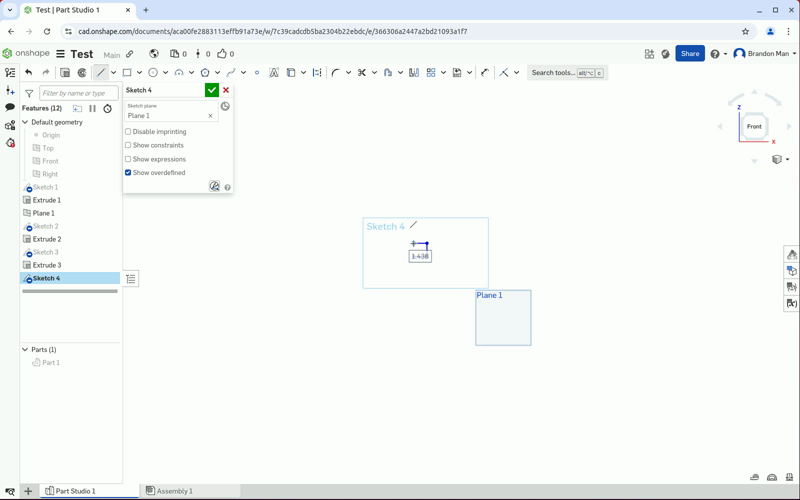
scroll(-6)
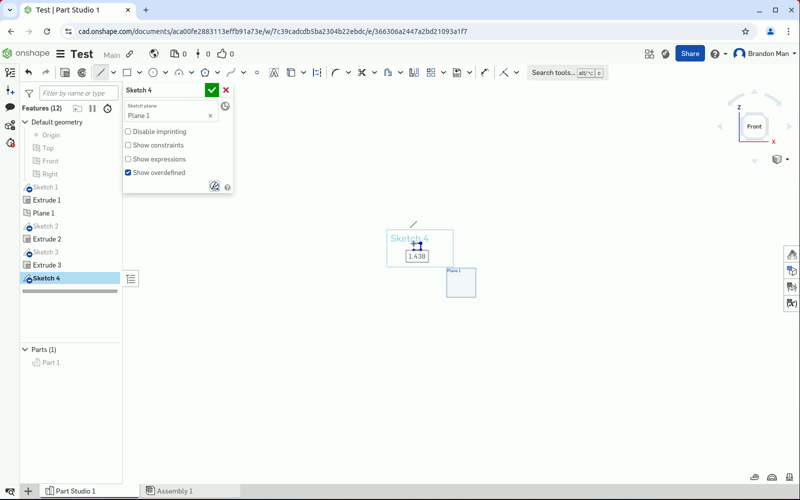
key_up(shift)
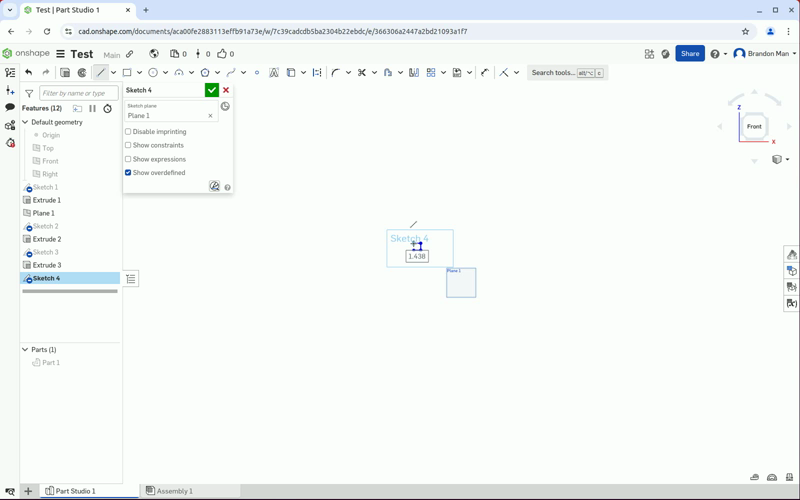
mouse_move(444, 243)
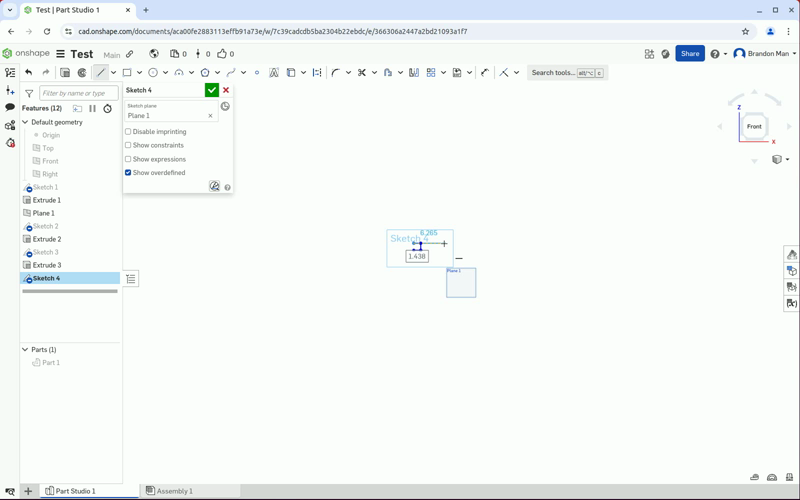
key_down(shift)
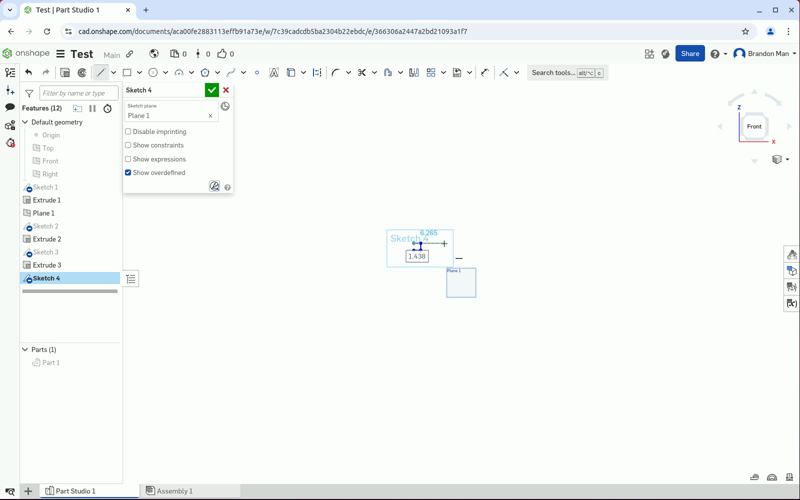
mouse_move(413, 250)
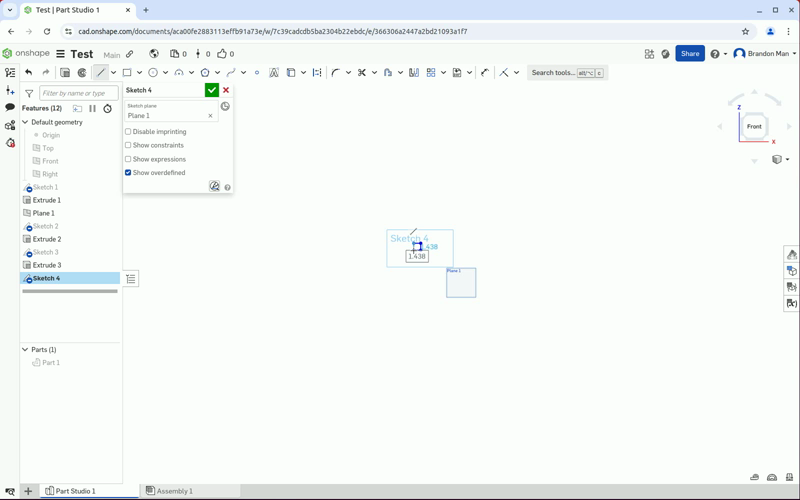
scroll(6)
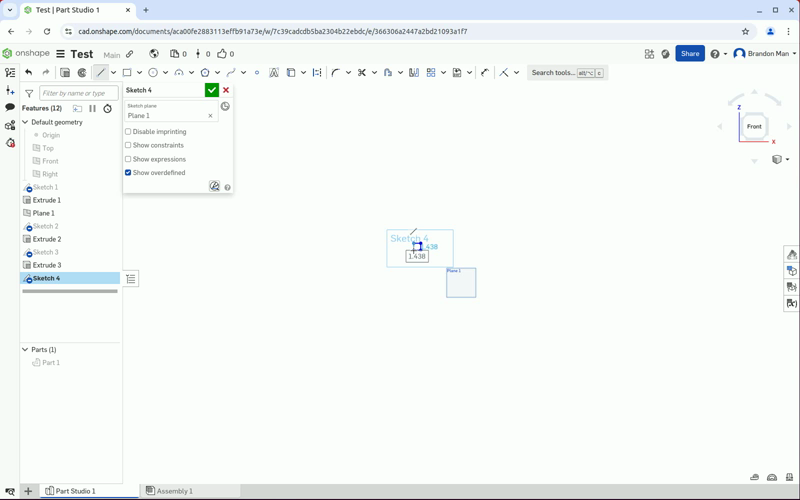
scroll(6)
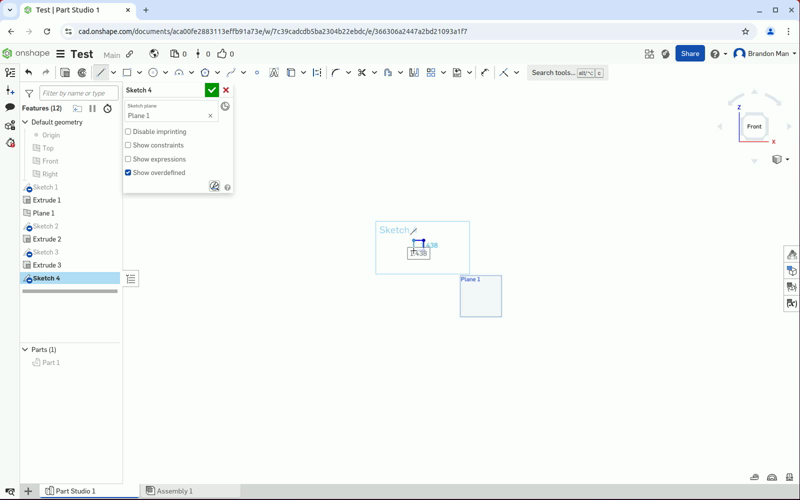
scroll(6)
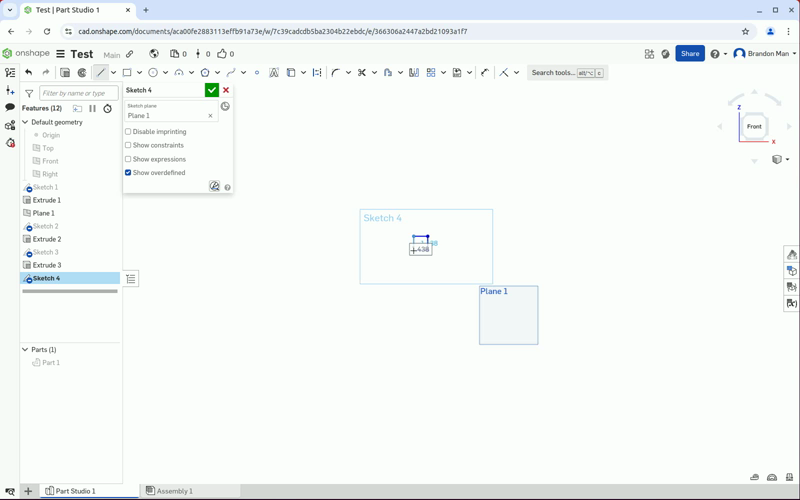
scroll(6)
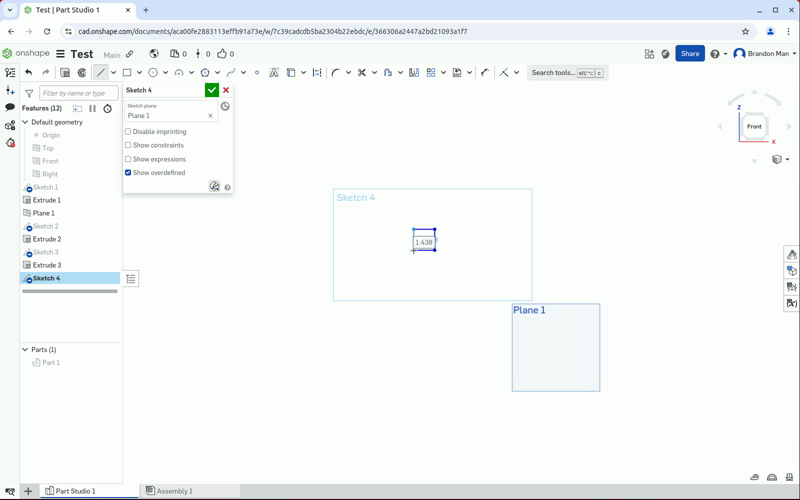
scroll(6)
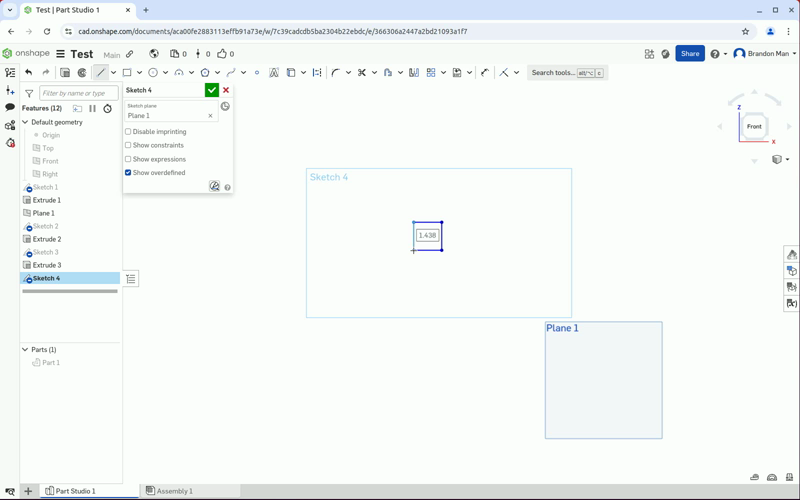
scroll(6)
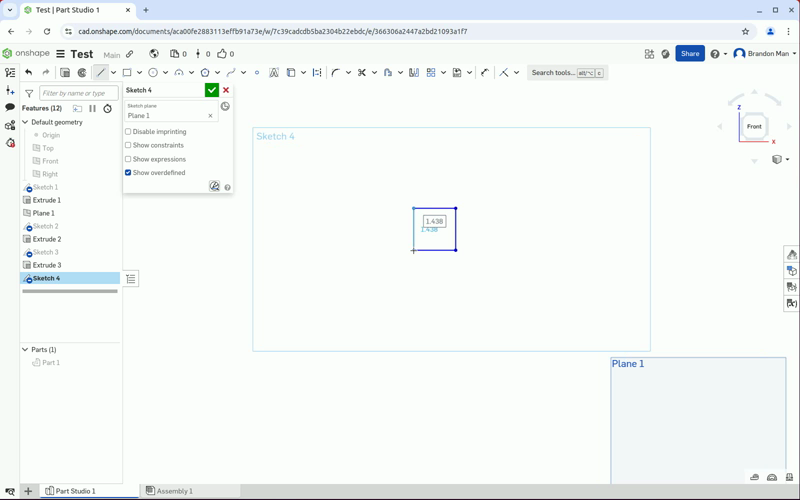
scroll(6)
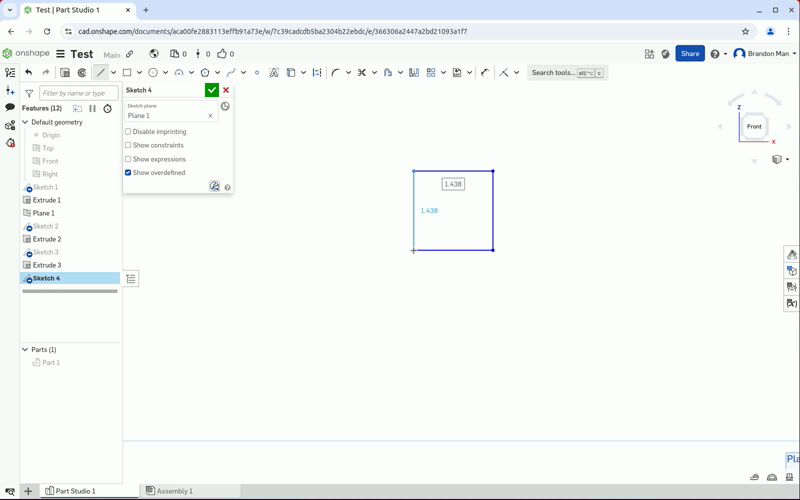
key_up(shift)
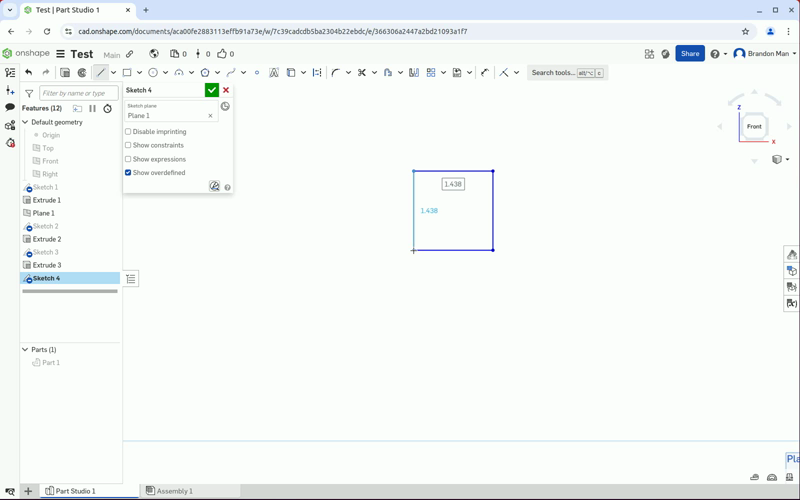
click(413, 250)
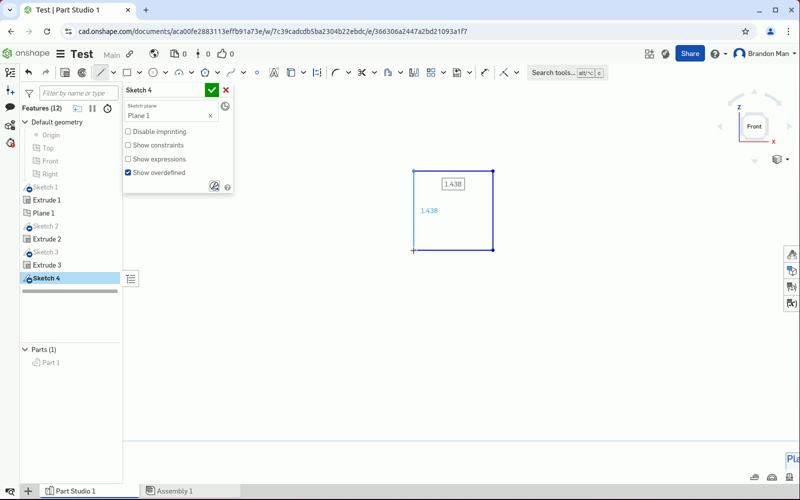
scroll(-6)
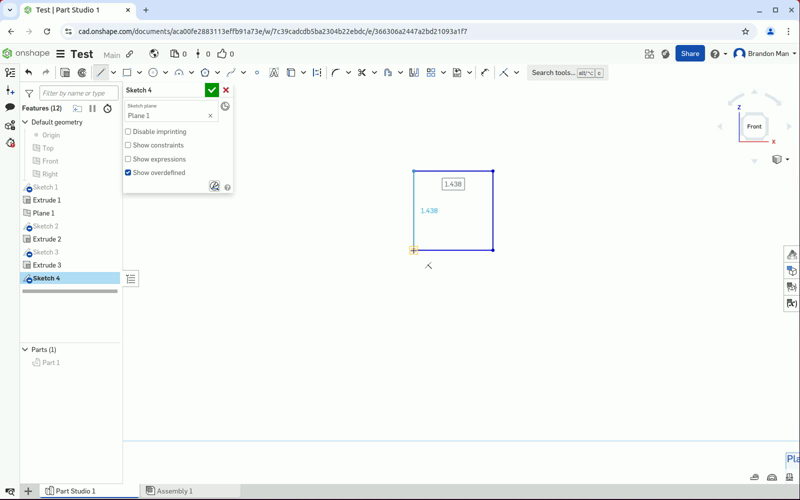
scroll(-6)
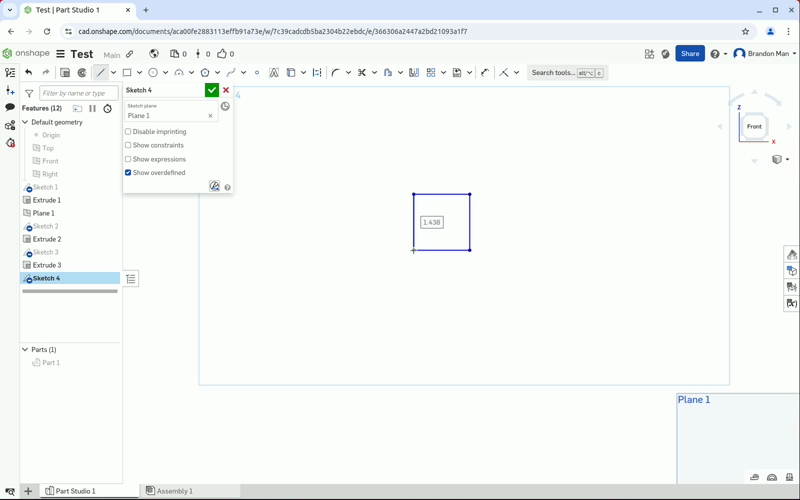
scroll(-6)
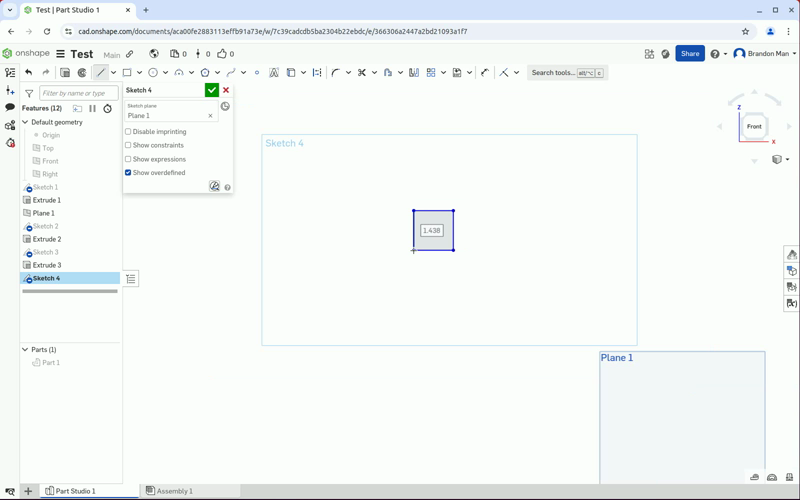
scroll(-6)
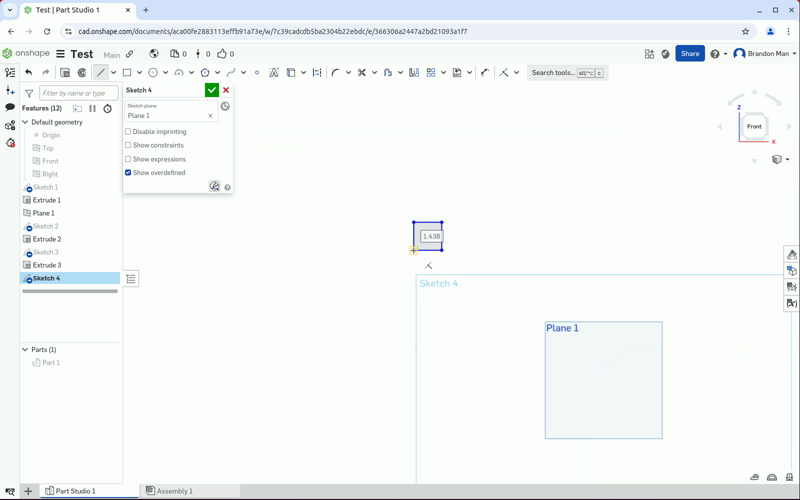
scroll(-6)
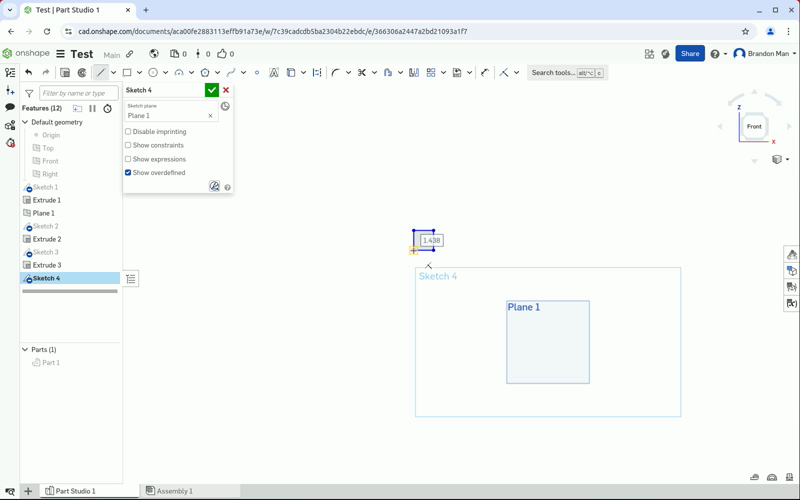
scroll(-6)
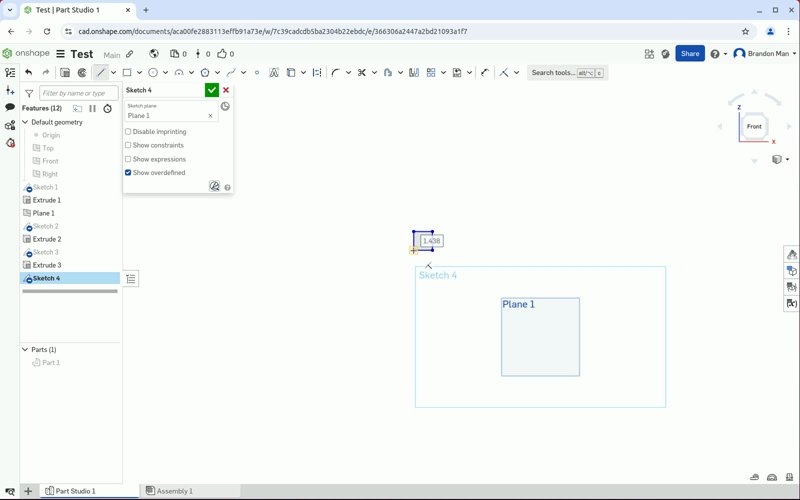
scroll(-6)
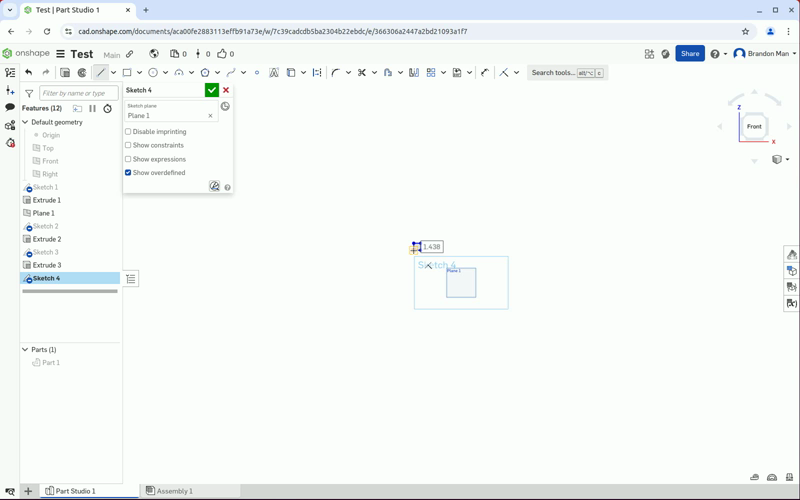
key(esc)
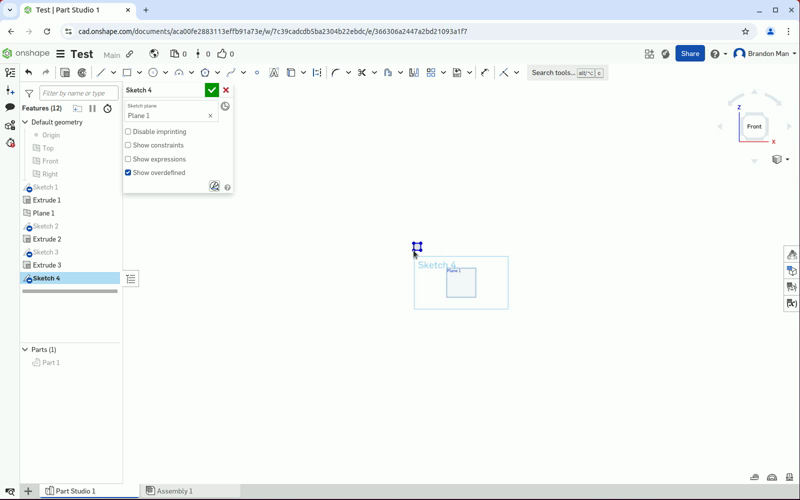
mouse_move(417, 246)
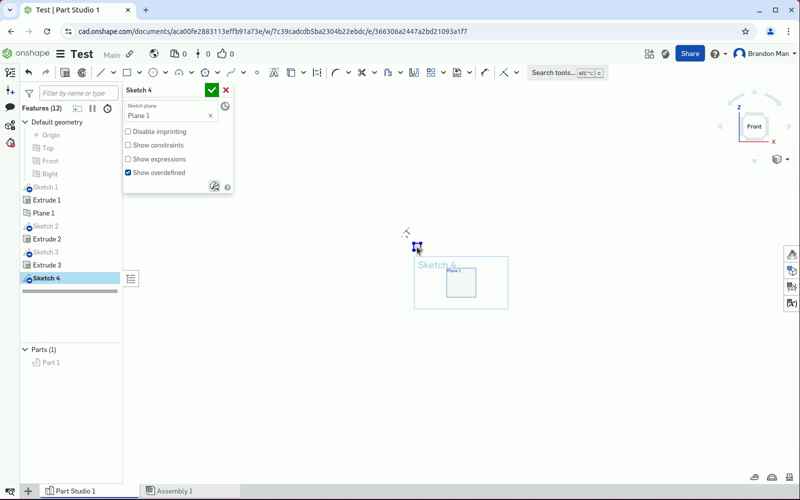
scroll(6)
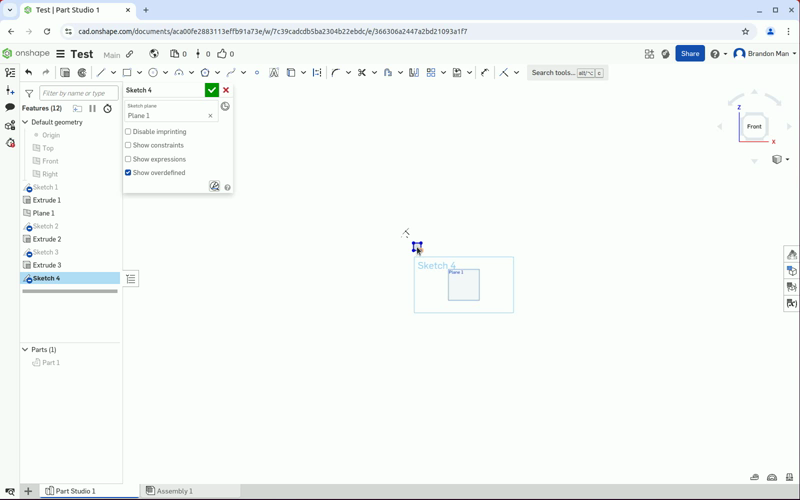
scroll(6)
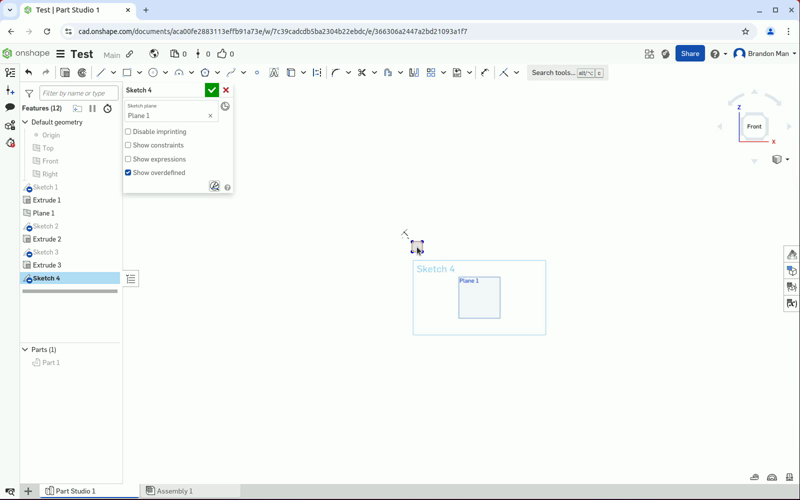
scroll(6)
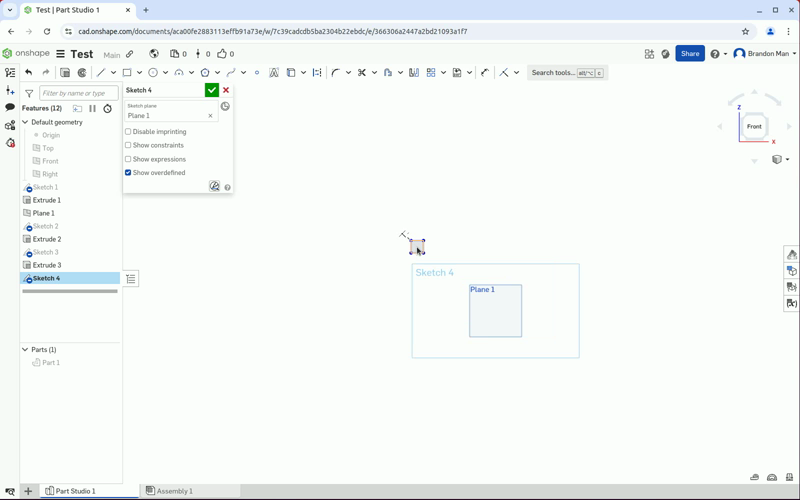
scroll(6)
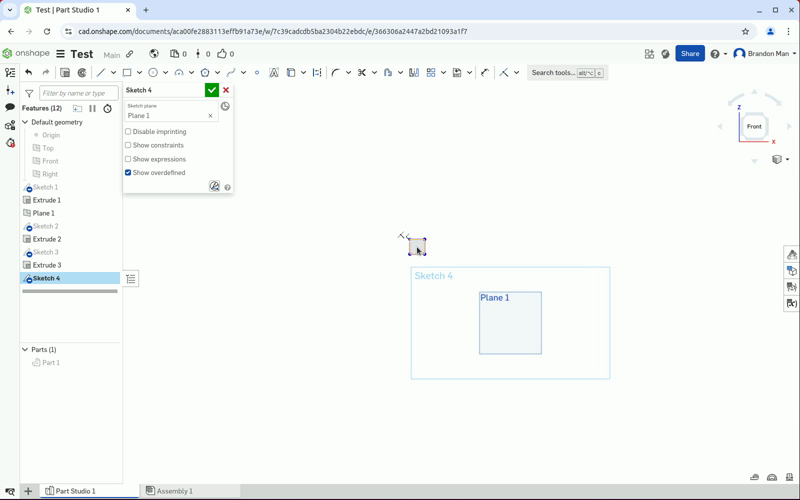
scroll(6)
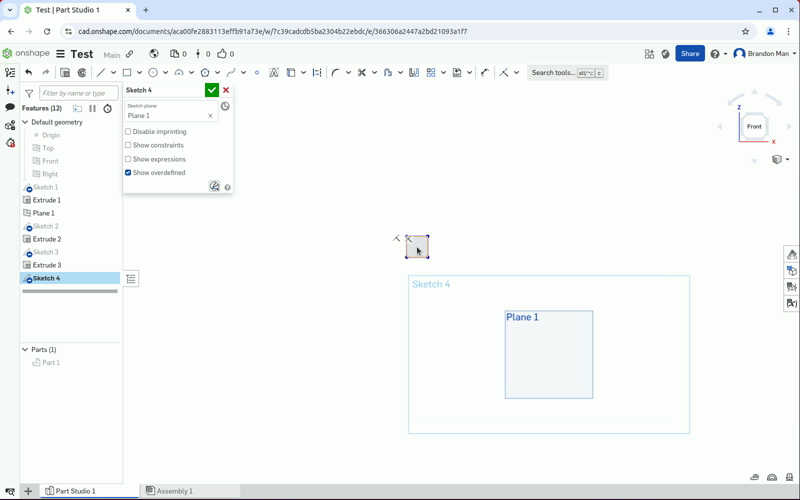
scroll(6)
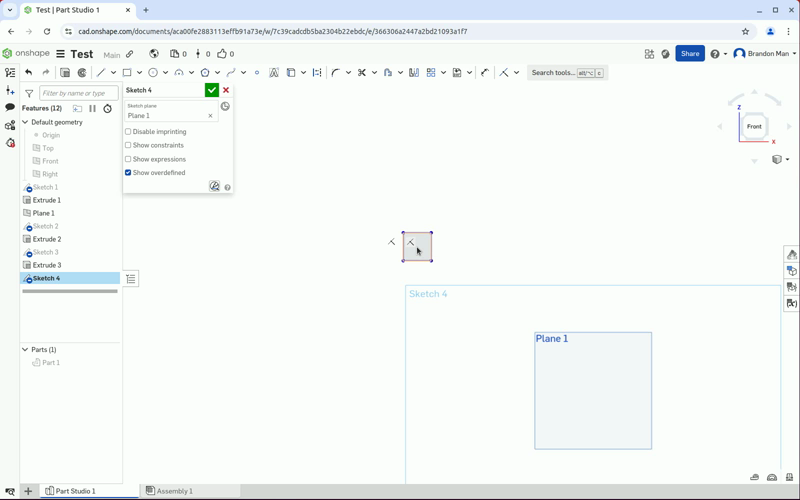
scroll(6)
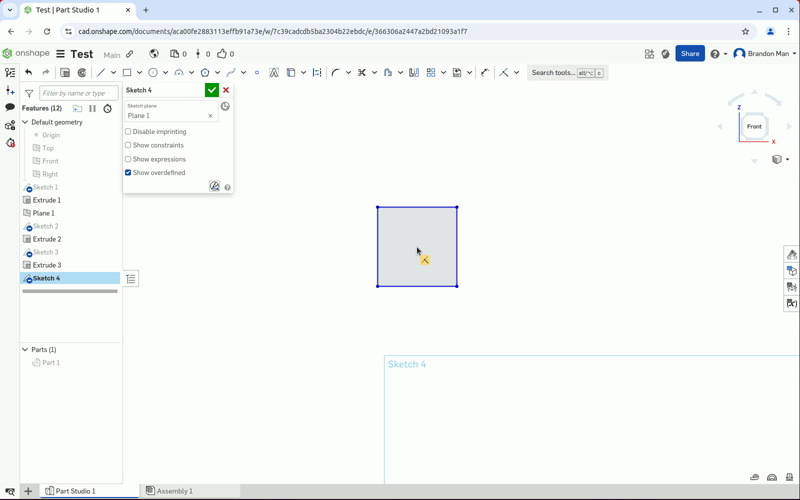
click(417, 246)
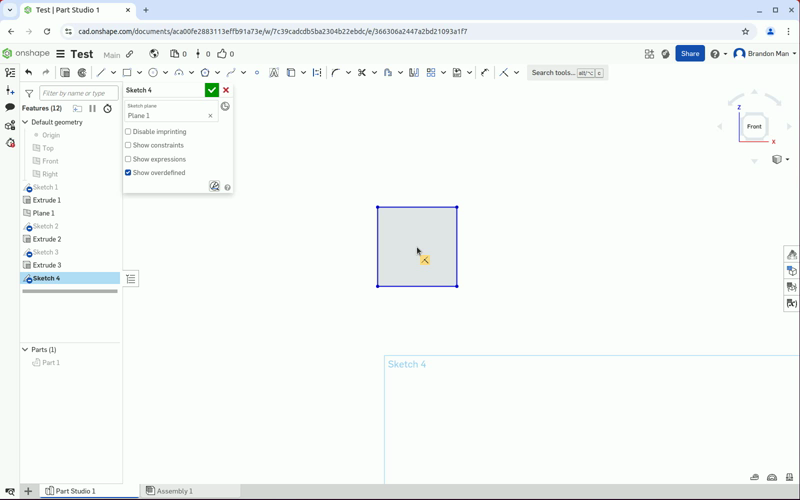
scroll(-6)
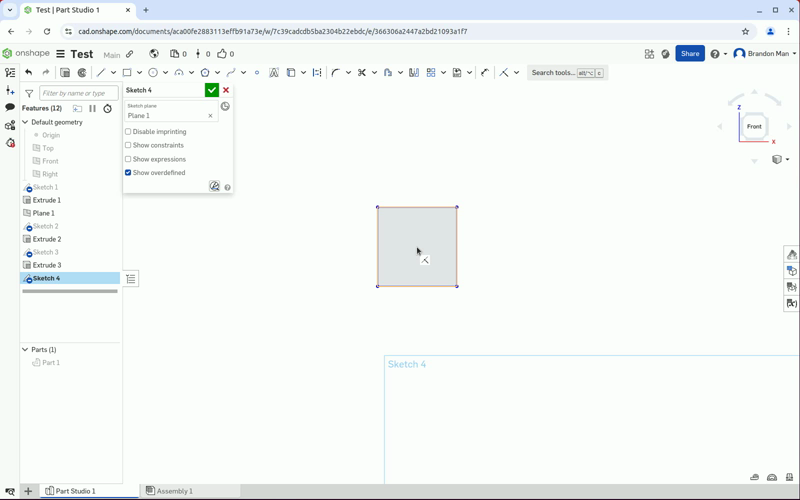
scroll(-6)
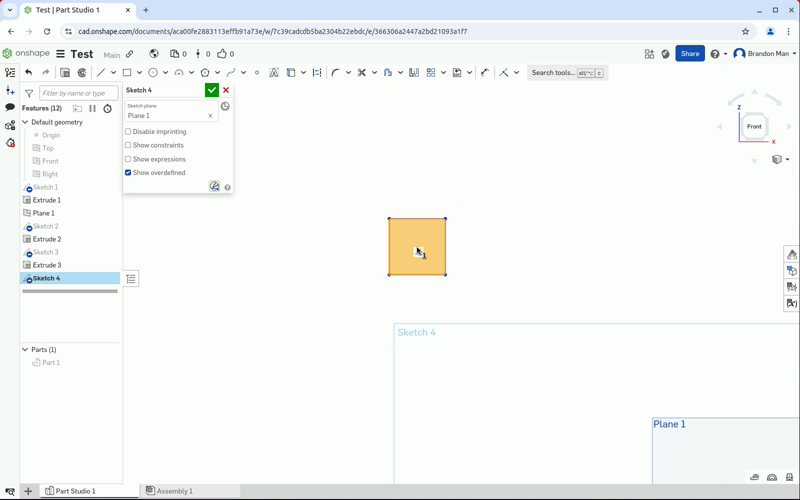
scroll(-6)
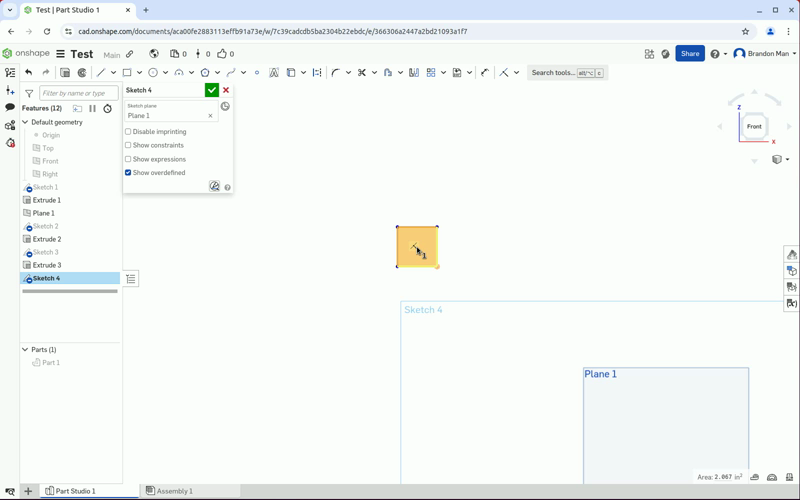
scroll(-6)
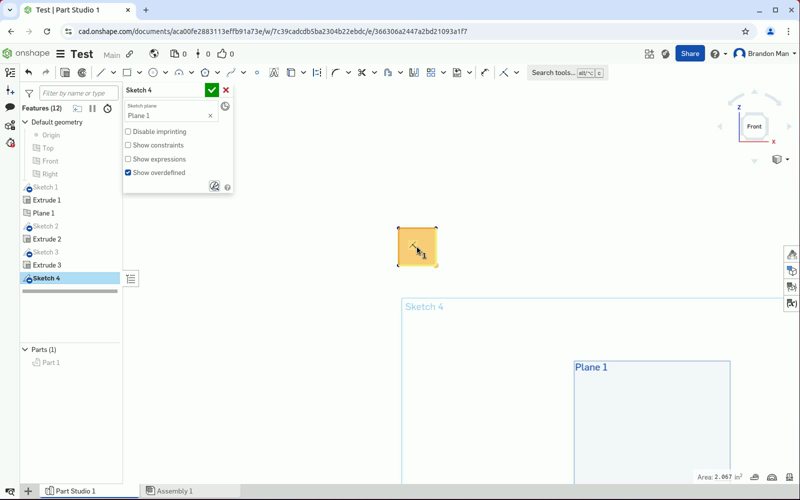
scroll(-6)
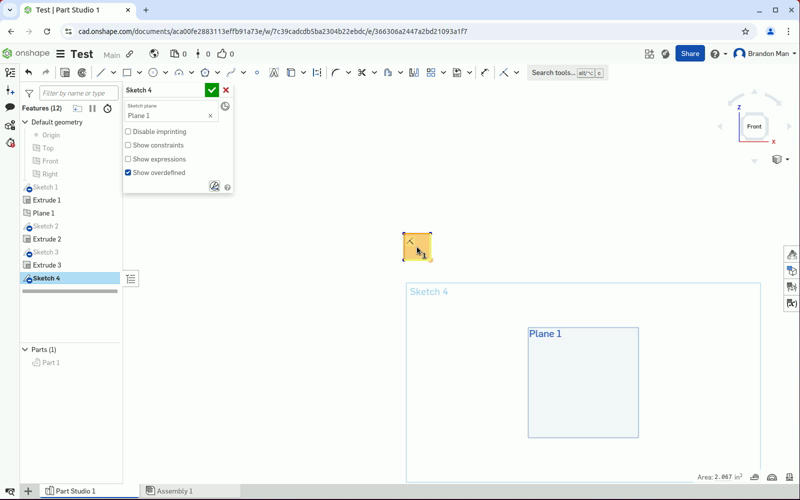
scroll(-6)
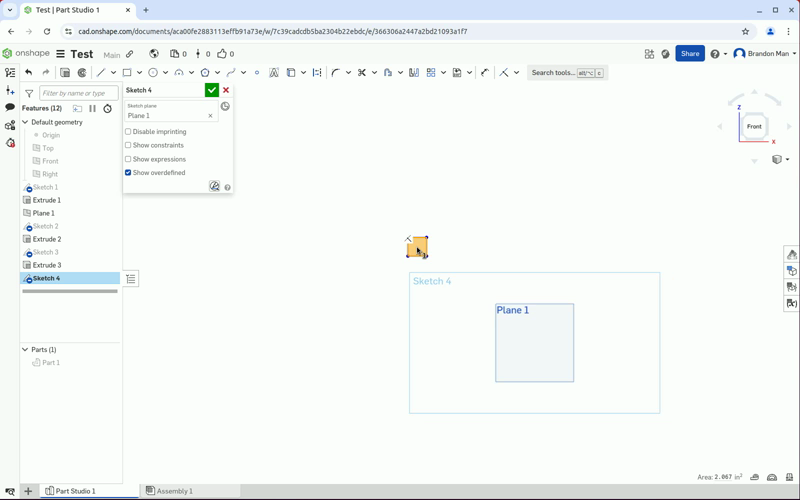
scroll(-6)
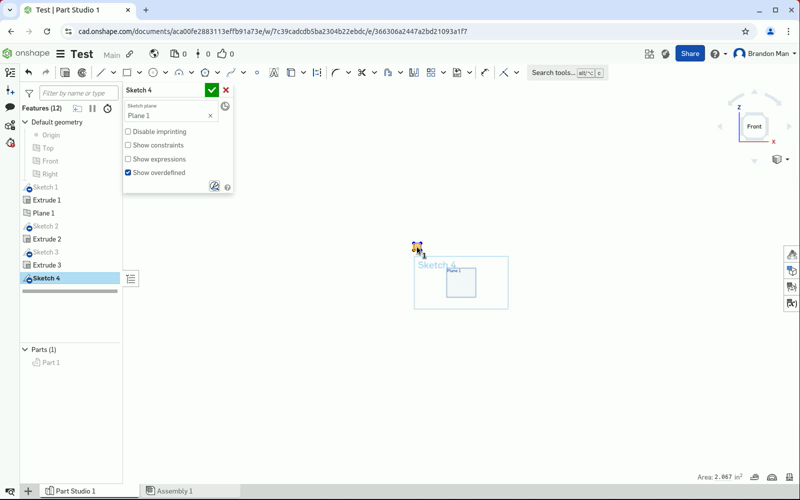
mouse_move(73, 352)
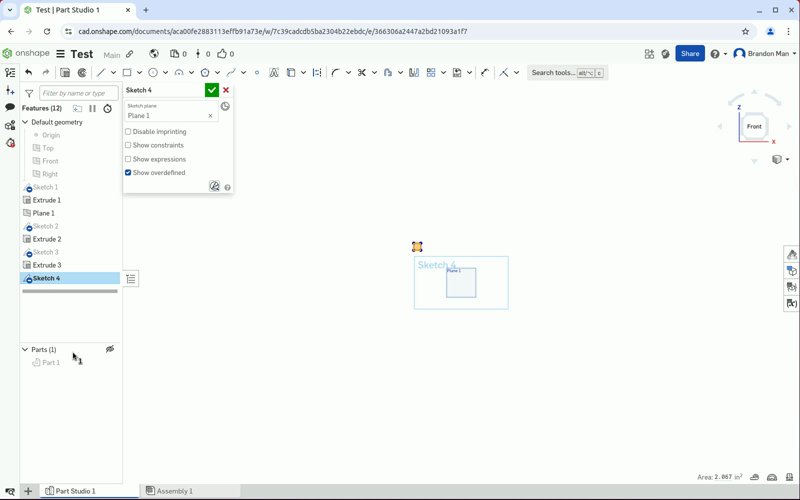
key(shift+y)
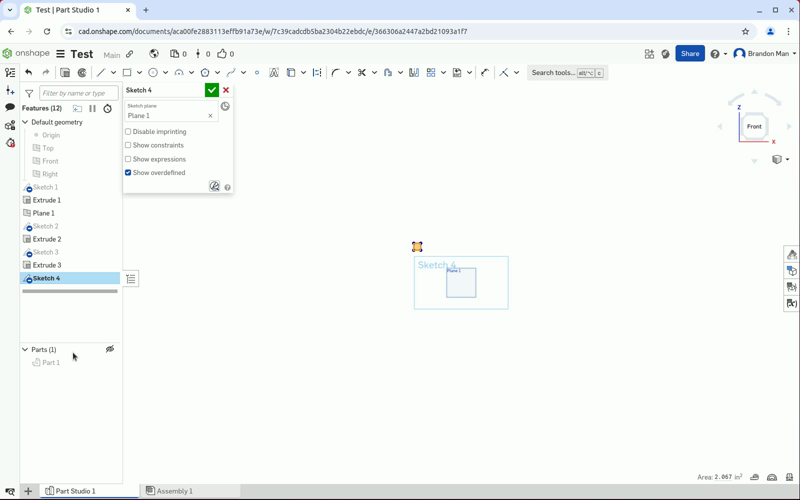
key(shift+e)
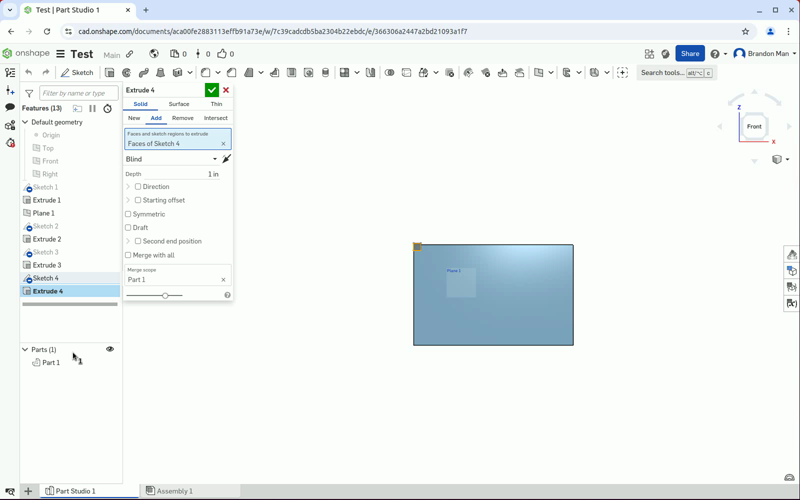
mouse_move(143, 106)
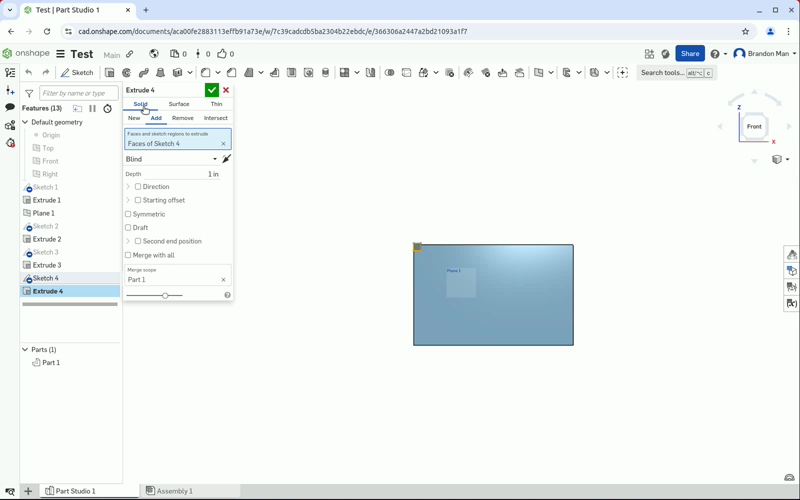
click(143, 106)
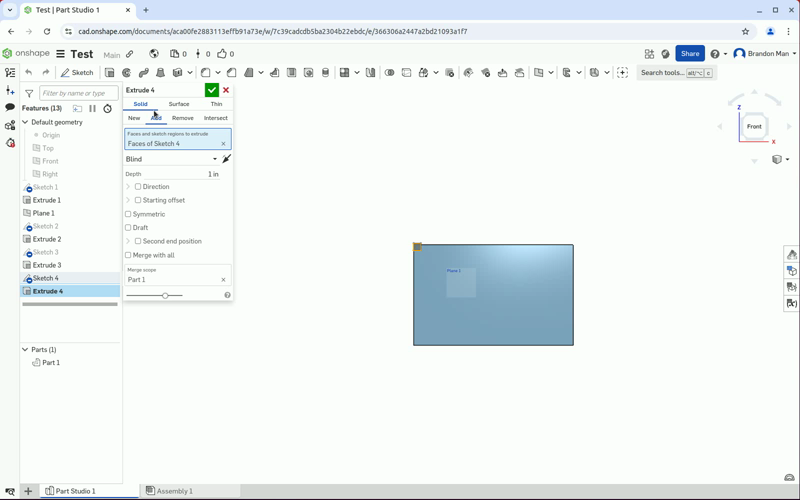
mouse_move(186, 120)
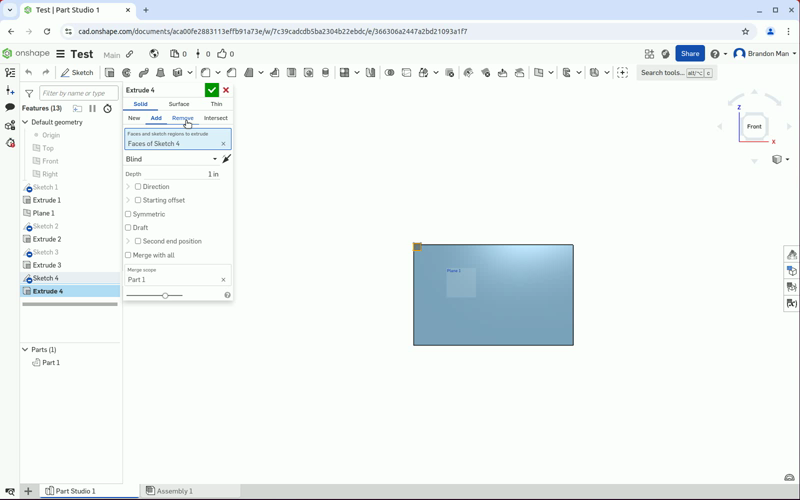
click(186, 120)
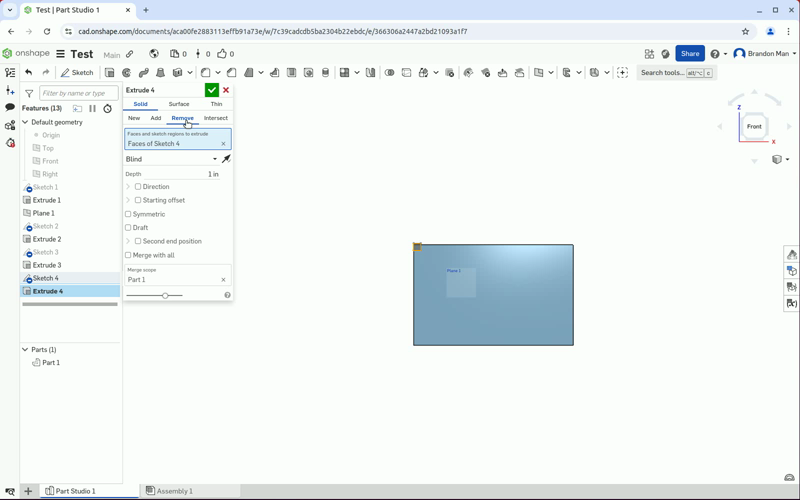
key(tab, 4)
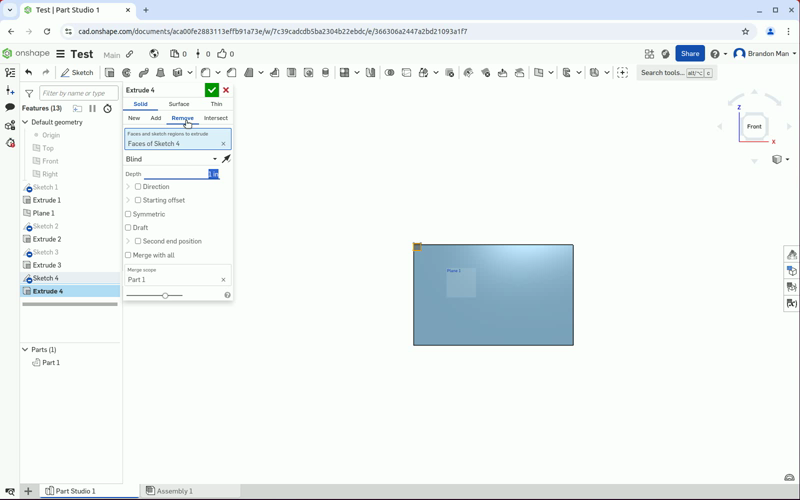
text(9.628)
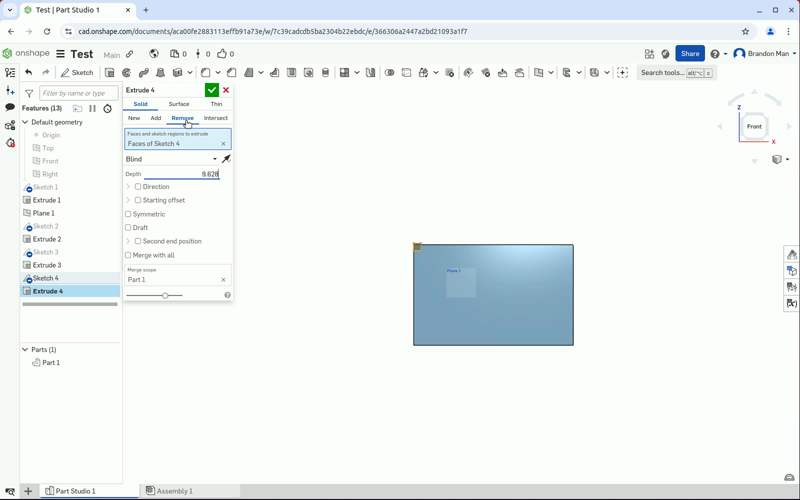
key(tab, 6)
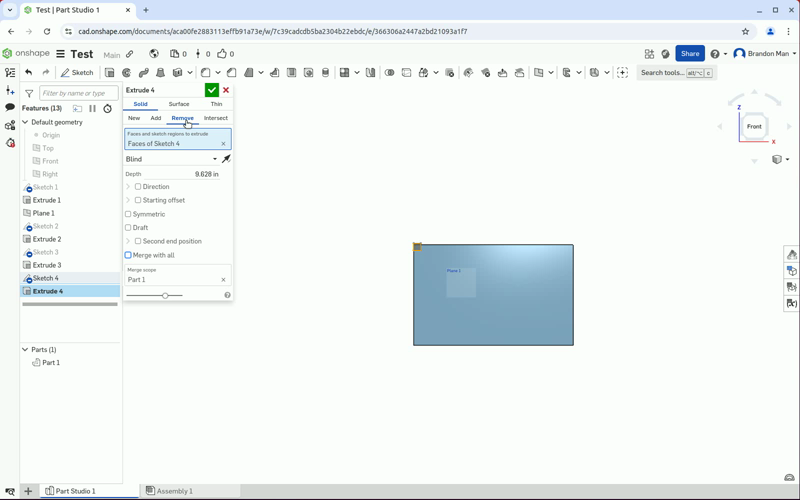
key(space)
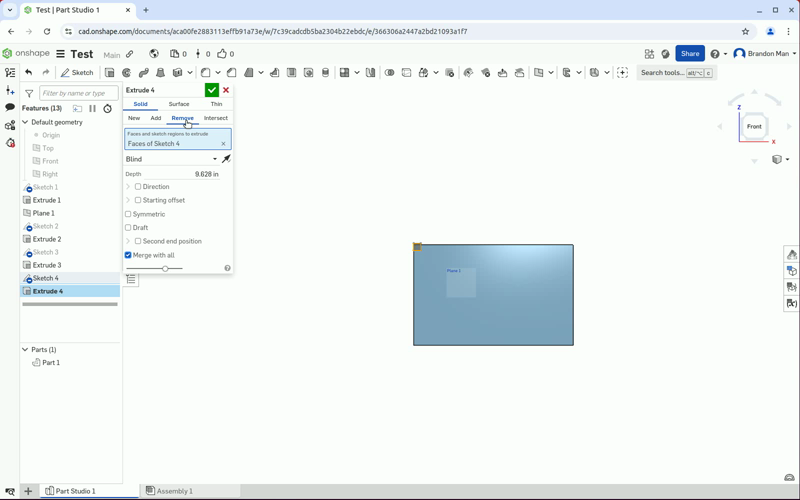
key(enter)
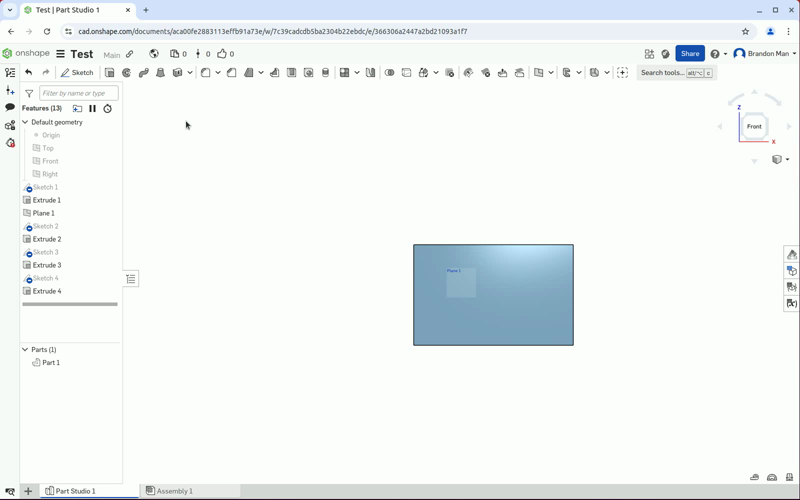
key(shift+h)
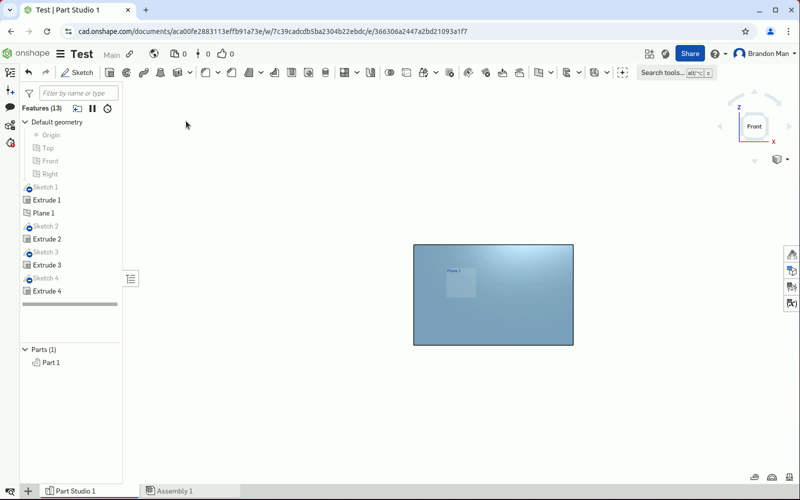
key(shift+h)
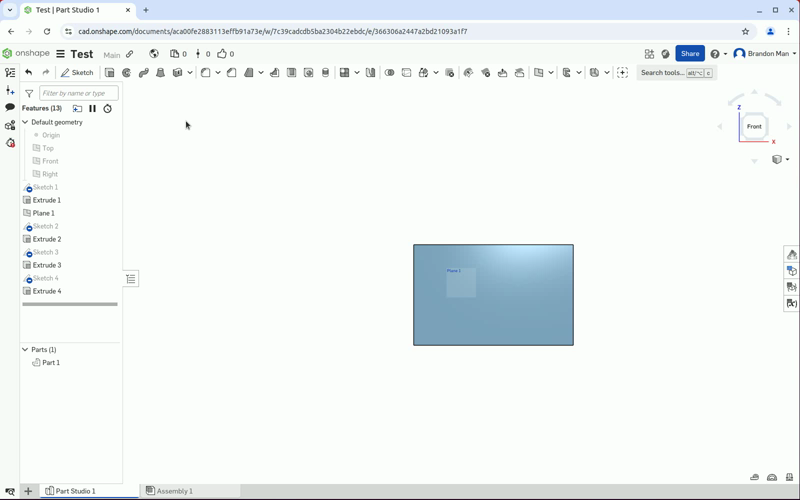
mouse_move(73, 189)
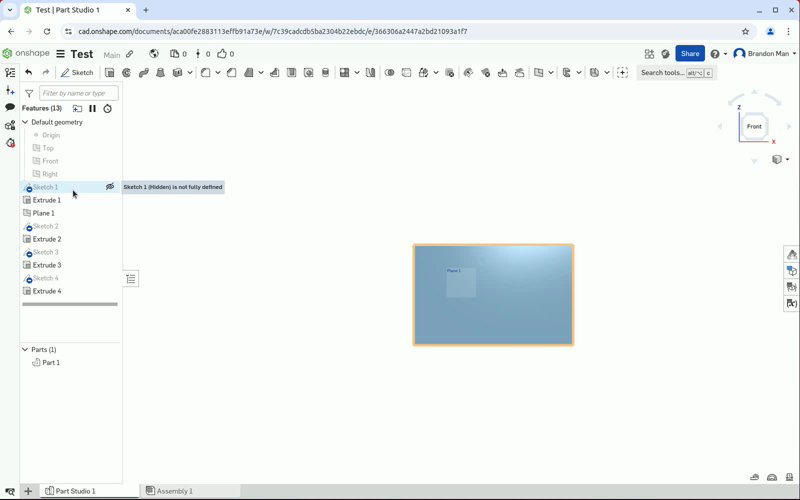
click(73, 189)
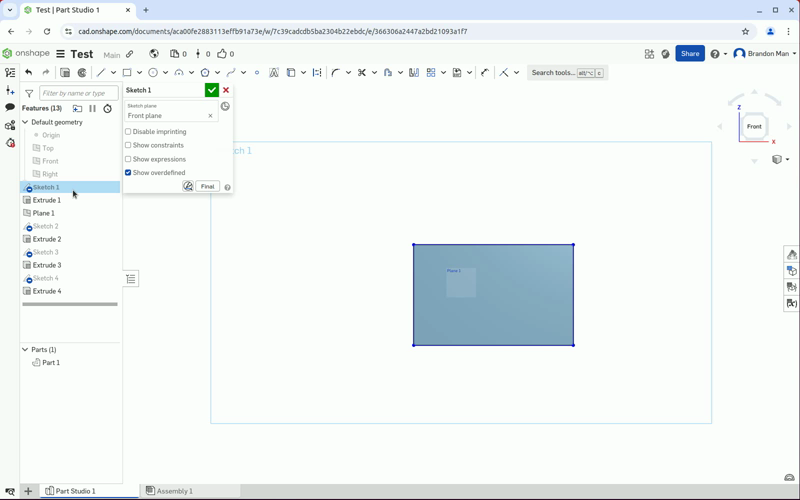
mouse_move(229, 92)
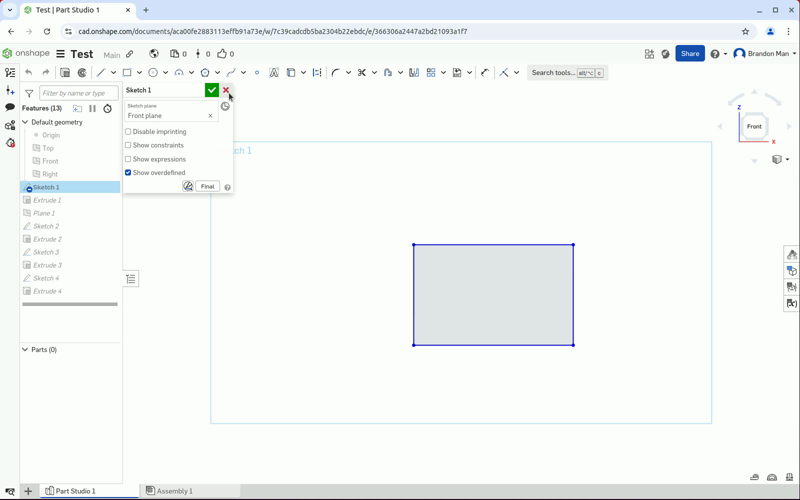
click(229, 92)
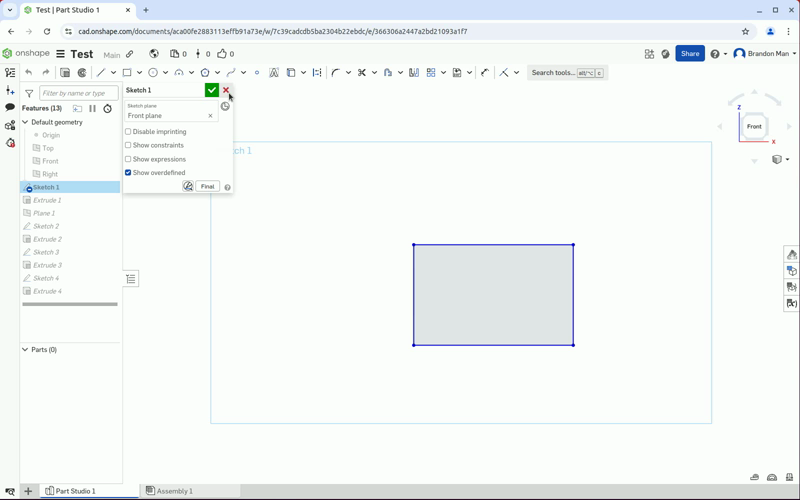
key(shift+s)
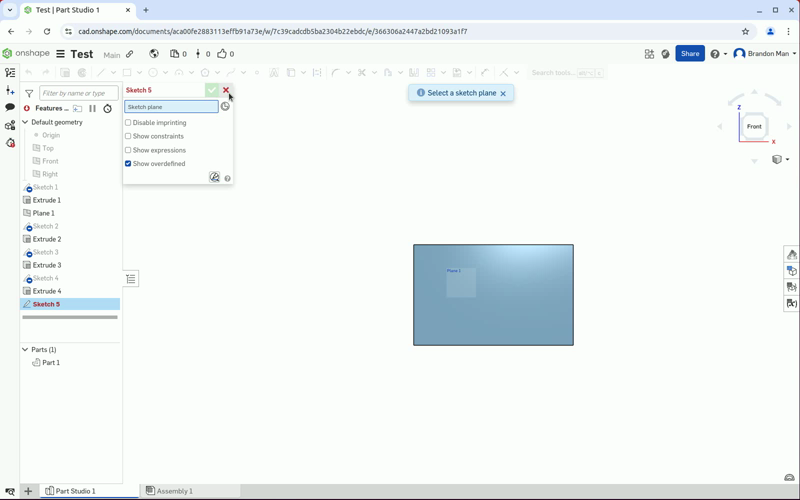
mouse_move(73, 215)
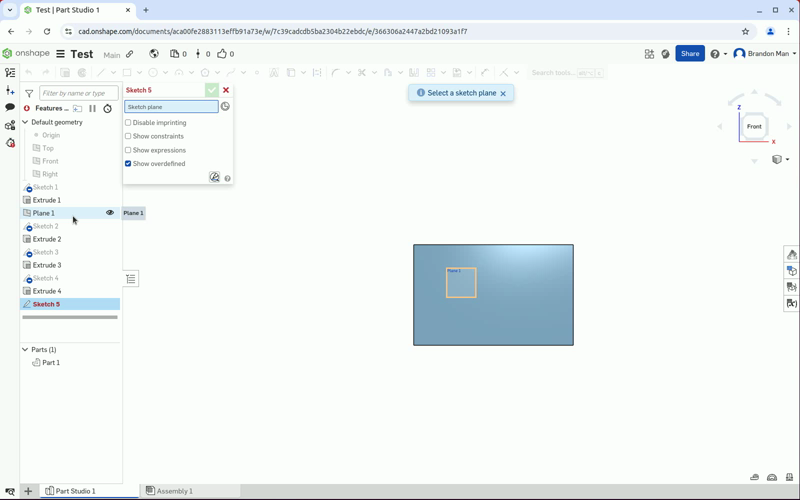
click(73, 215)
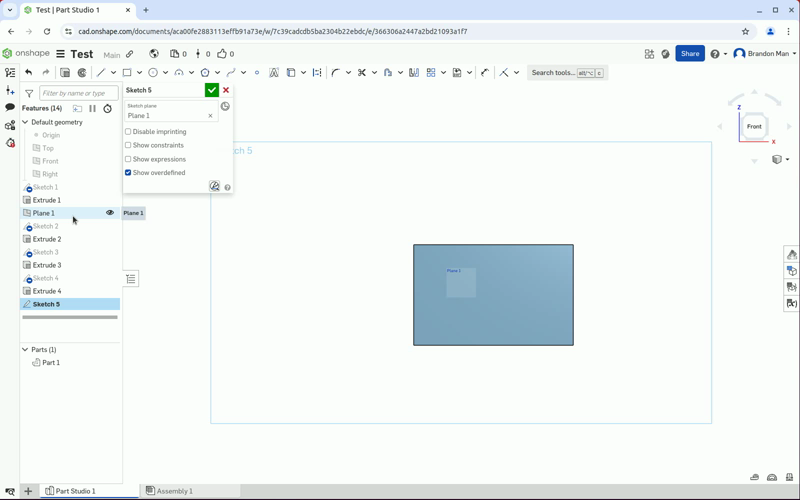
mouse_move(73, 352)
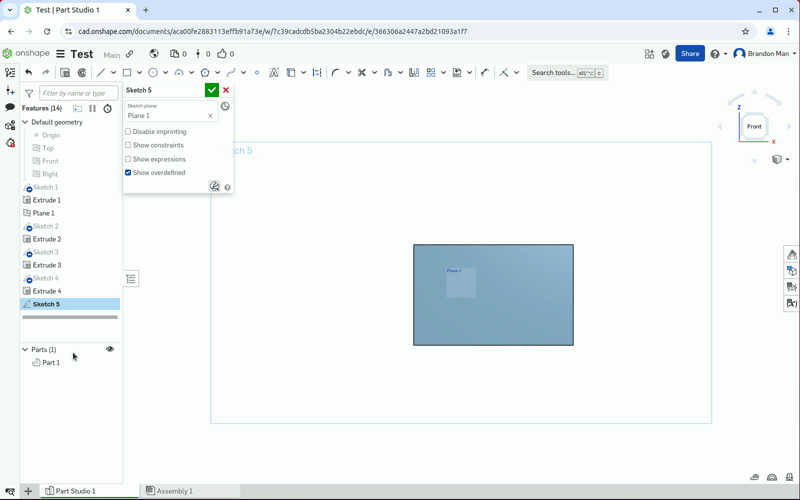
key(y)
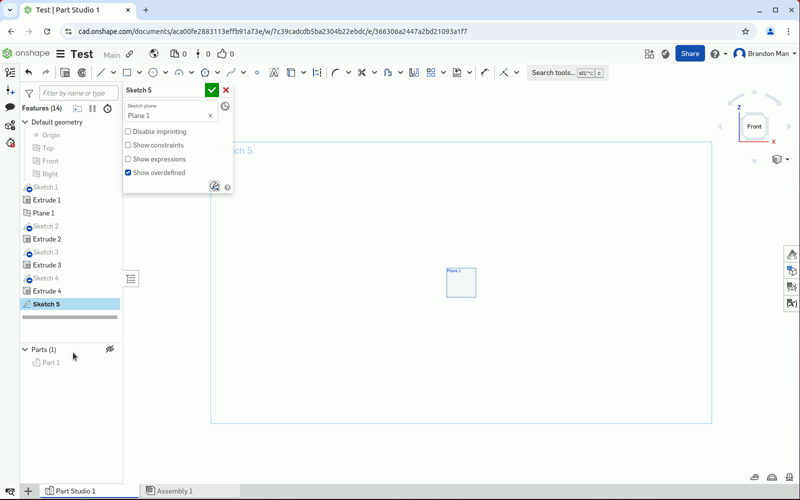
key(l)
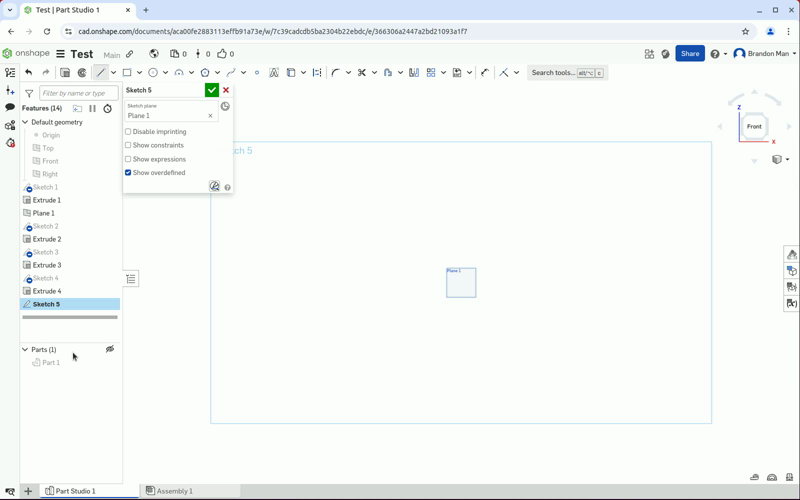
key_down(shift)
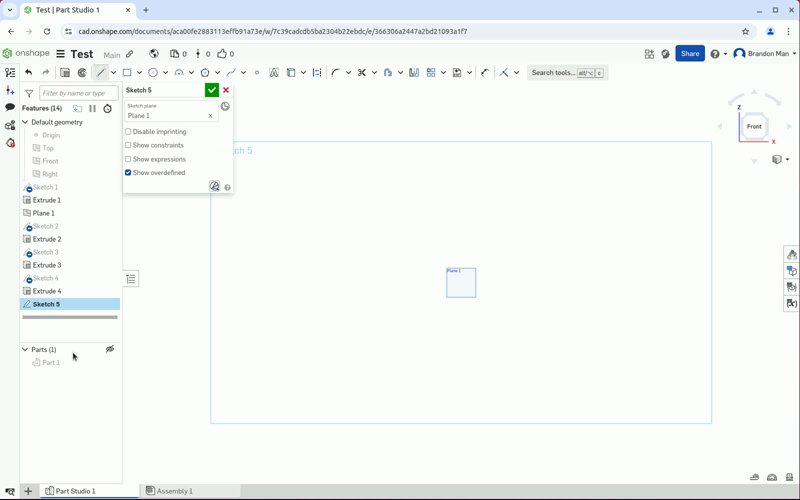
mouse_move(481, 345)
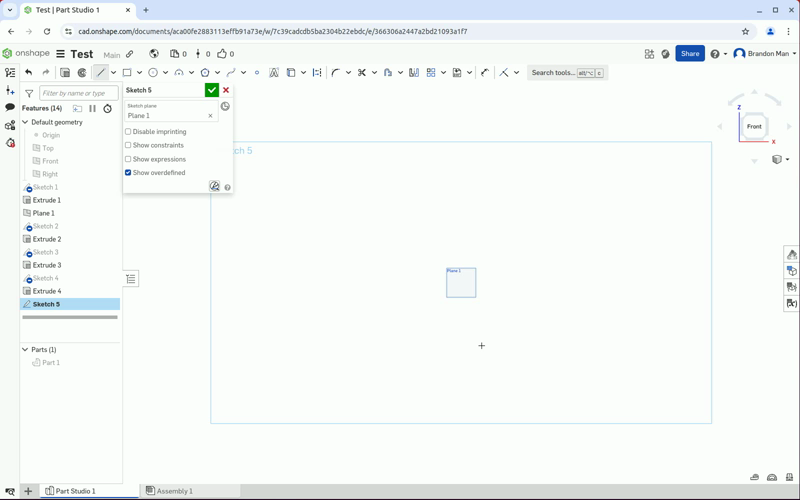
click(481, 345)
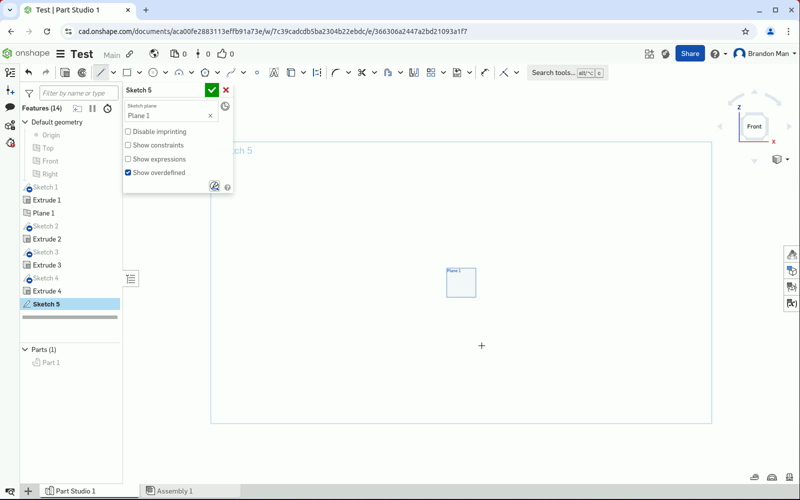
key_up(shift)
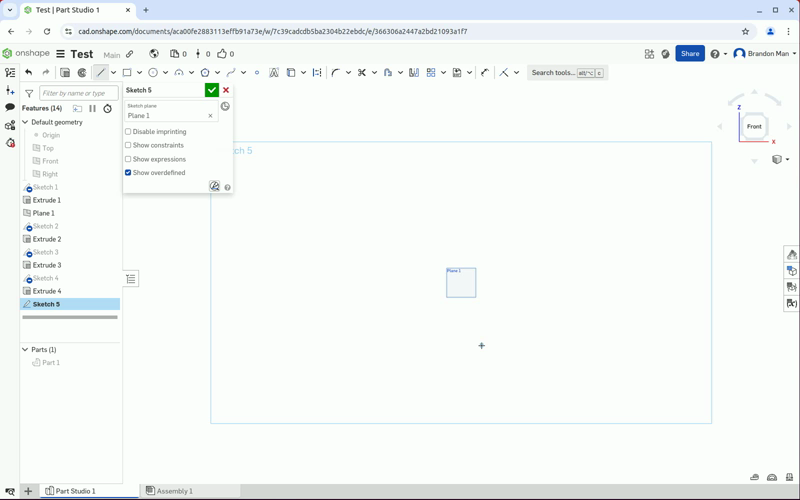
key_down(shift)
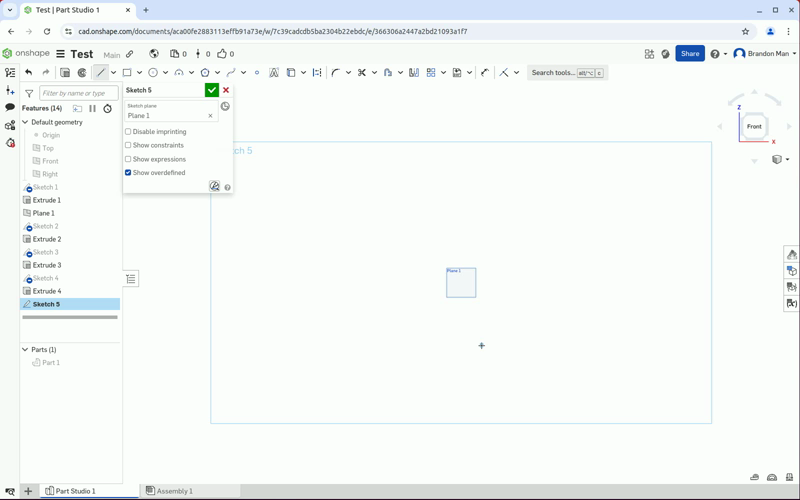
mouse_move(511, 345)
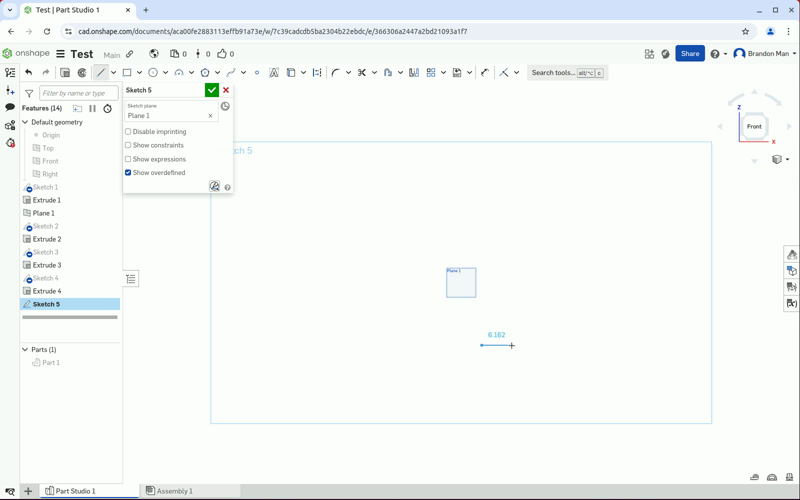
mouse_move(489, 345)
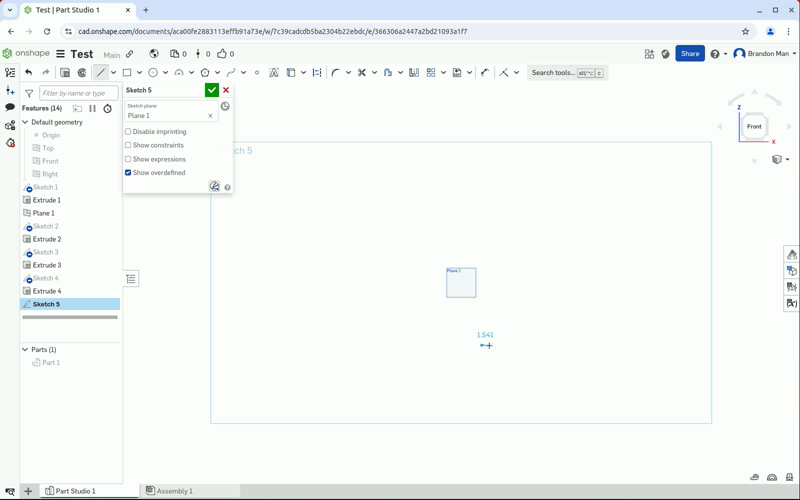
scroll(6)
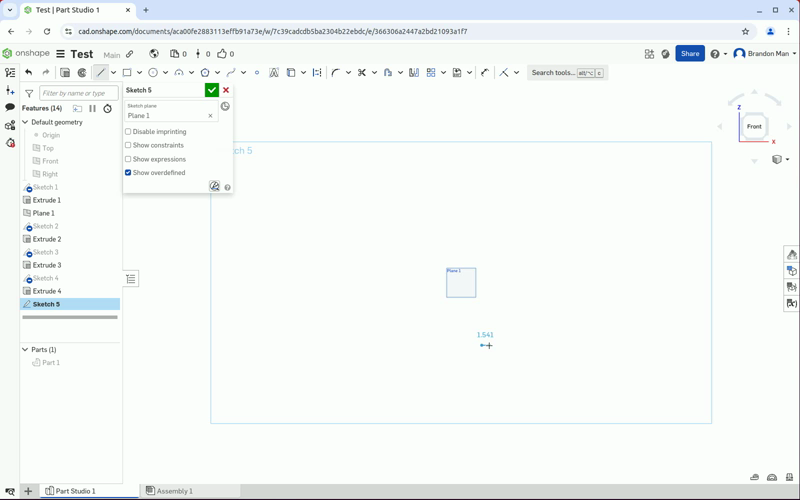
scroll(6)
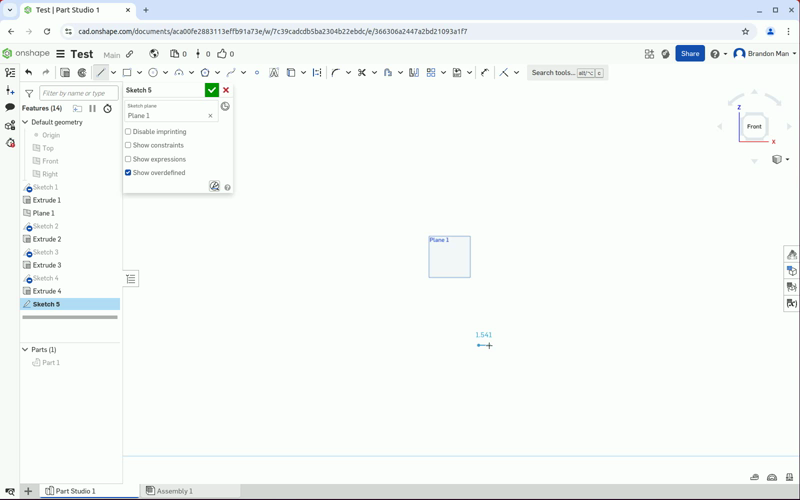
scroll(6)
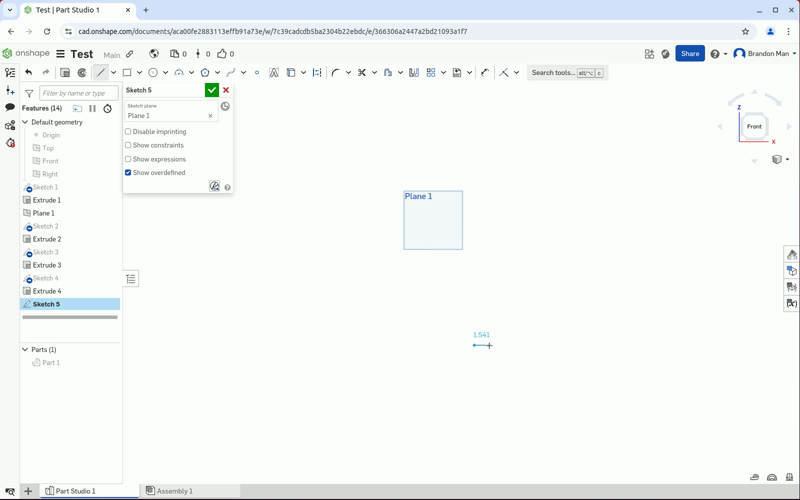
scroll(6)
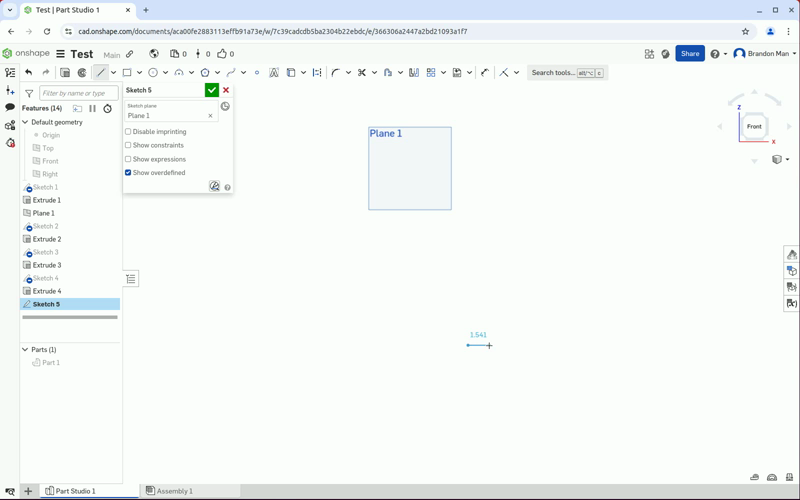
scroll(6)
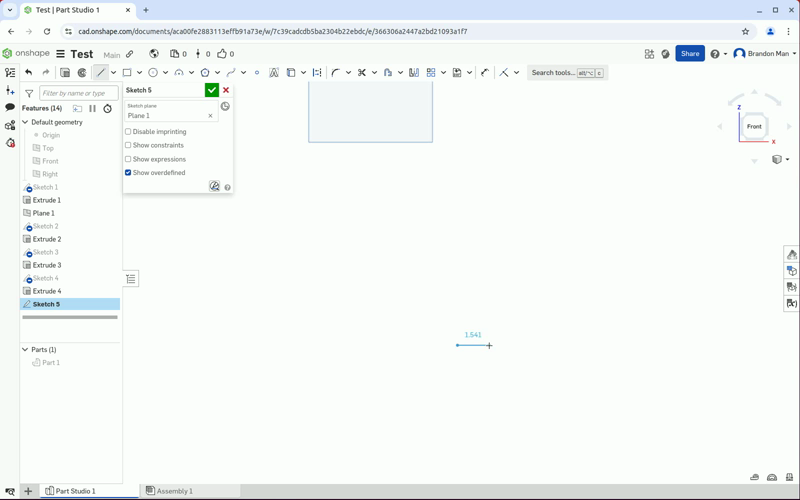
scroll(6)
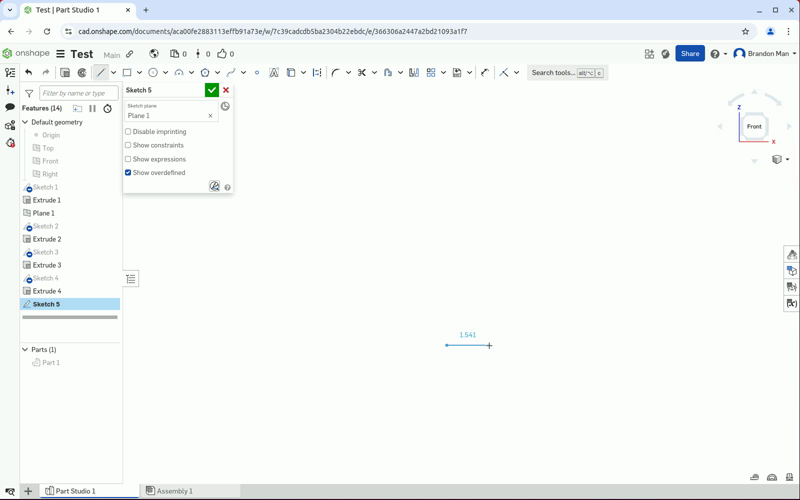
scroll(6)
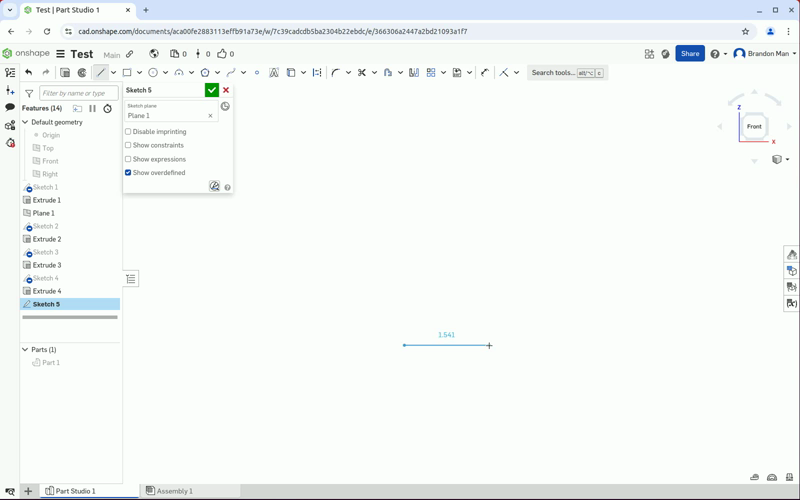
click(489, 345)
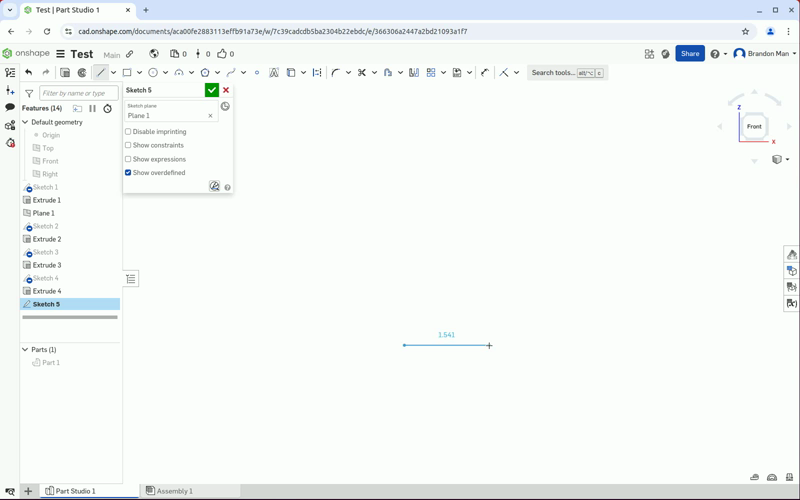
scroll(-6)
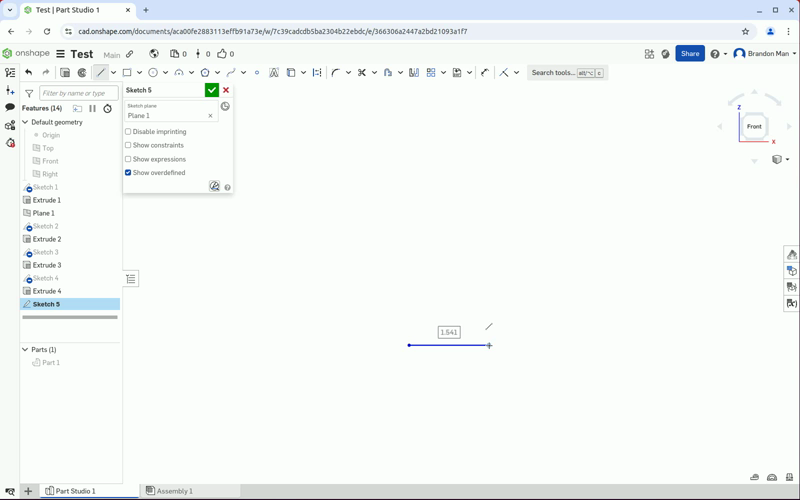
scroll(-6)
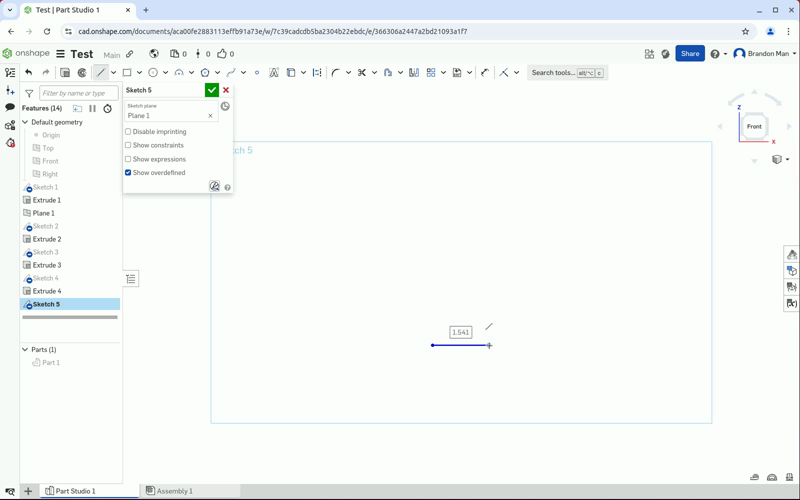
scroll(-6)
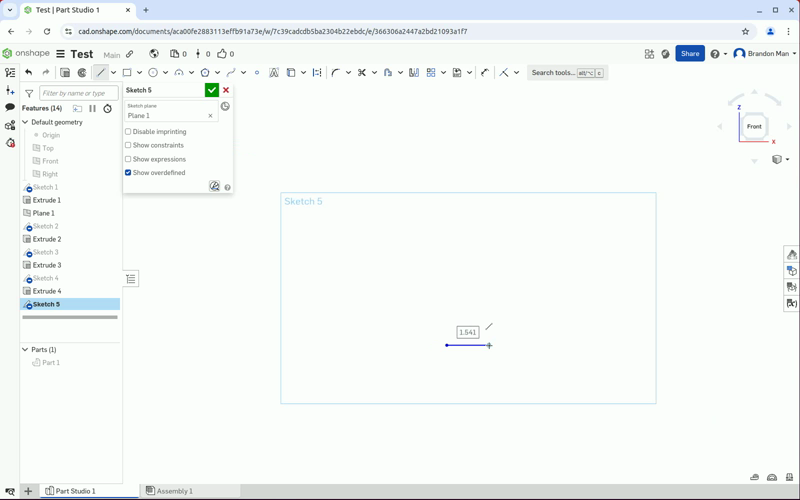
scroll(-6)
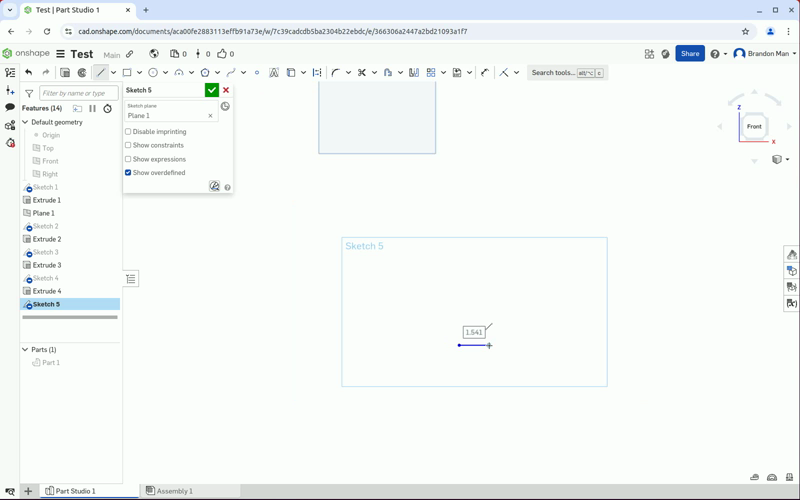
scroll(-6)
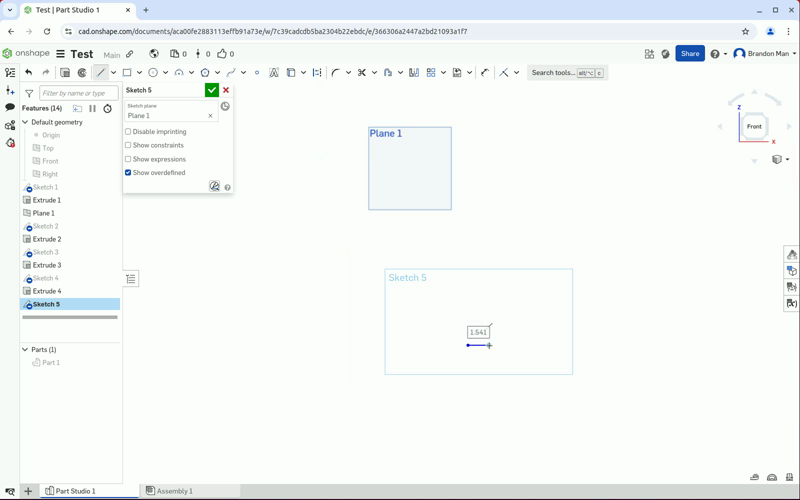
scroll(-6)
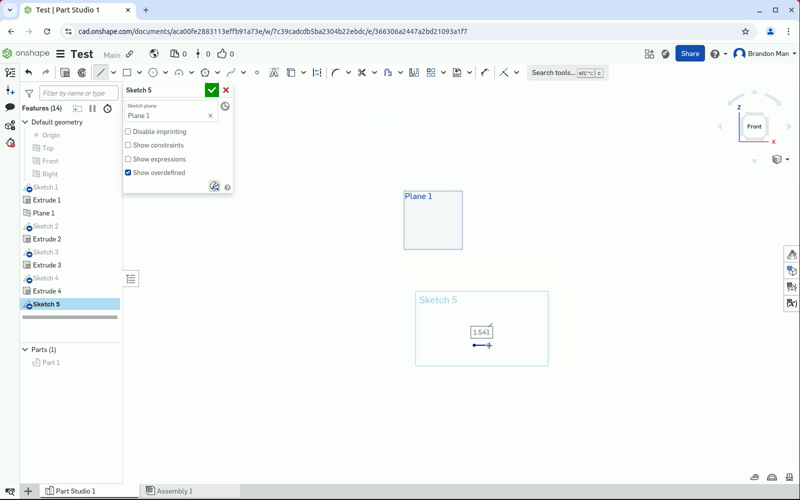
scroll(-6)
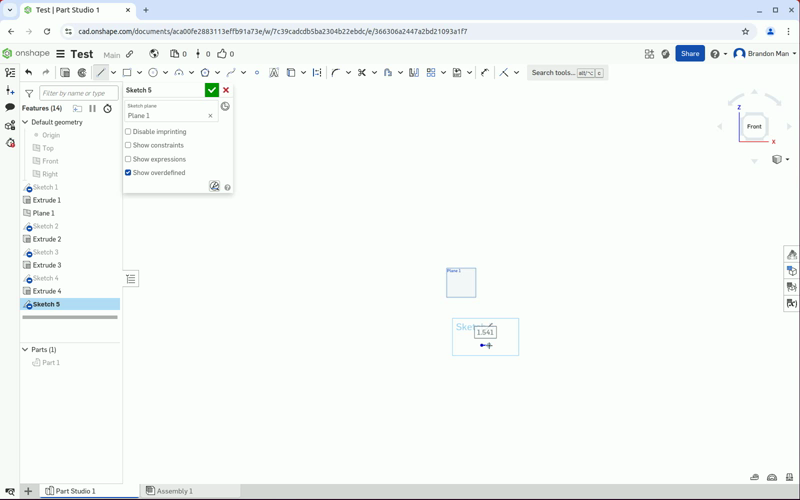
key_up(shift)
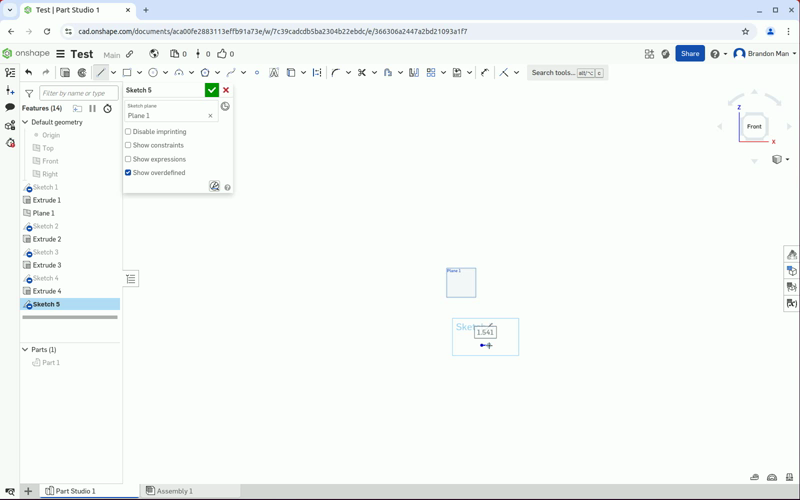
key_down(shift)
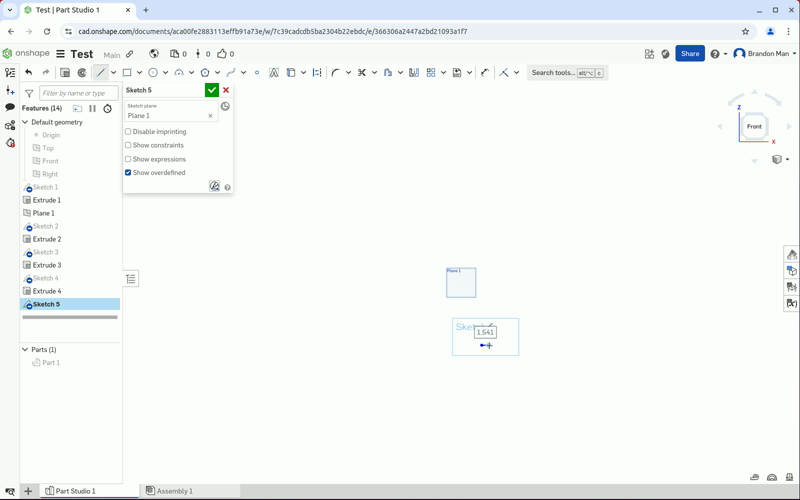
mouse_move(519, 345)
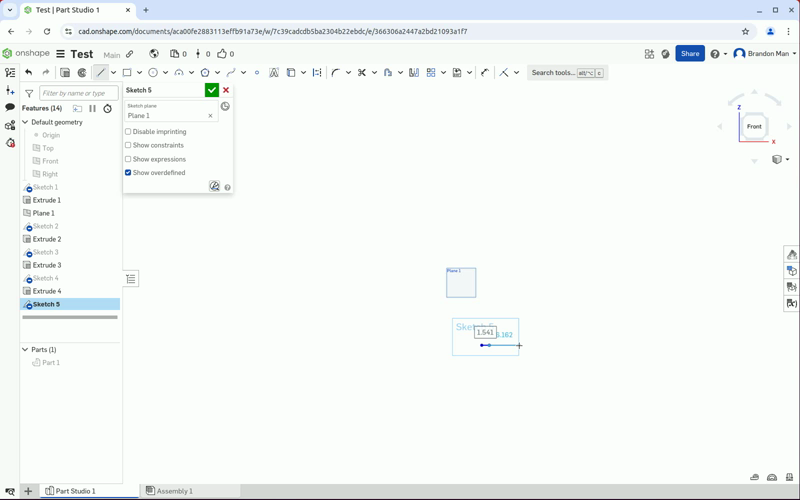
mouse_move(489, 338)
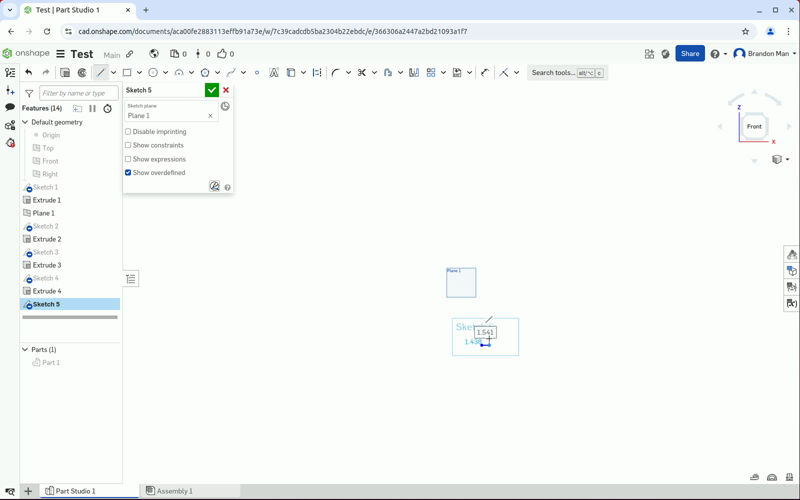
scroll(6)
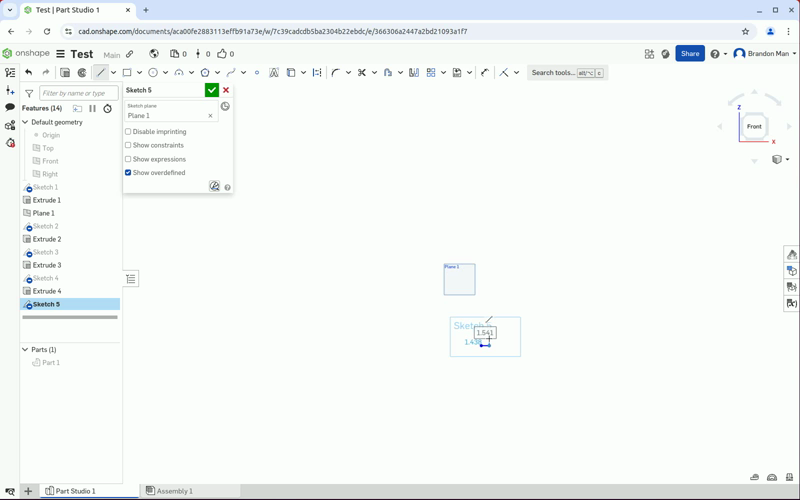
scroll(6)
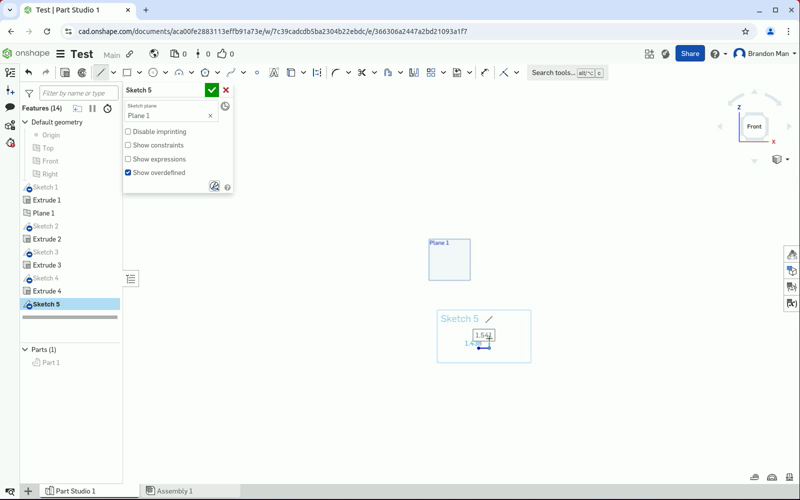
scroll(6)
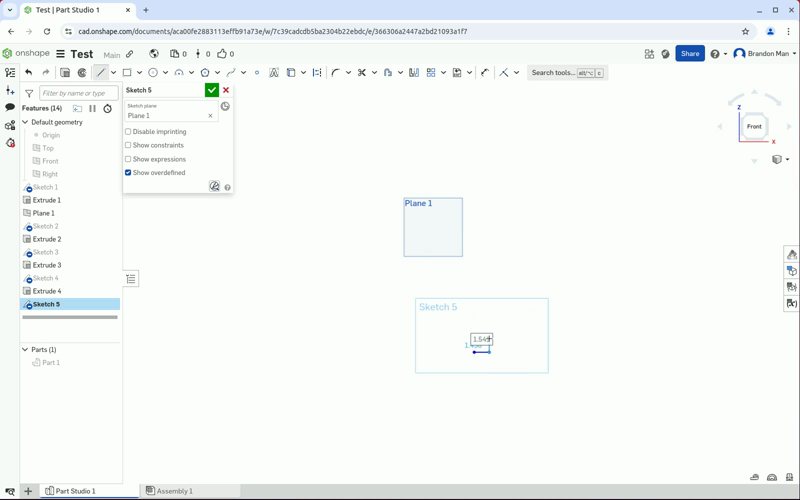
scroll(6)
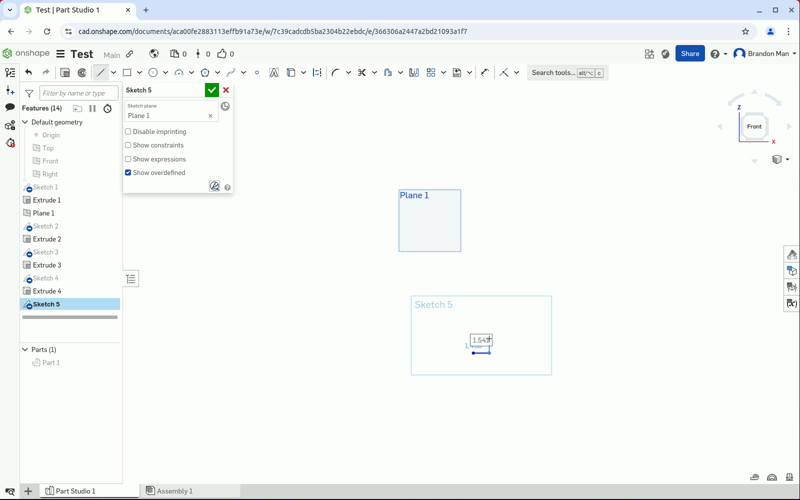
scroll(6)
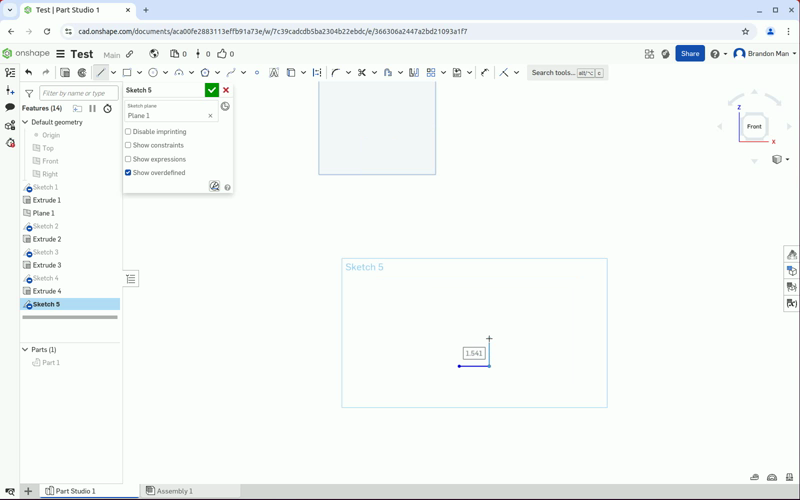
scroll(6)
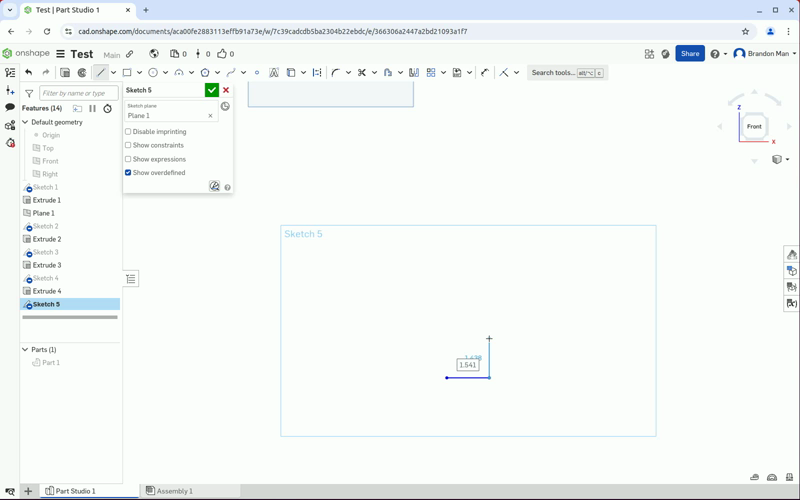
scroll(6)
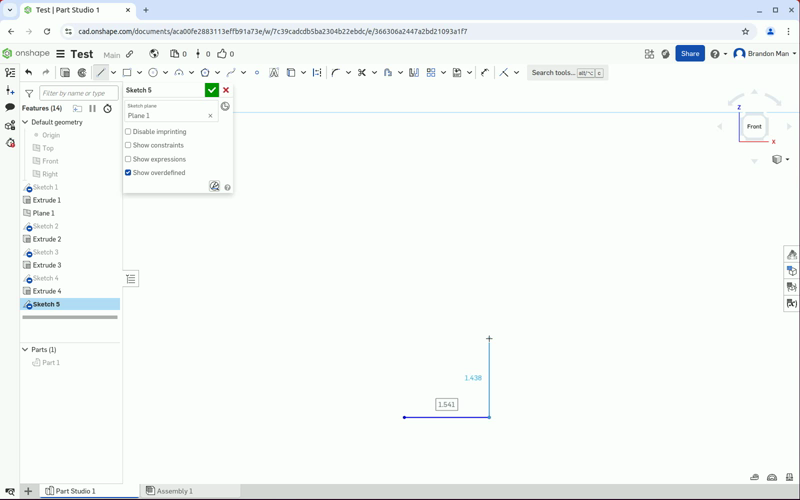
click(489, 338)
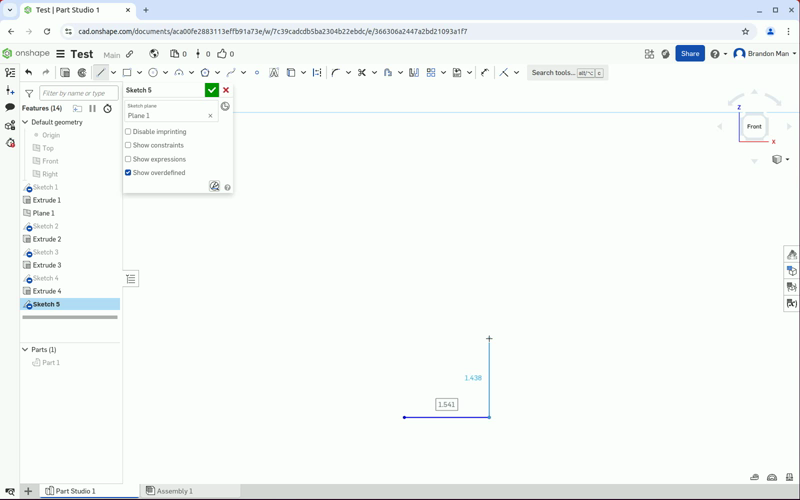
scroll(-6)
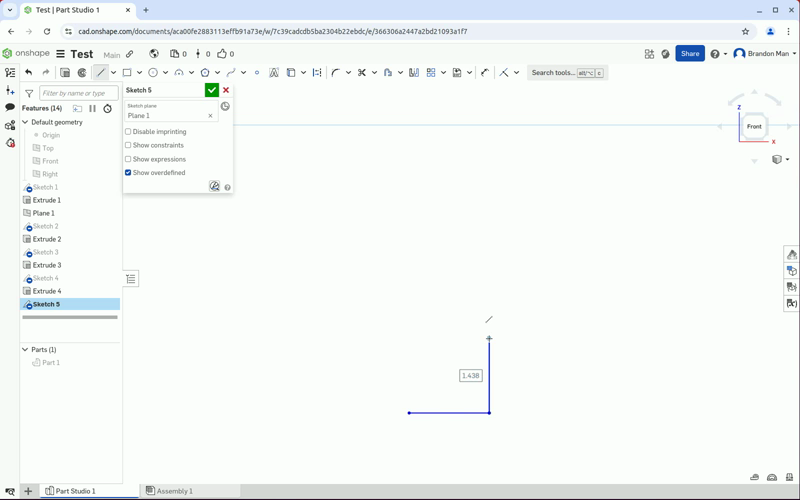
scroll(-6)
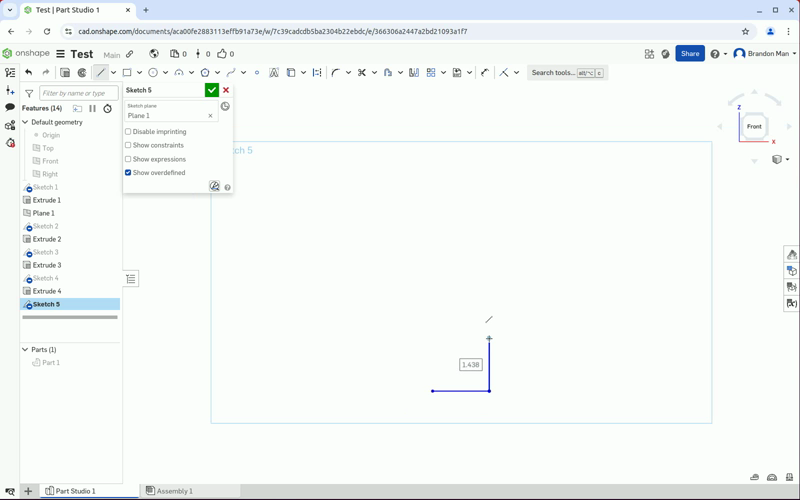
scroll(-6)
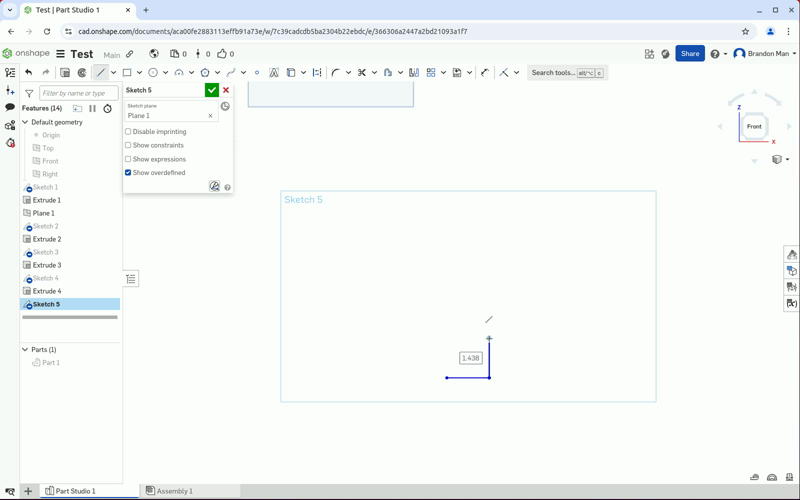
scroll(-6)
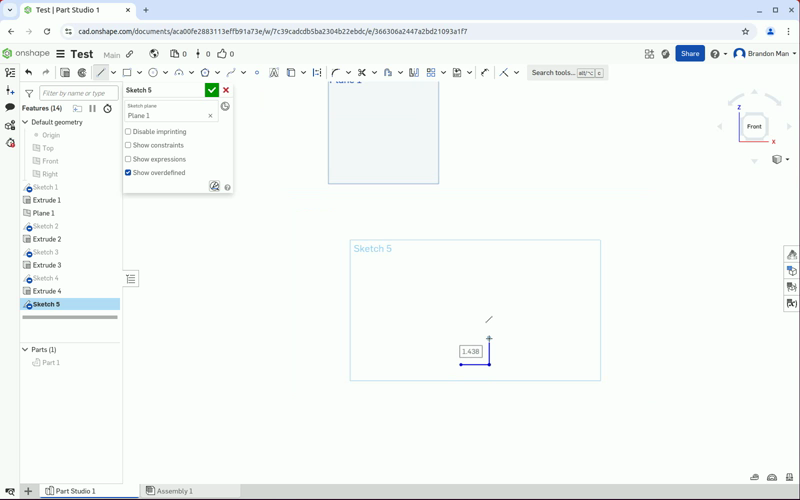
scroll(-6)
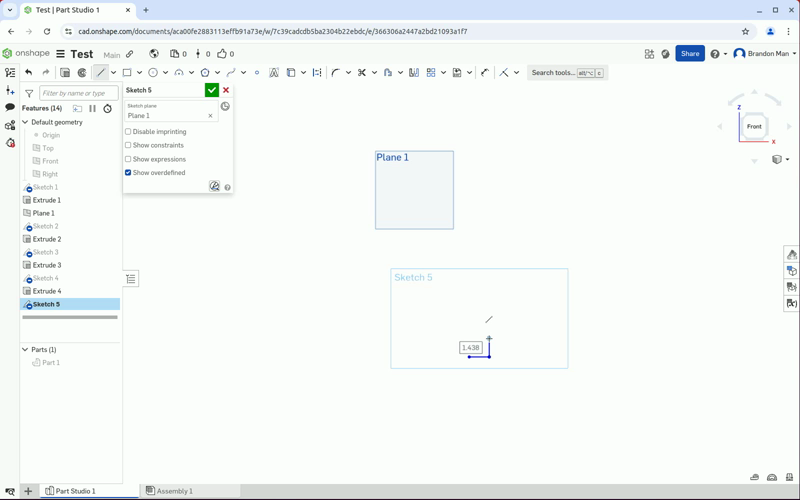
scroll(-6)
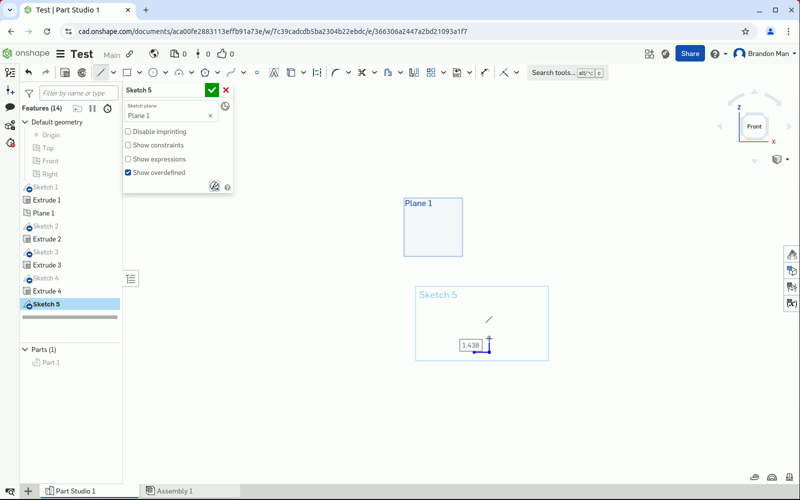
scroll(-6)
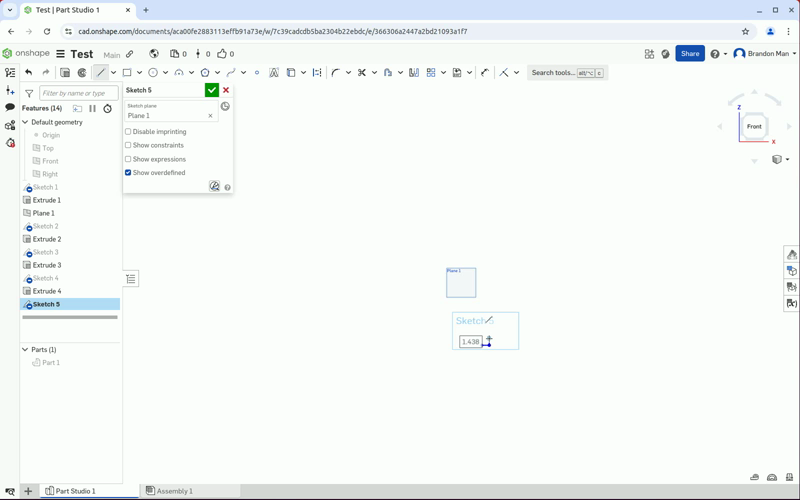
key_up(shift)
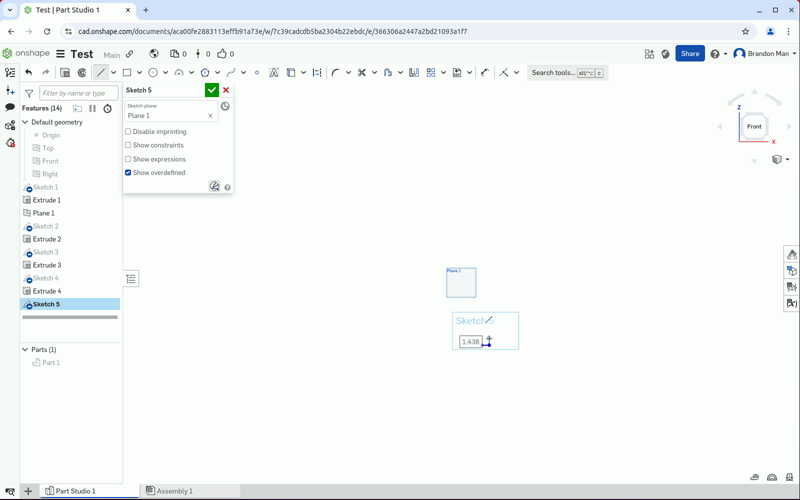
key_down(shift)
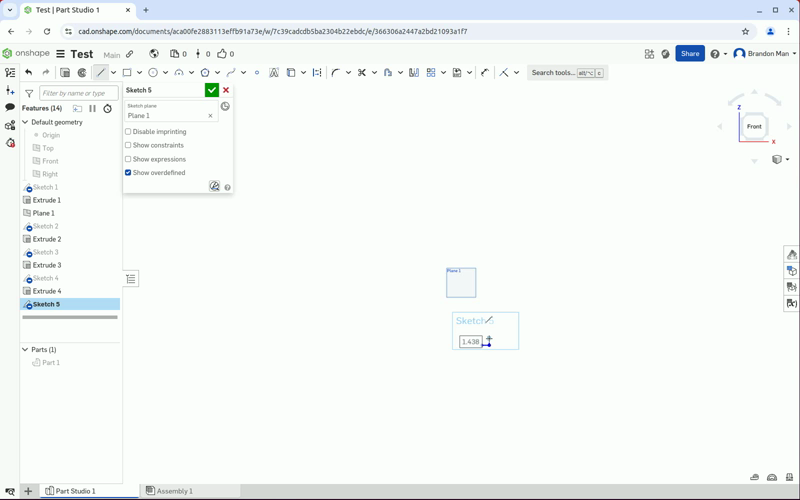
mouse_move(519, 338)
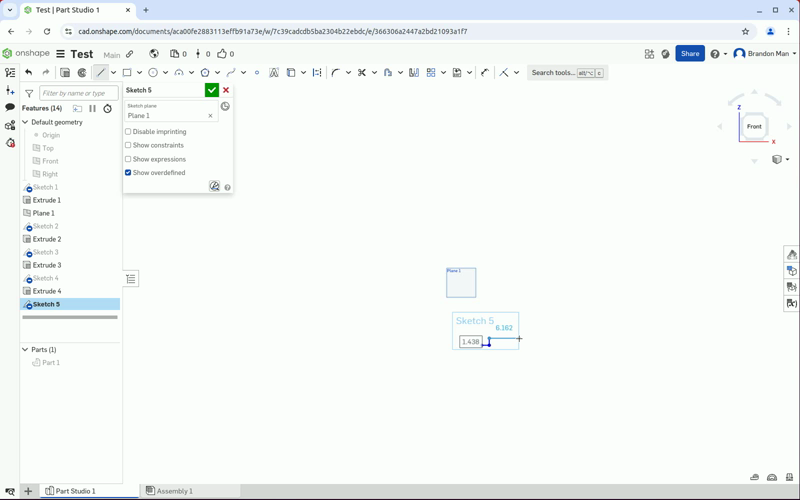
mouse_move(481, 338)
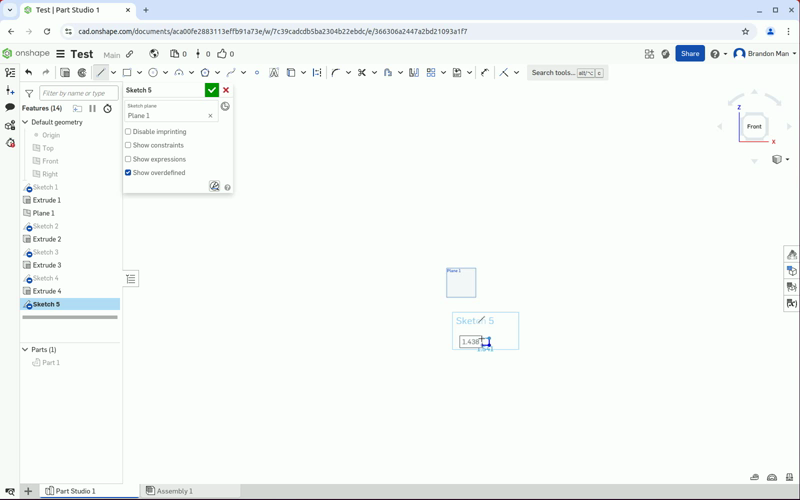
scroll(6)
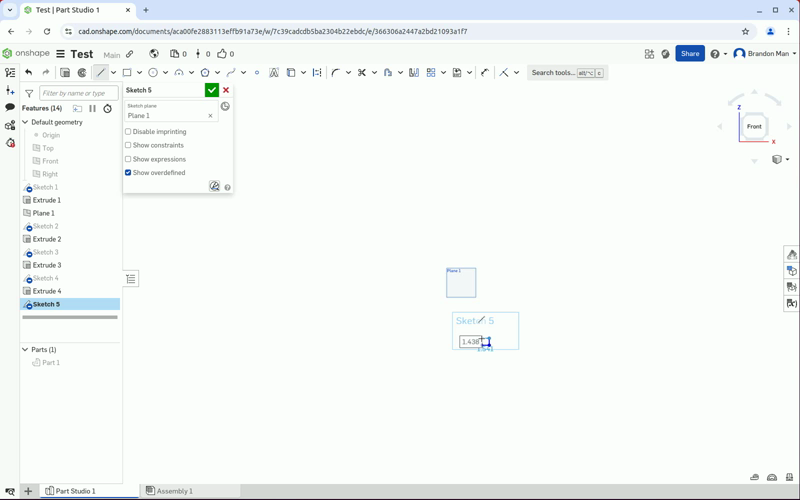
scroll(6)
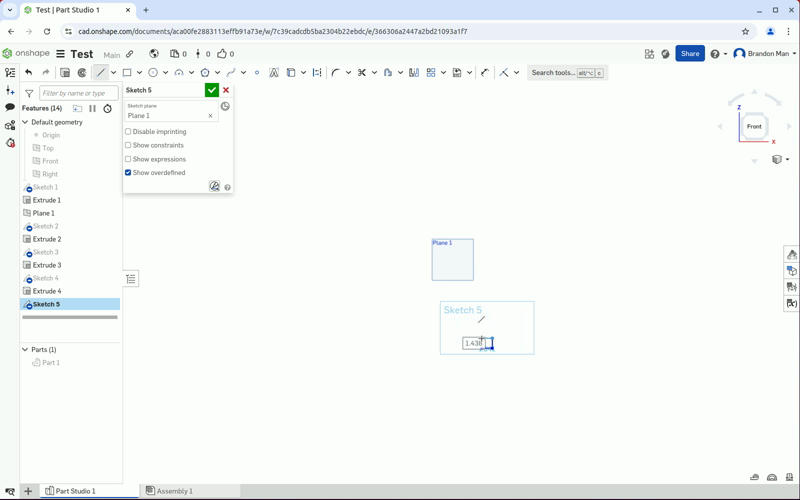
scroll(6)
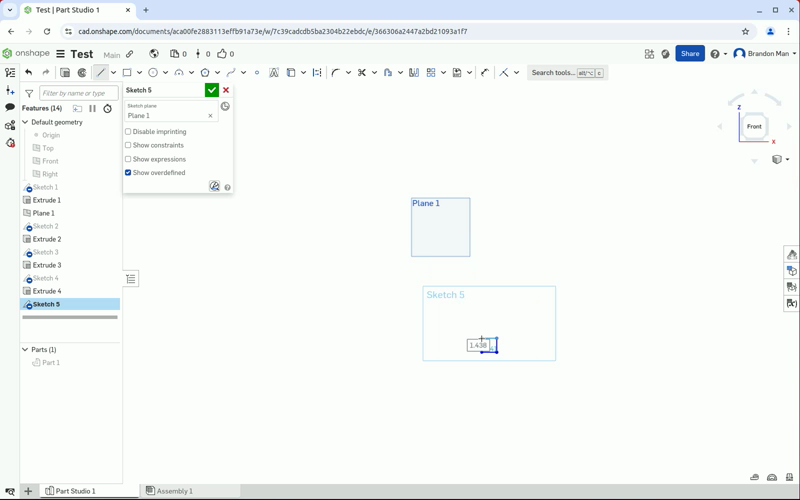
scroll(6)
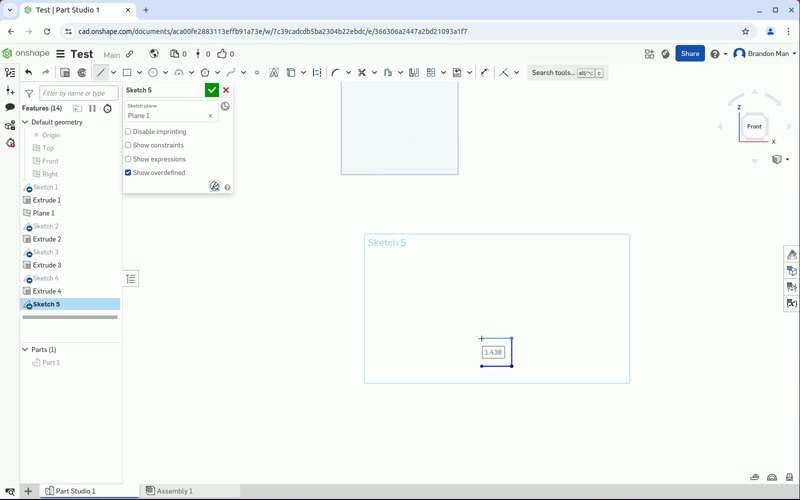
scroll(6)
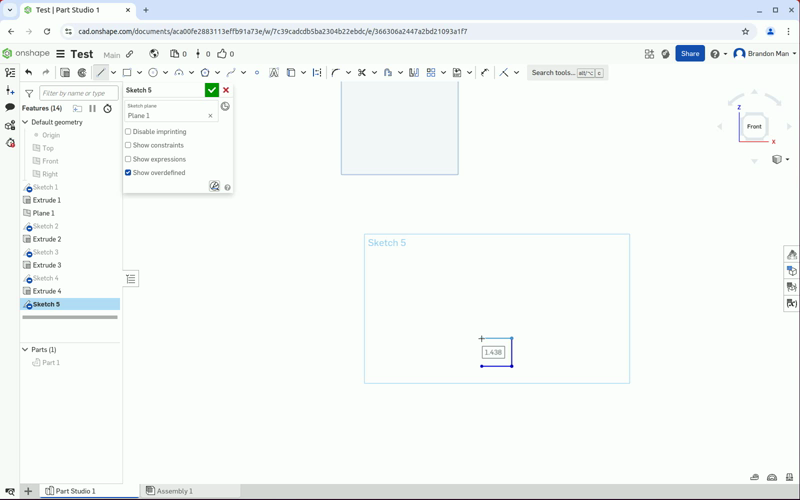
scroll(6)
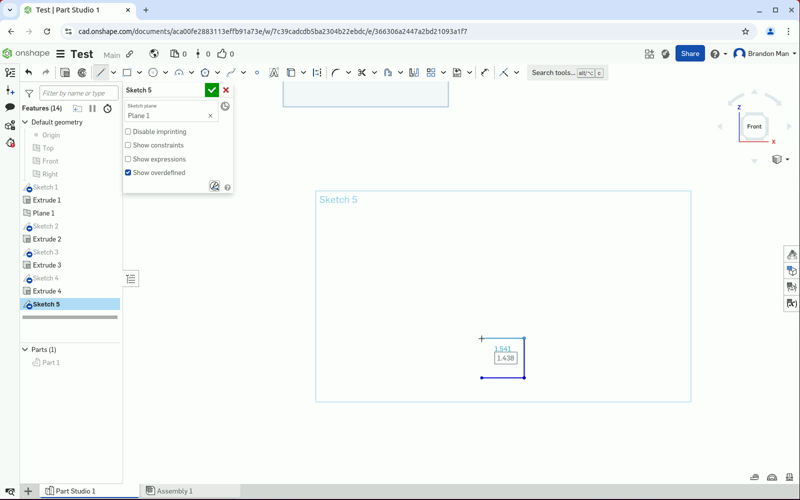
scroll(6)
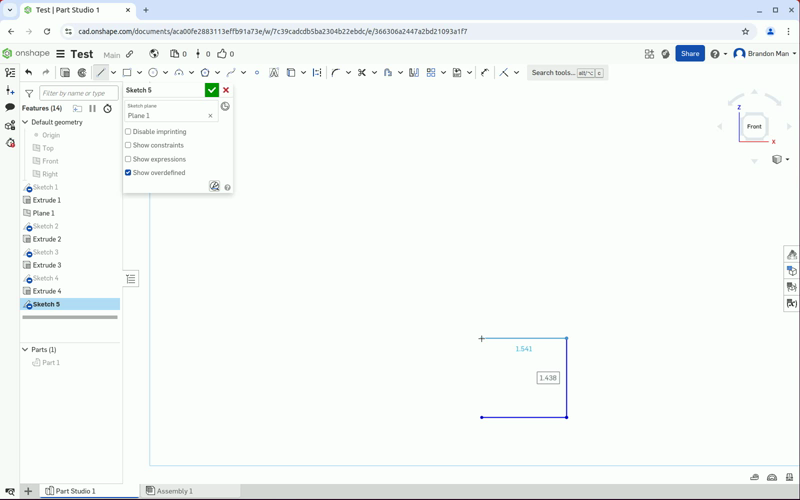
click(481, 338)
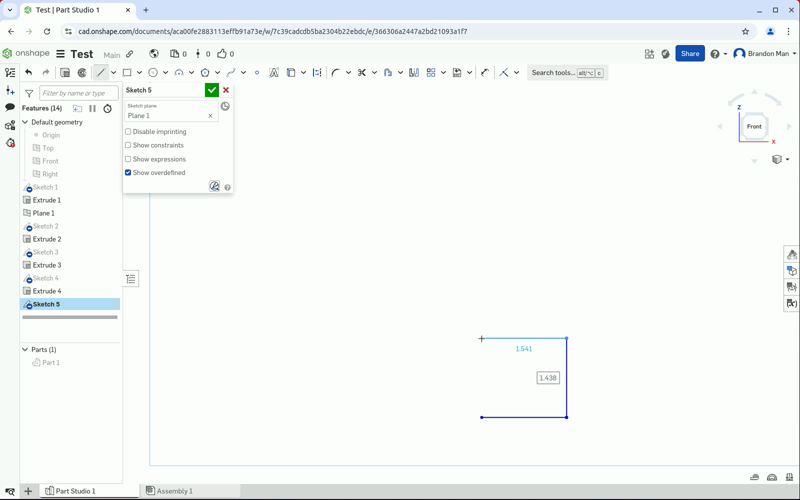
scroll(-6)
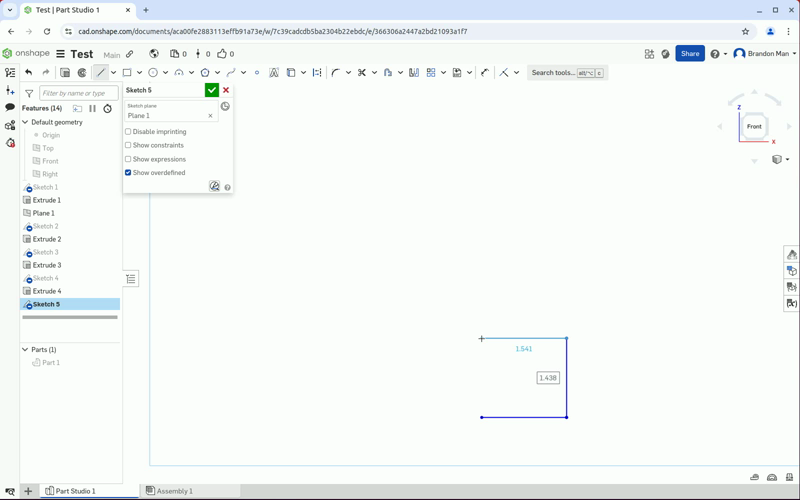
scroll(-6)
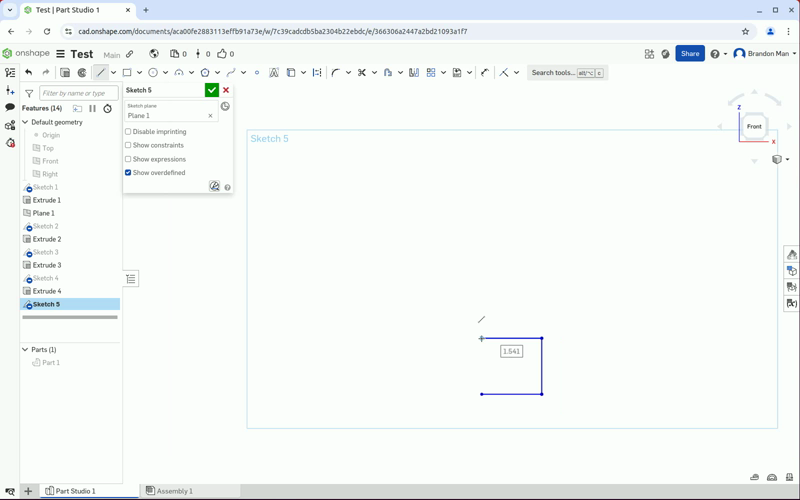
scroll(-6)
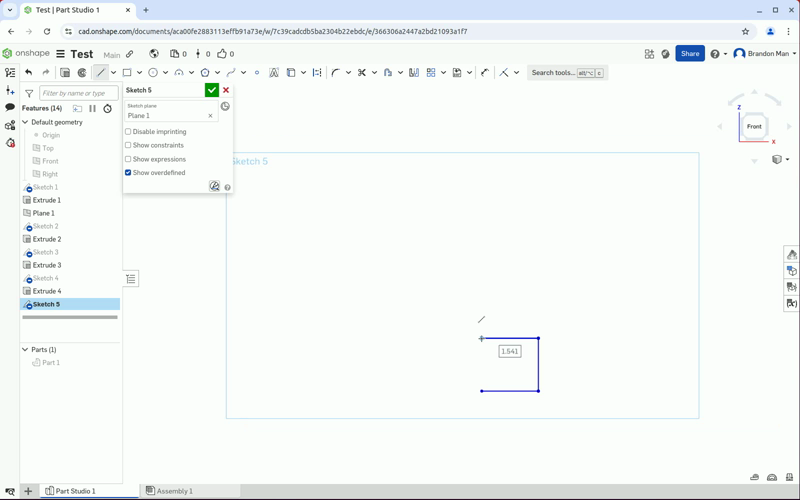
scroll(-6)
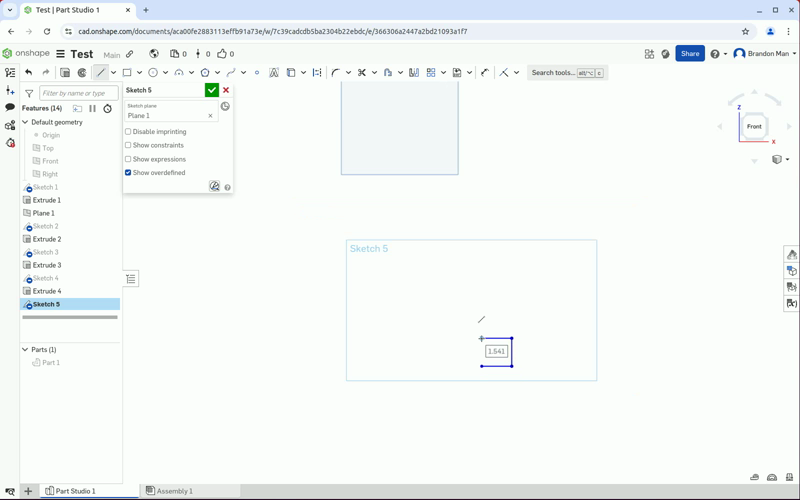
scroll(-6)
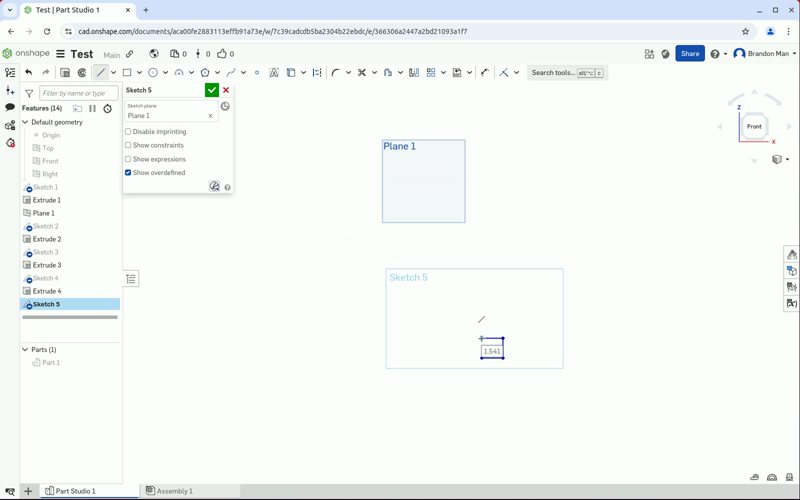
scroll(-6)
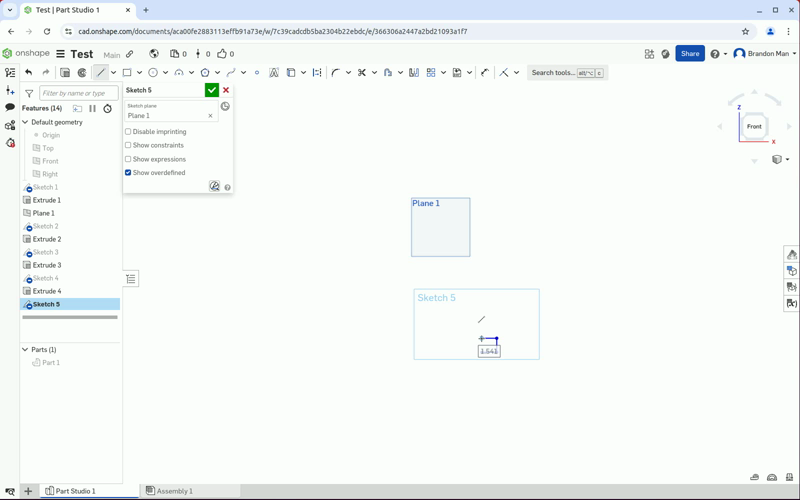
scroll(-6)
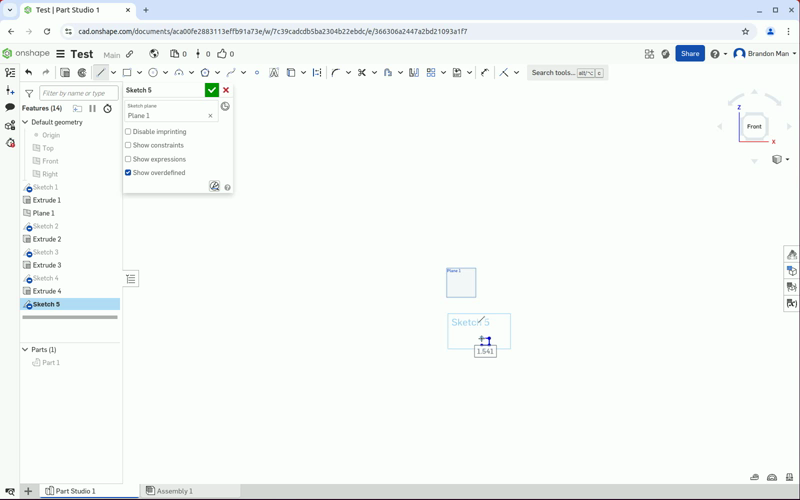
key_up(shift)
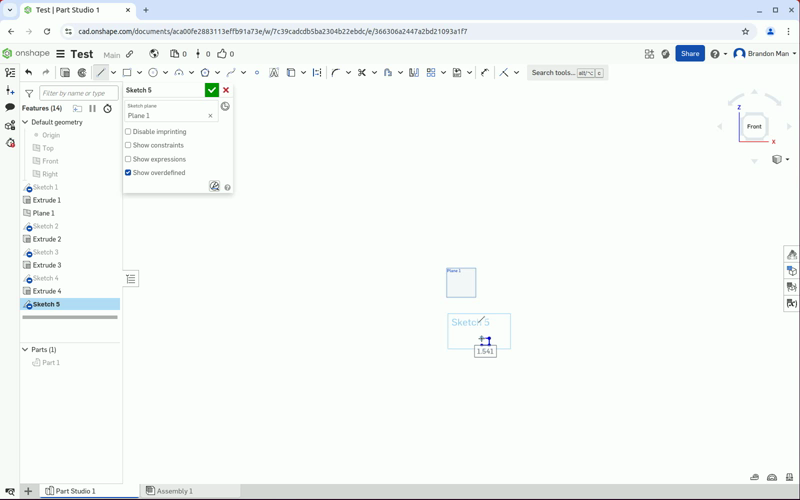
mouse_move(511, 338)
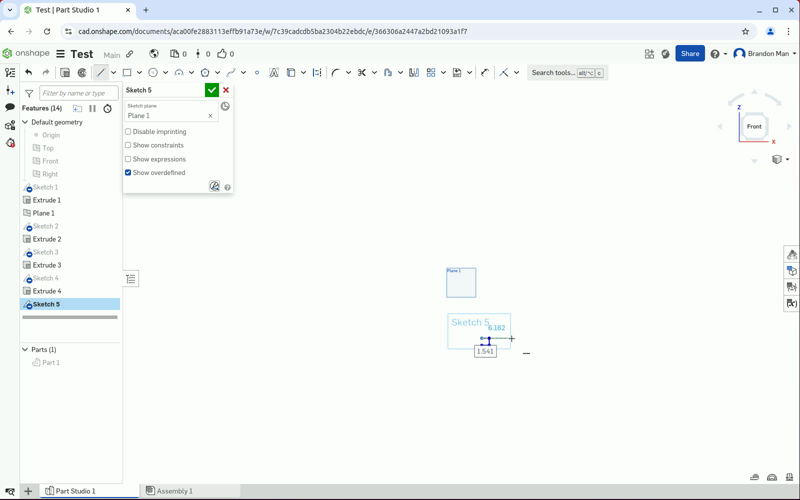
key_down(shift)
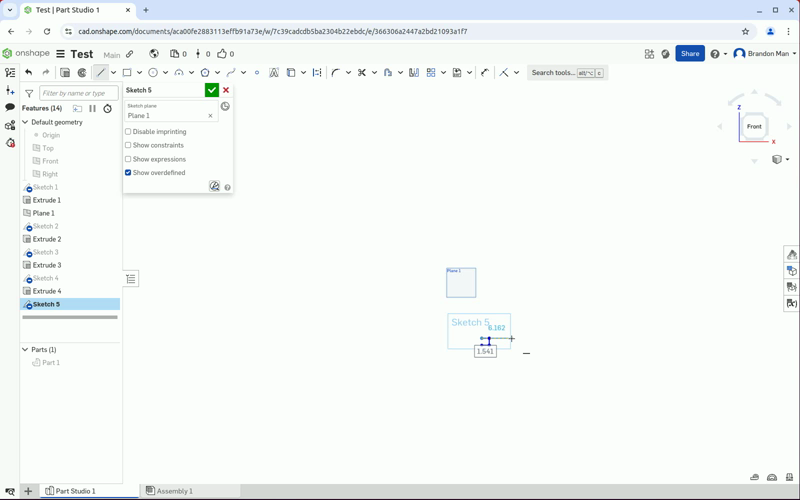
mouse_move(481, 345)
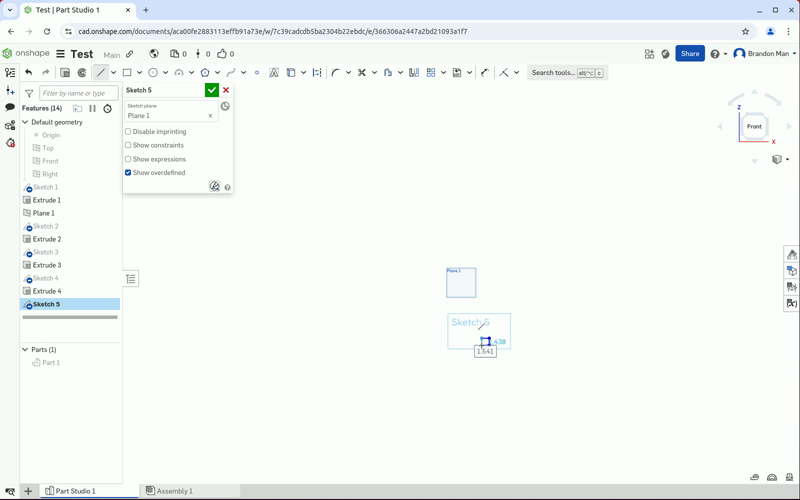
scroll(6)
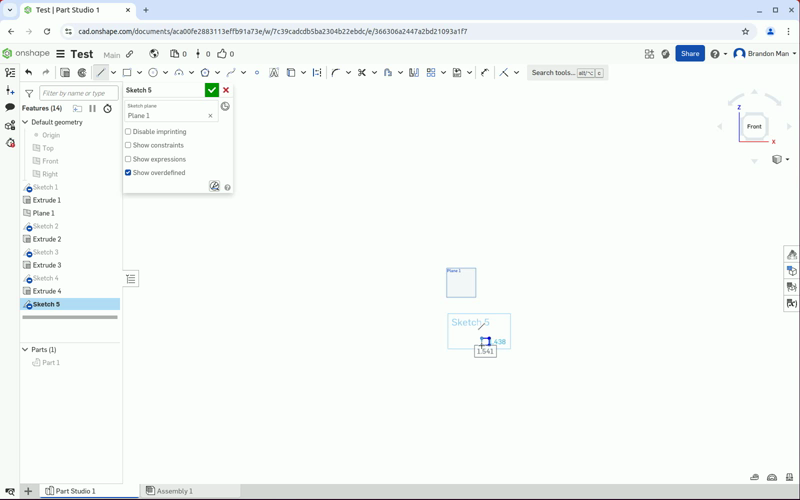
scroll(6)
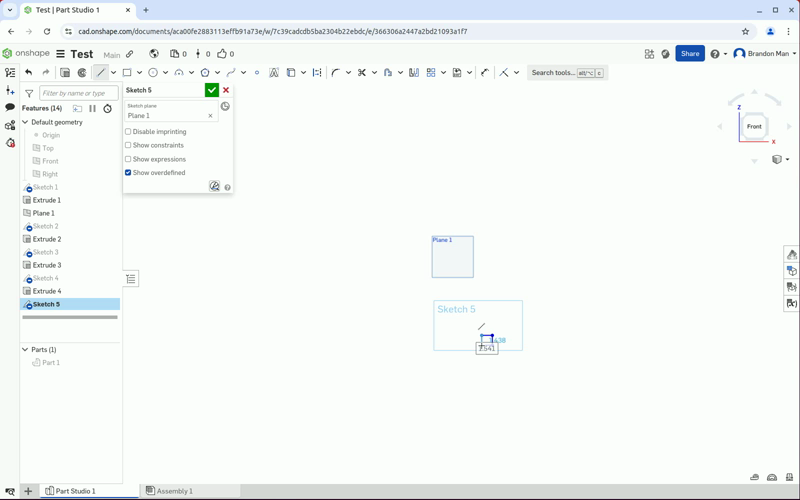
scroll(6)
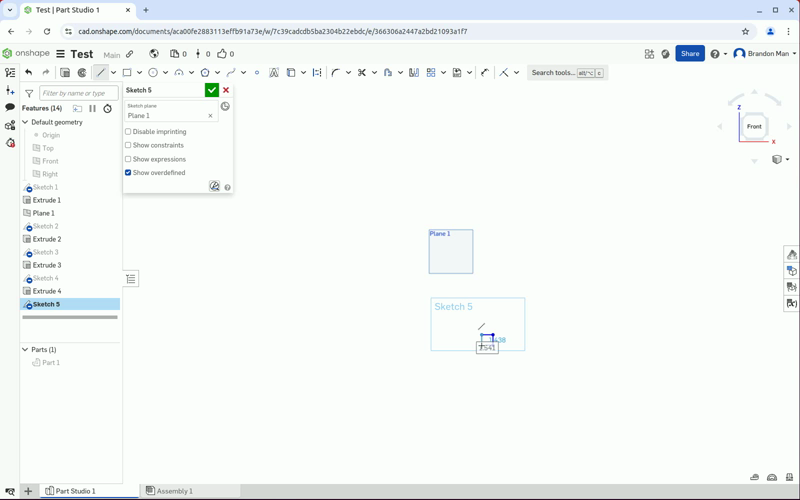
scroll(6)
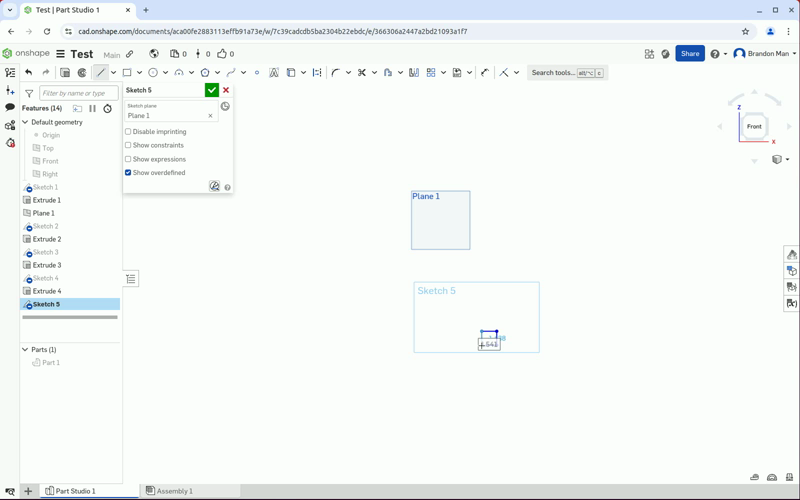
scroll(6)
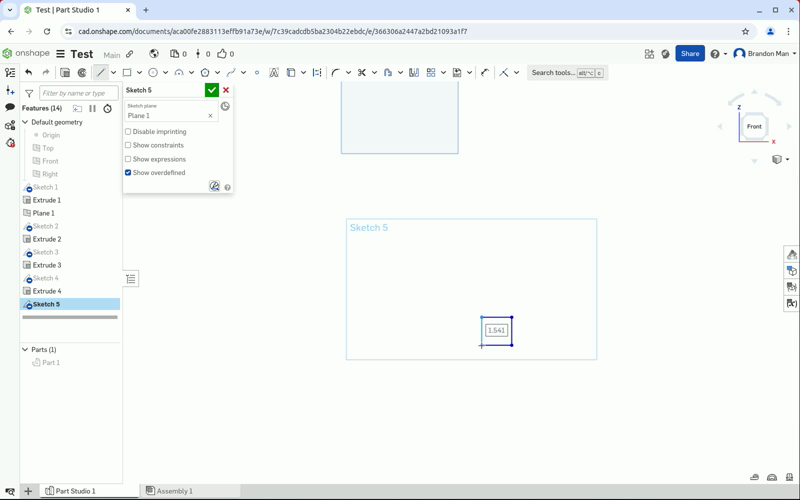
scroll(6)
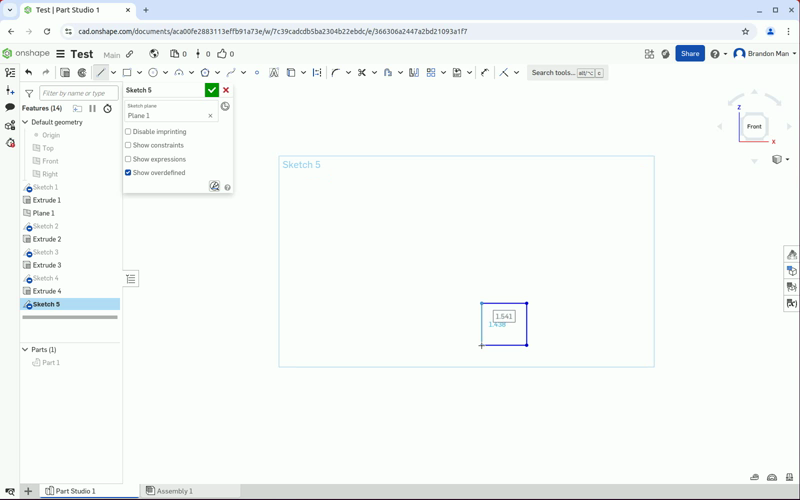
scroll(6)
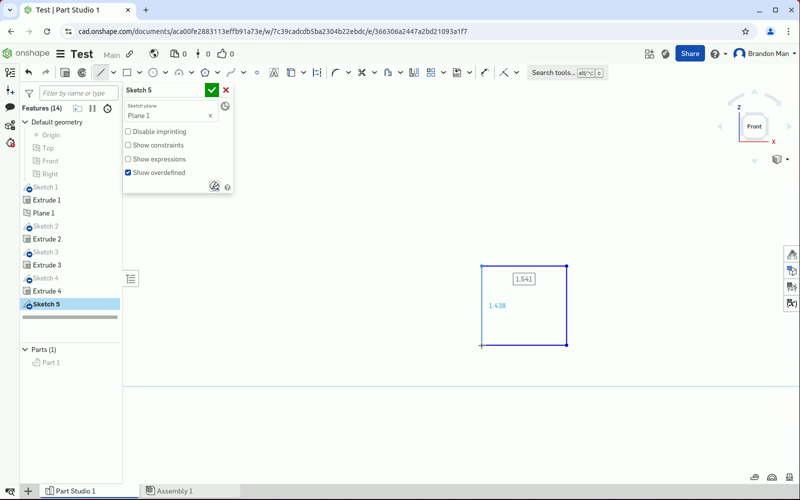
key_up(shift)
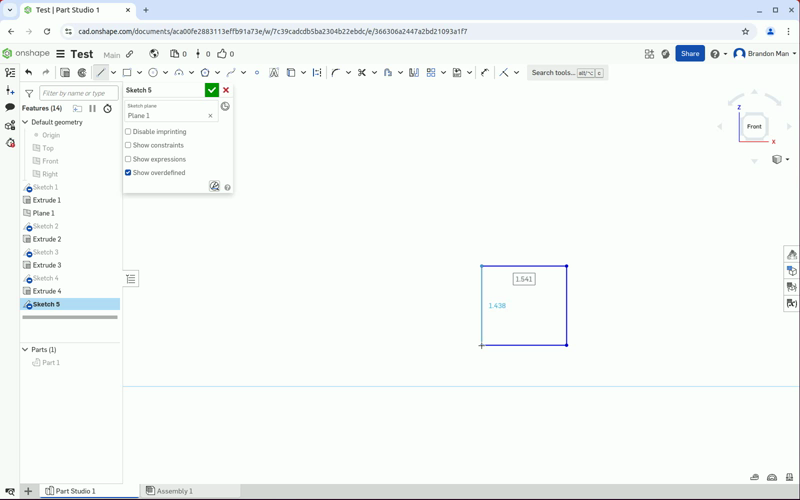
click(481, 345)
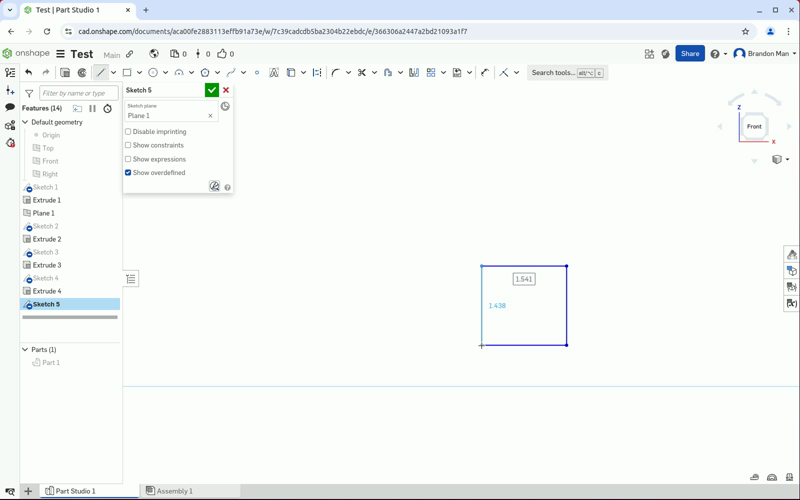
scroll(-6)
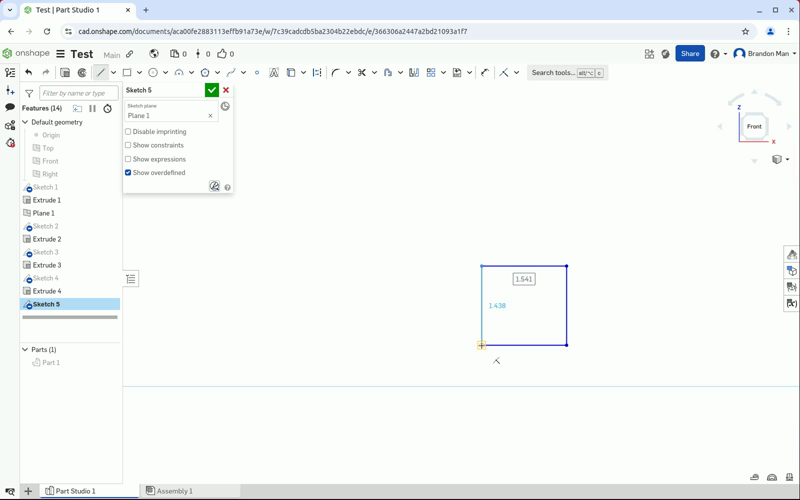
scroll(-6)
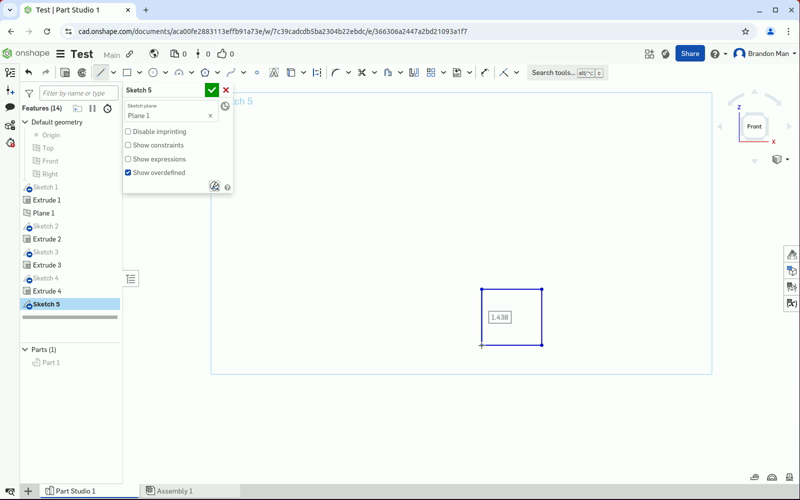
scroll(-6)
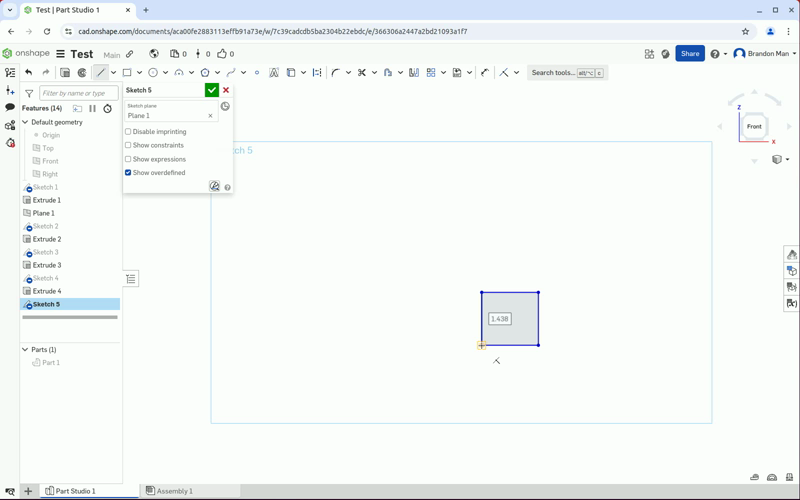
scroll(-6)
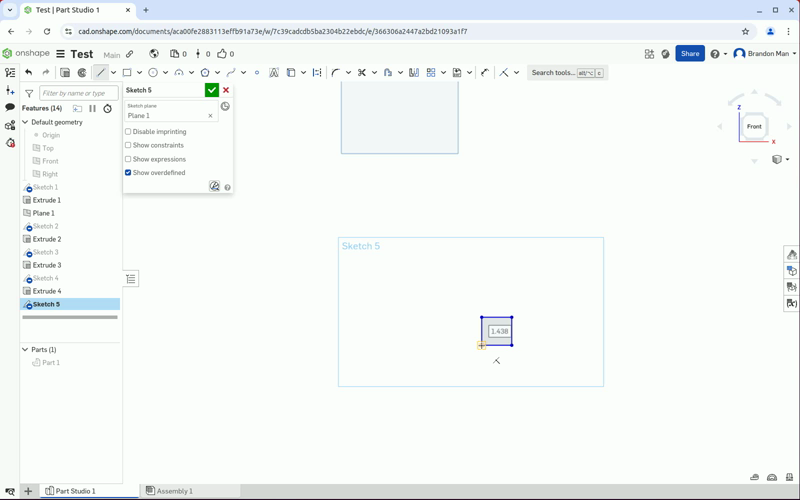
scroll(-6)
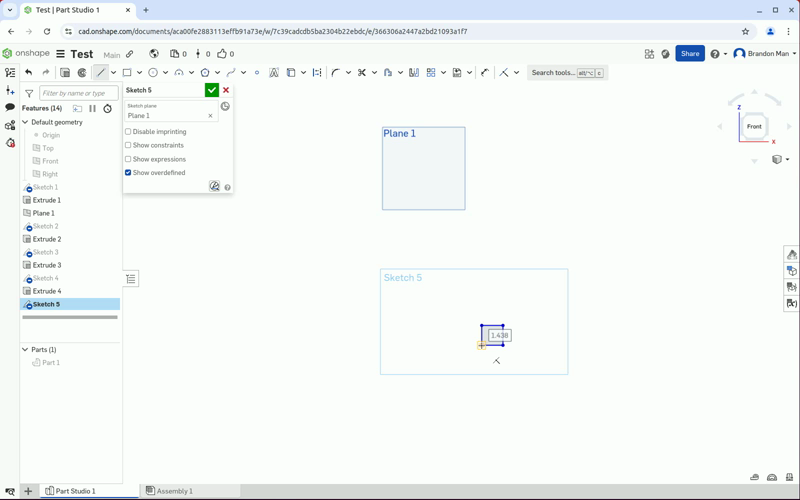
scroll(-6)
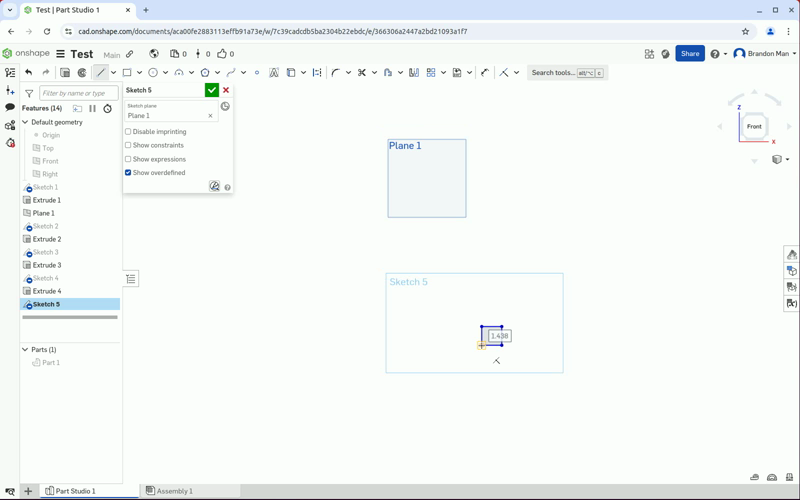
scroll(-6)
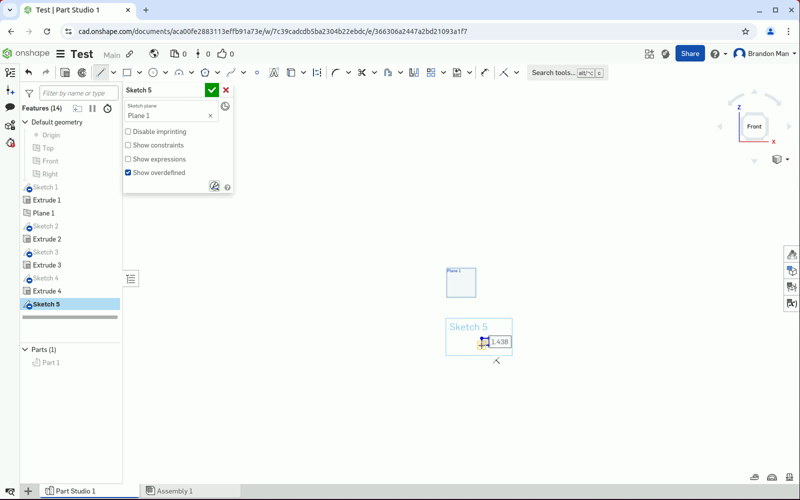
key(esc)
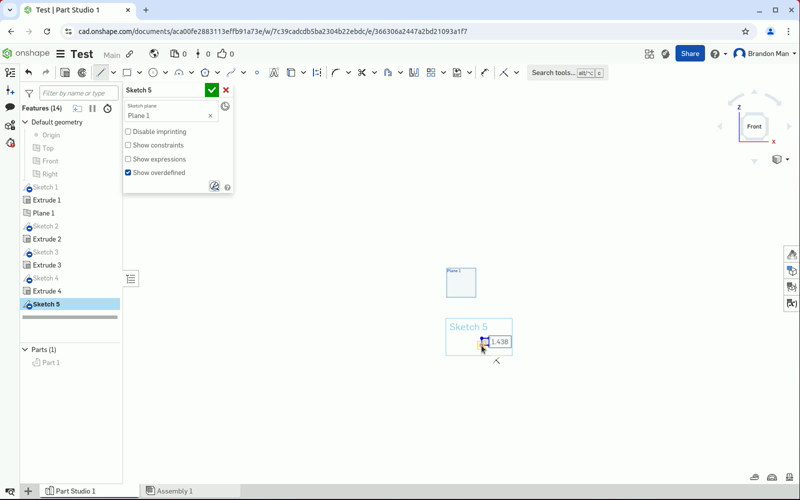
mouse_move(484, 342)
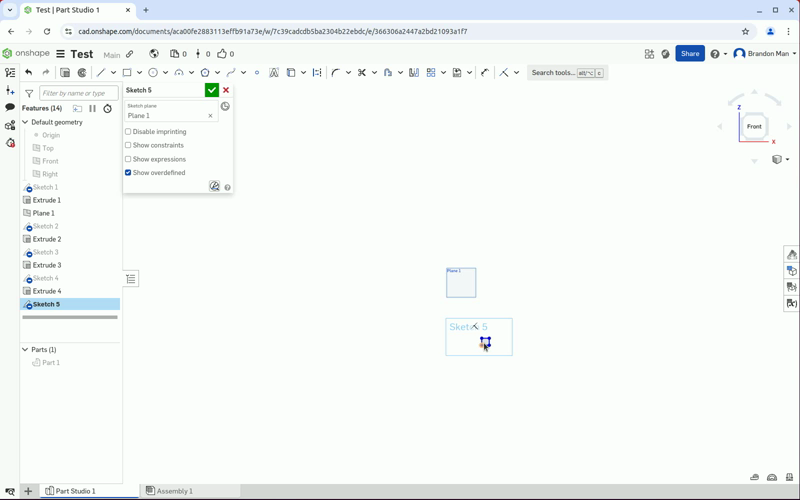
scroll(6)
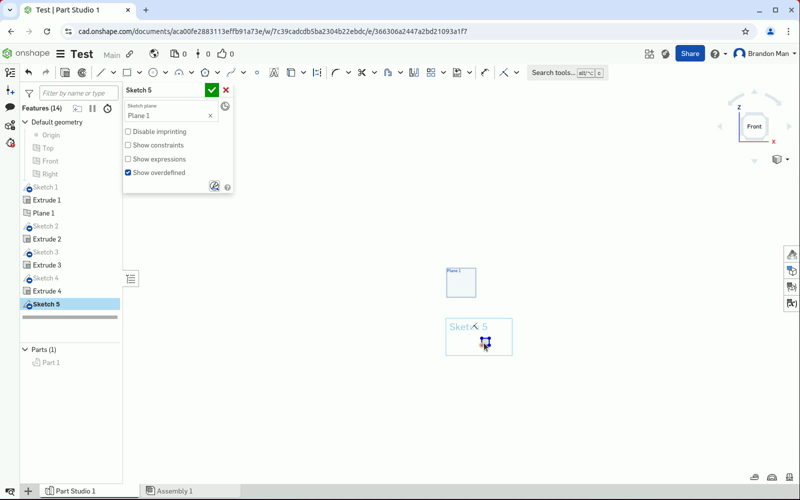
scroll(6)
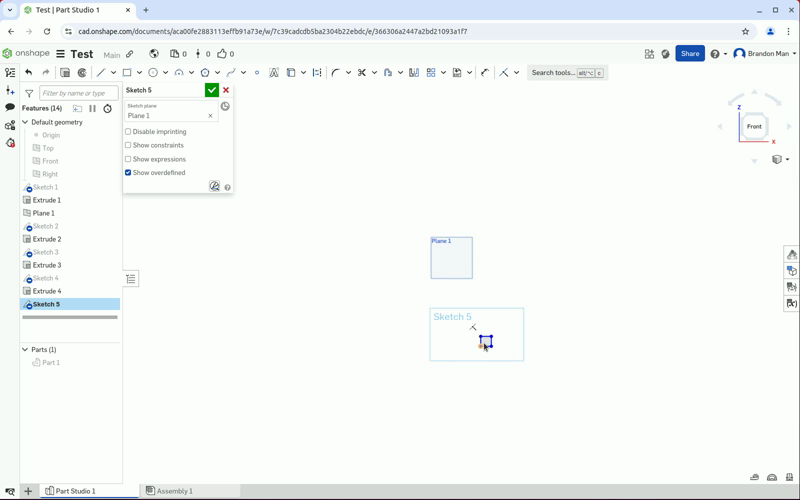
scroll(6)
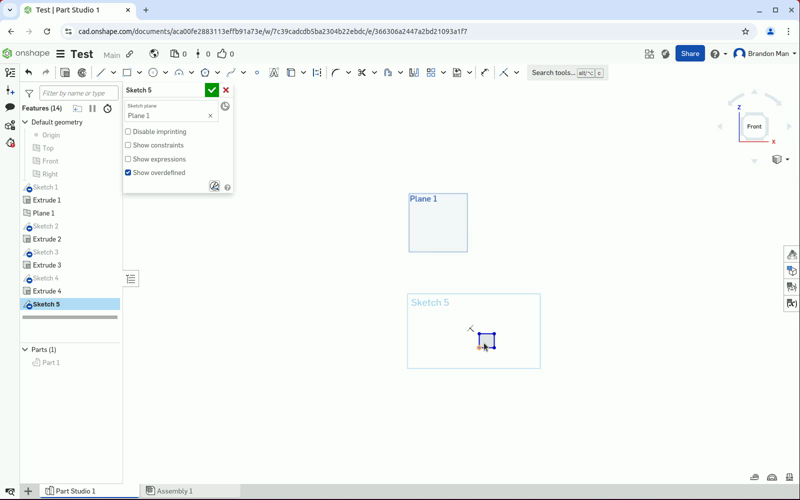
scroll(6)
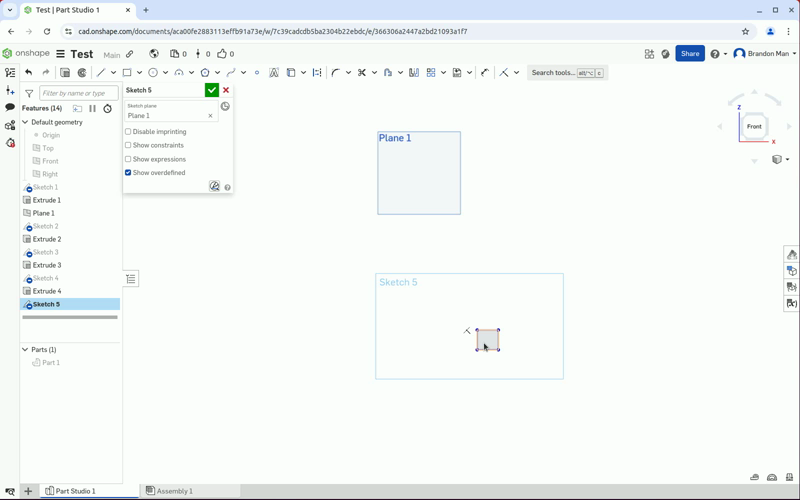
scroll(6)
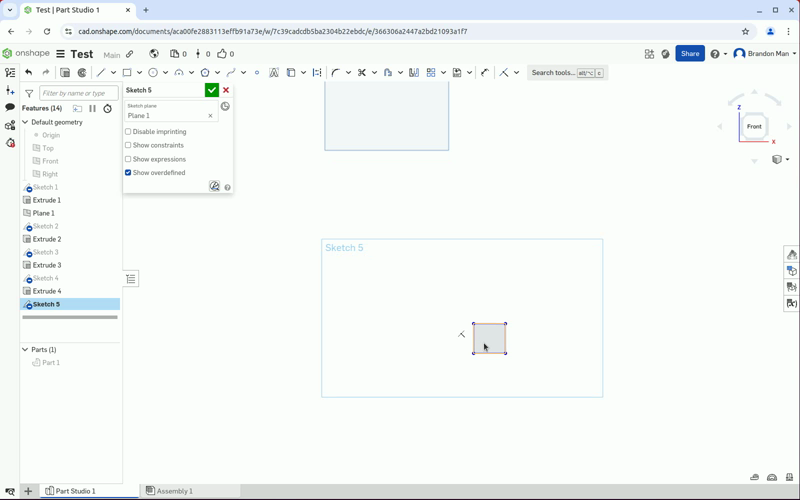
scroll(6)
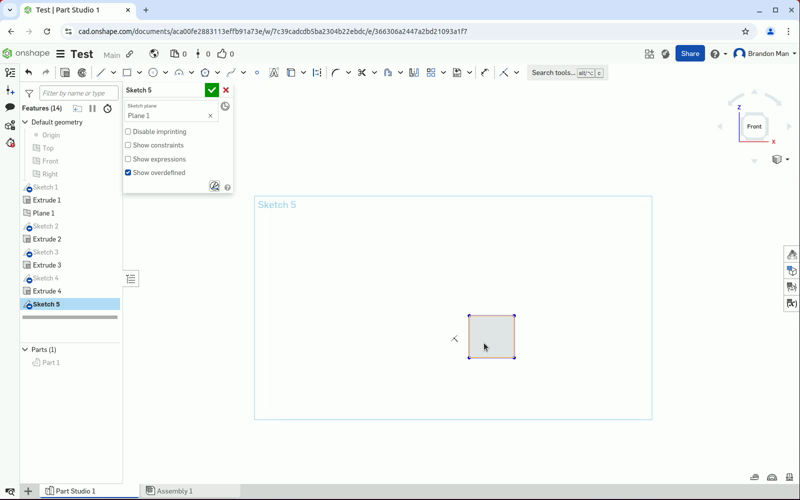
scroll(6)
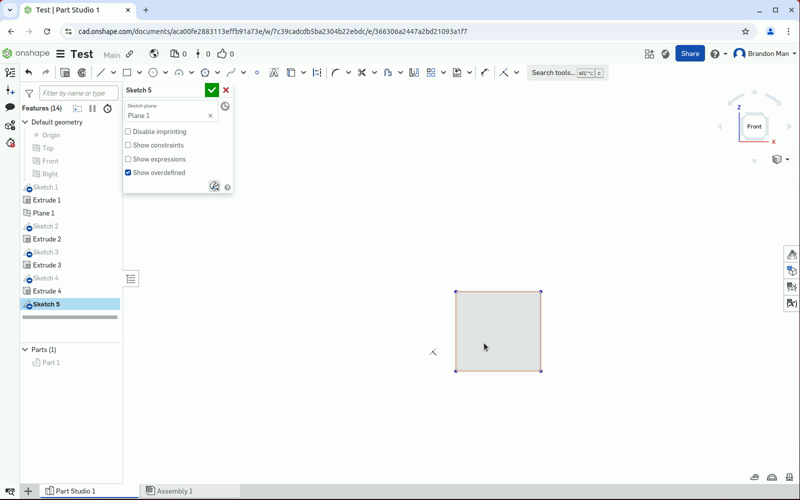
click(484, 342)
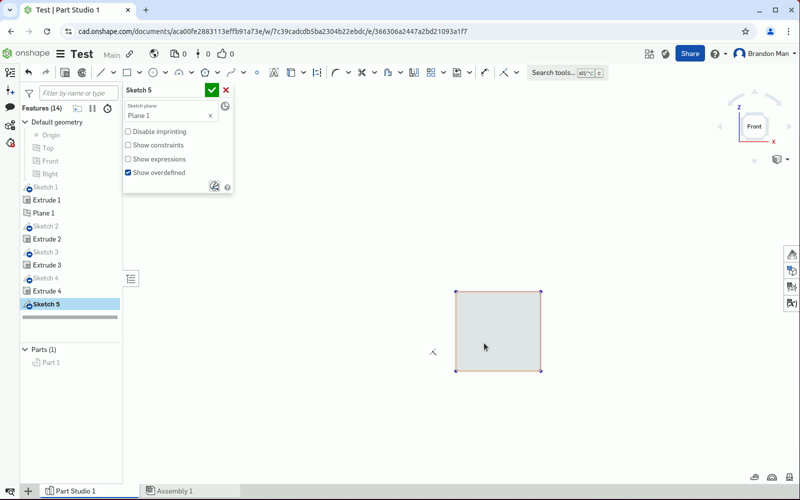
scroll(-6)
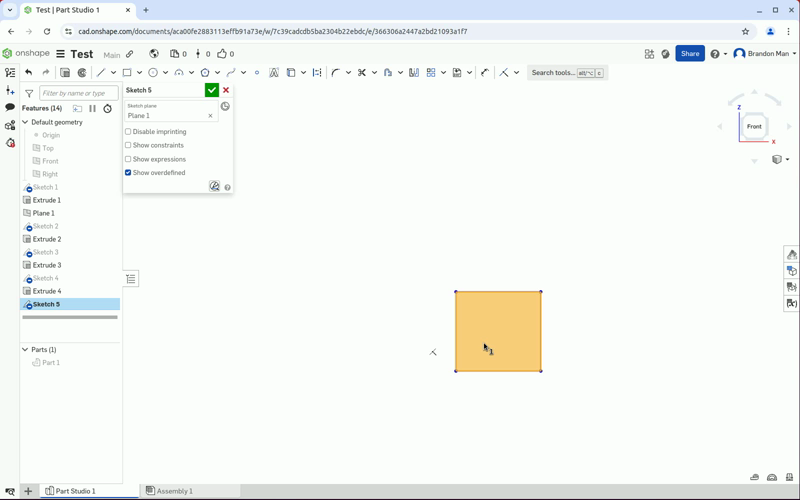
scroll(-6)
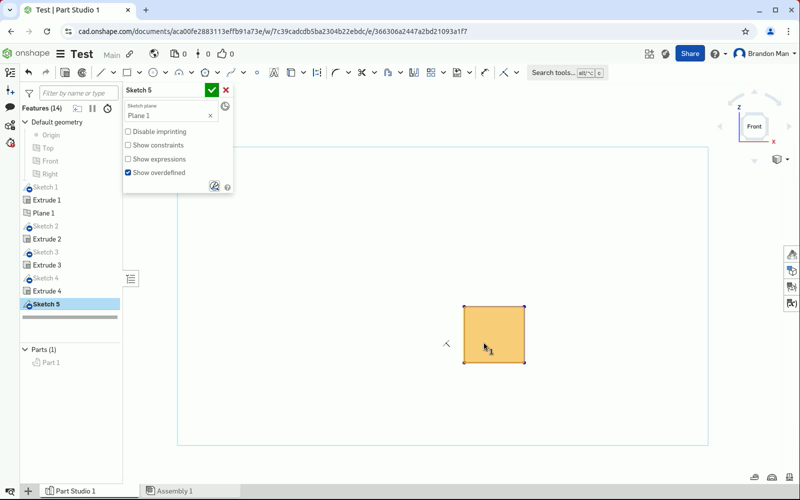
scroll(-6)
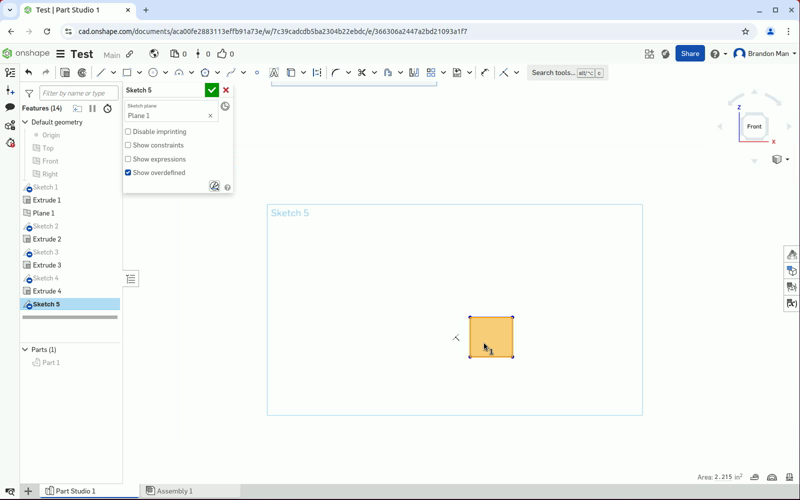
scroll(-6)
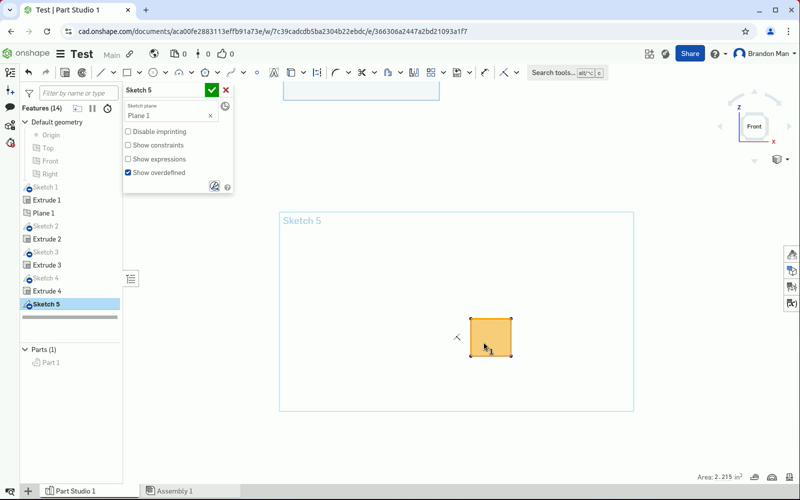
scroll(-6)
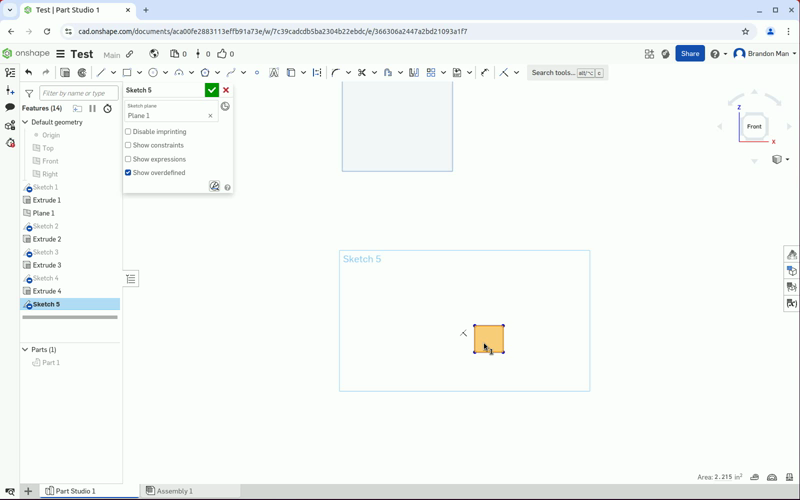
scroll(-6)
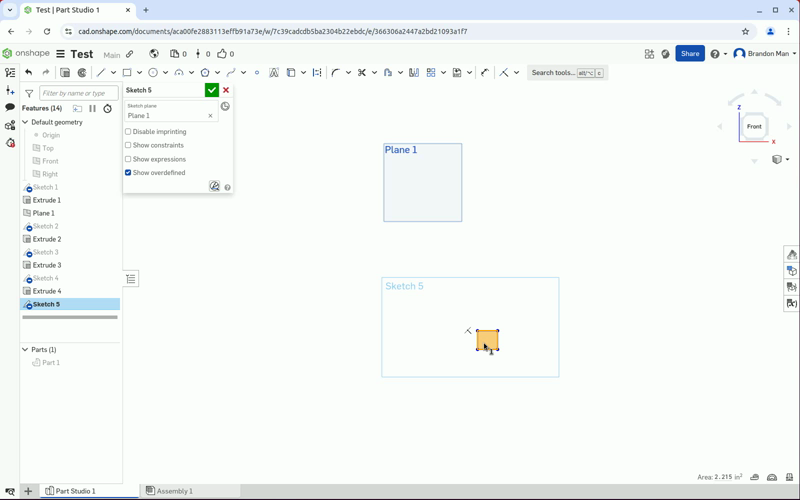
scroll(-6)
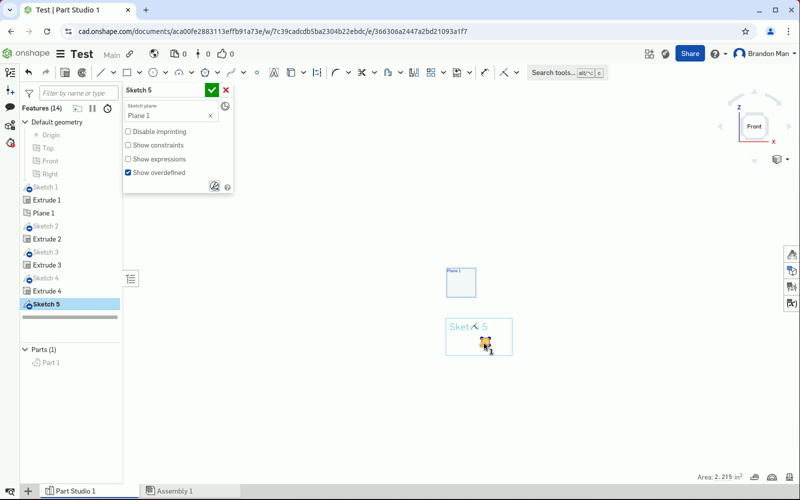
mouse_move(73, 352)
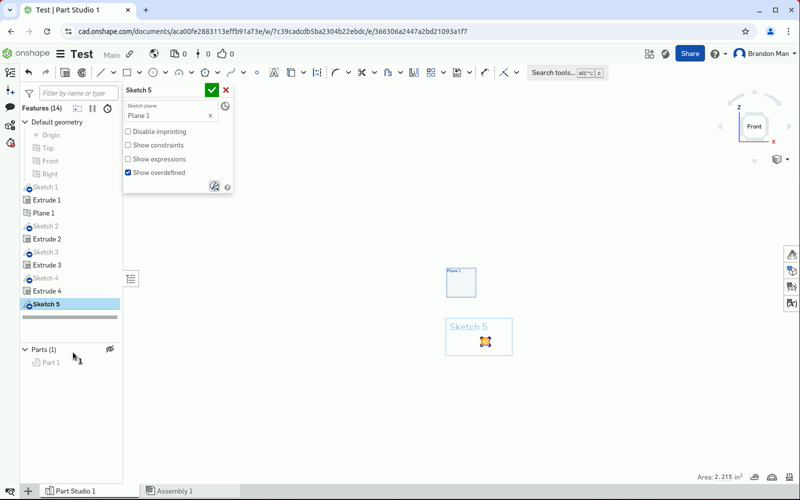
key(shift+y)
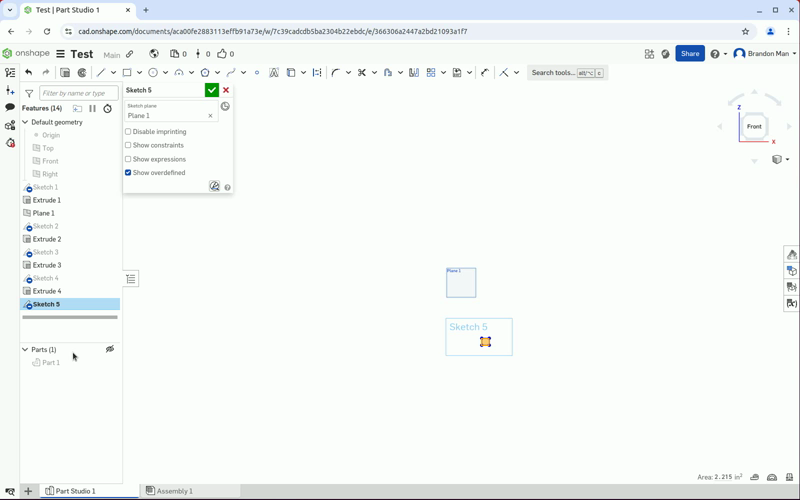
key(shift+e)
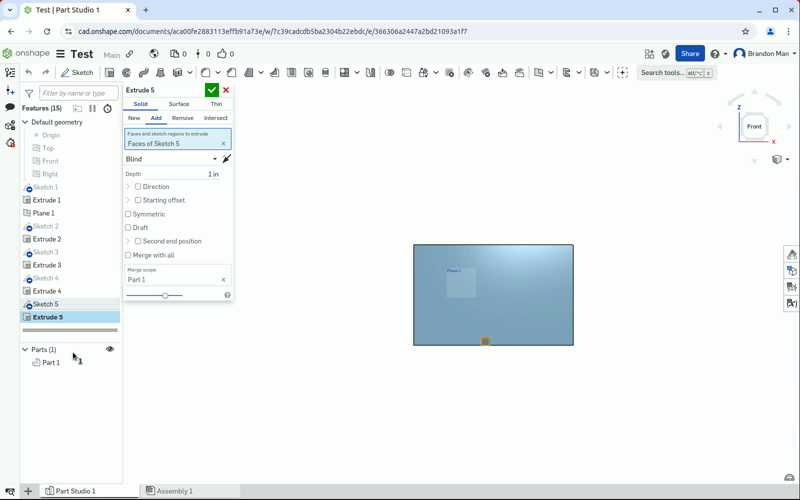
mouse_move(143, 106)
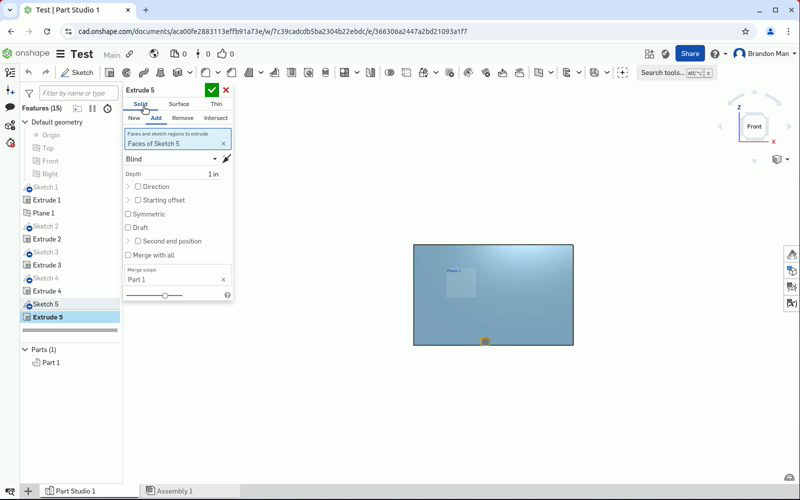
click(143, 106)
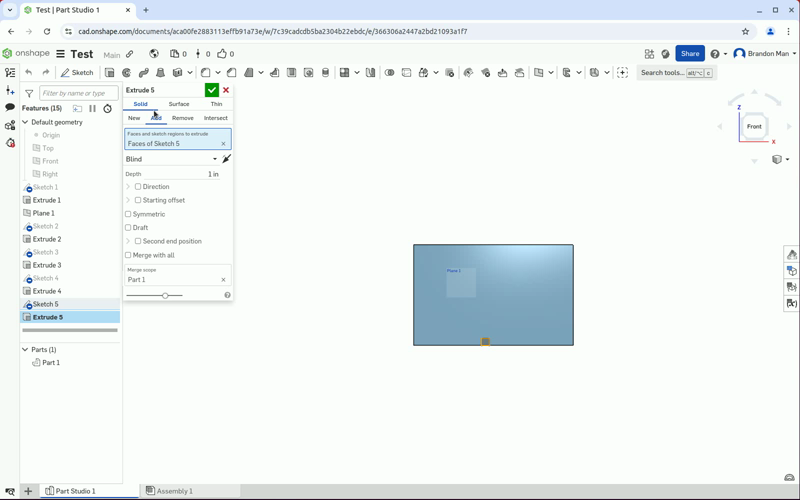
mouse_move(186, 120)
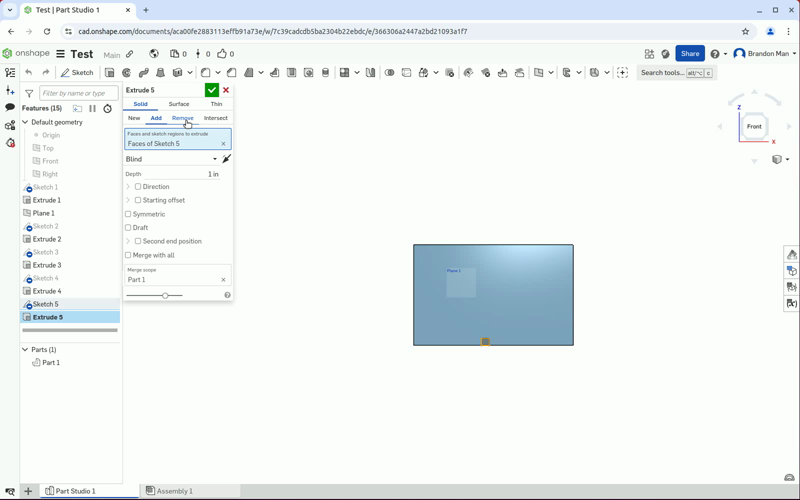
click(186, 120)
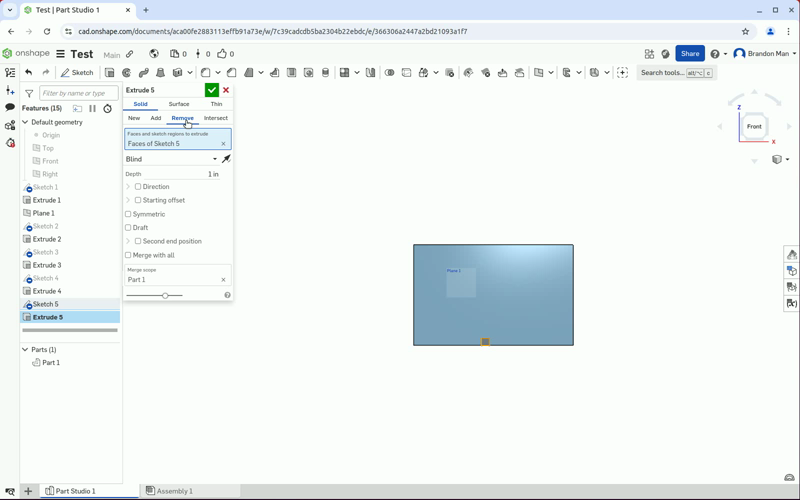
key(tab, 4)
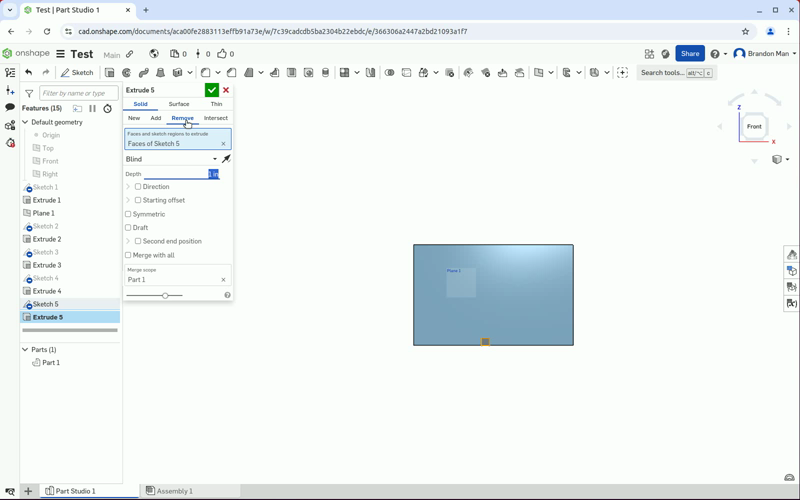
text(9.628)
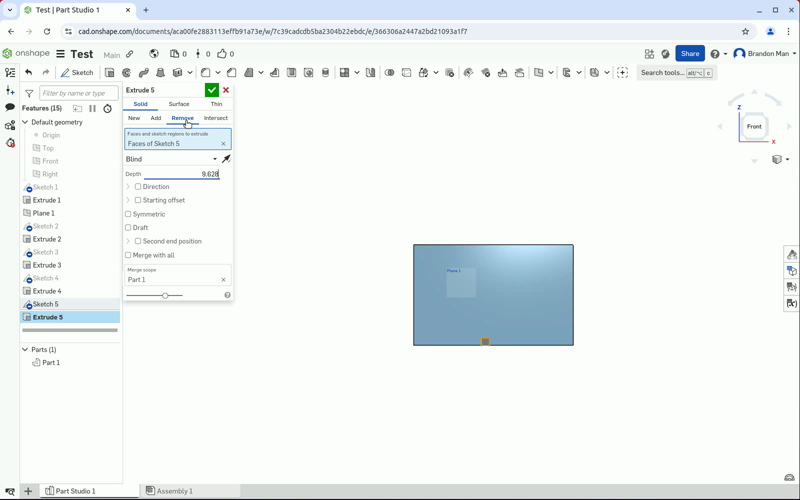
key(tab, 6)
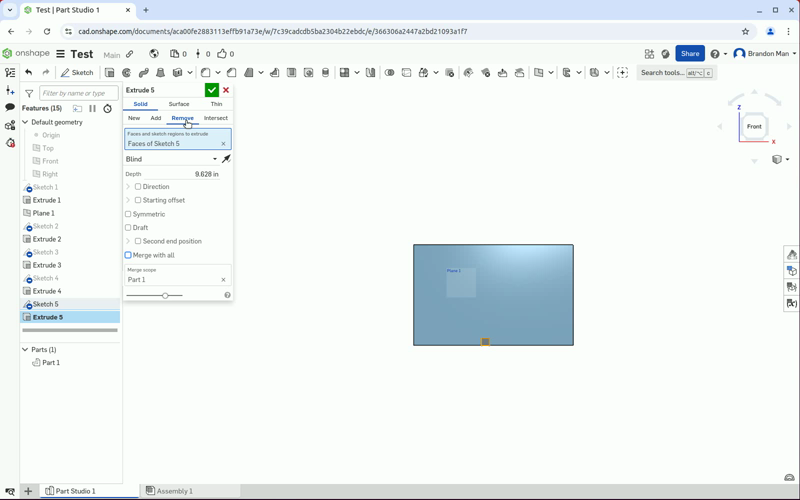
key(space)
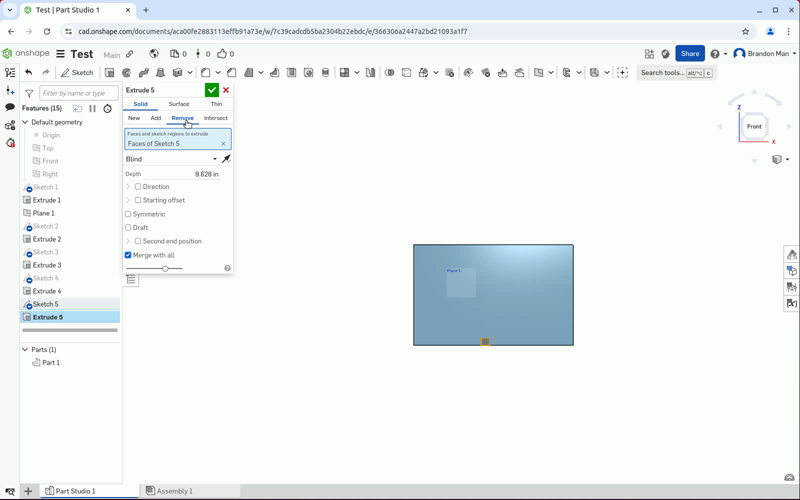
key(enter)
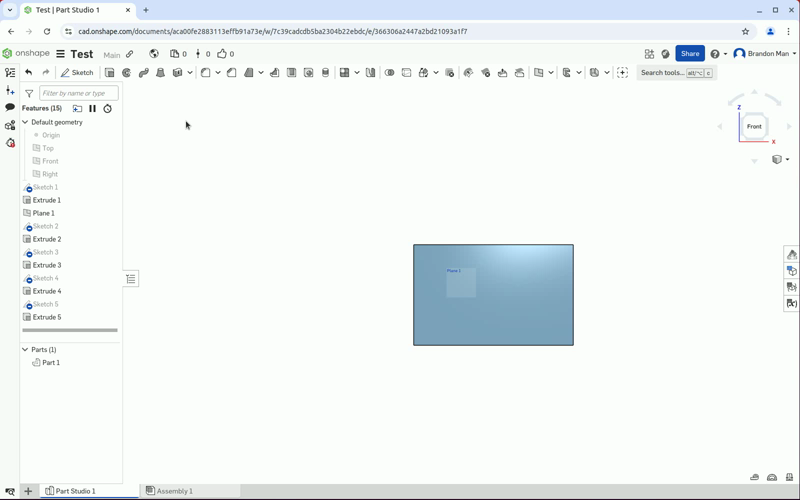
key(shift+h)
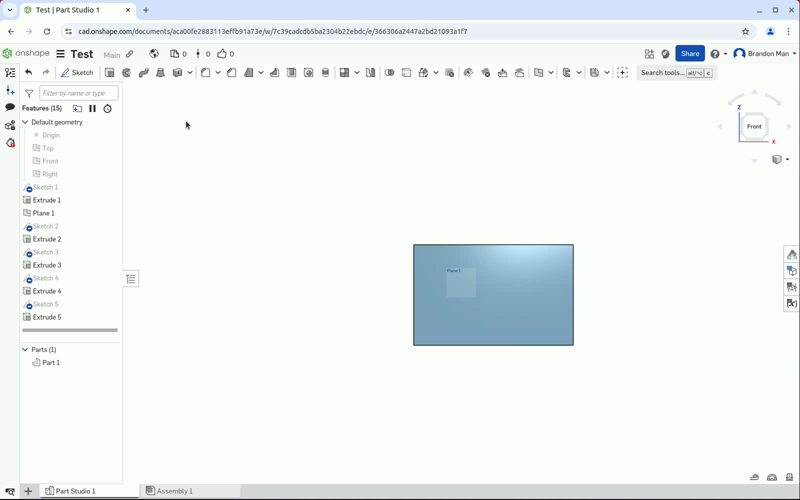
key(shift+h)
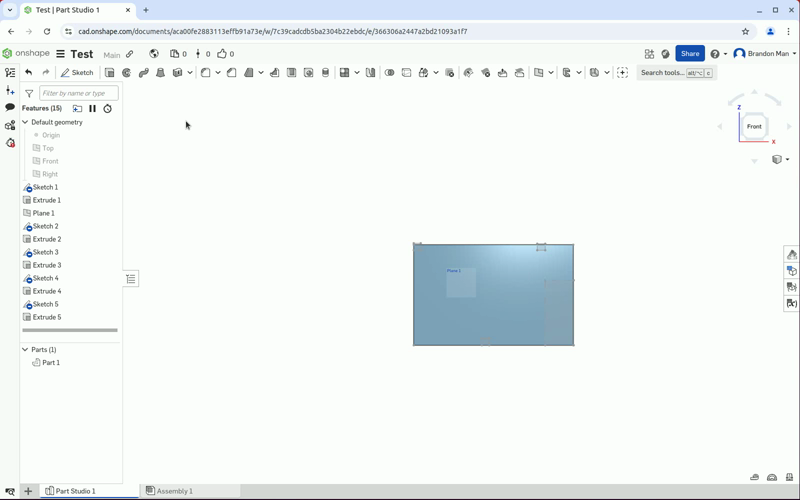
key(shift+7)
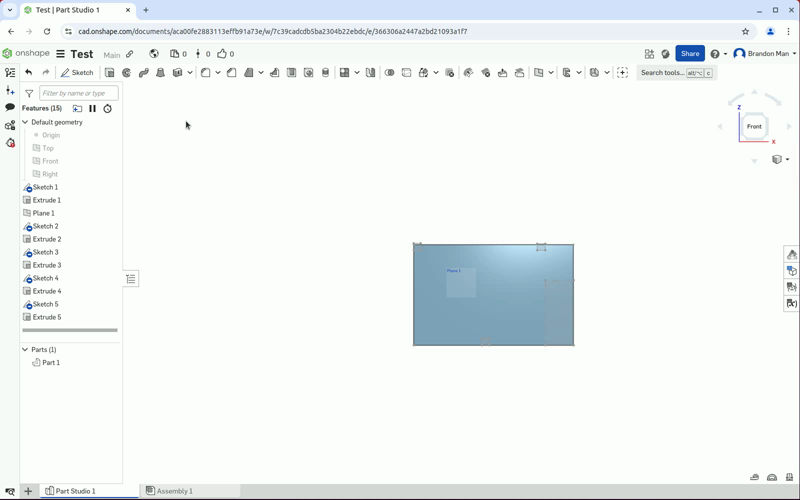
key(left, 2)
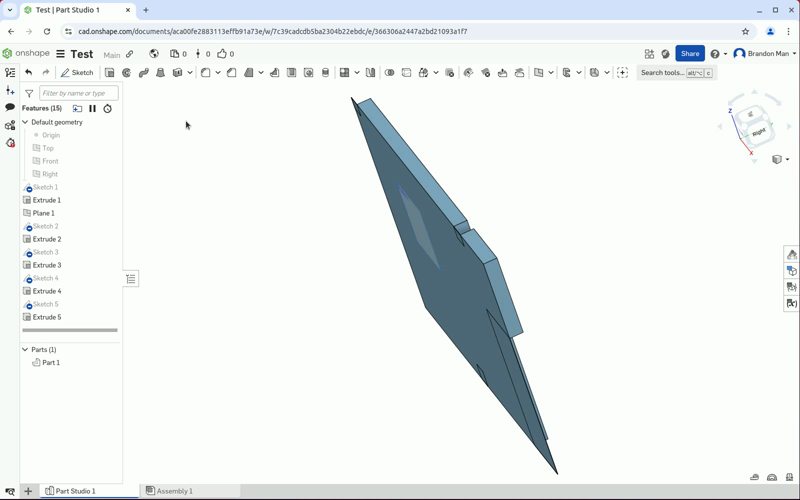
key(down, 2)
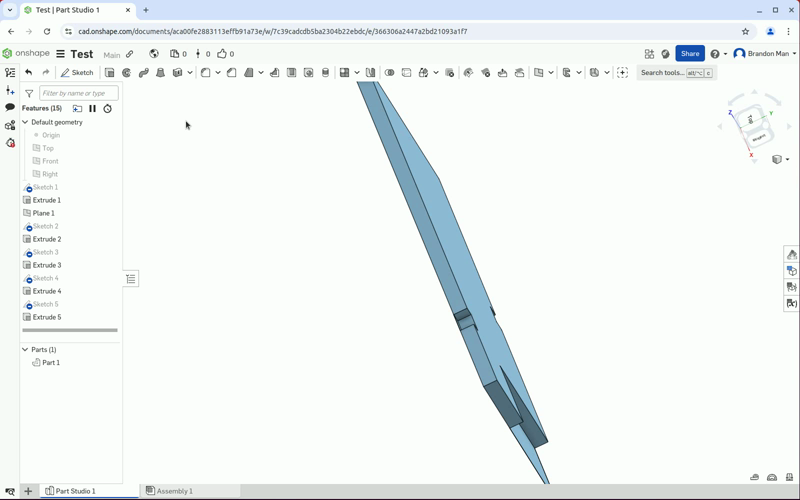
key(up, 2)
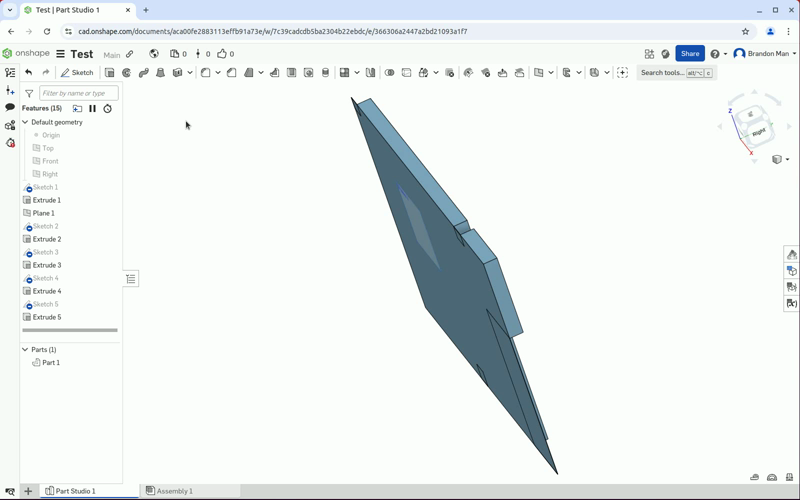
key(right, 2)
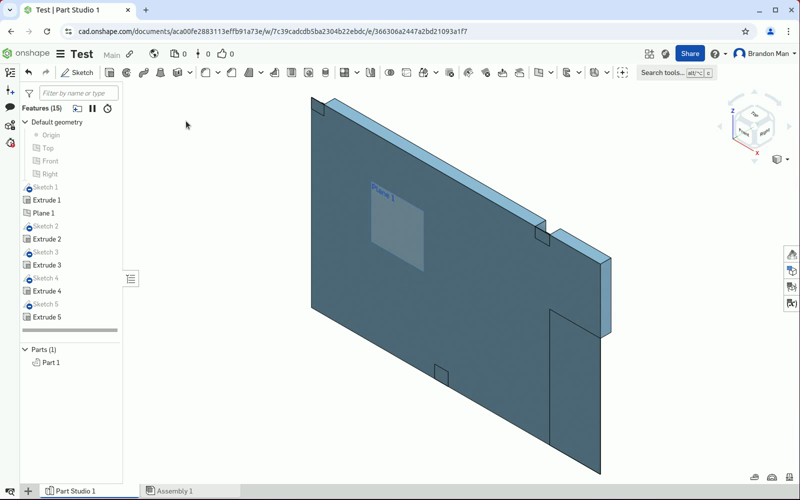
mouse_move(73, 189)
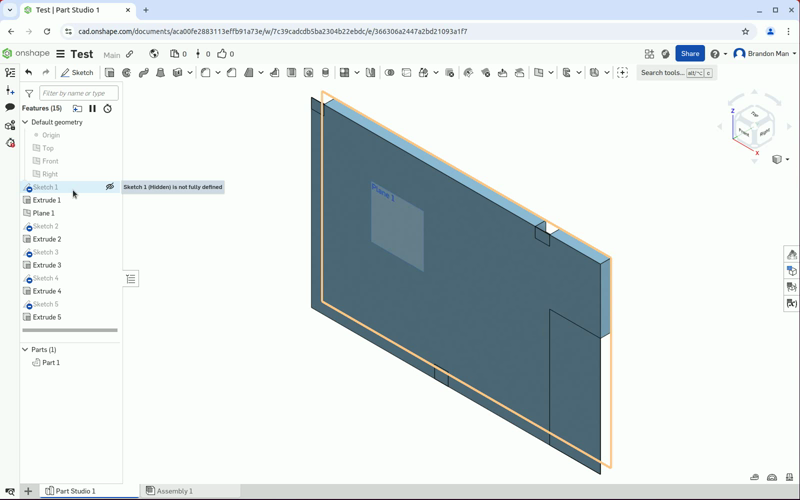
click(73, 189)